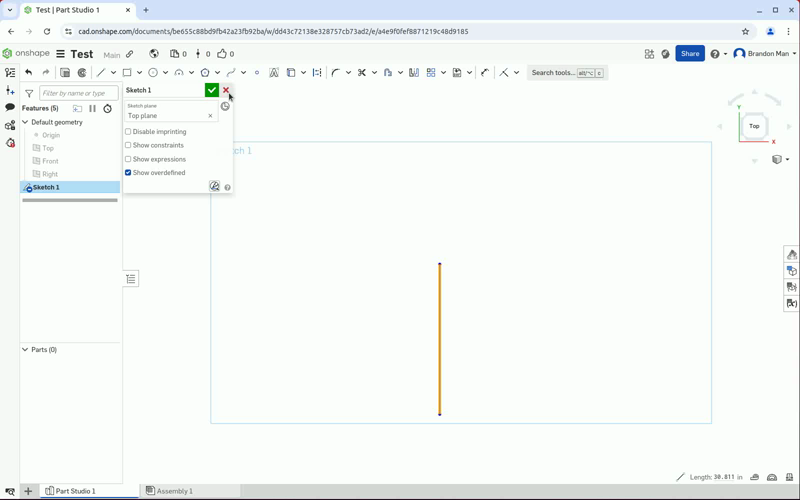
key(shift+h)
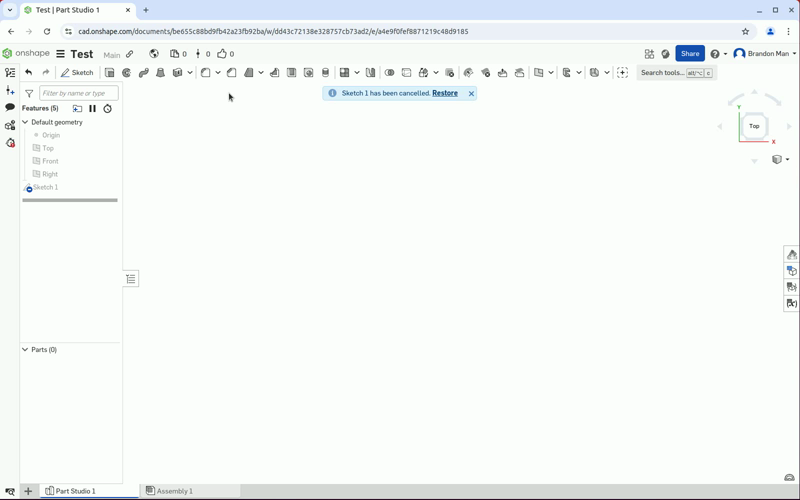
mouse_move(73, 352)
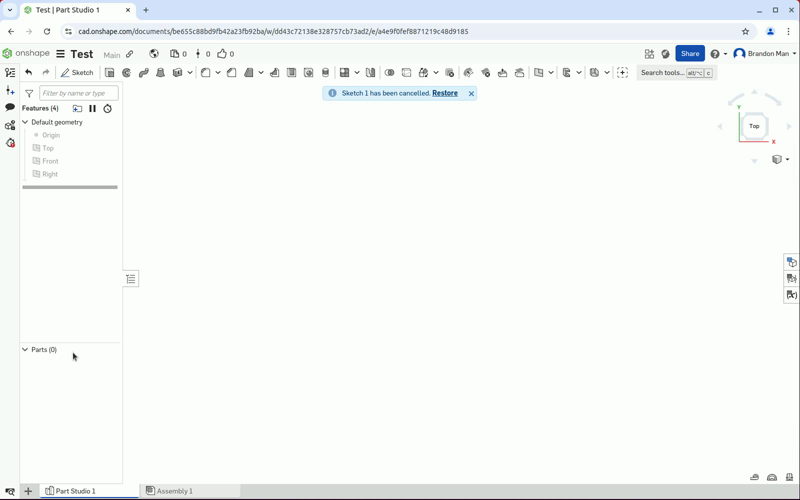
key(y)
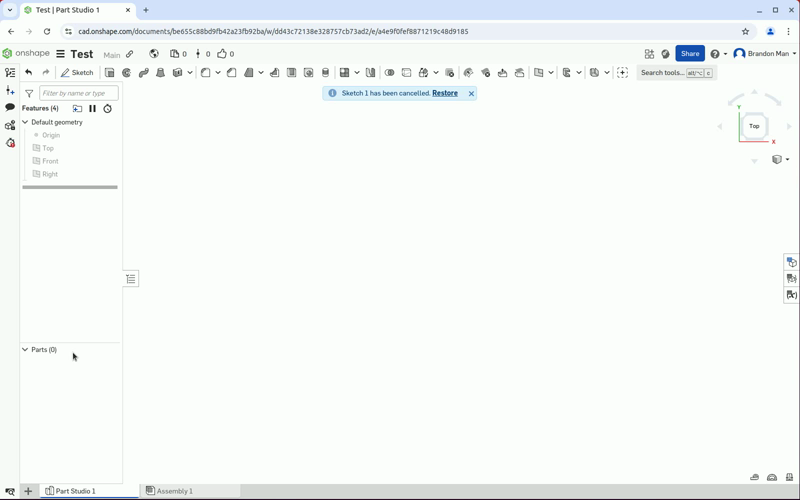
key(shift+p)
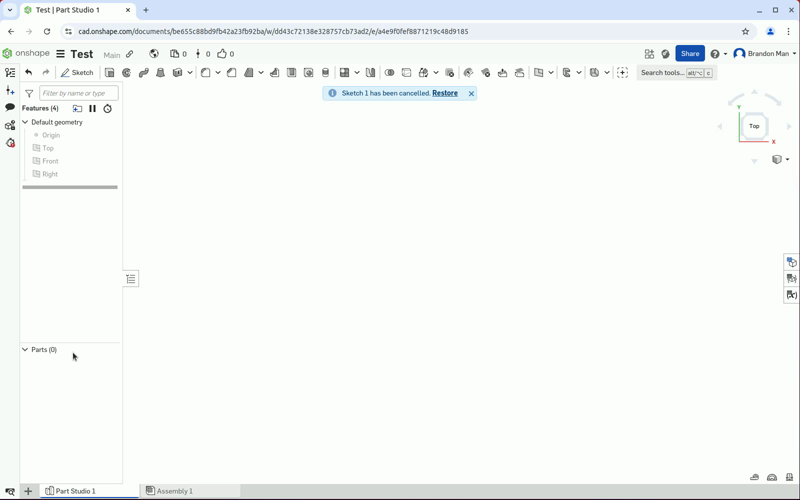
key(space)
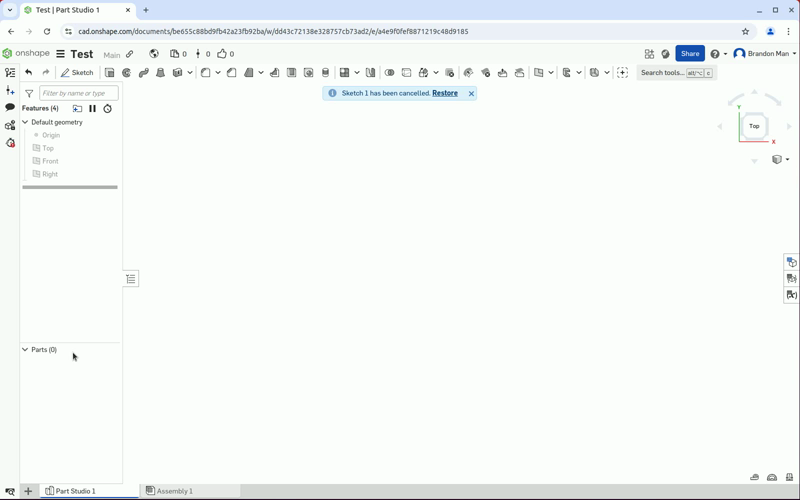
key_down(shift)
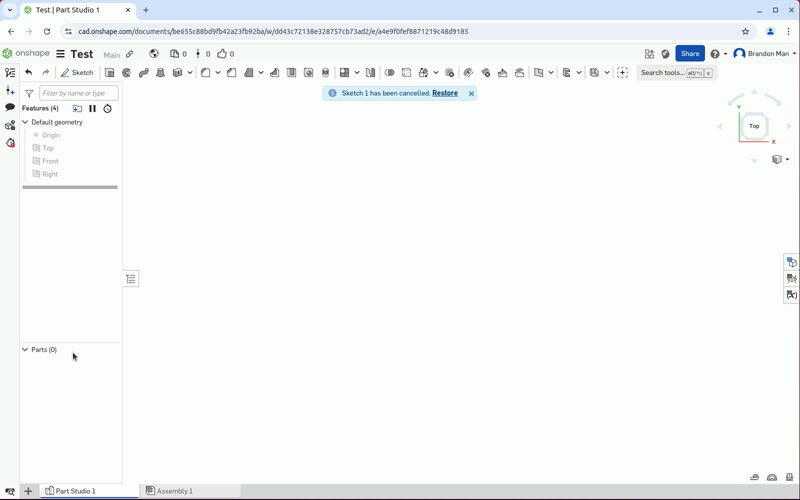
key(up)
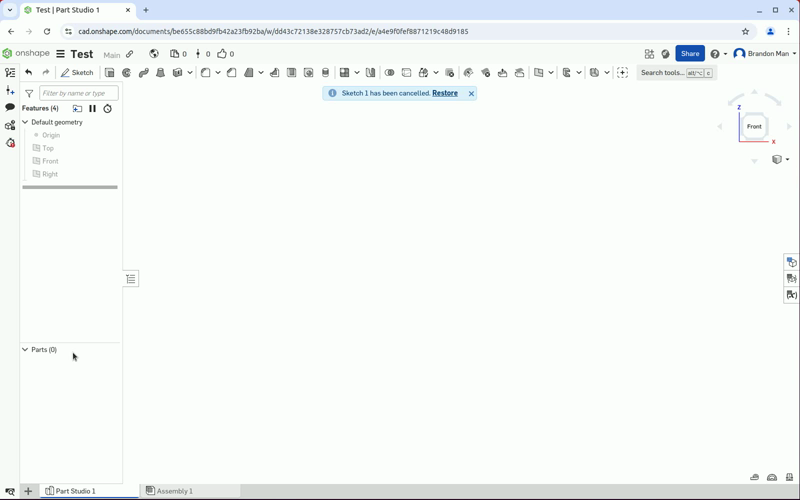
key_up(shift)
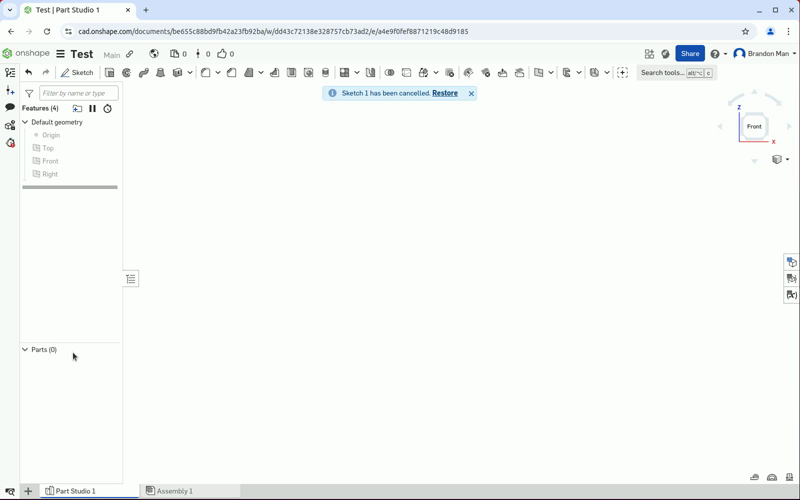
mouse_move(73, 352)
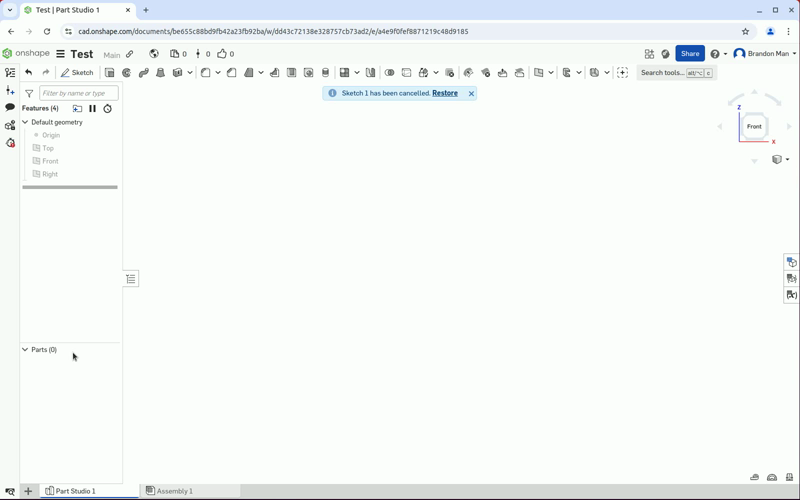
key(shift+y)
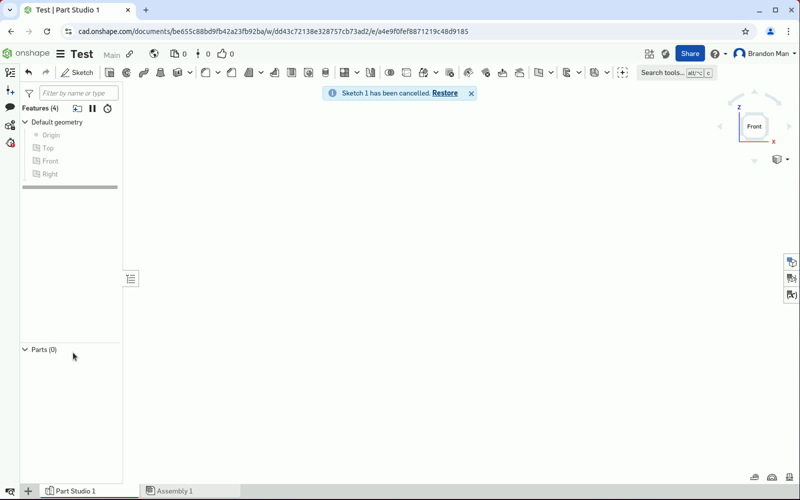
key(shift+s)
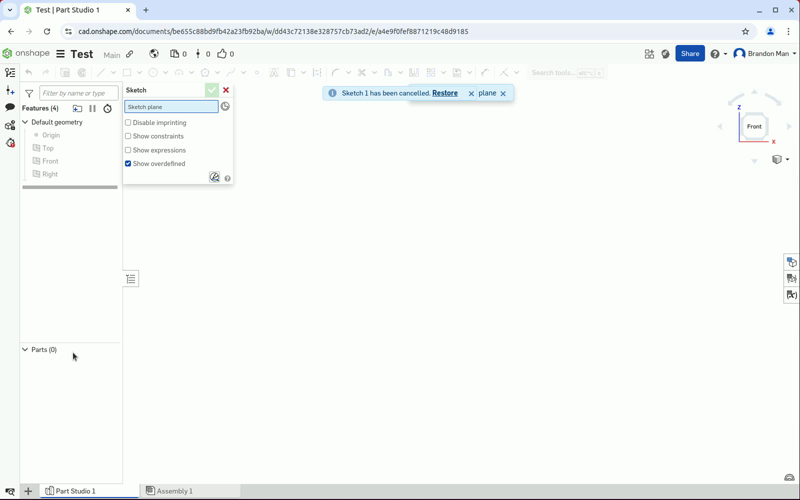
mouse_move(73, 163)
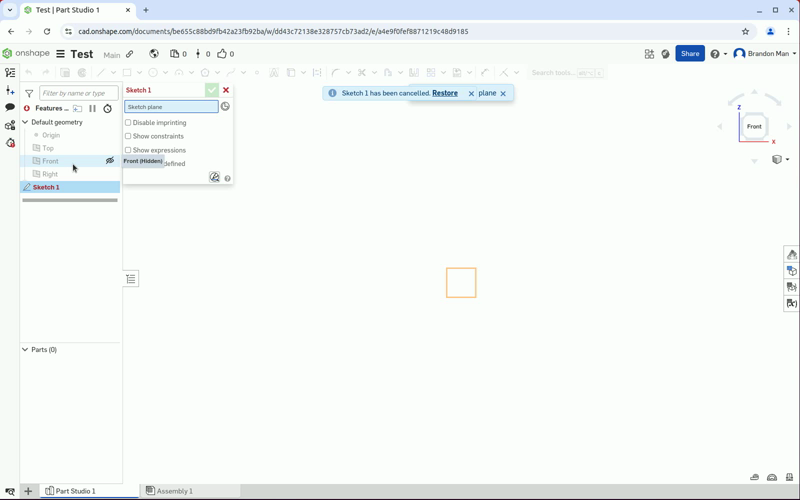
click(73, 163)
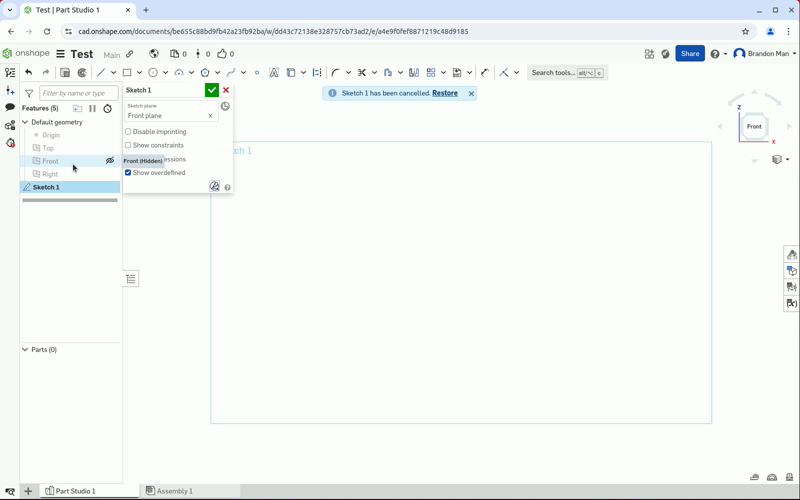
mouse_move(73, 352)
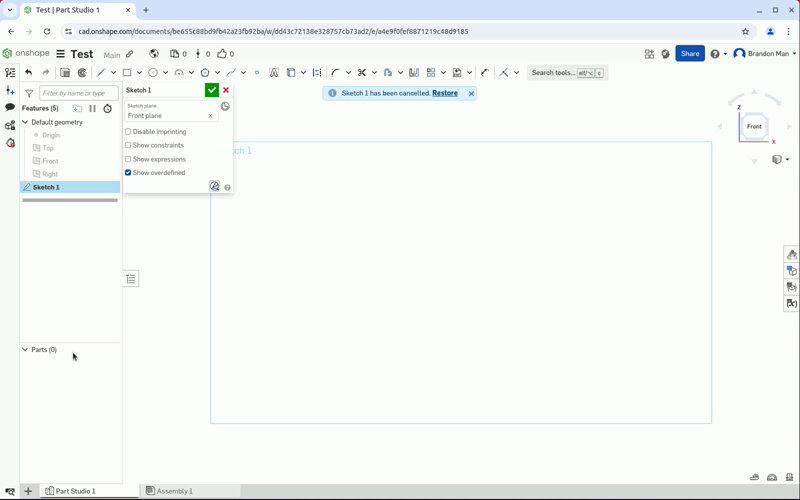
key(y)
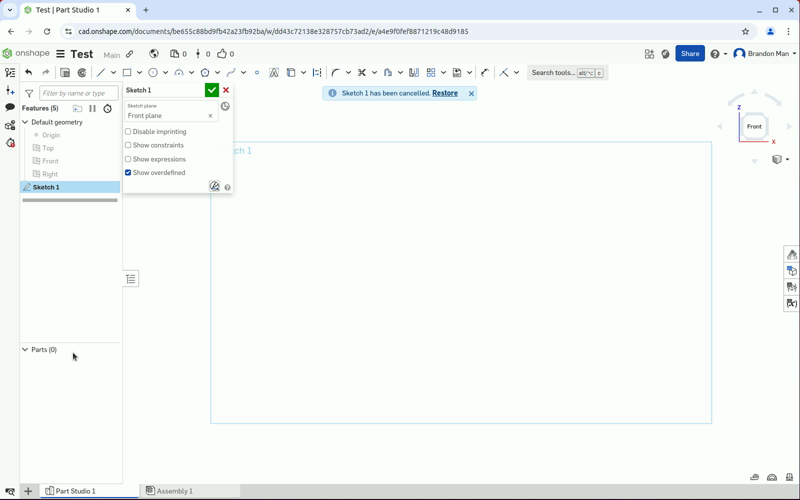
key(c)
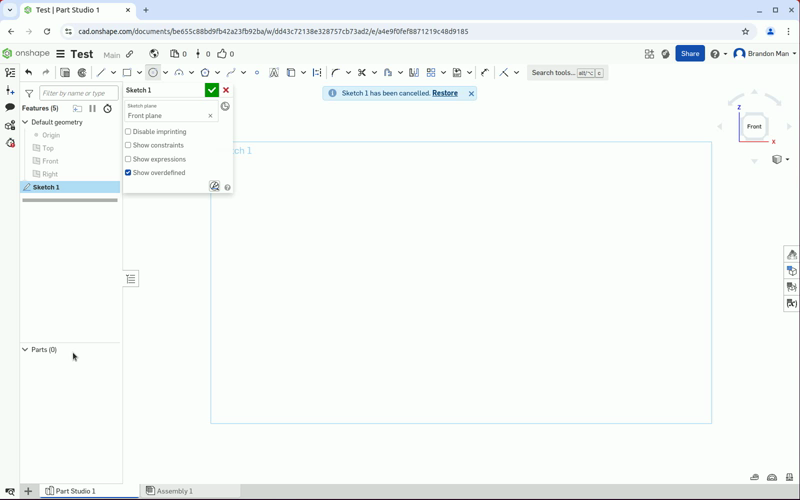
key_down(shift)
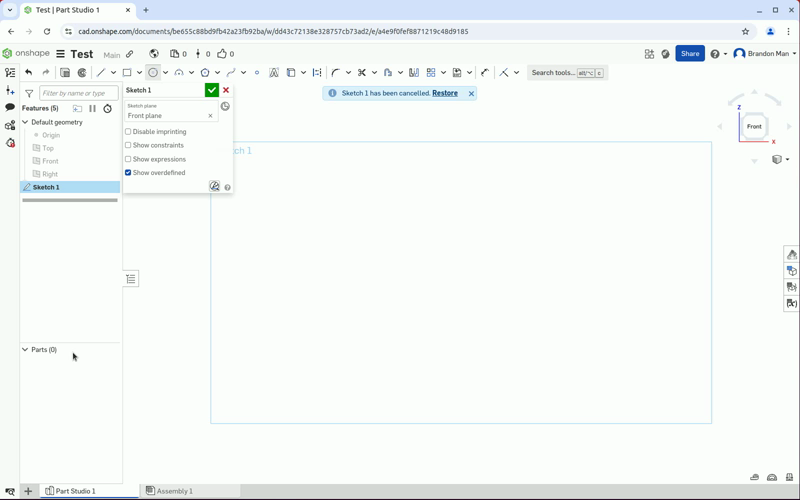
mouse_move(461, 178)
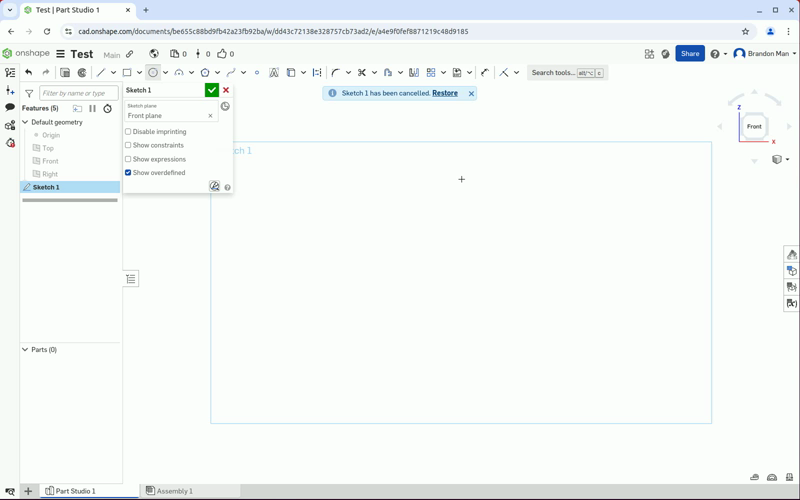
click(461, 178)
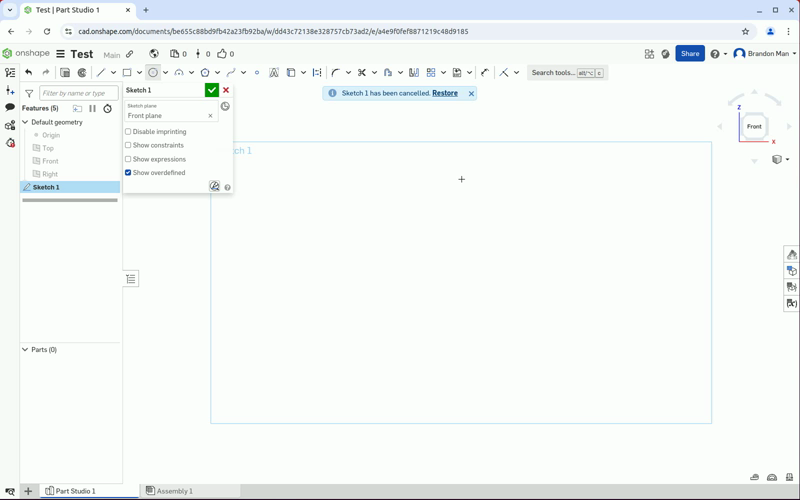
key_up(shift)
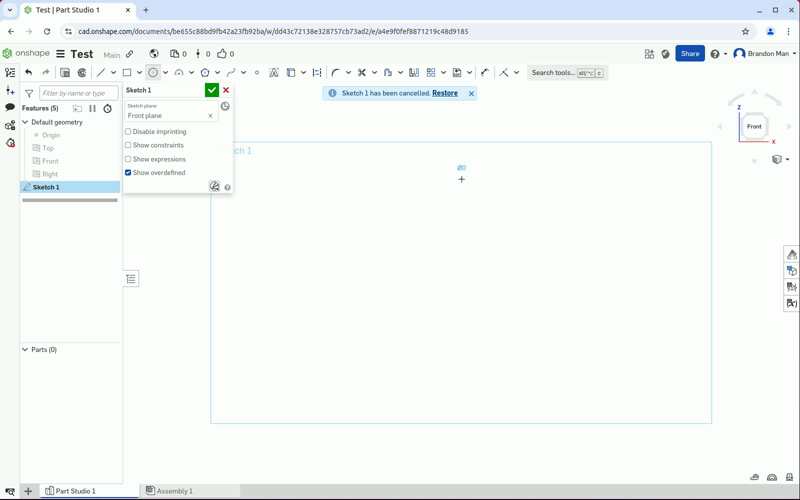
mouse_move(471, 178)
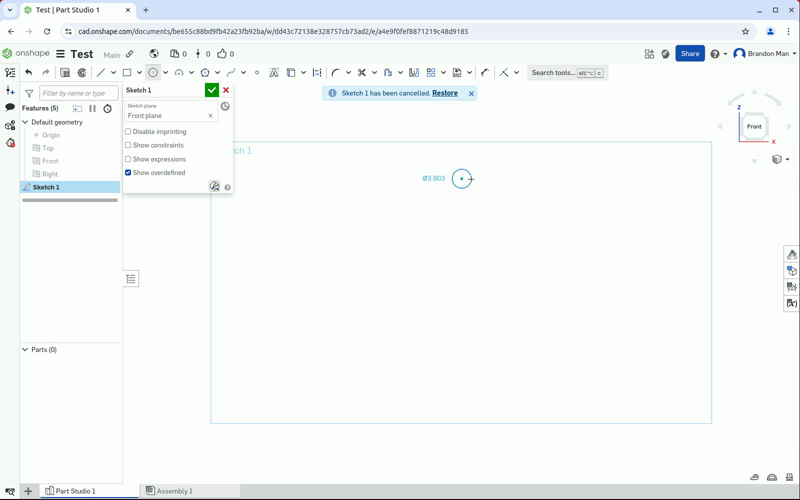
click(471, 178)
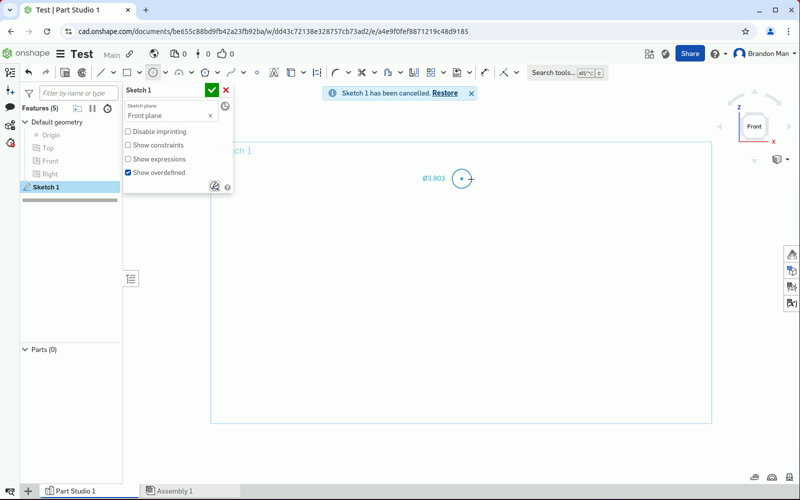
key(esc)
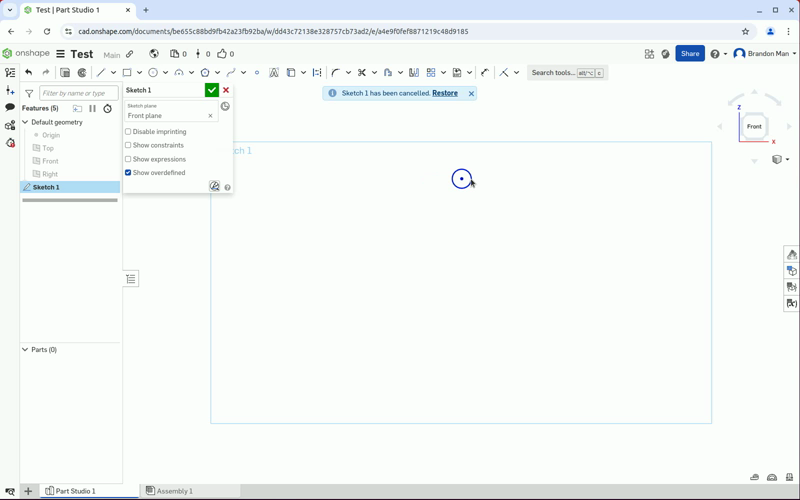
key(c)
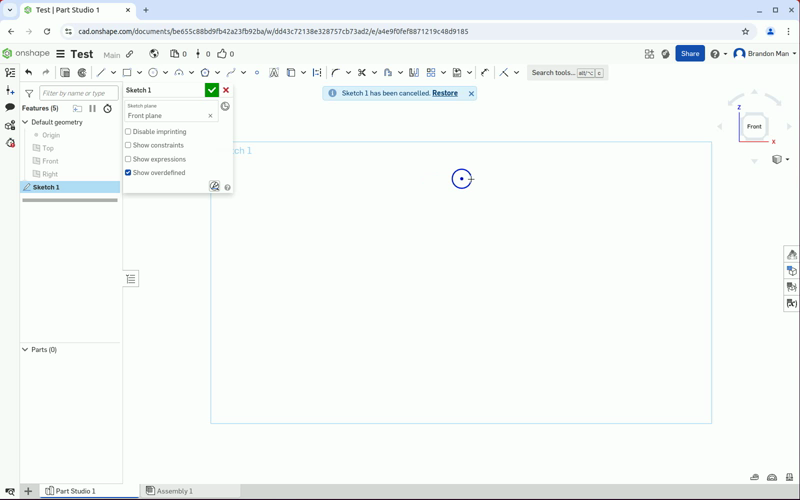
key_down(shift)
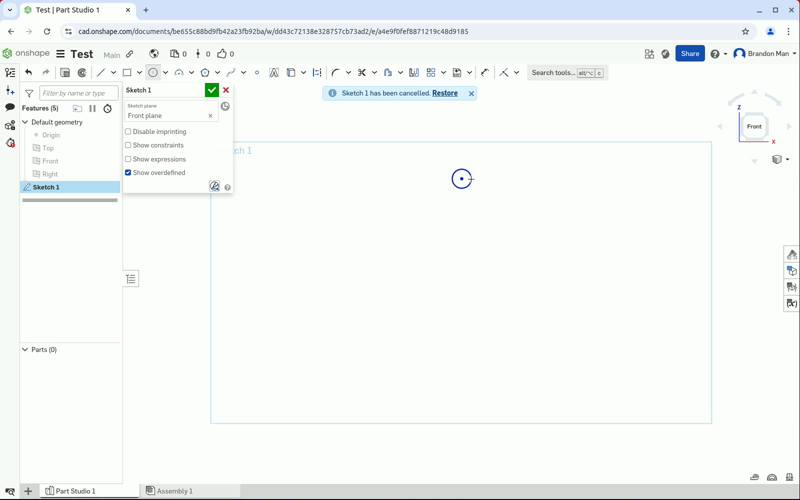
mouse_move(461, 178)
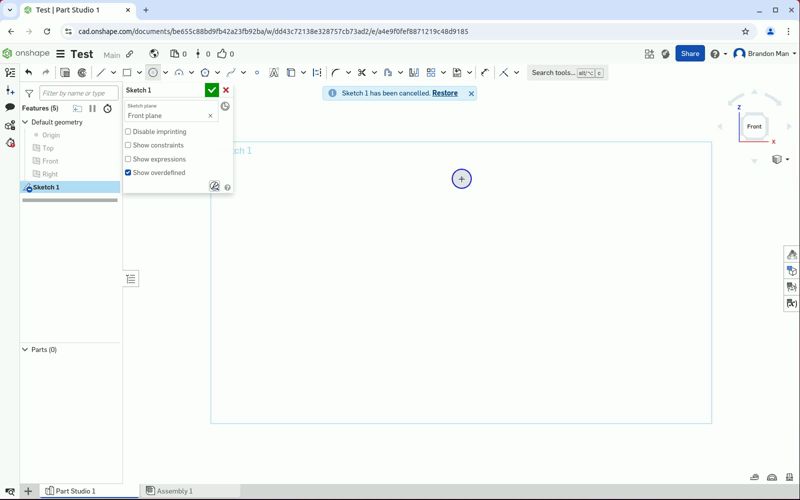
click(461, 178)
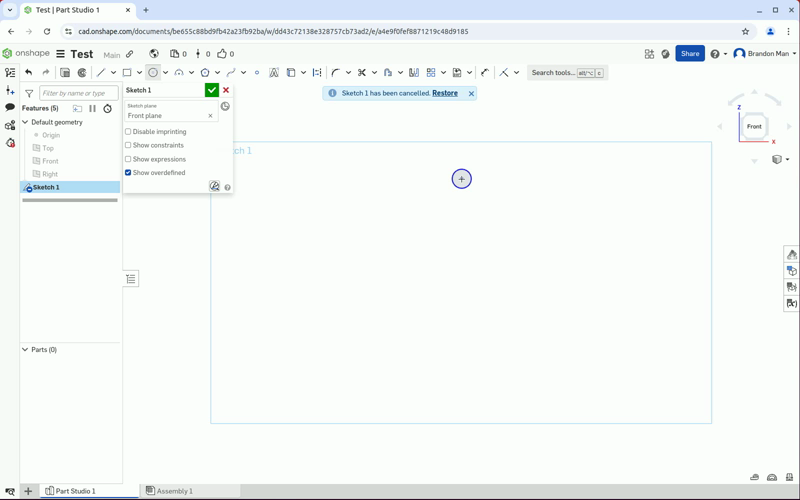
key_up(shift)
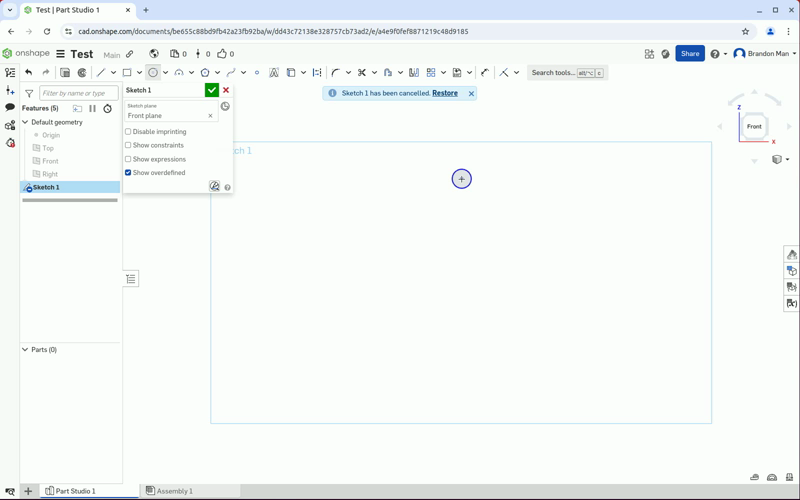
mouse_move(464, 178)
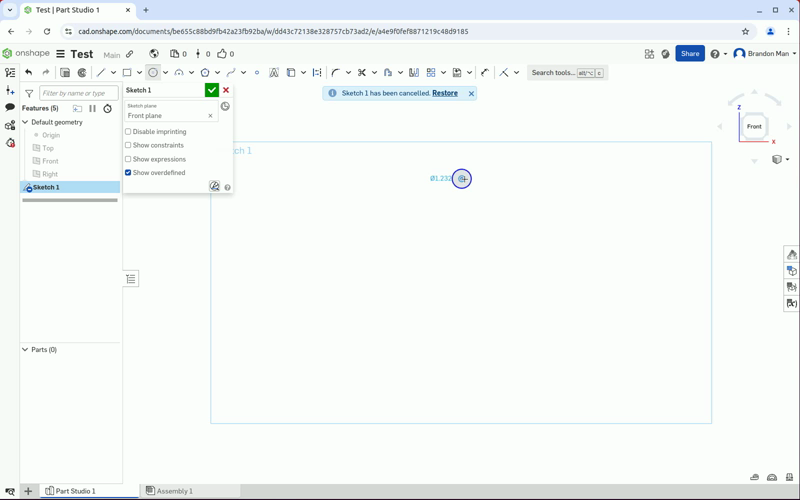
scroll(6)
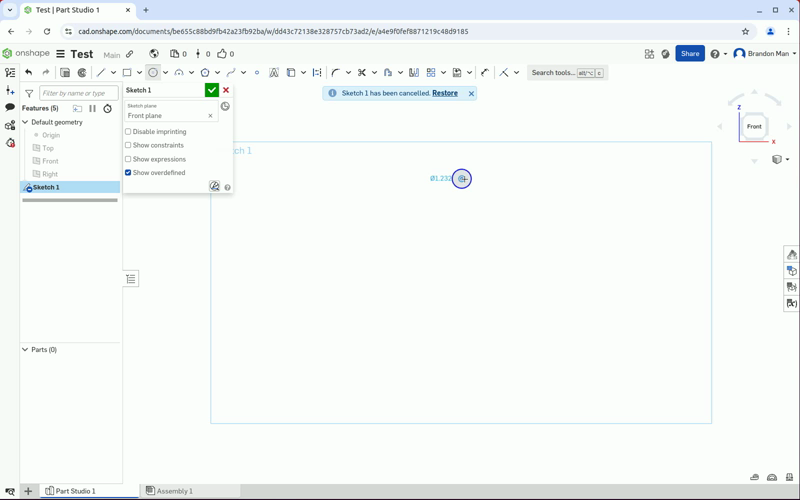
scroll(6)
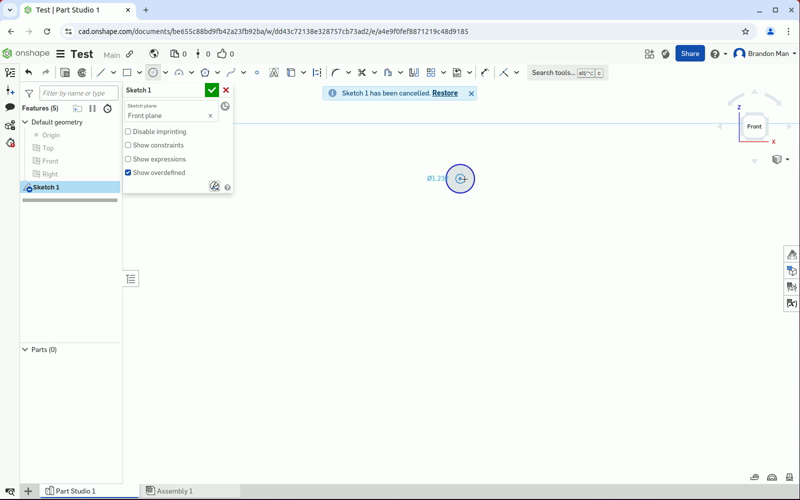
scroll(6)
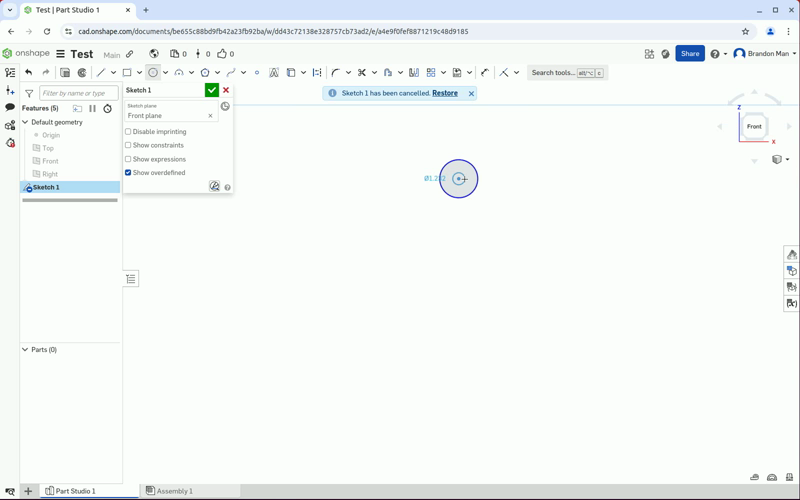
scroll(6)
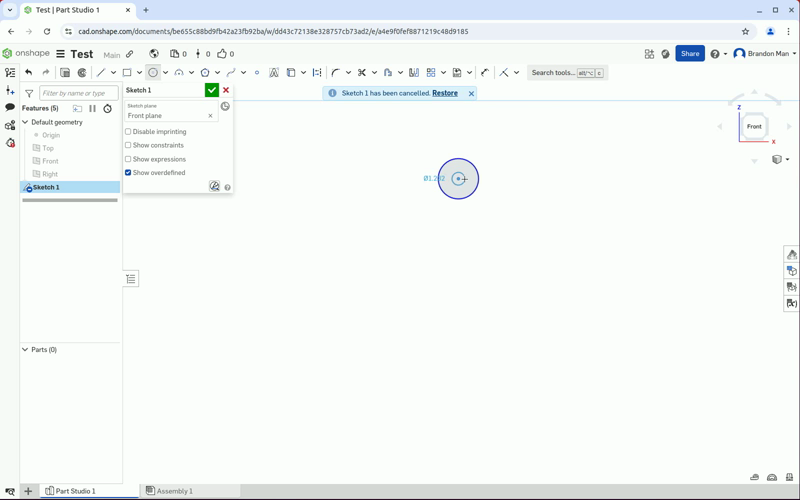
scroll(6)
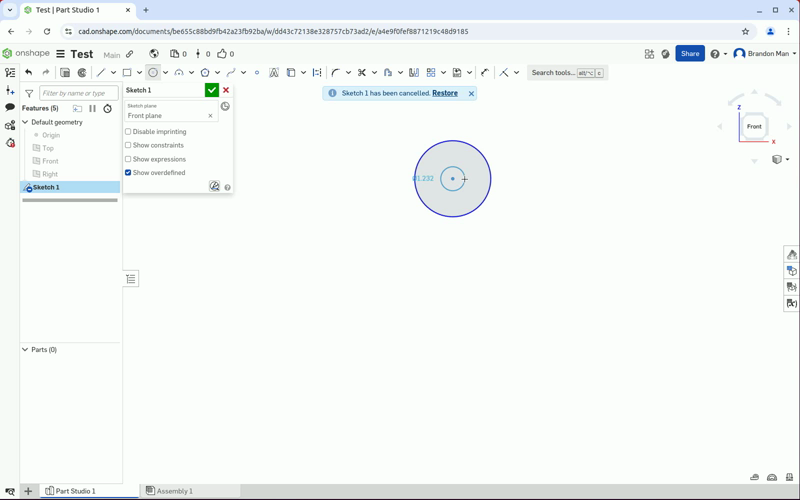
scroll(6)
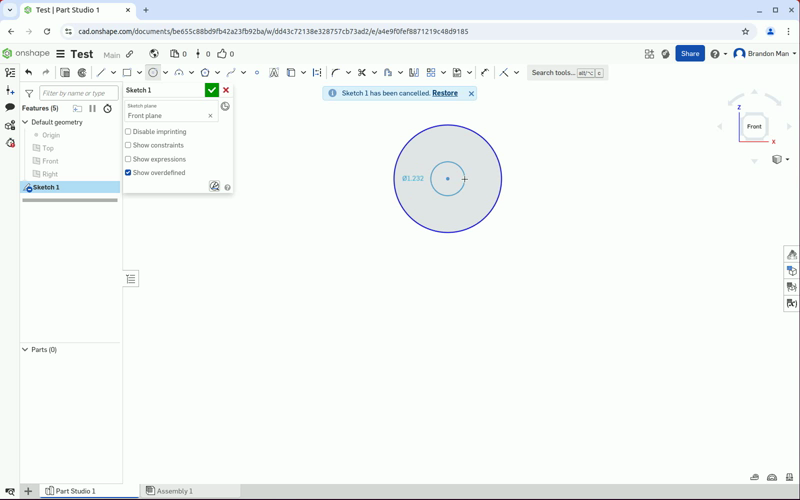
scroll(6)
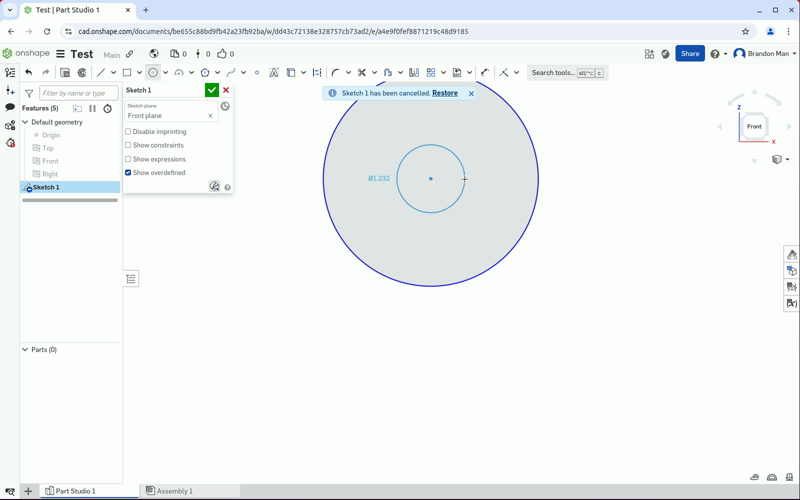
click(464, 178)
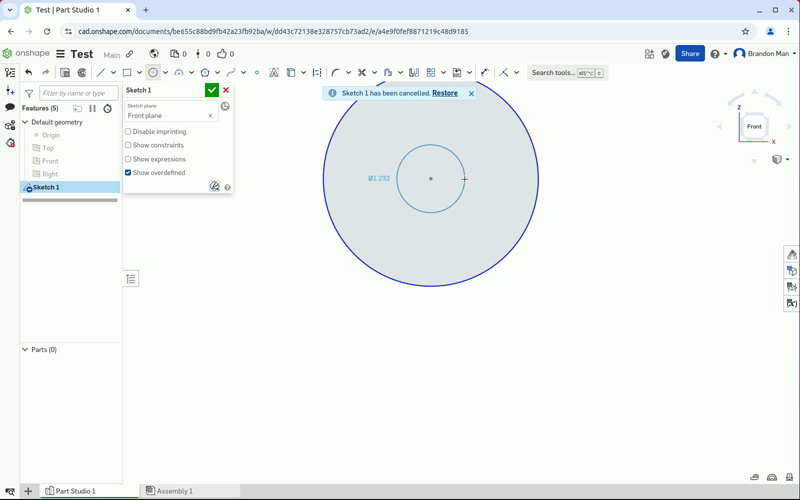
scroll(-6)
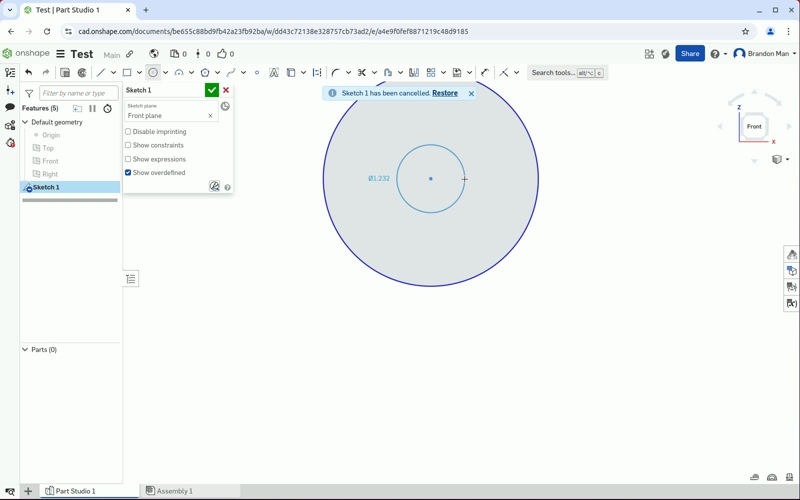
scroll(-6)
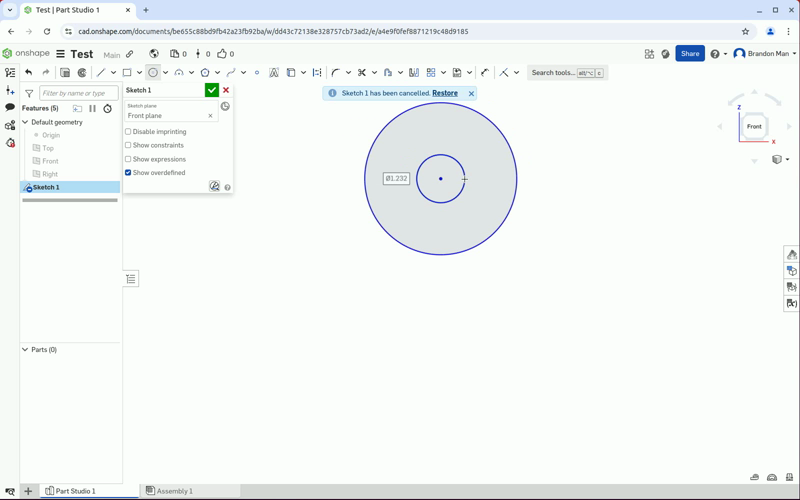
scroll(-6)
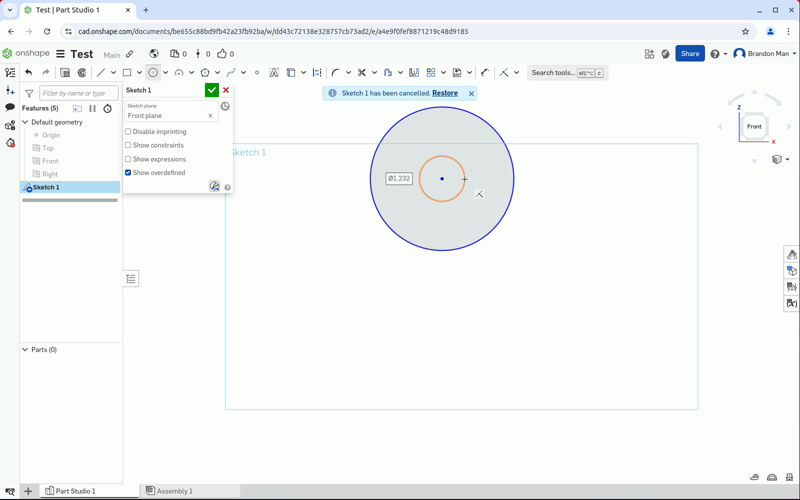
scroll(-6)
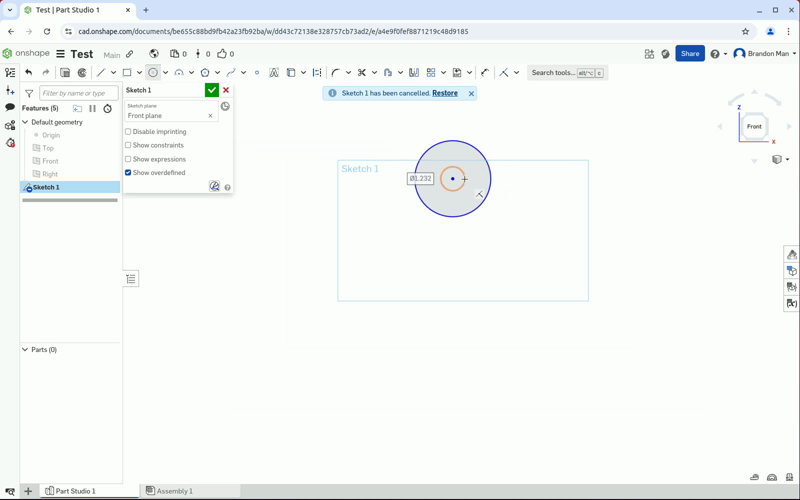
scroll(-6)
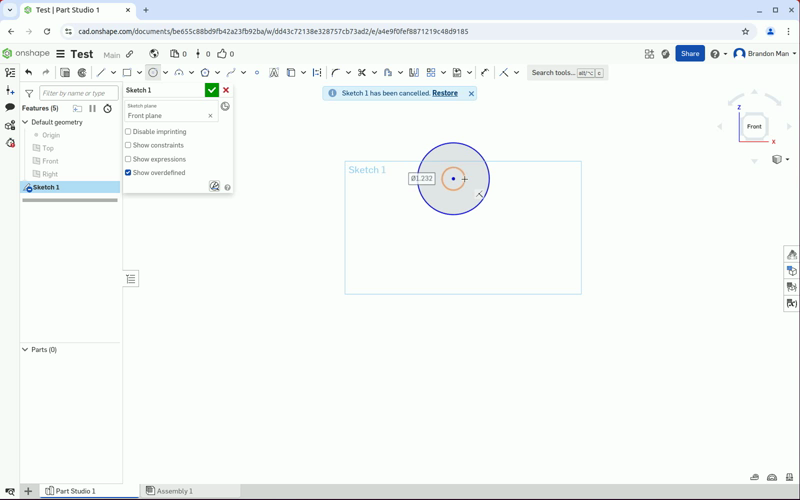
scroll(-6)
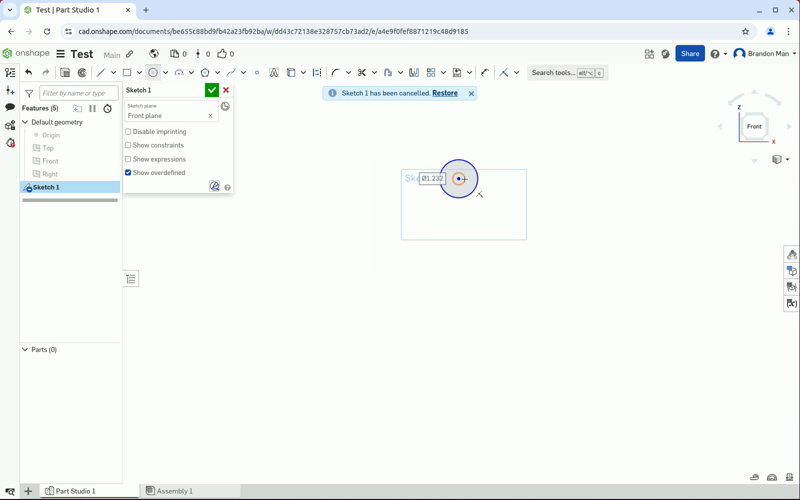
scroll(-6)
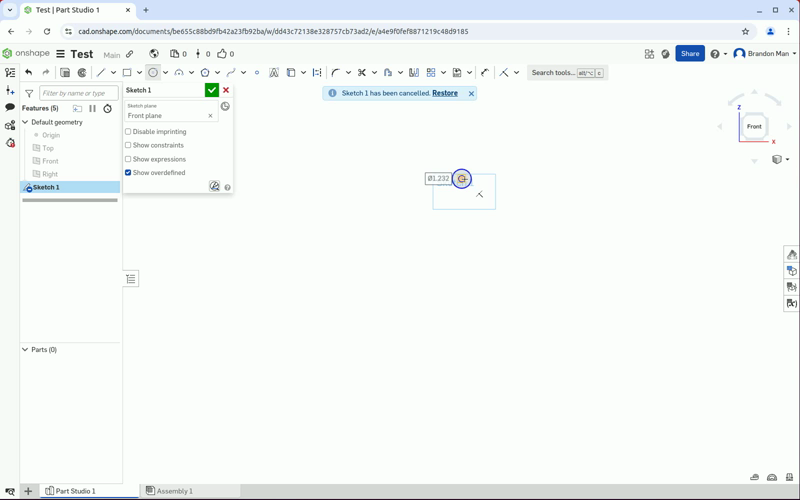
key(esc)
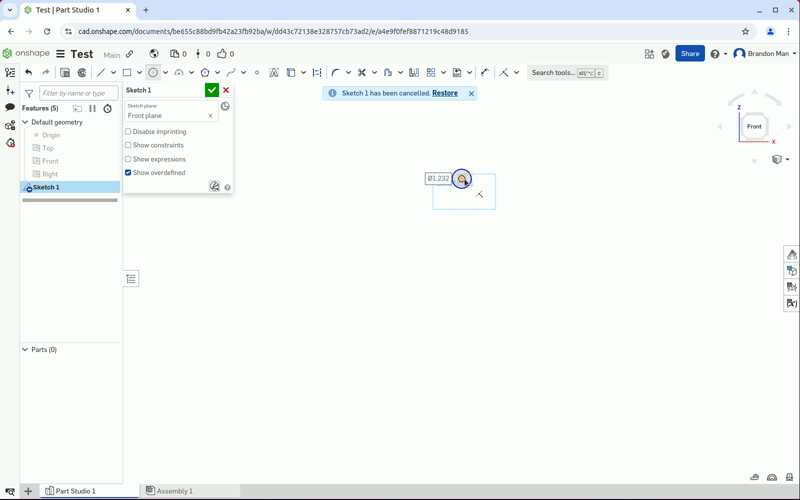
mouse_move(461, 183)
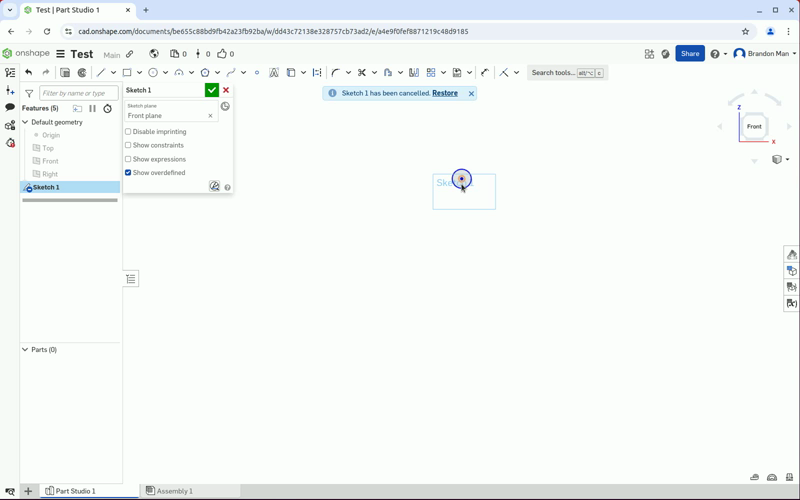
scroll(6)
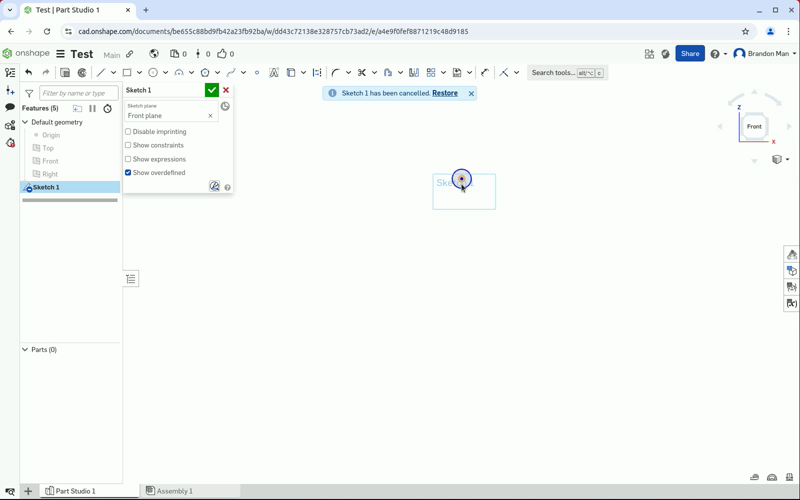
scroll(6)
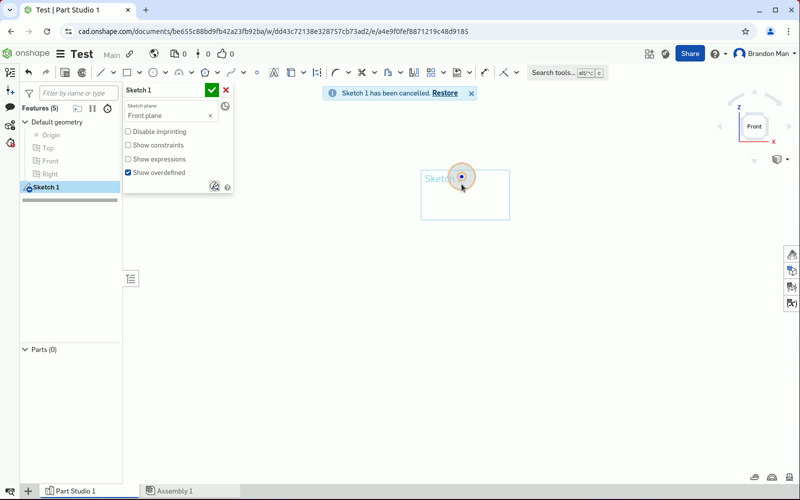
scroll(6)
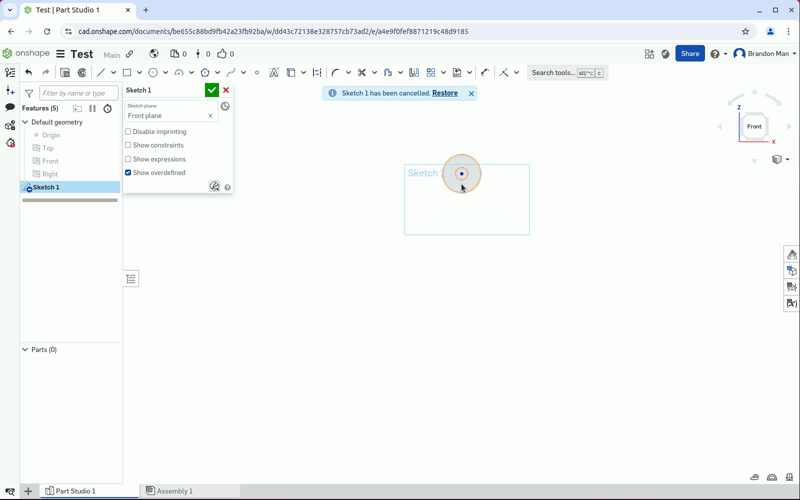
scroll(6)
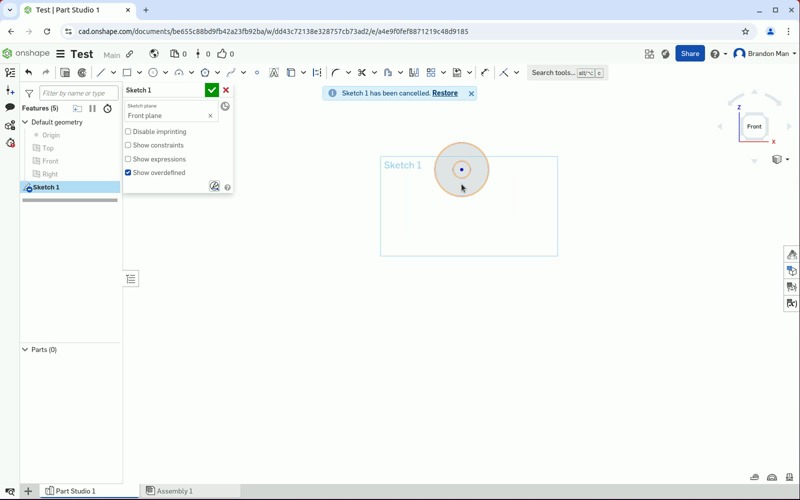
scroll(6)
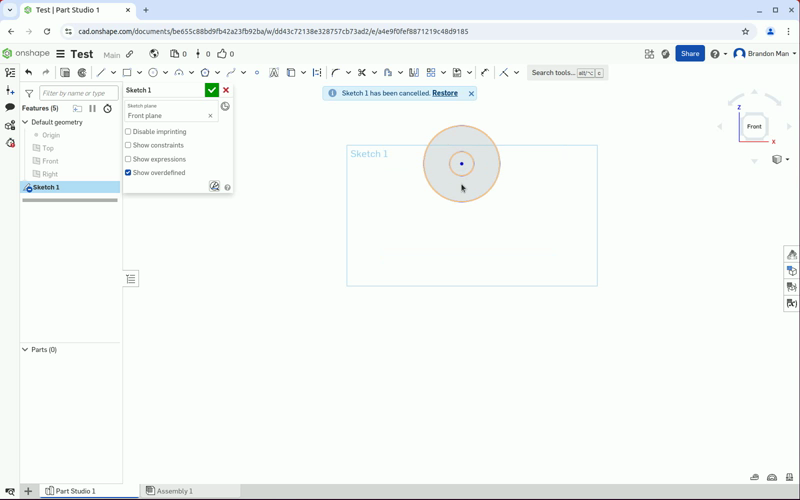
scroll(6)
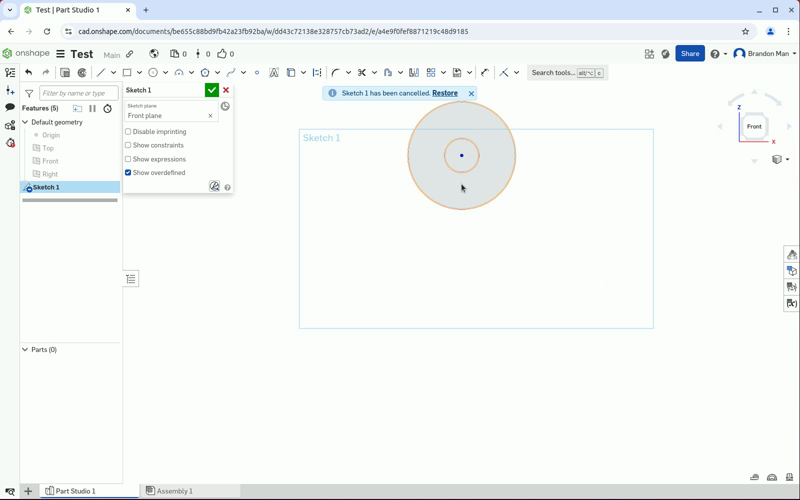
scroll(6)
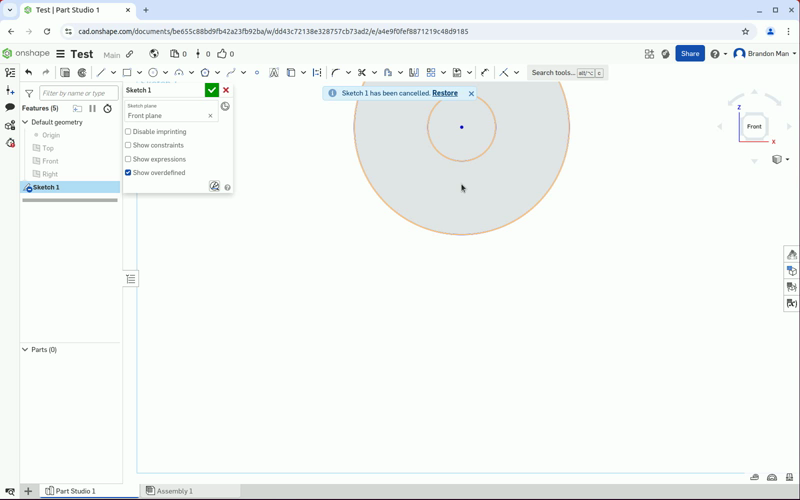
click(461, 183)
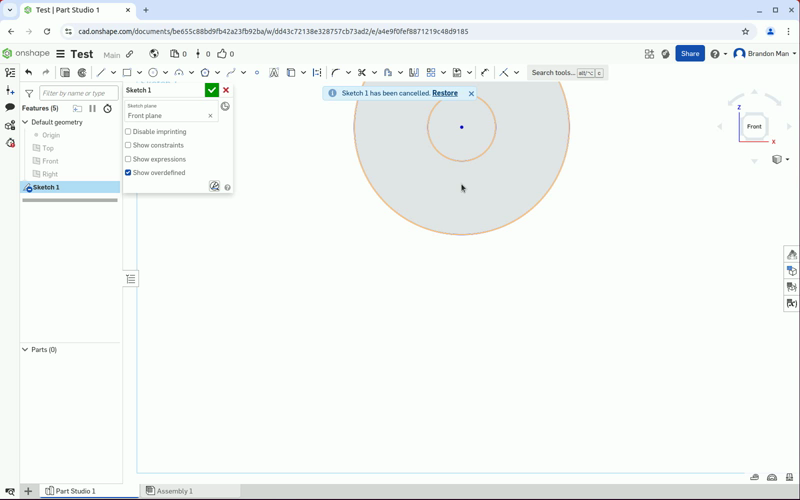
scroll(-6)
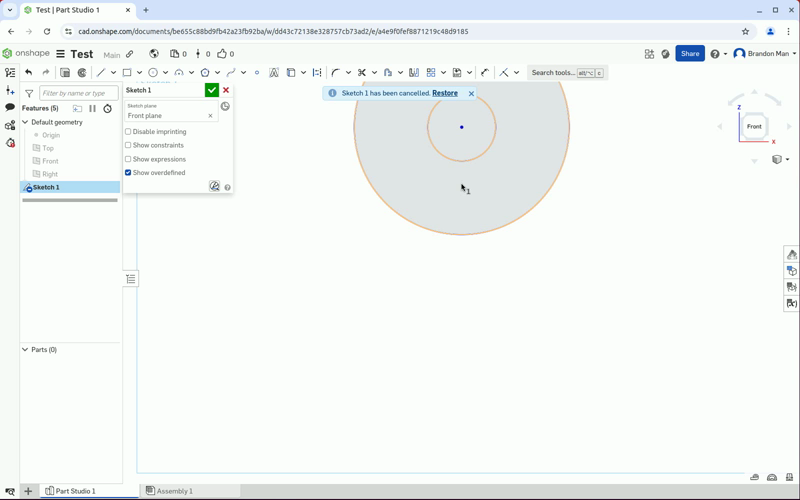
scroll(-6)
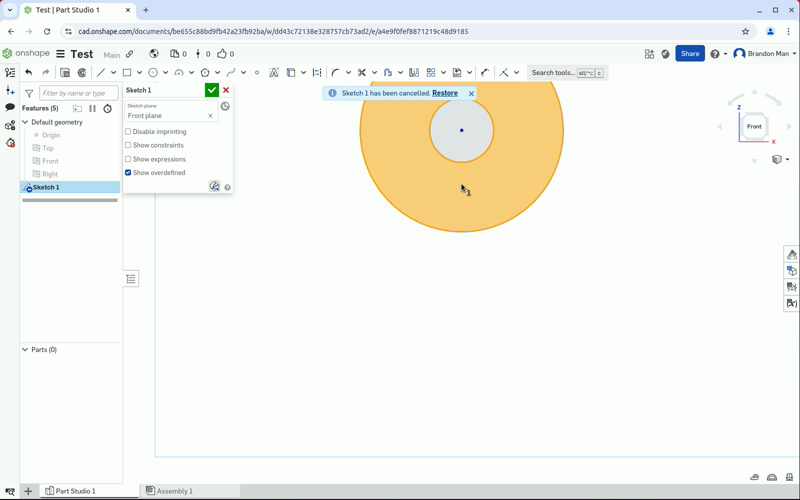
scroll(-6)
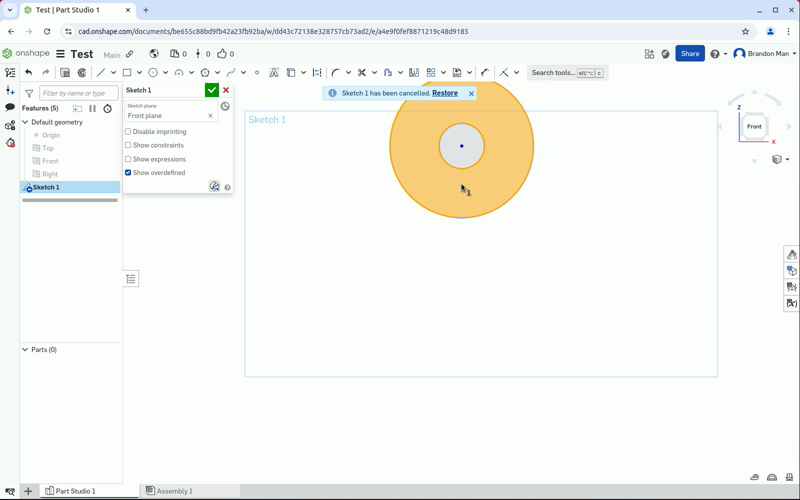
scroll(-6)
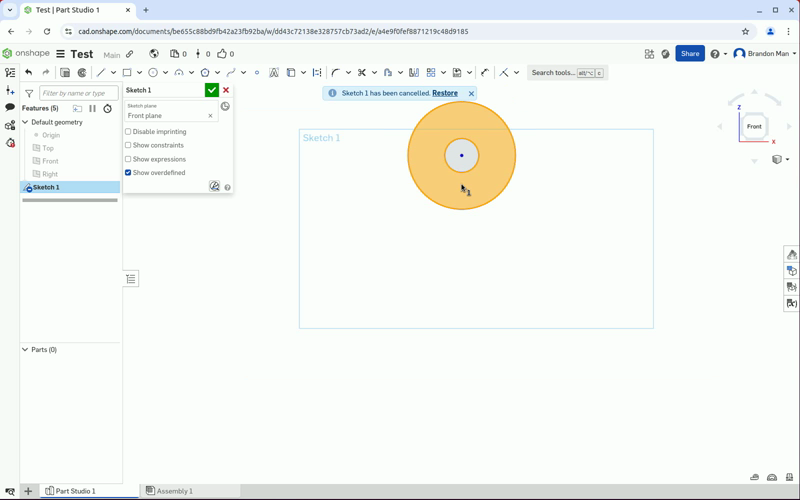
scroll(-6)
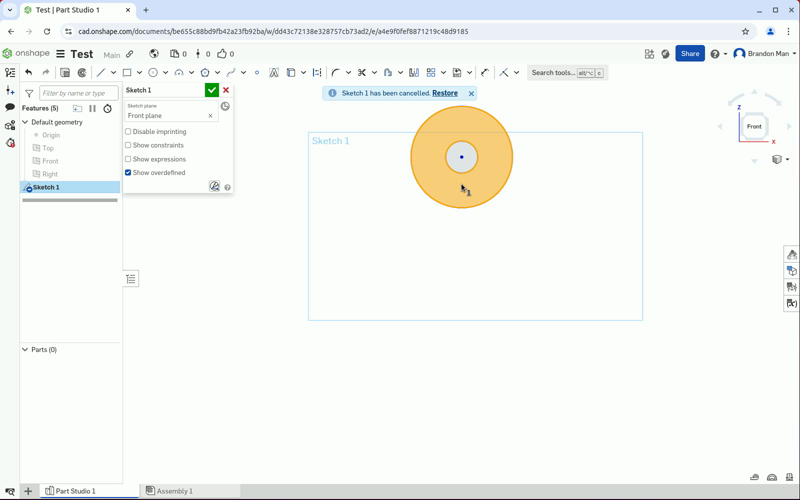
scroll(-6)
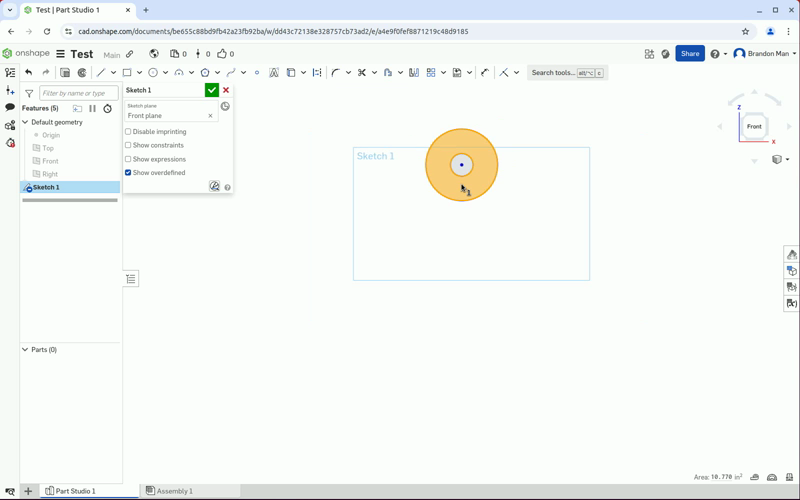
scroll(-6)
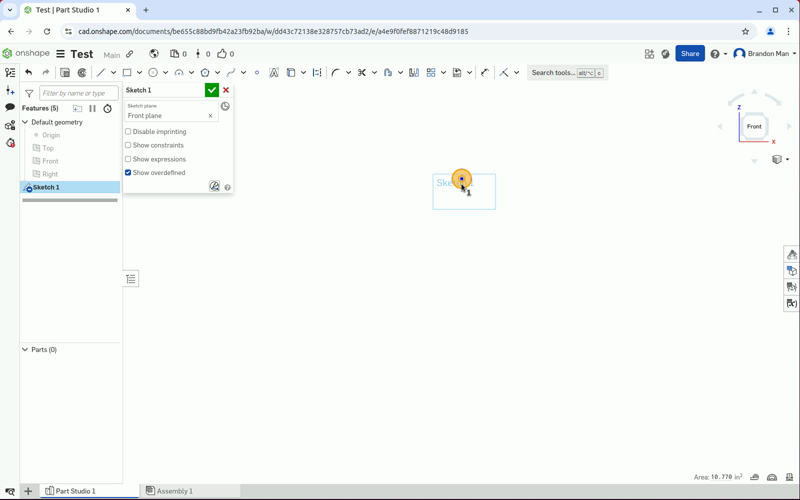
mouse_move(73, 352)
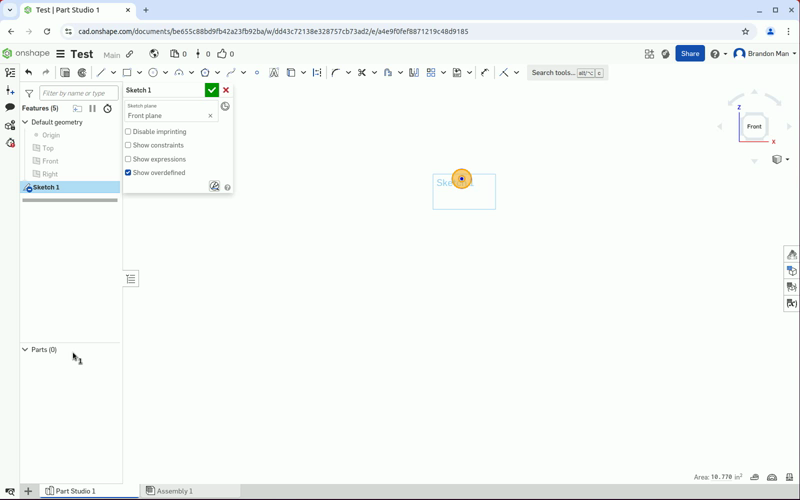
key(shift+y)
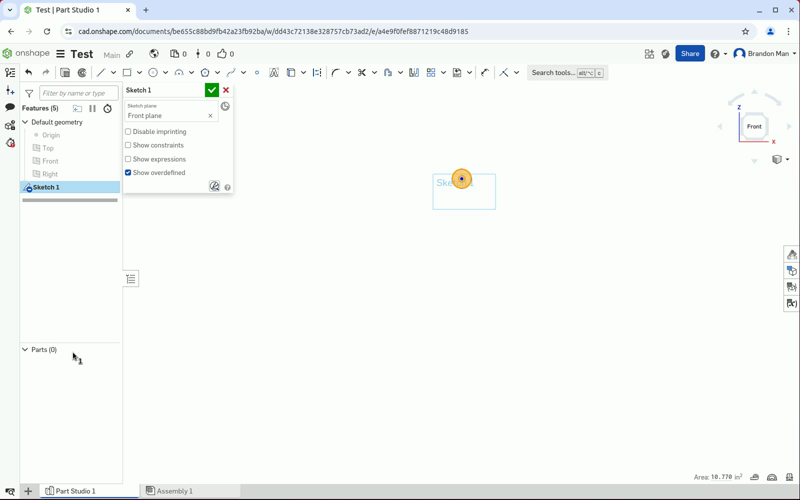
key(shift+e)
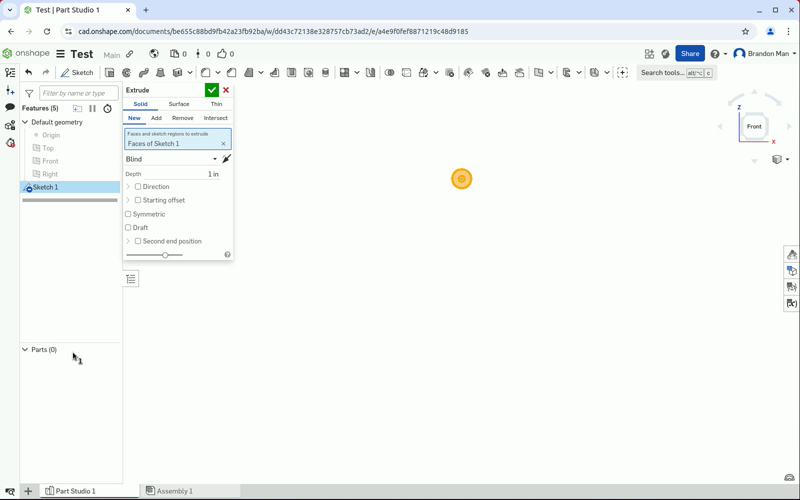
mouse_move(143, 106)
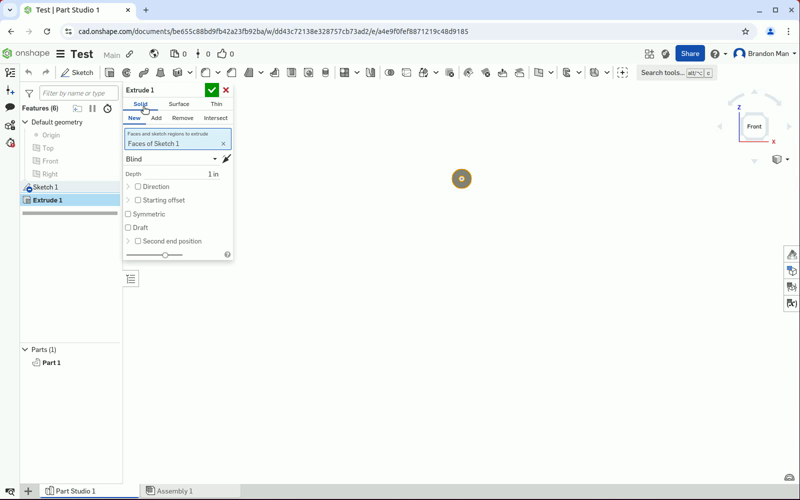
click(143, 106)
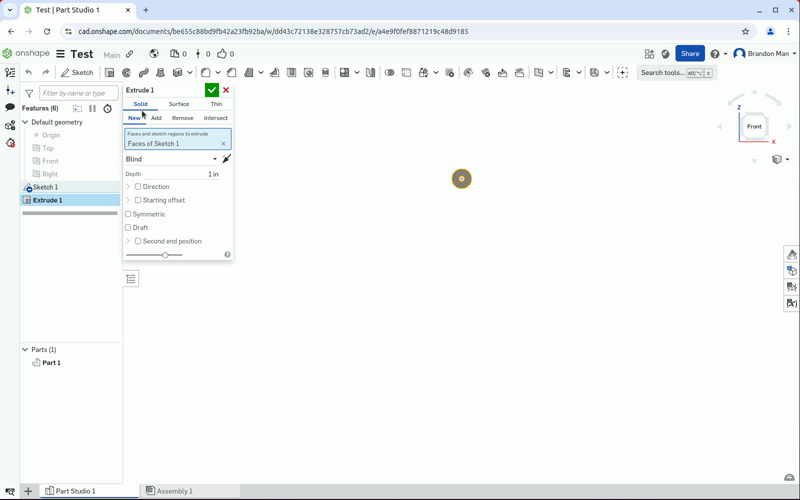
mouse_move(137, 120)
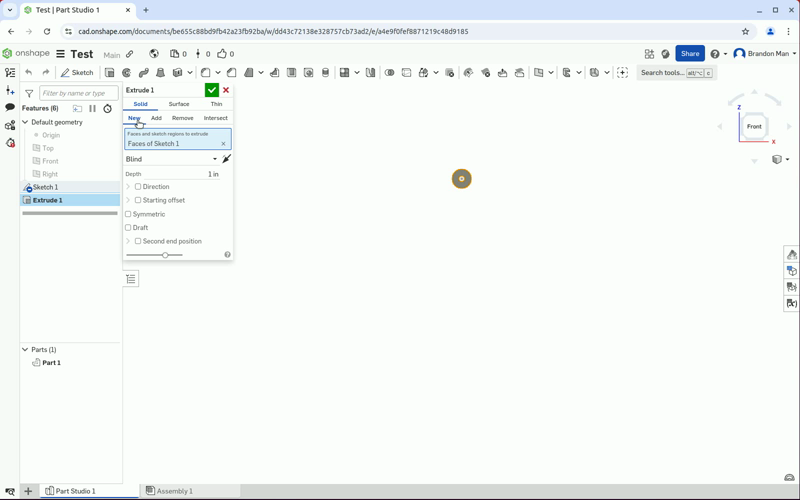
click(137, 120)
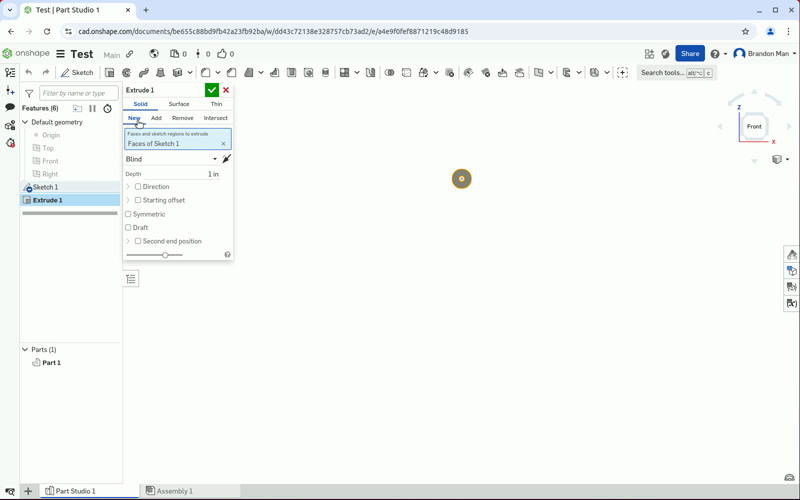
key(tab, 4)
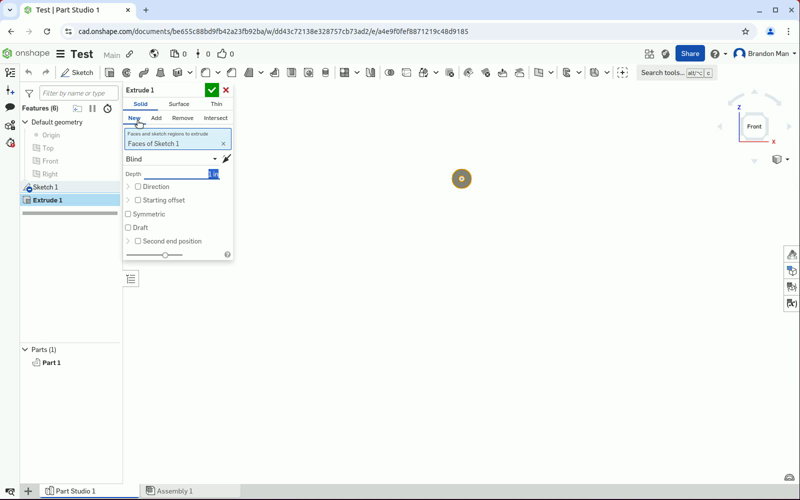
text(0.481)
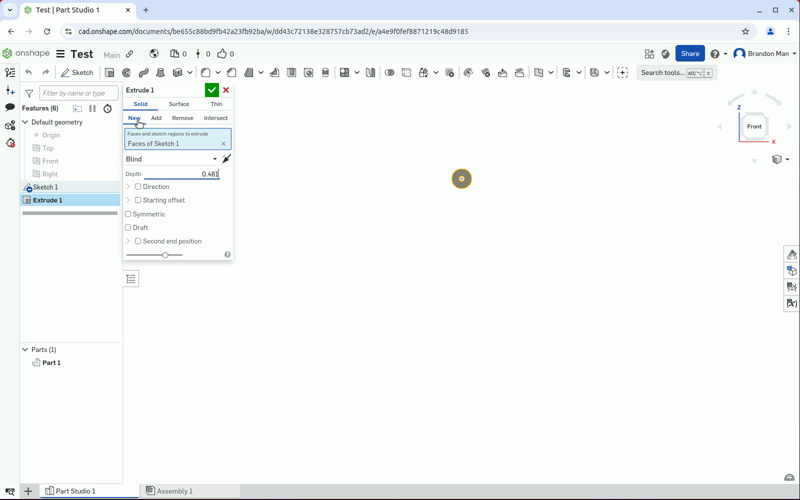
key(enter)
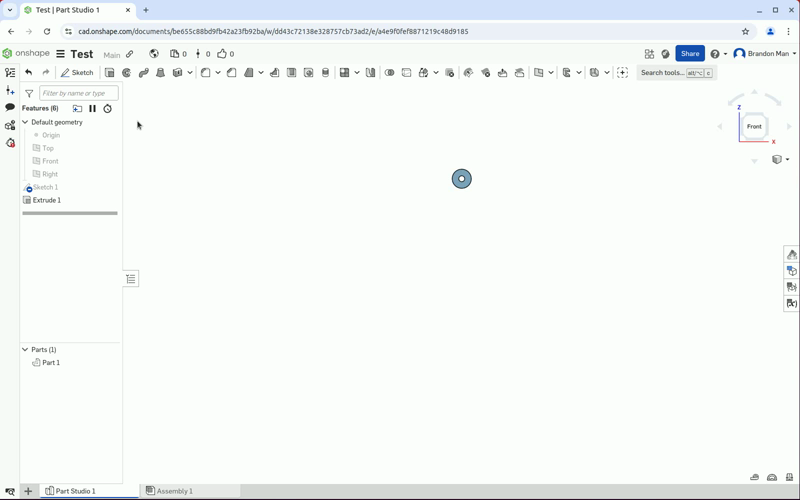
key(shift+h)
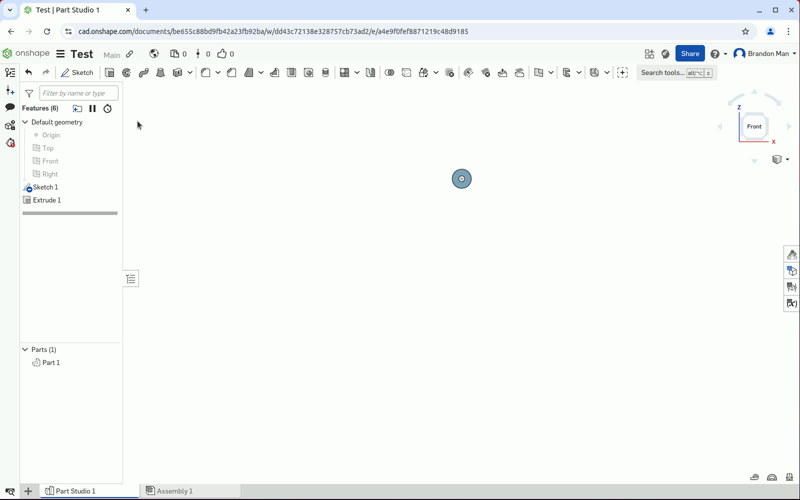
key(shift+h)
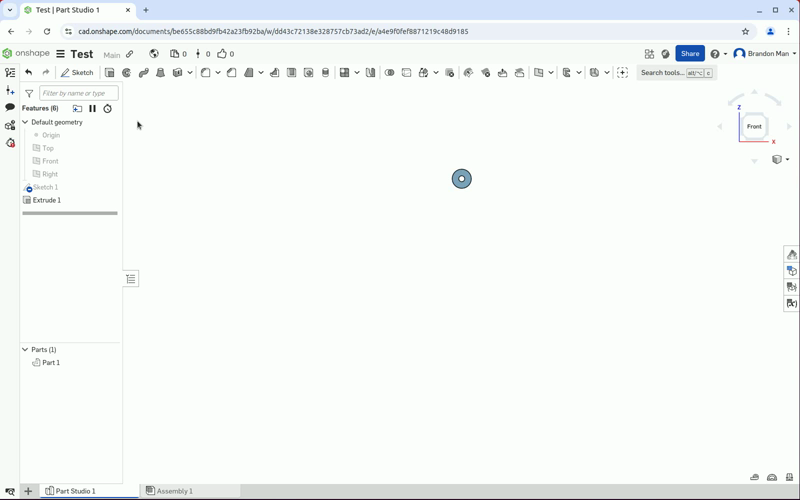
mouse_move(73, 189)
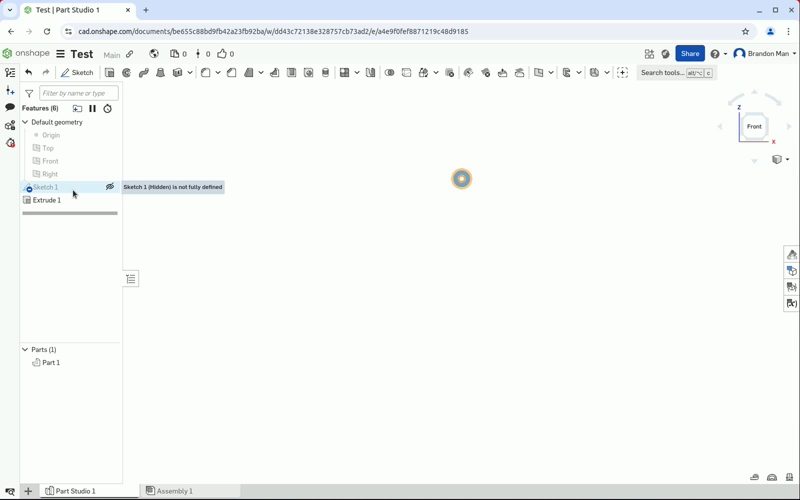
click(73, 189)
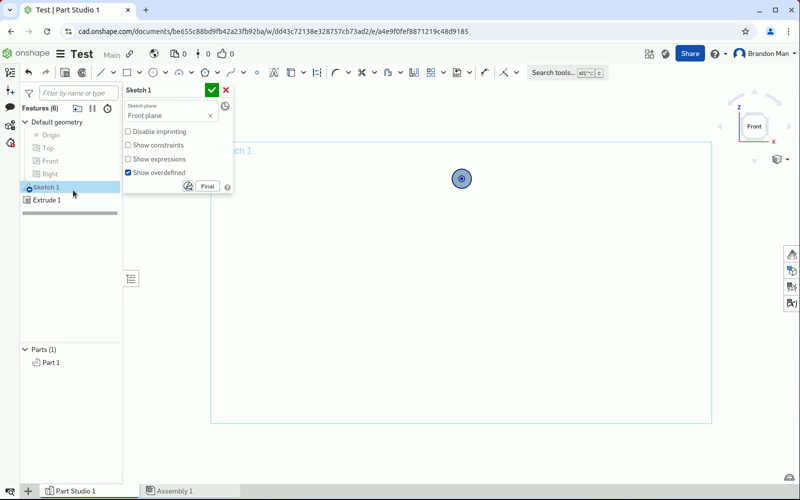
mouse_move(229, 92)
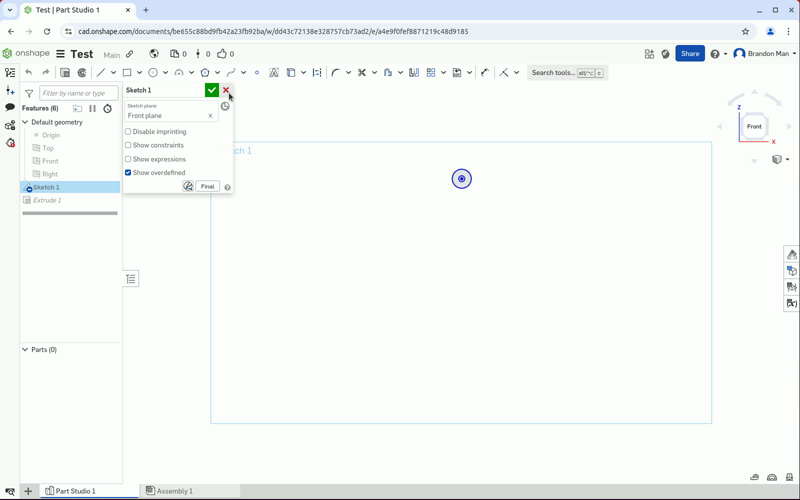
click(229, 92)
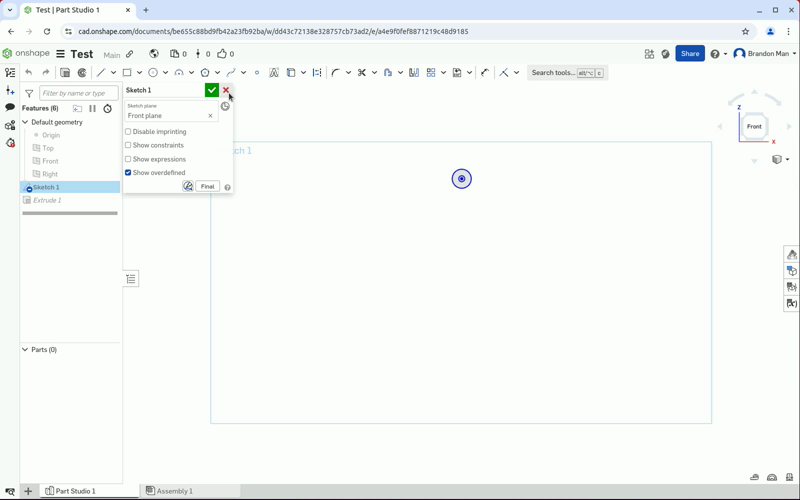
key(shift+s)
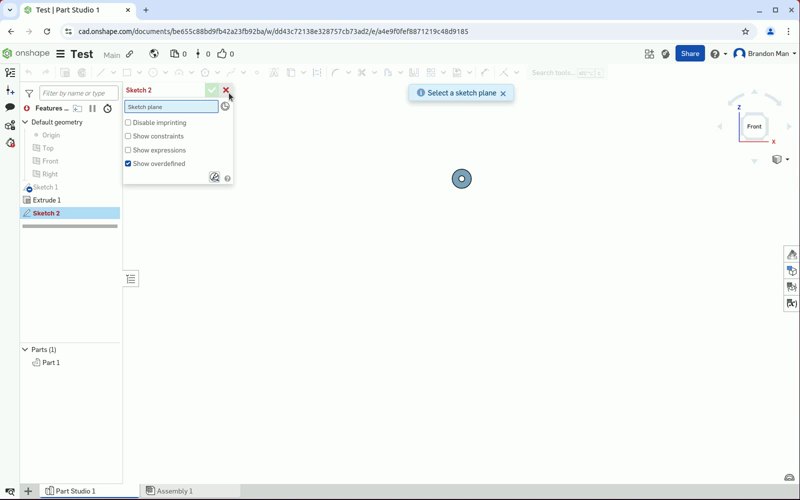
mouse_move(73, 163)
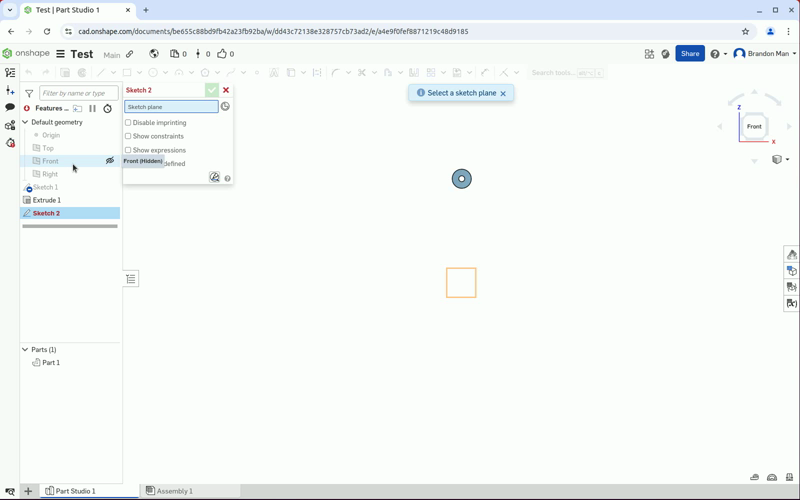
click(73, 163)
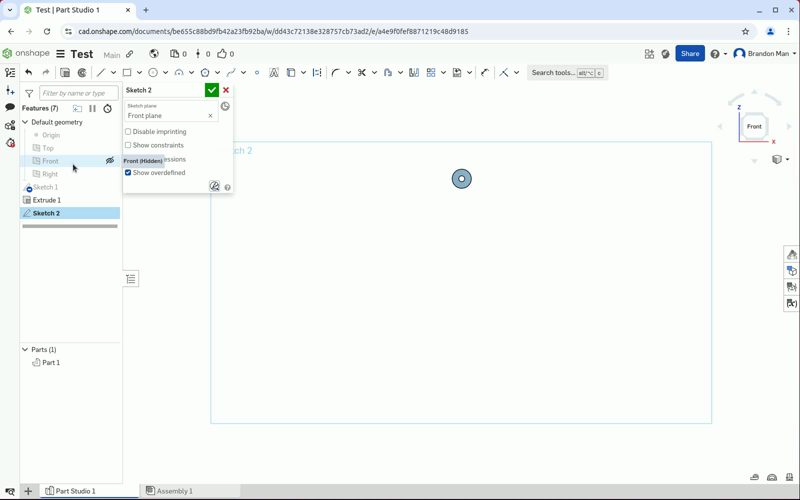
mouse_move(73, 352)
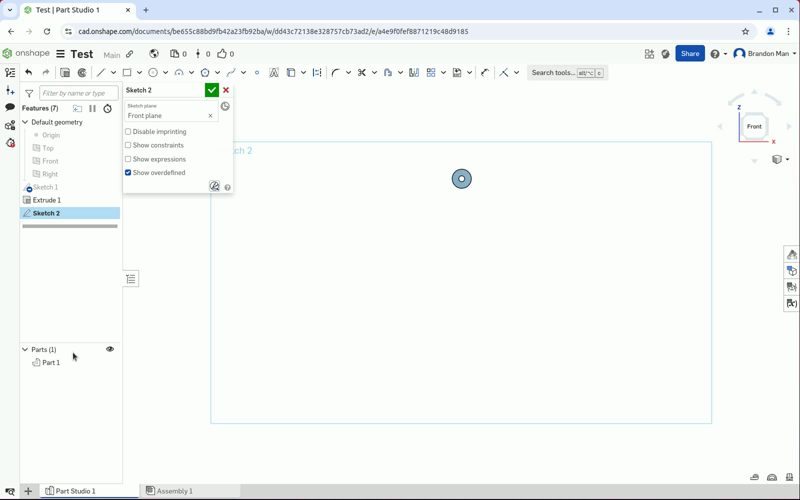
key(y)
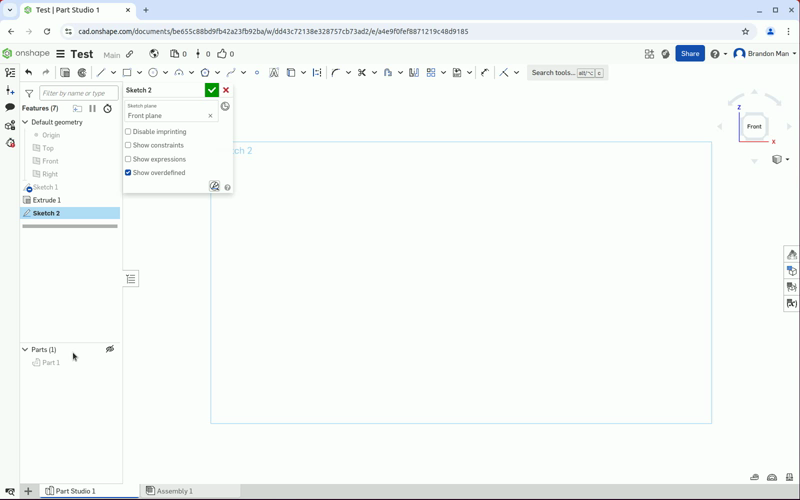
key(c)
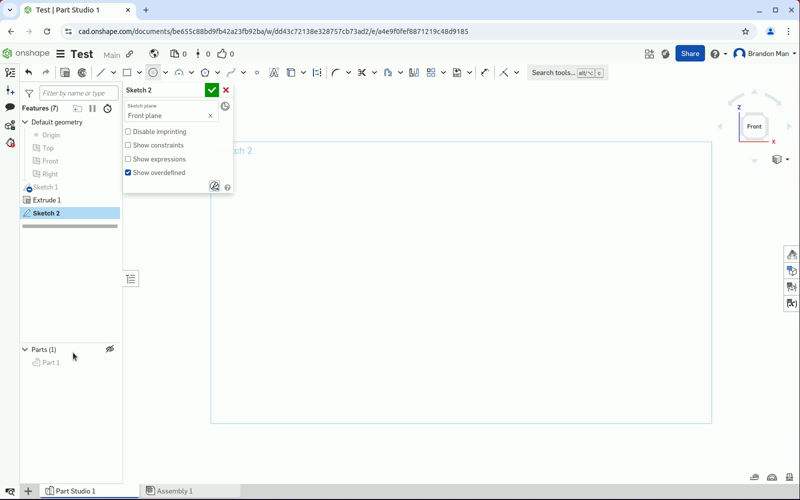
key_down(shift)
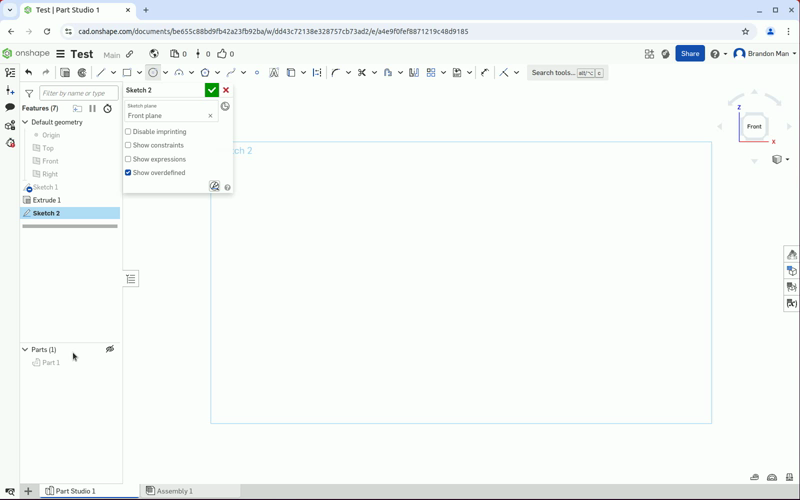
mouse_move(461, 282)
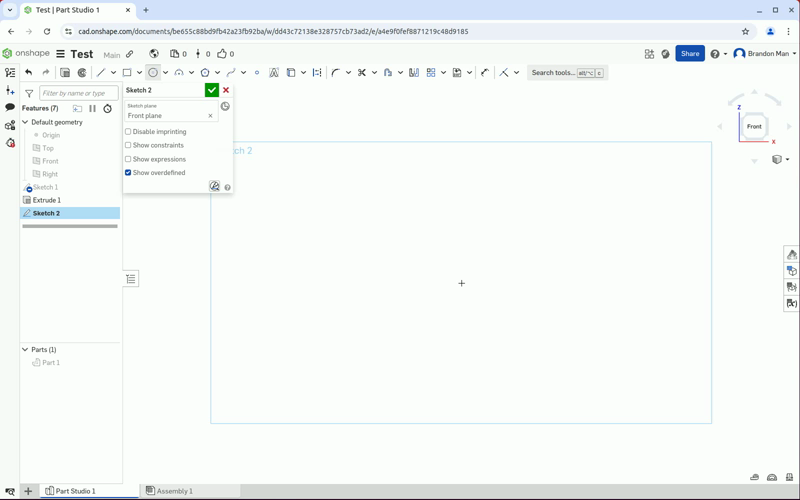
click(461, 282)
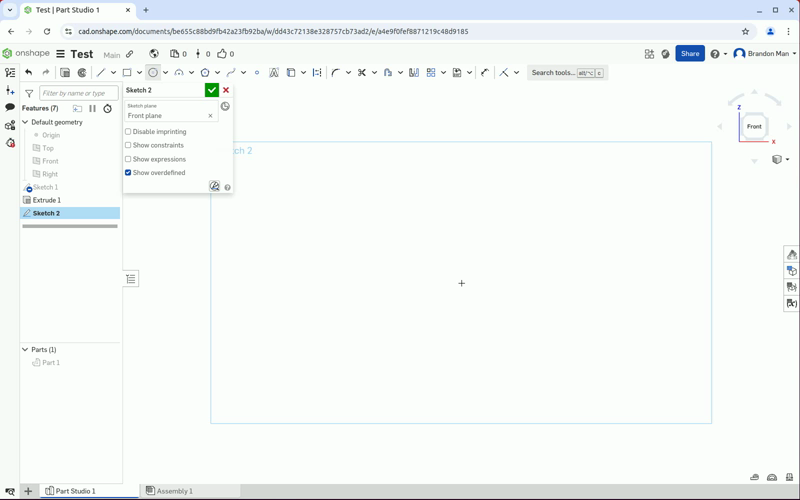
key_up(shift)
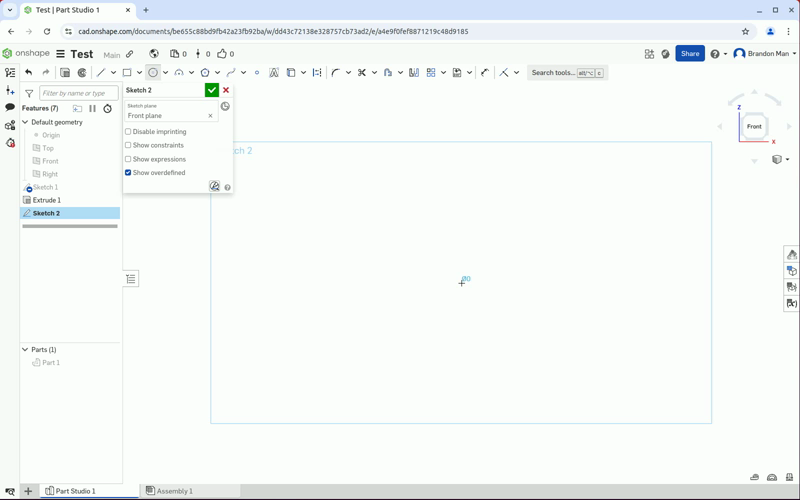
mouse_move(471, 282)
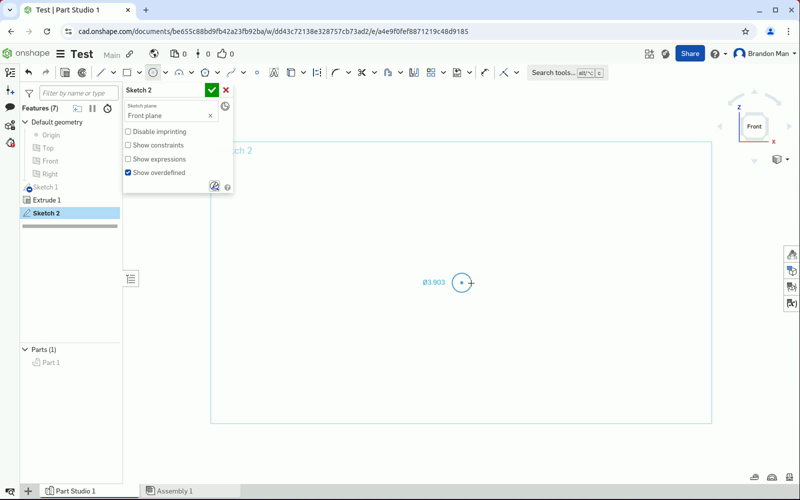
click(471, 282)
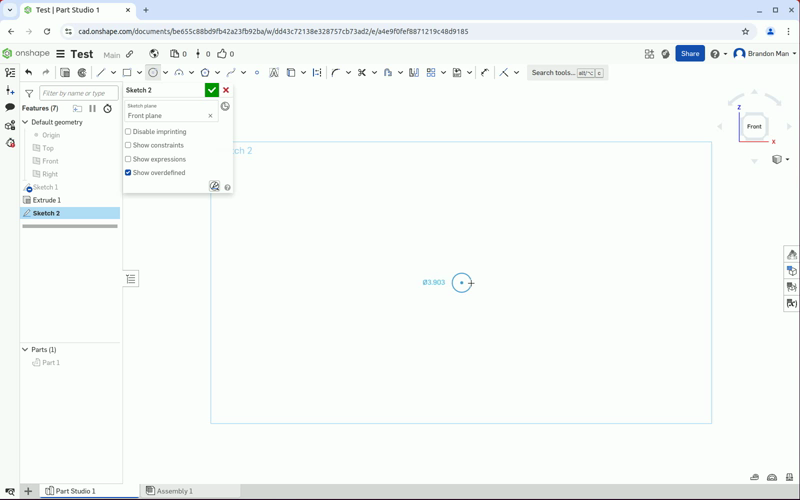
key(esc)
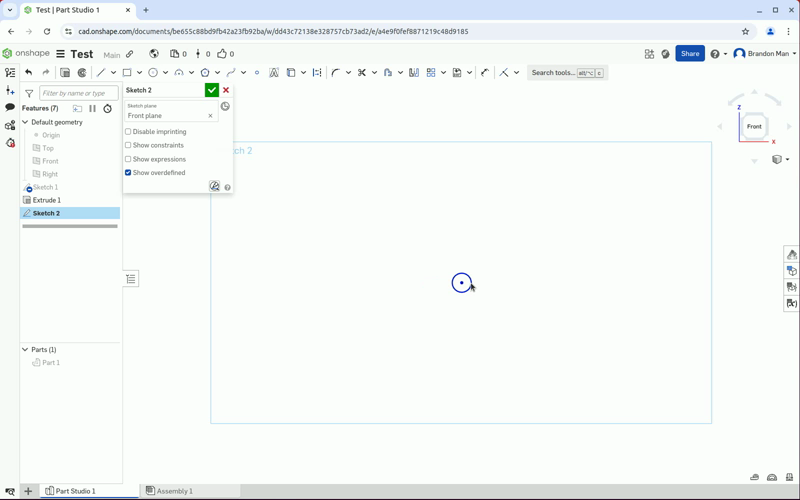
key(c)
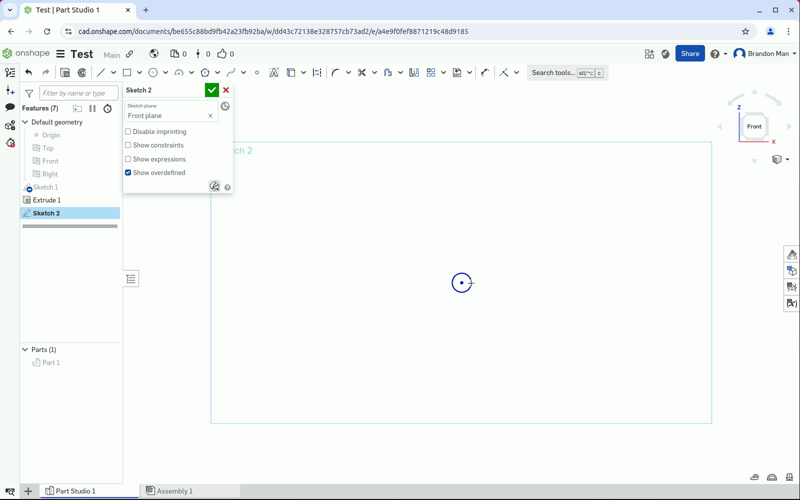
key_down(shift)
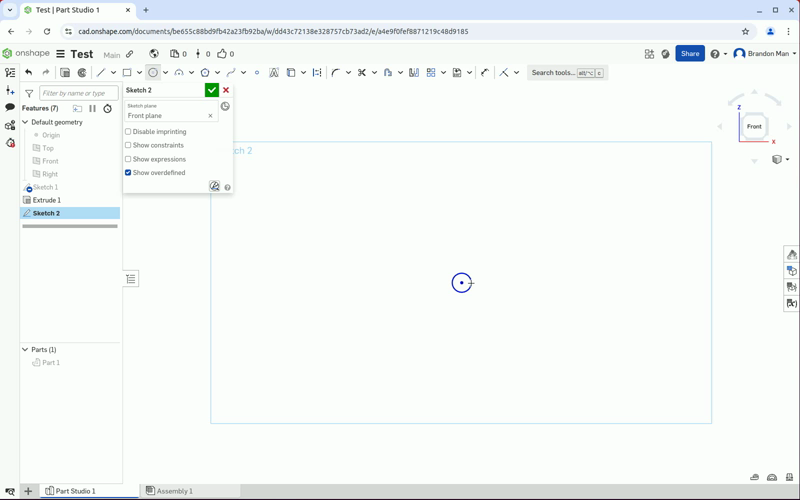
mouse_move(461, 282)
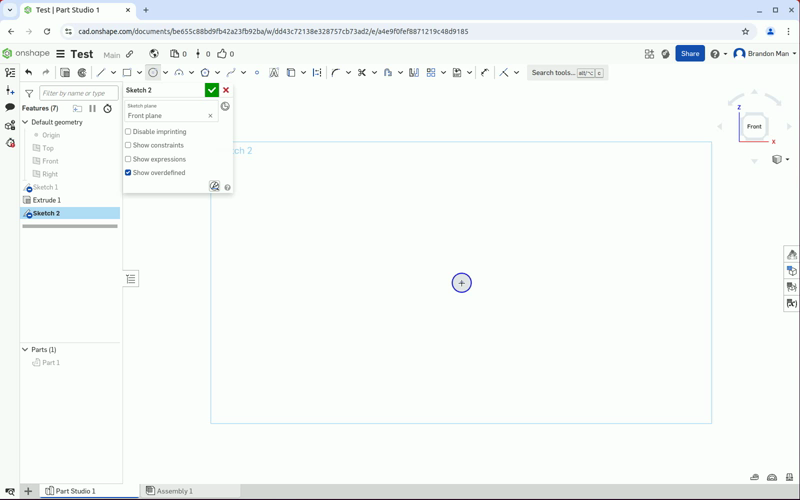
click(461, 282)
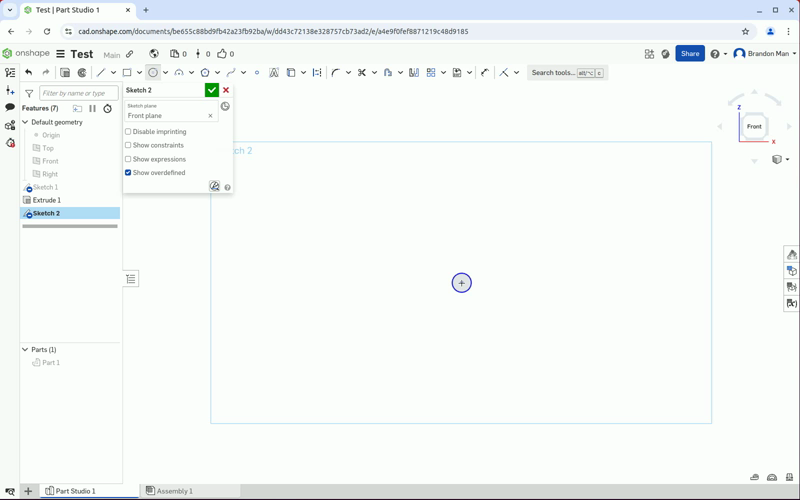
key_up(shift)
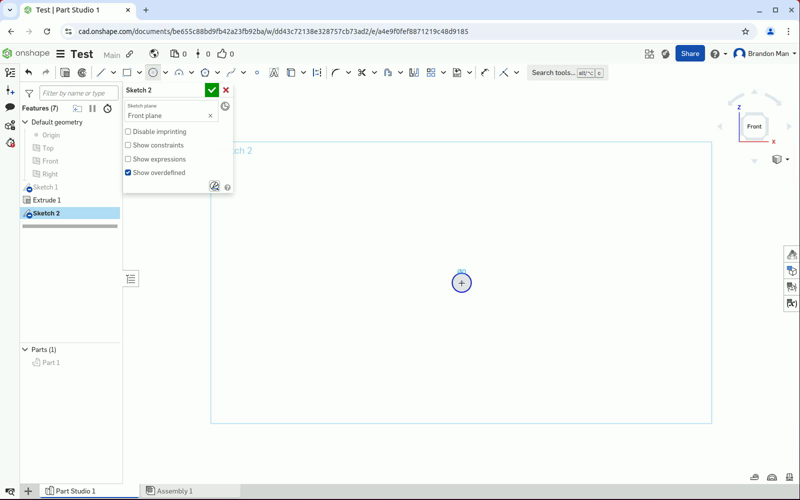
mouse_move(464, 282)
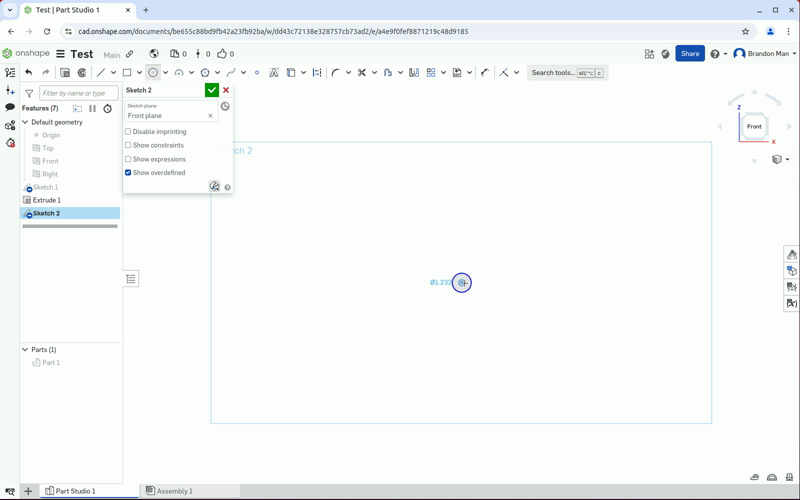
scroll(6)
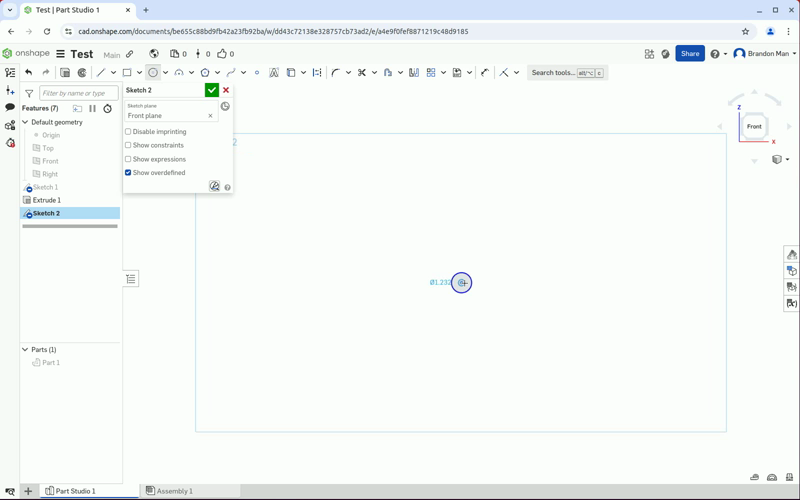
scroll(6)
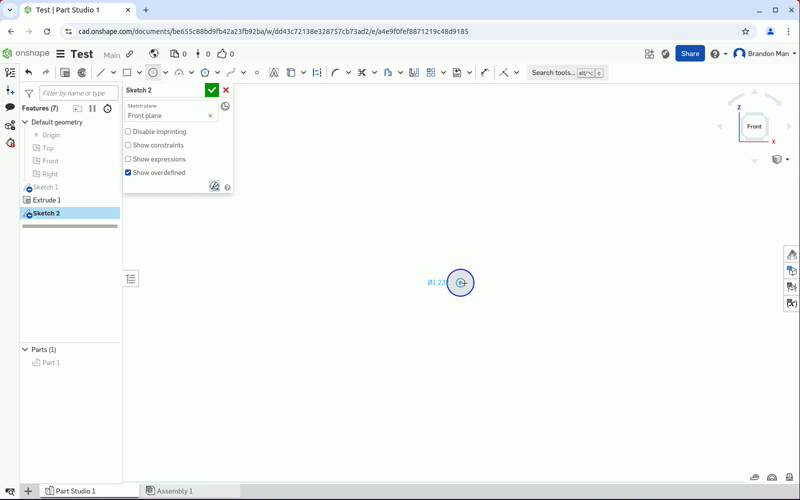
scroll(6)
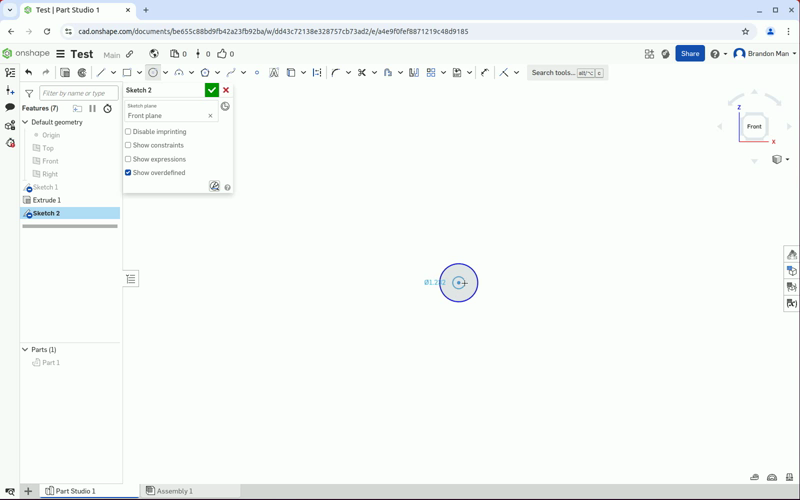
scroll(6)
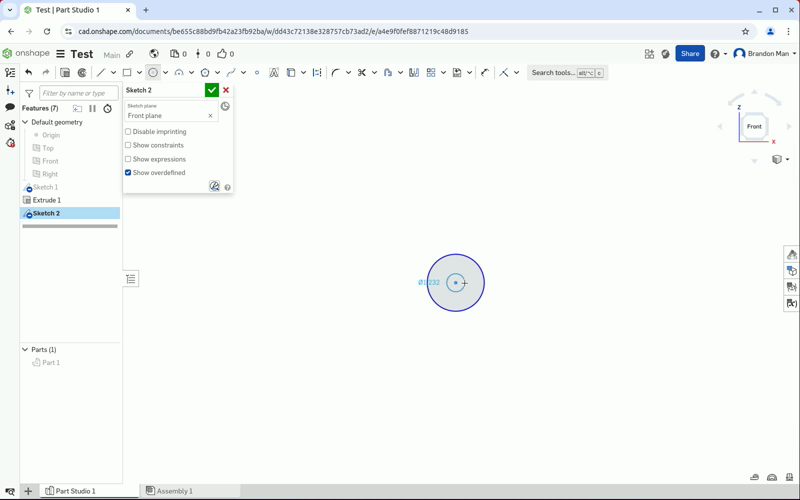
scroll(6)
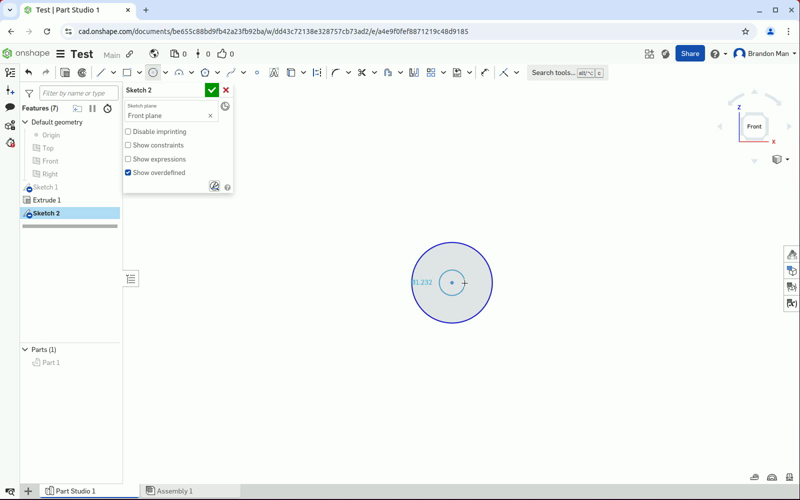
scroll(6)
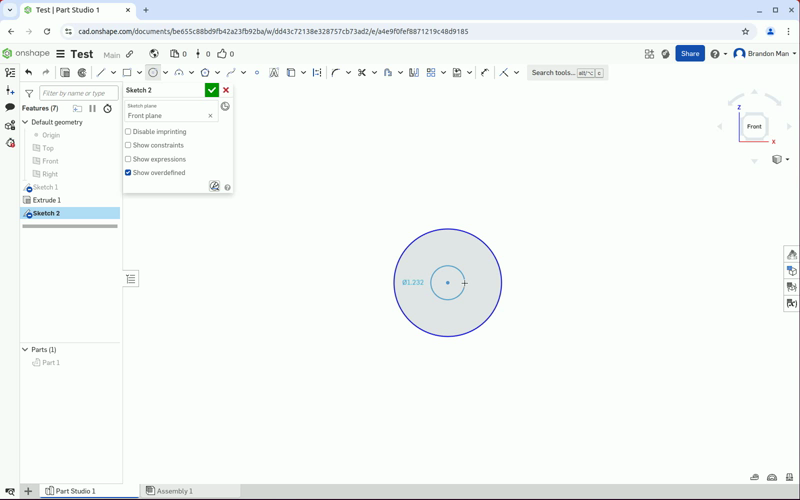
scroll(6)
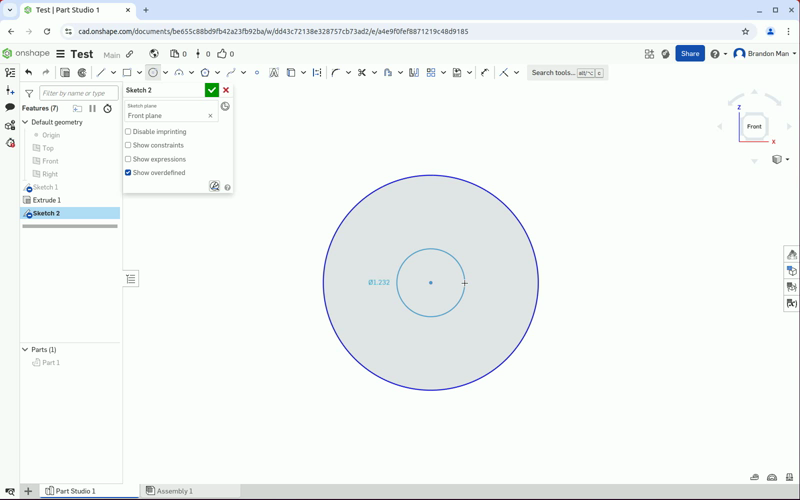
click(464, 282)
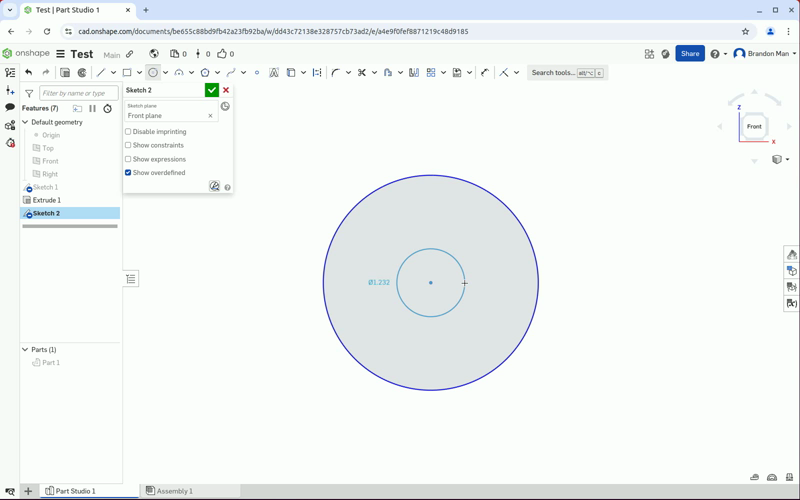
scroll(-6)
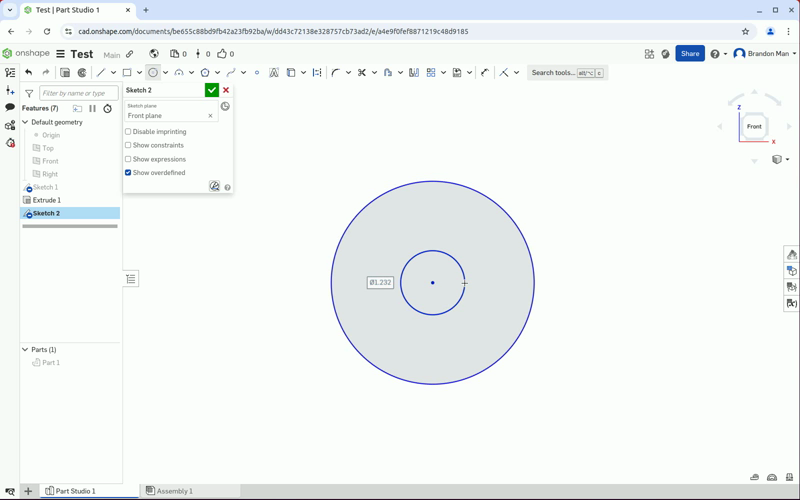
scroll(-6)
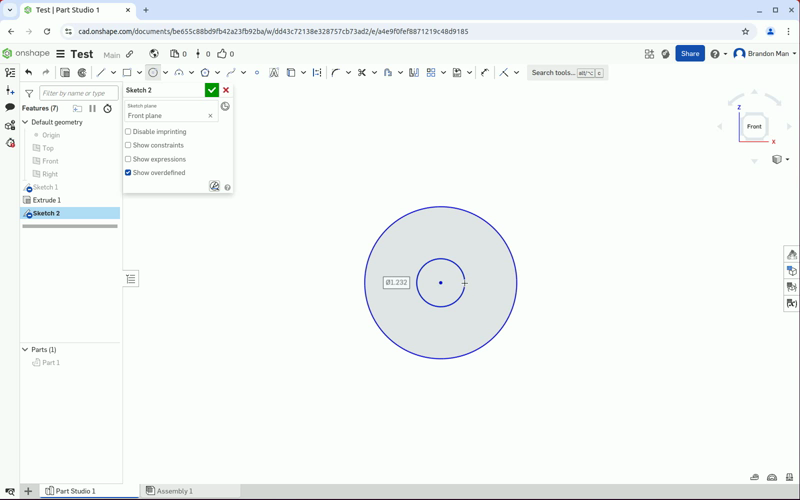
scroll(-6)
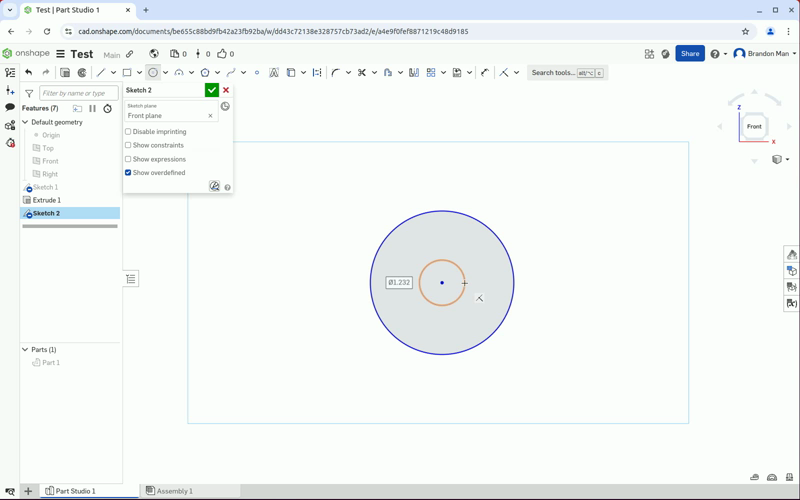
scroll(-6)
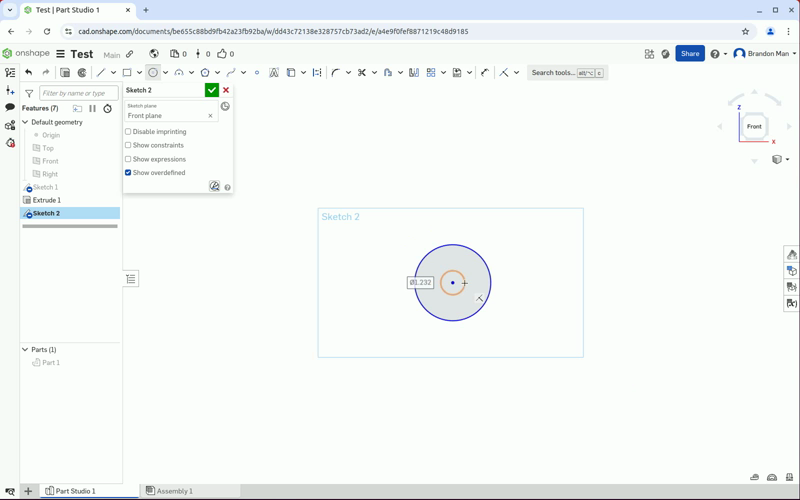
scroll(-6)
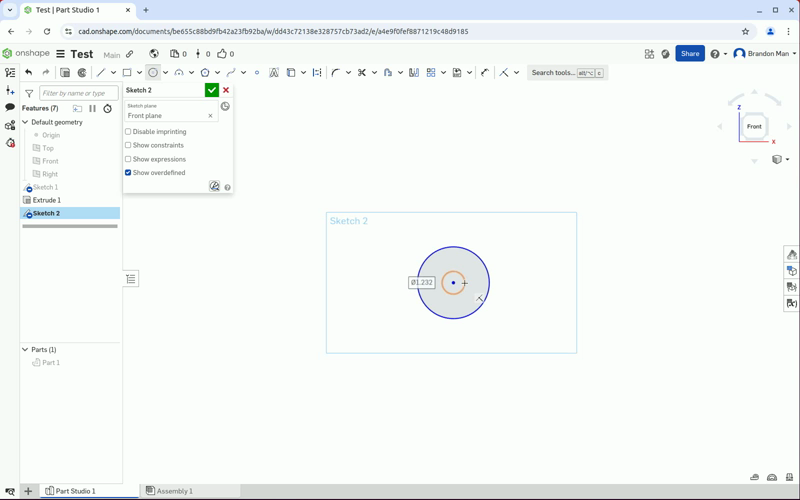
scroll(-6)
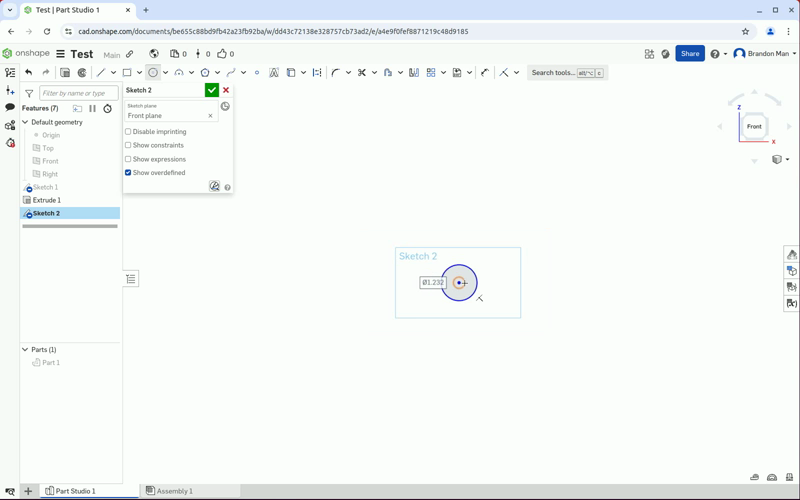
scroll(-6)
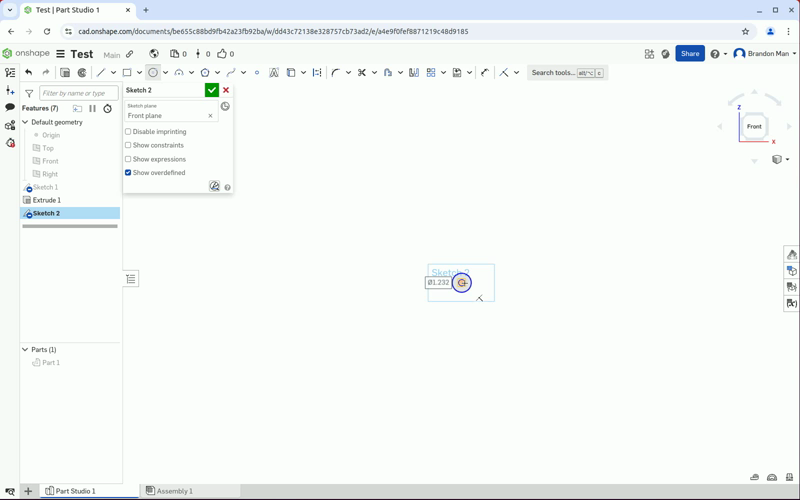
key(esc)
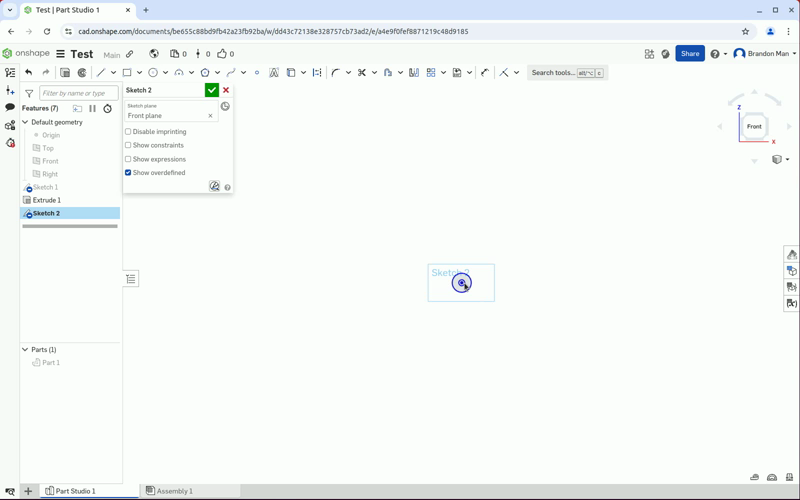
mouse_move(467, 276)
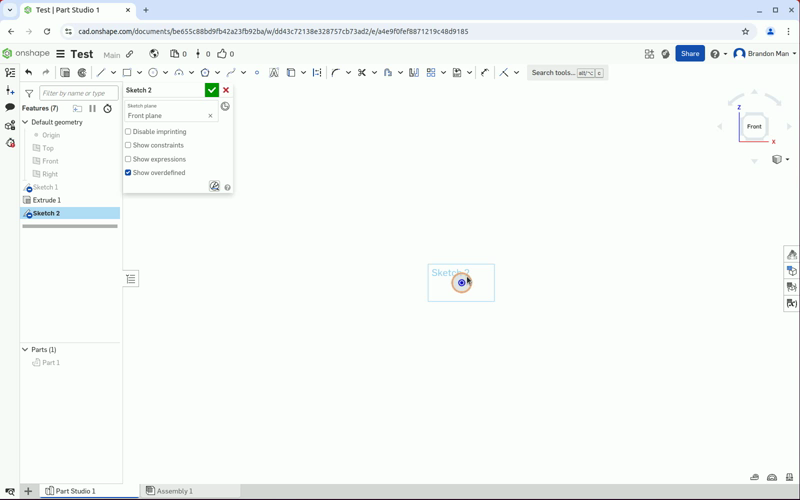
scroll(6)
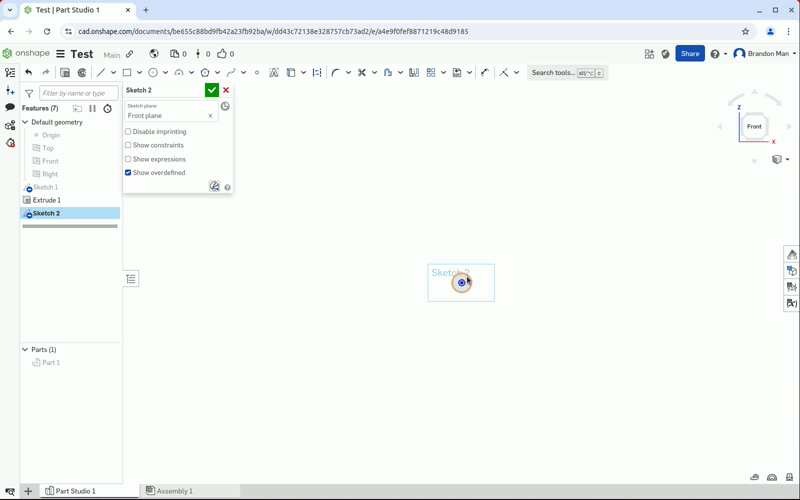
scroll(6)
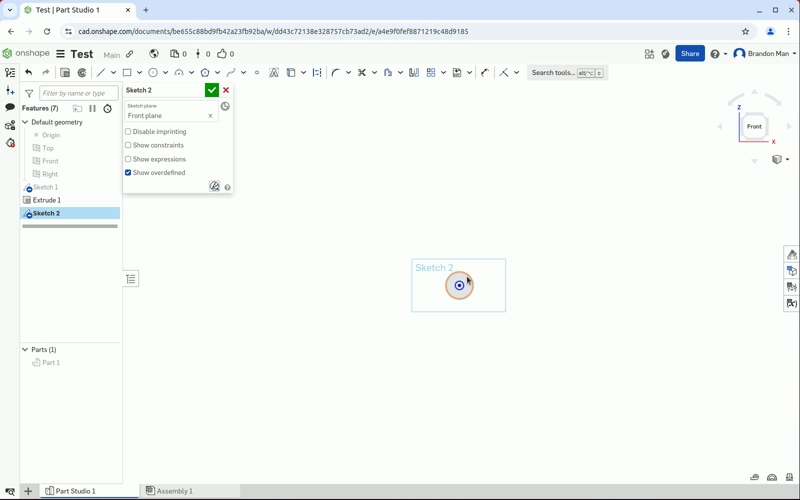
scroll(6)
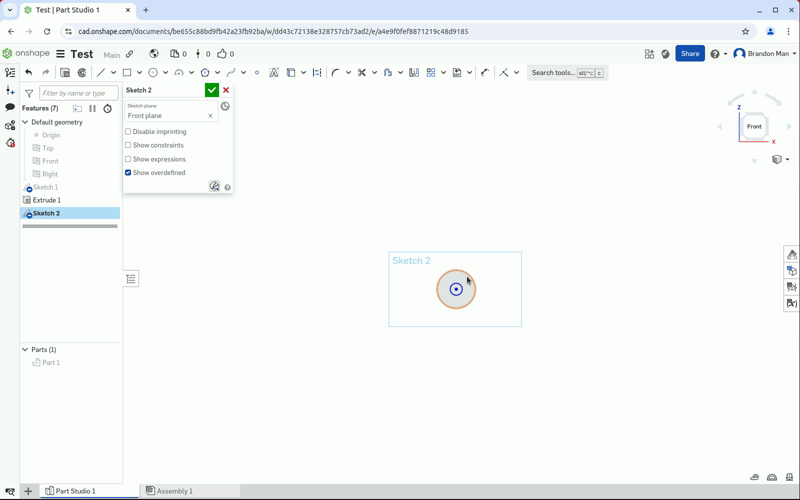
scroll(6)
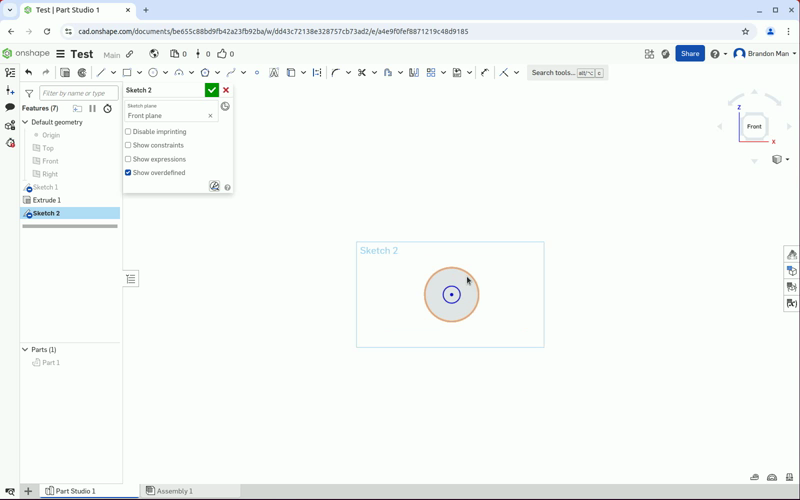
scroll(6)
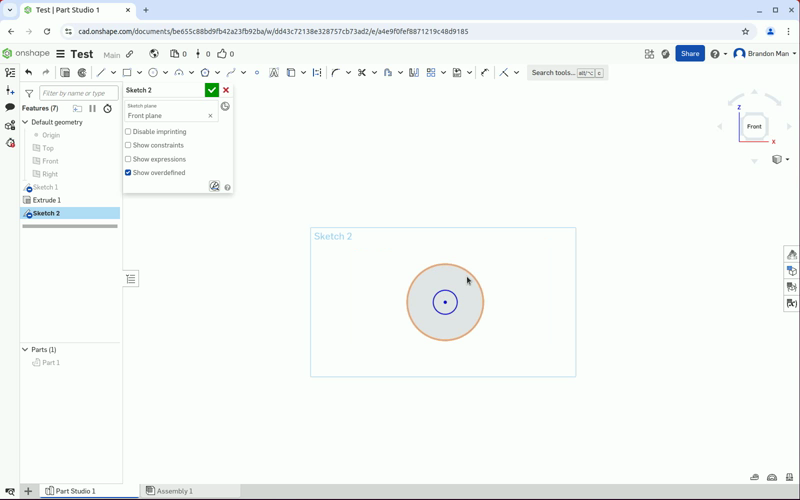
scroll(6)
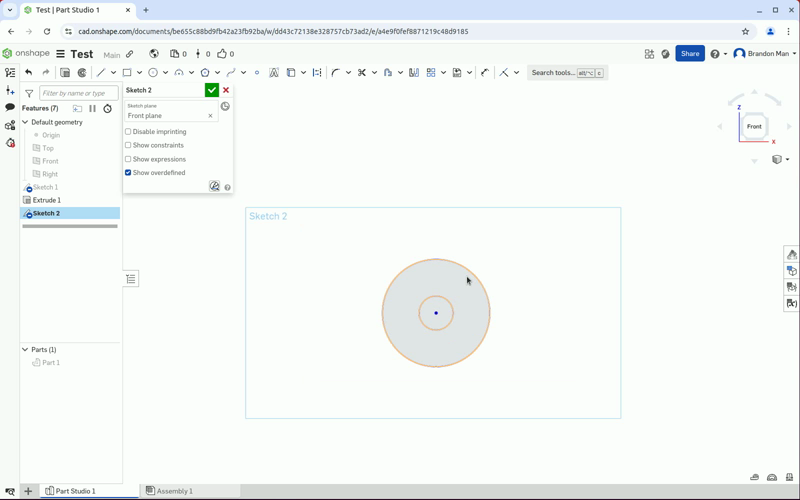
scroll(6)
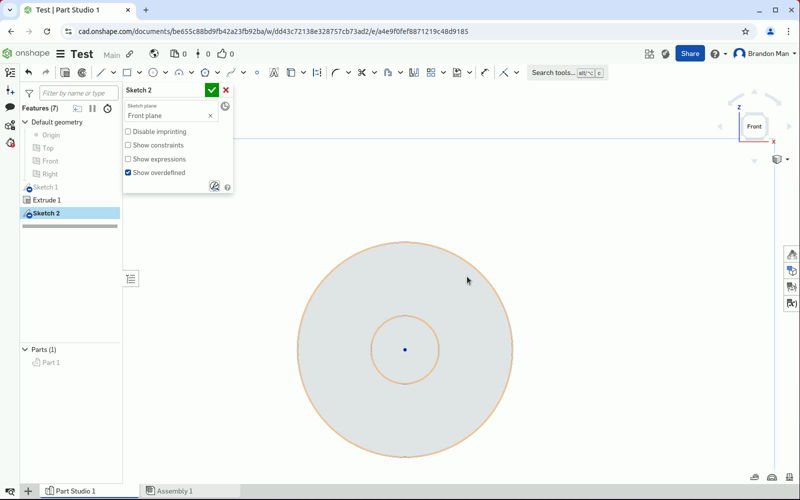
click(467, 276)
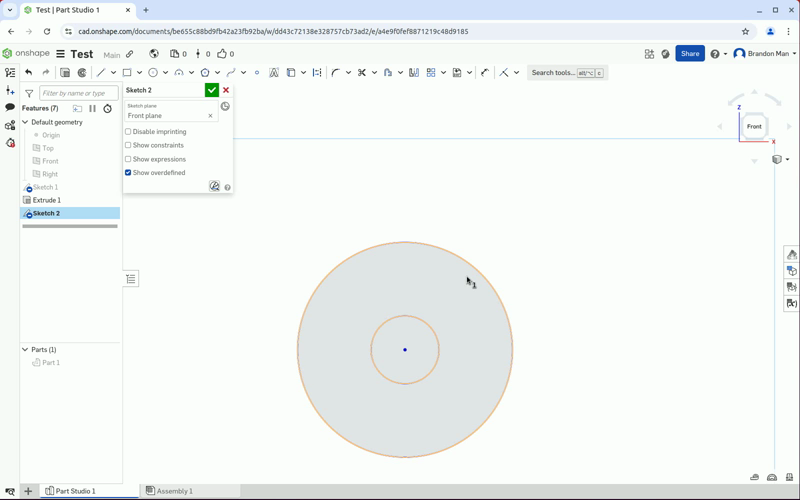
scroll(-6)
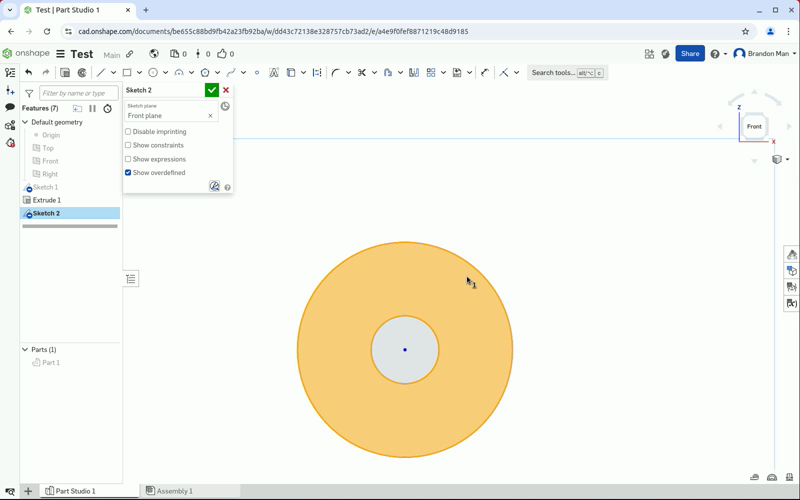
scroll(-6)
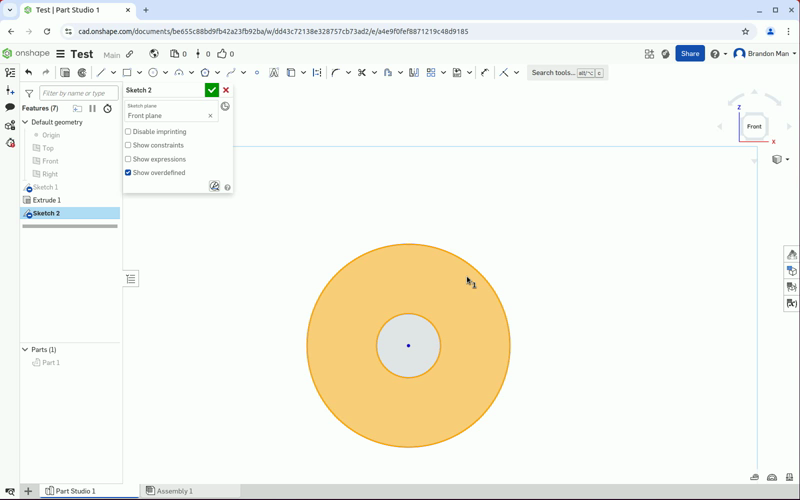
scroll(-6)
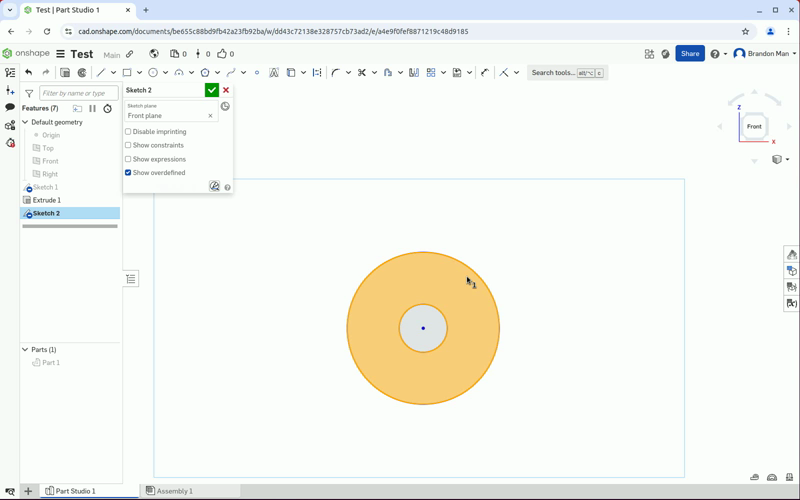
scroll(-6)
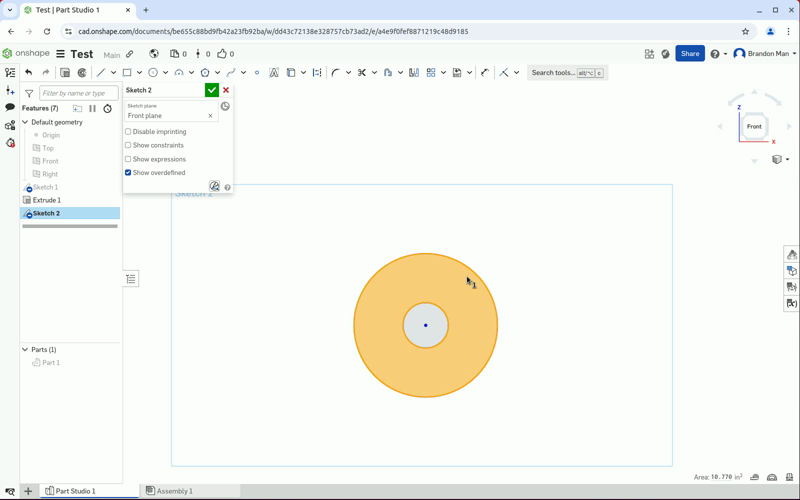
scroll(-6)
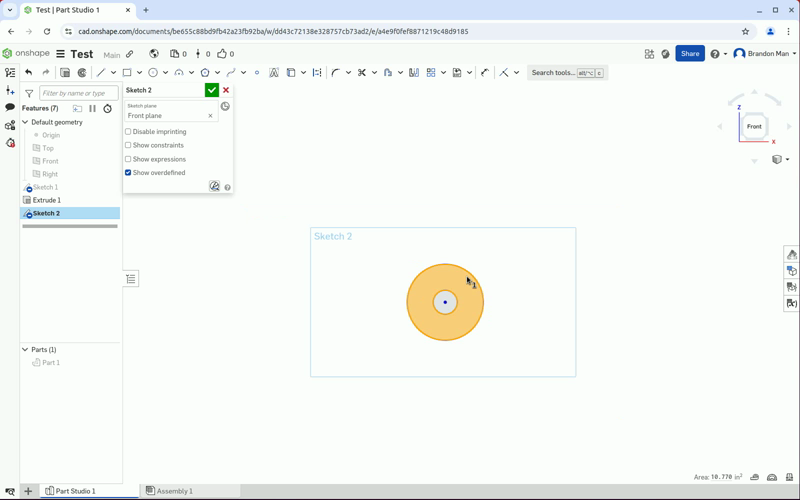
scroll(-6)
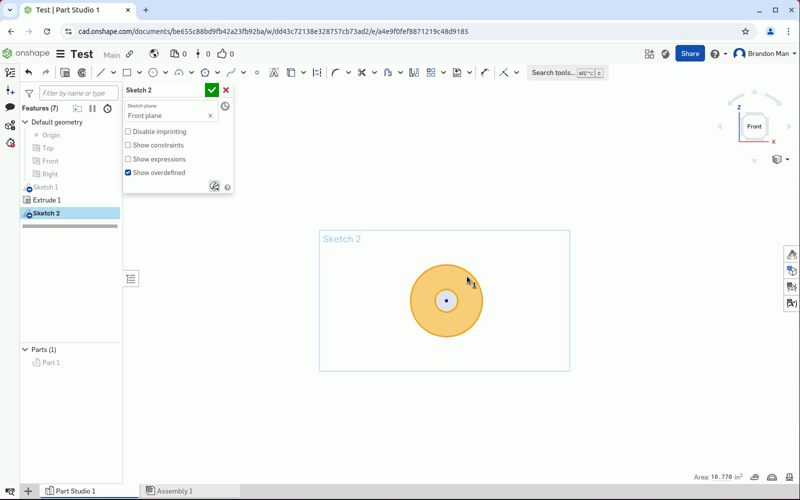
scroll(-6)
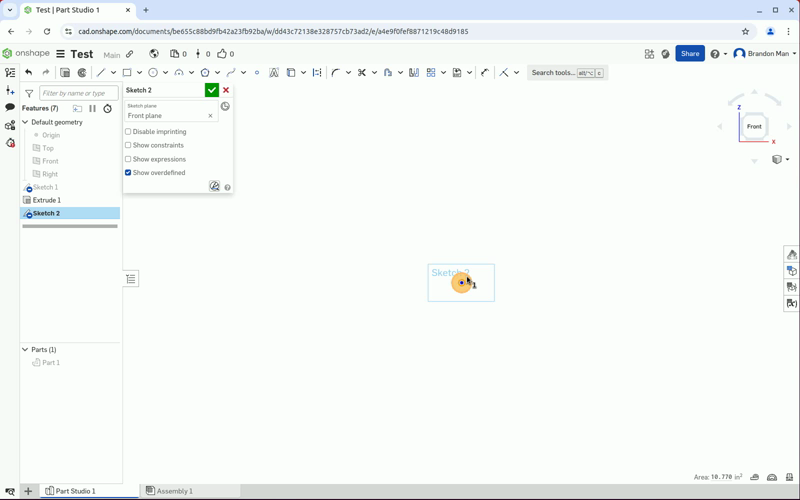
mouse_move(73, 352)
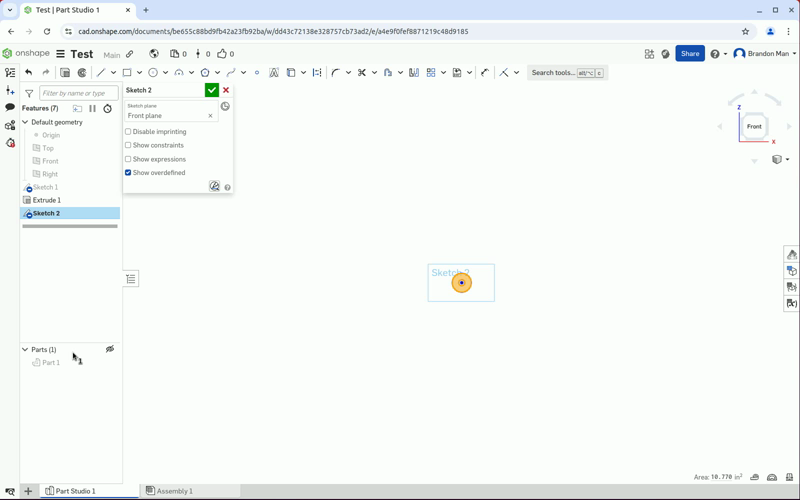
key(shift+y)
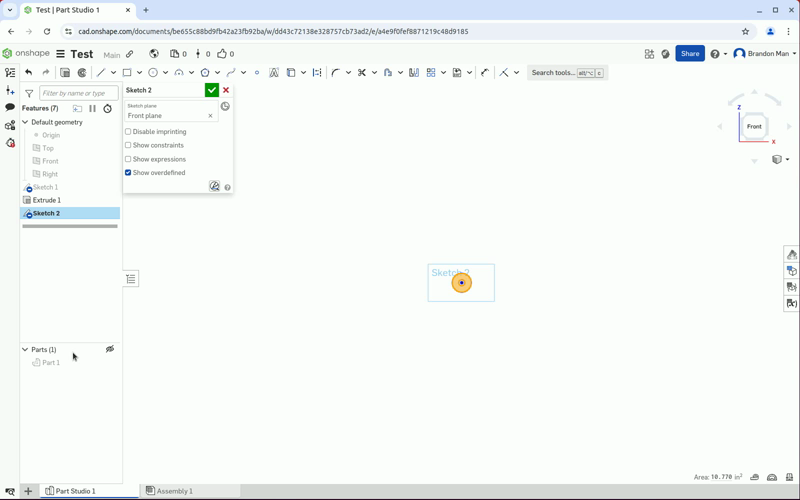
key(shift+e)
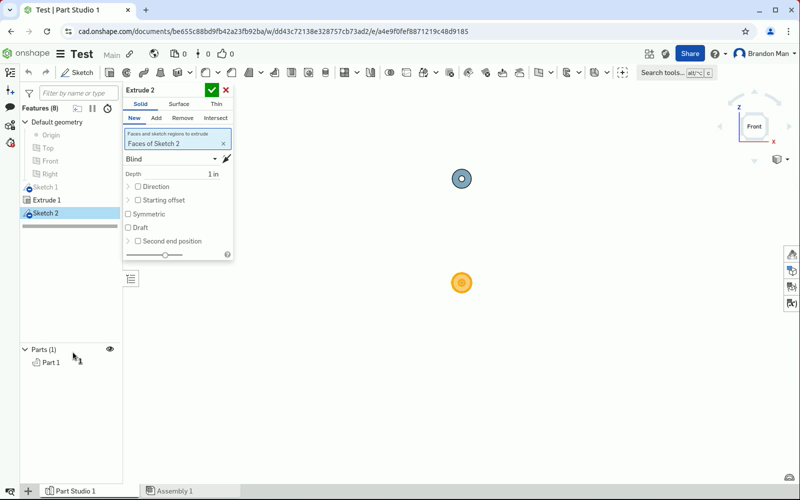
mouse_move(143, 106)
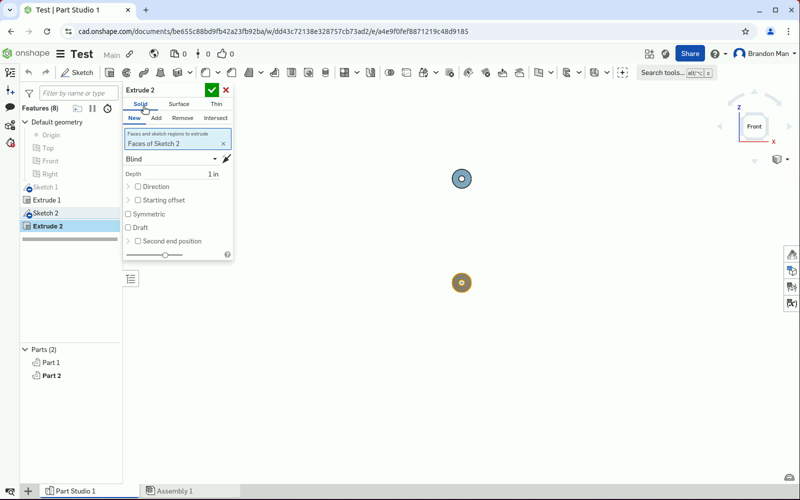
click(143, 106)
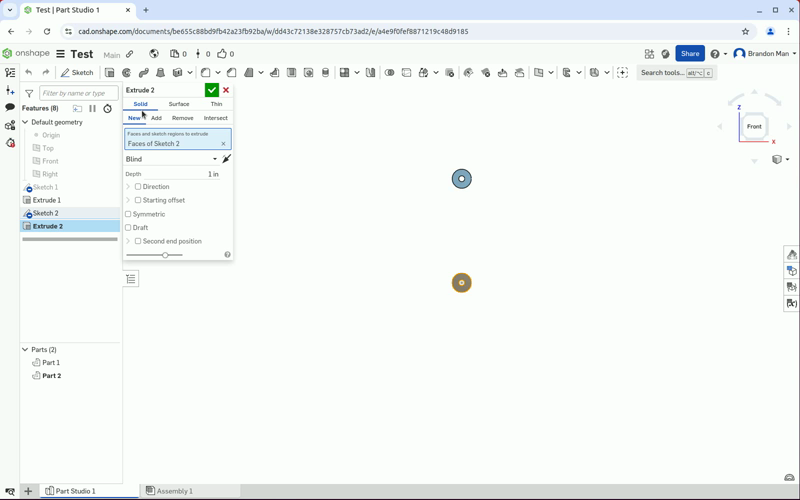
mouse_move(137, 120)
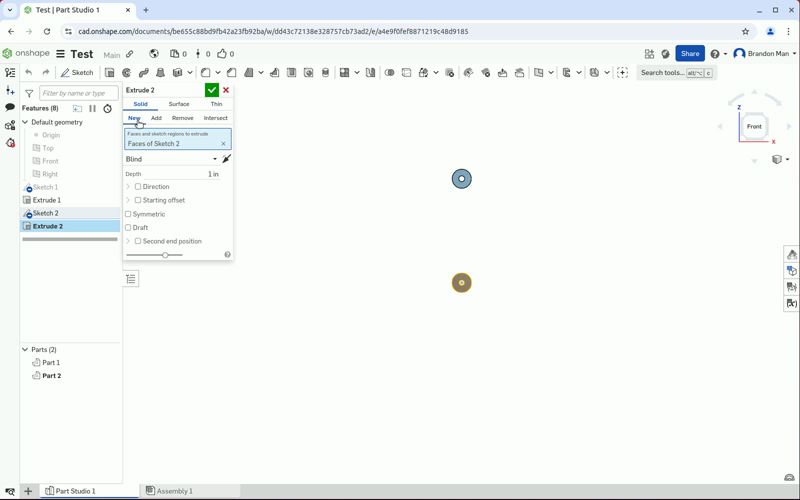
click(137, 120)
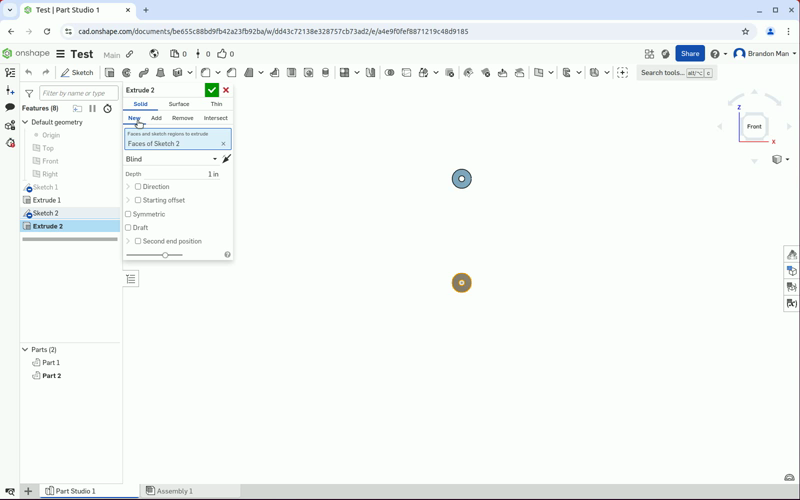
key(tab, 4)
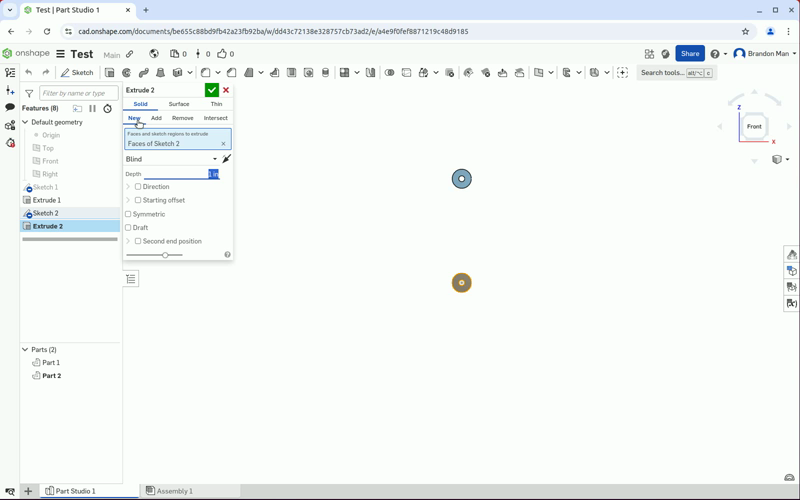
text(0.481)
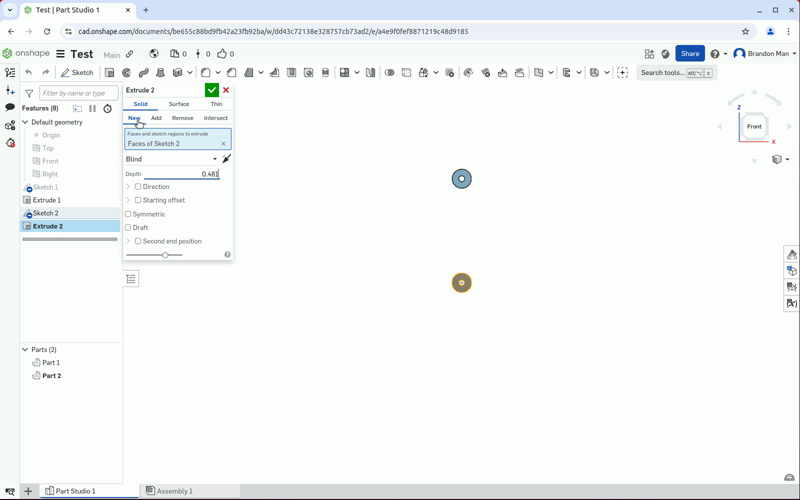
key(enter)
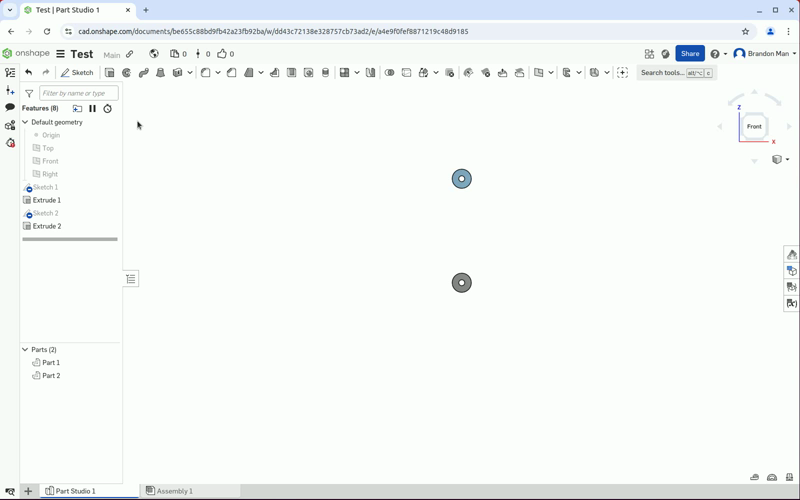
key(shift+h)
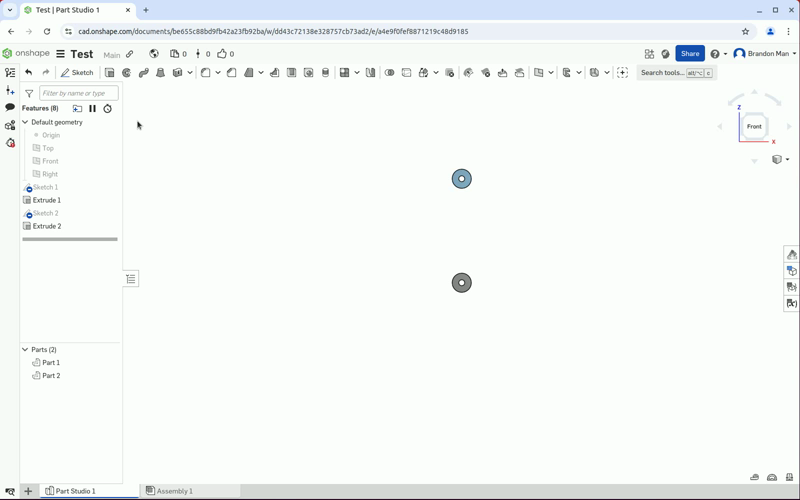
key(shift+h)
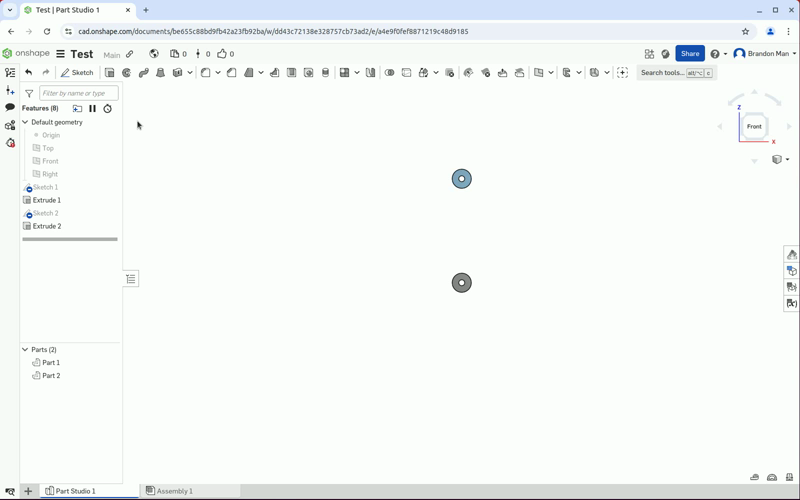
mouse_move(73, 189)
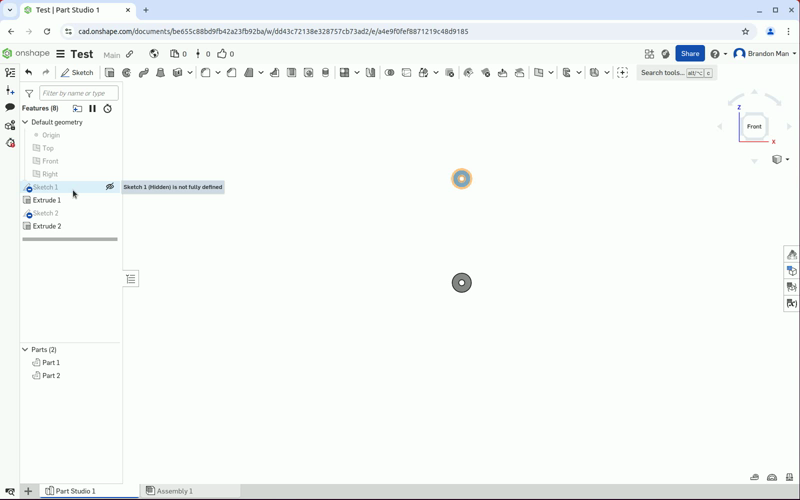
click(73, 189)
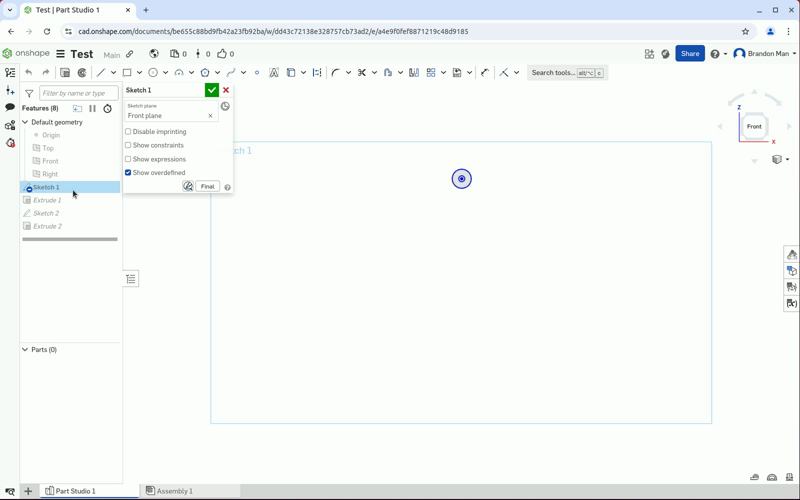
mouse_move(229, 92)
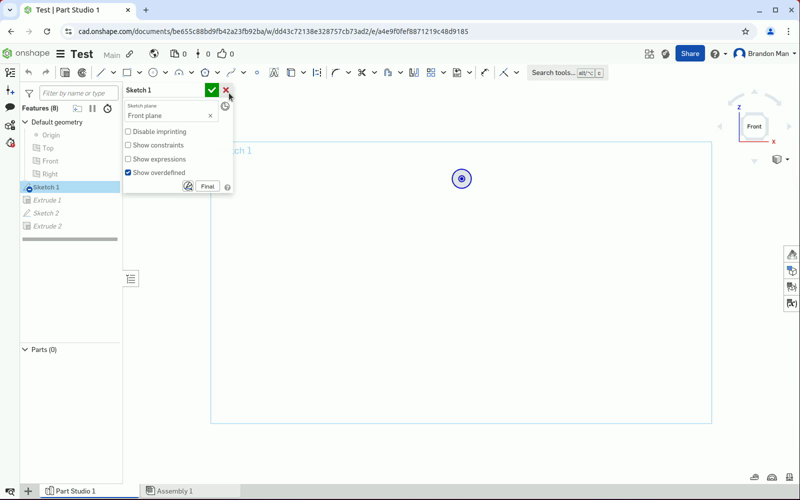
click(229, 92)
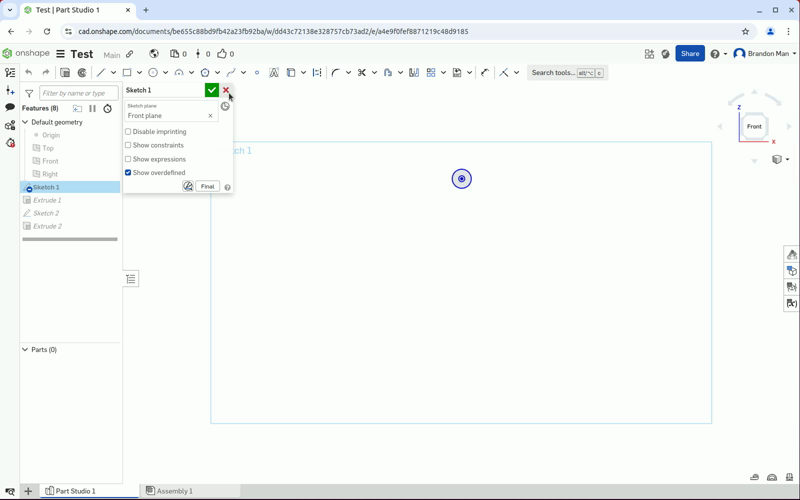
key(shift+s)
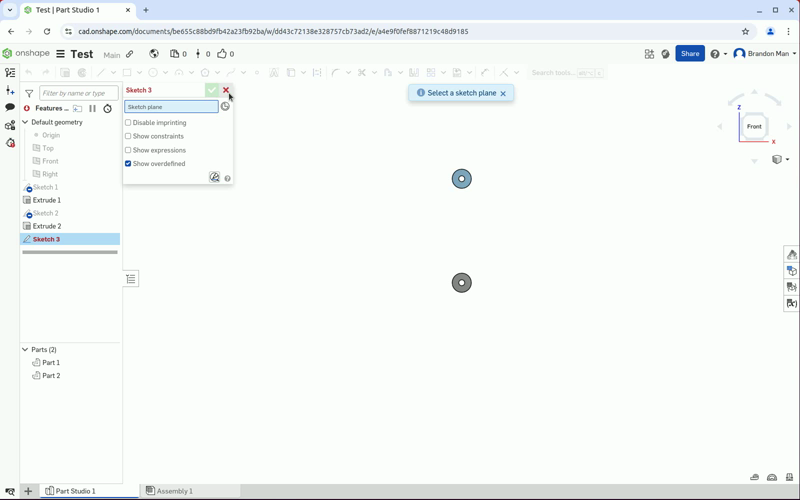
mouse_move(73, 163)
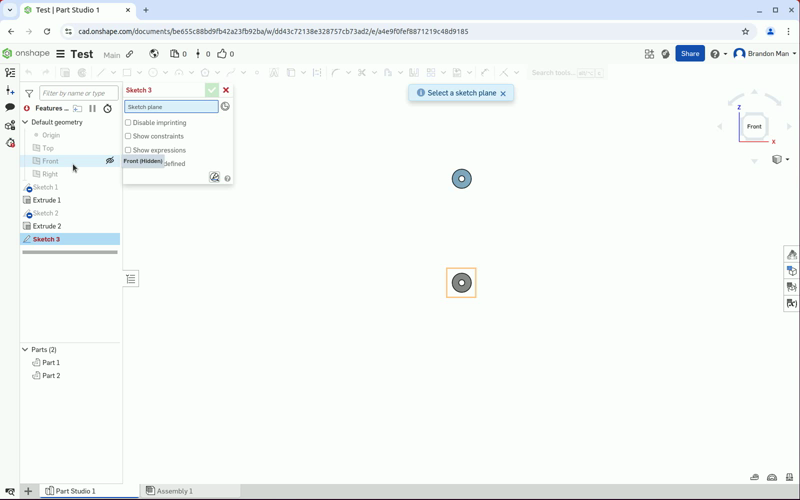
click(73, 163)
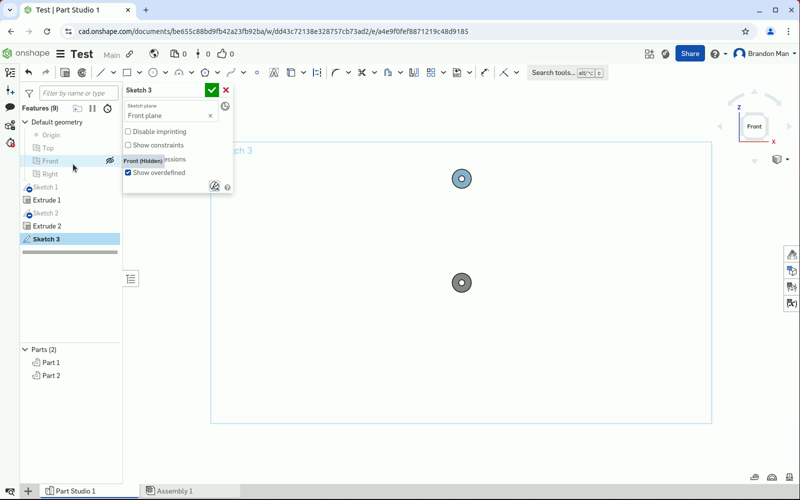
mouse_move(73, 352)
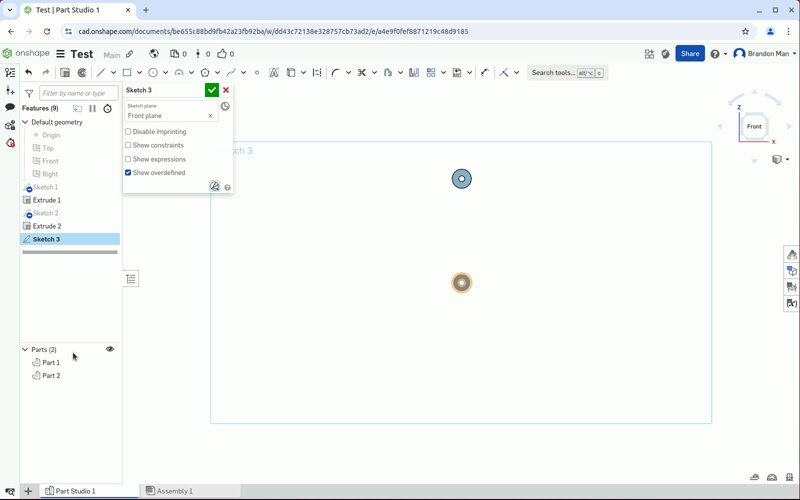
key(y)
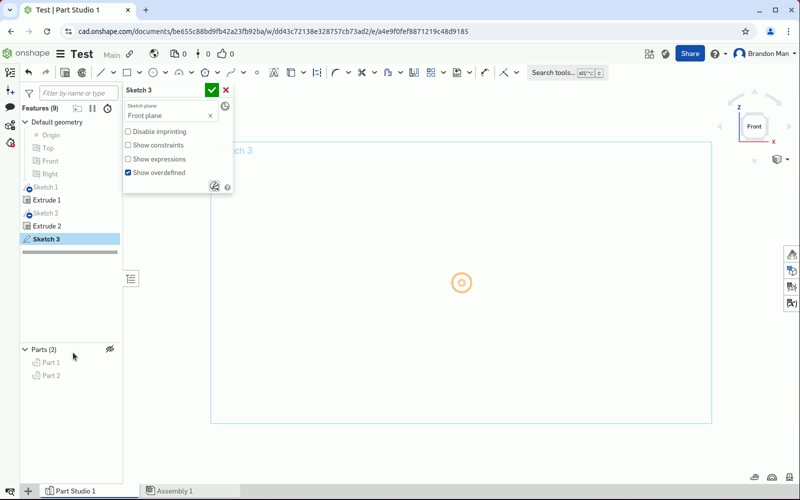
key(c)
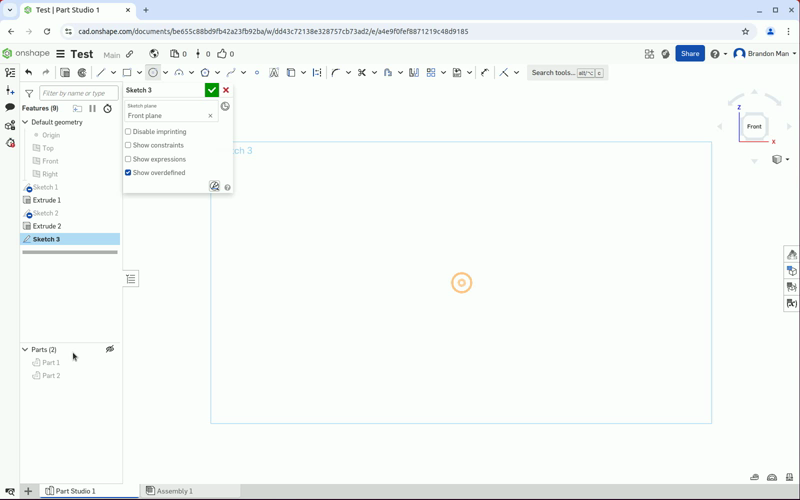
key_down(shift)
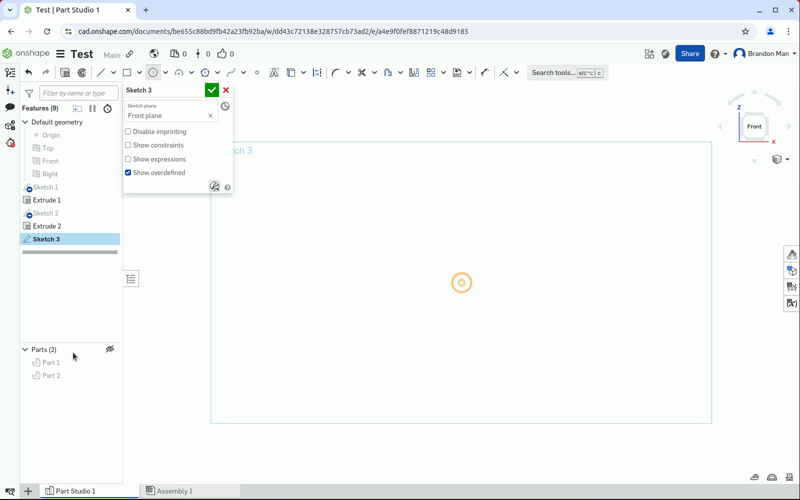
mouse_move(501, 282)
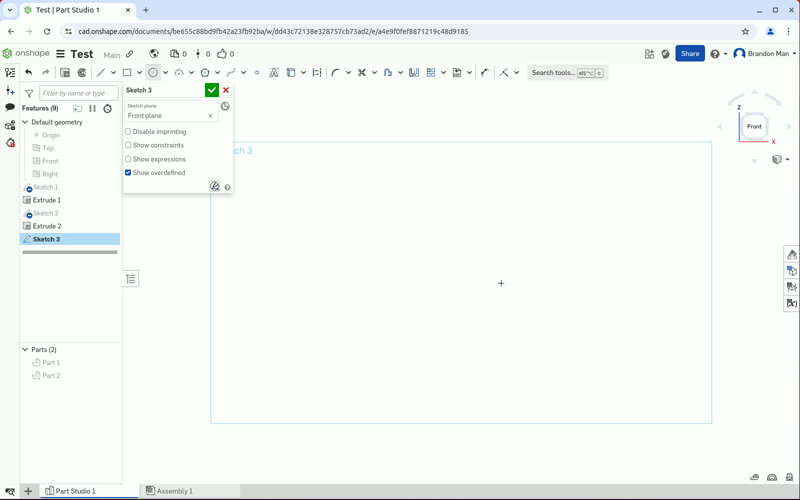
click(501, 282)
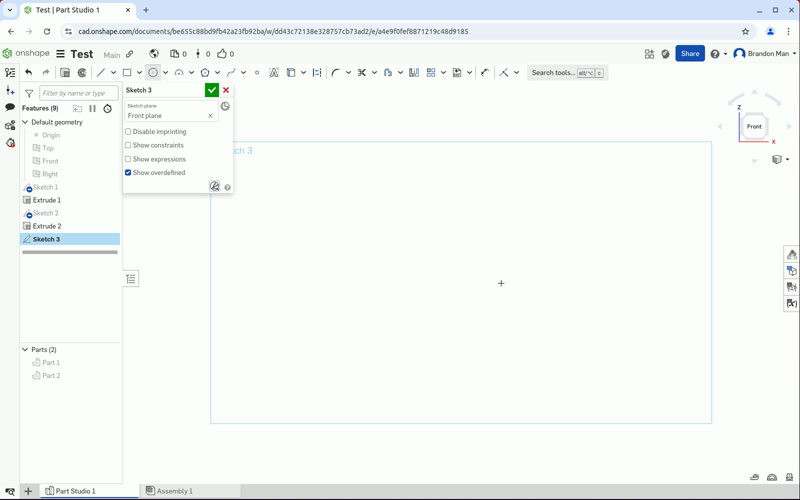
key_up(shift)
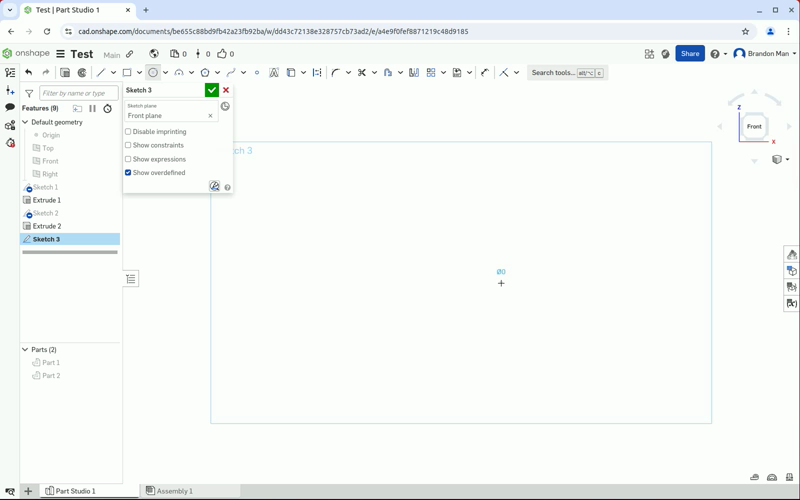
mouse_move(508, 282)
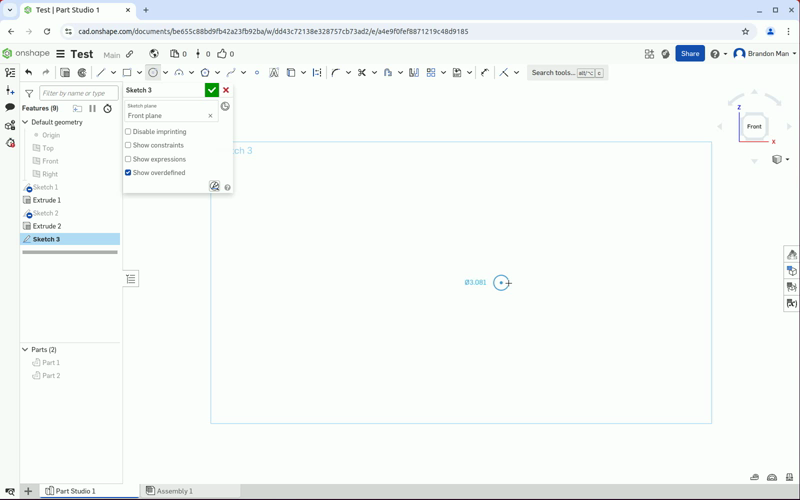
click(508, 282)
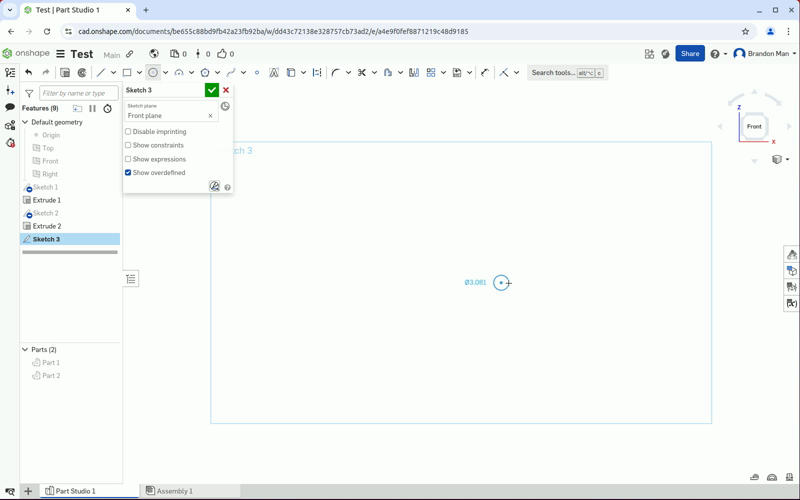
key(esc)
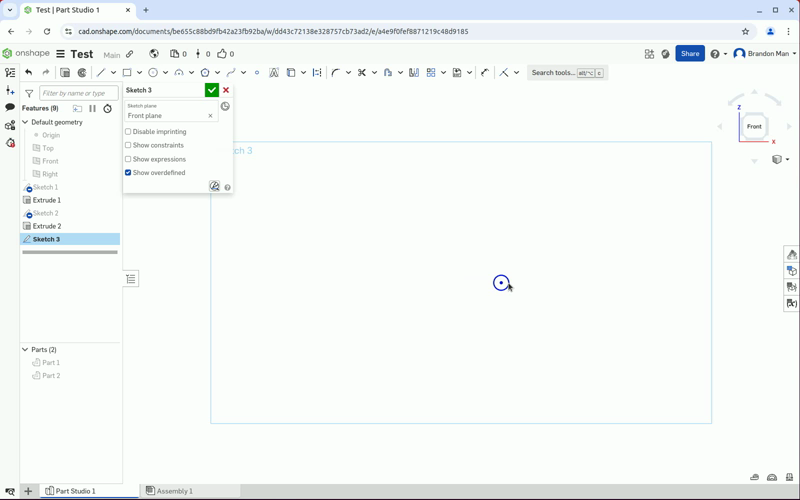
key(c)
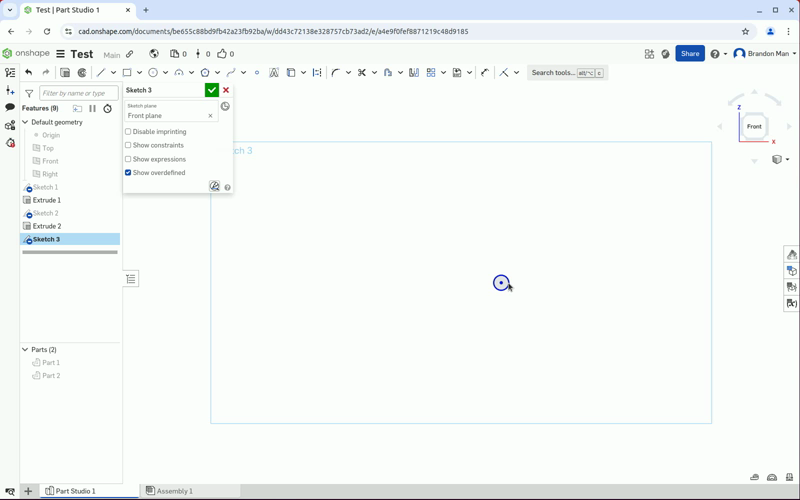
key_down(shift)
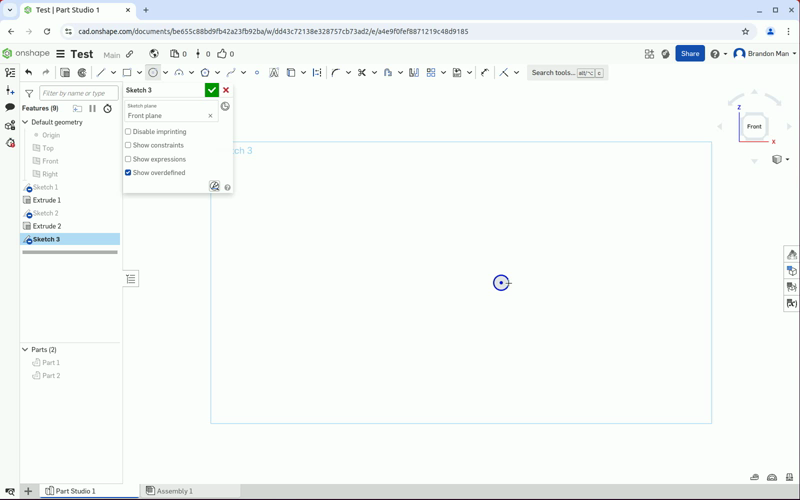
mouse_move(501, 282)
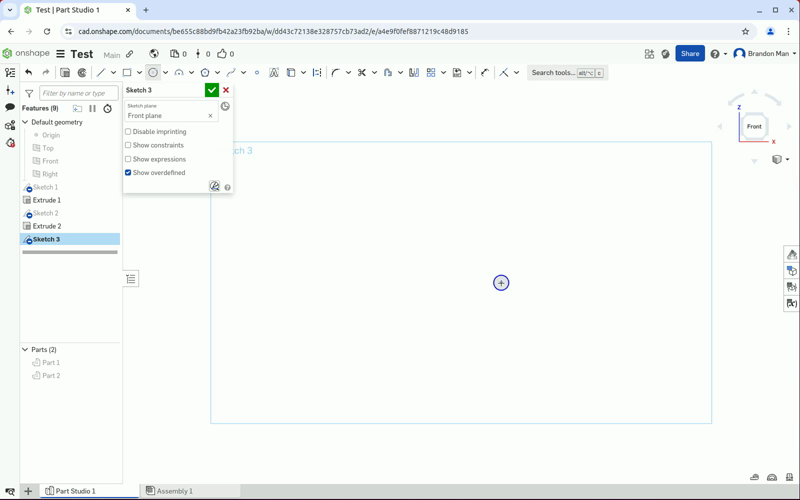
click(501, 282)
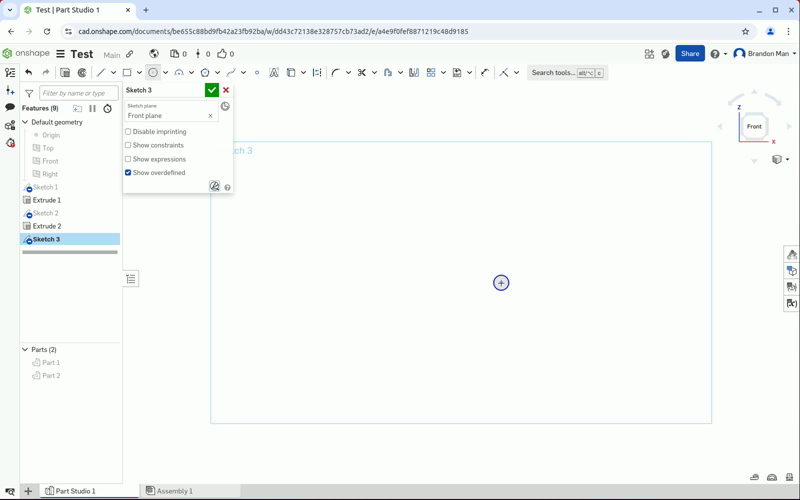
key_up(shift)
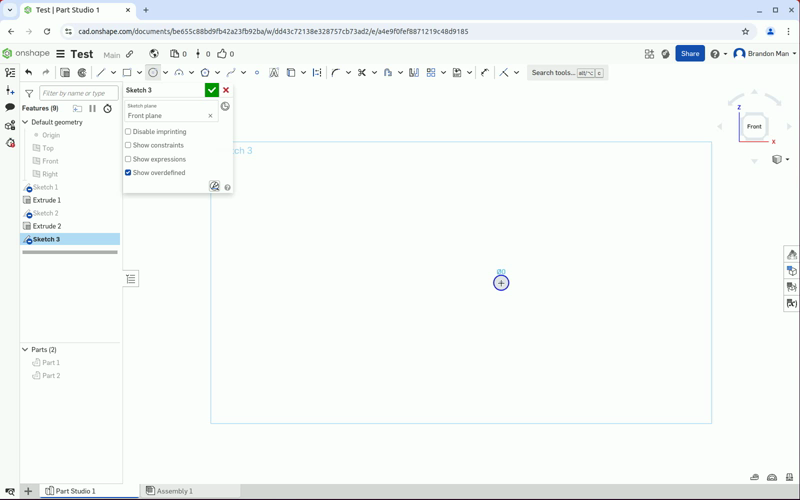
mouse_move(504, 282)
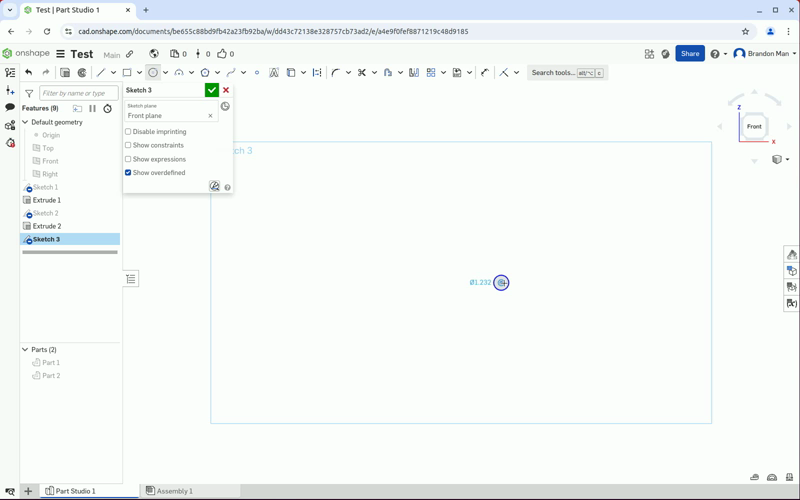
scroll(6)
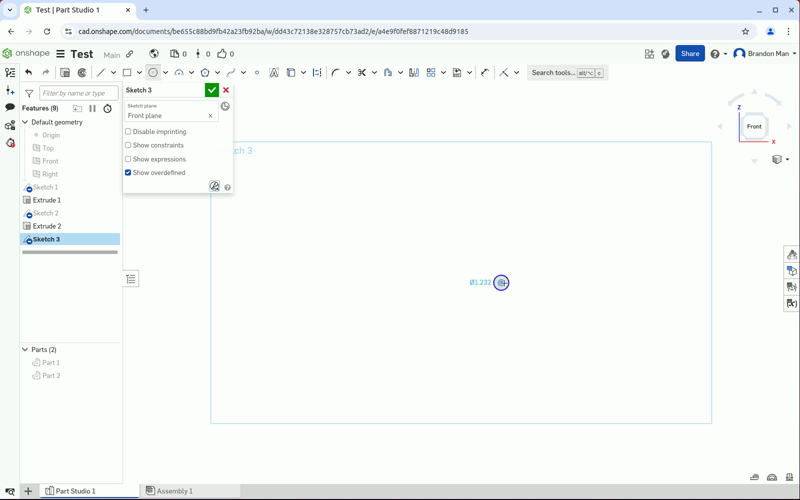
scroll(6)
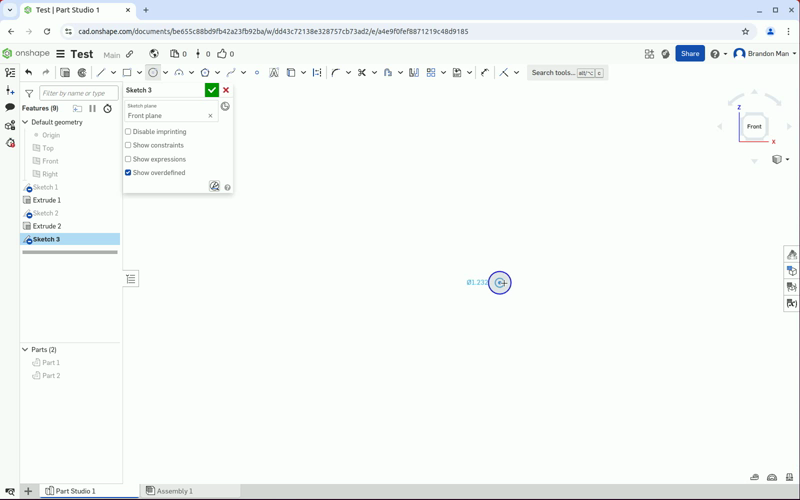
scroll(6)
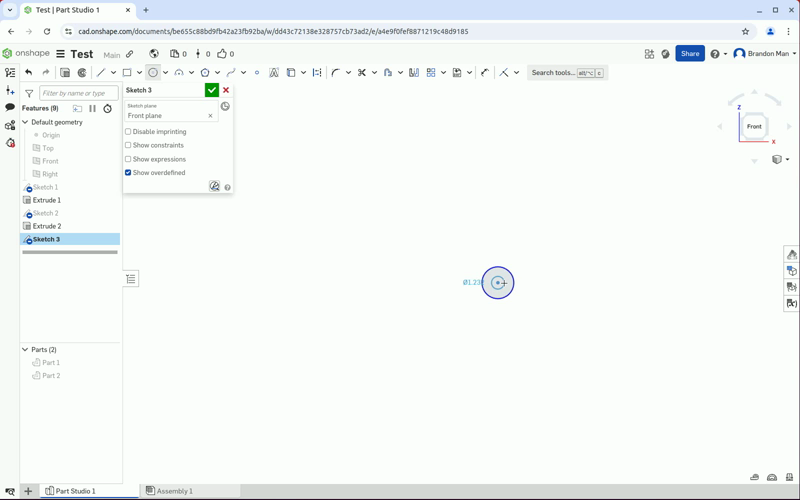
scroll(6)
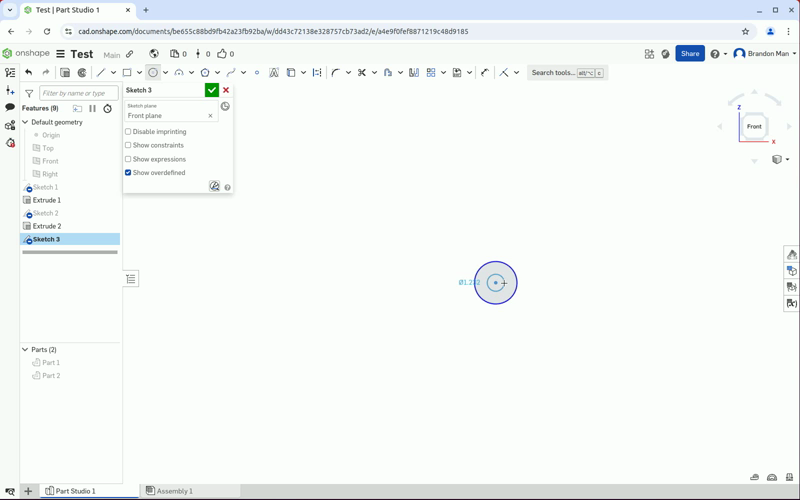
scroll(6)
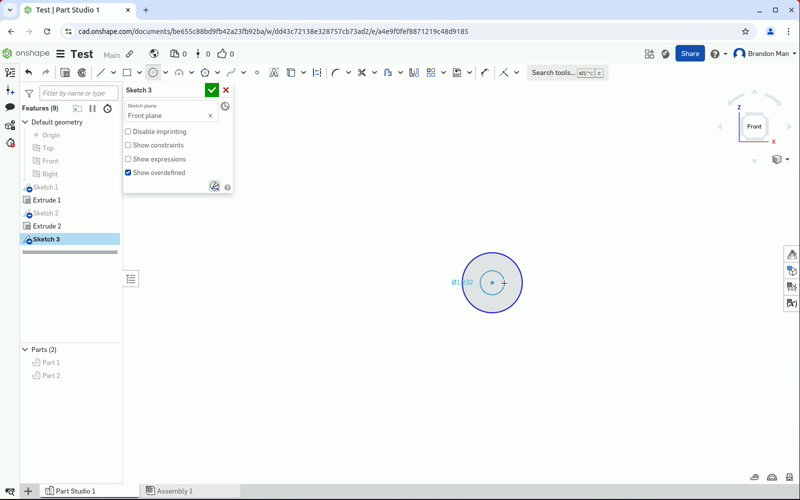
scroll(6)
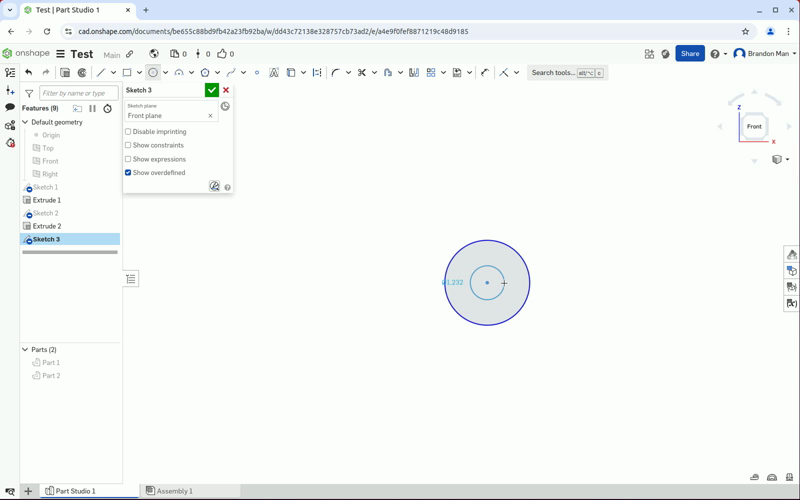
scroll(6)
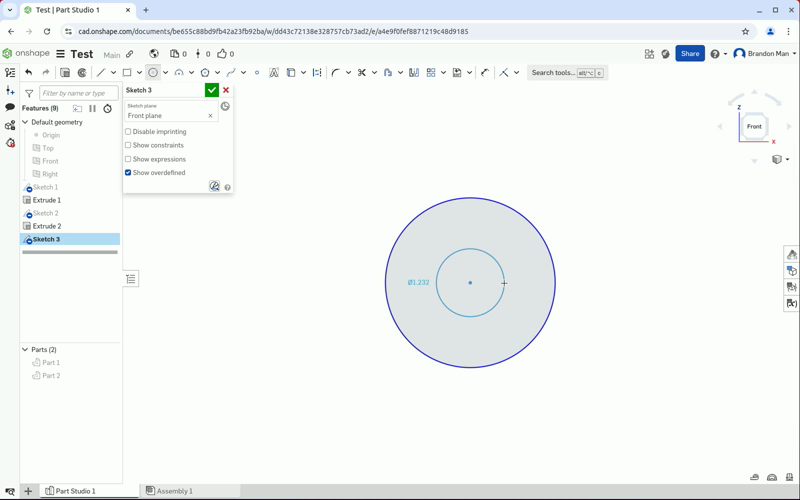
click(504, 282)
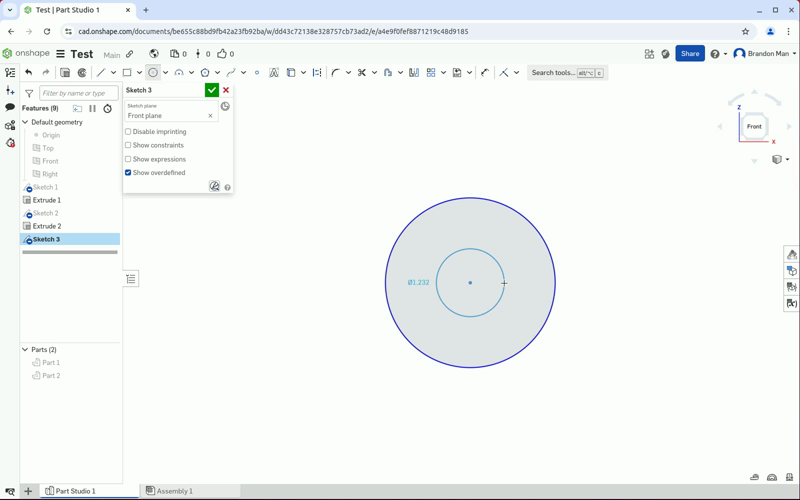
scroll(-6)
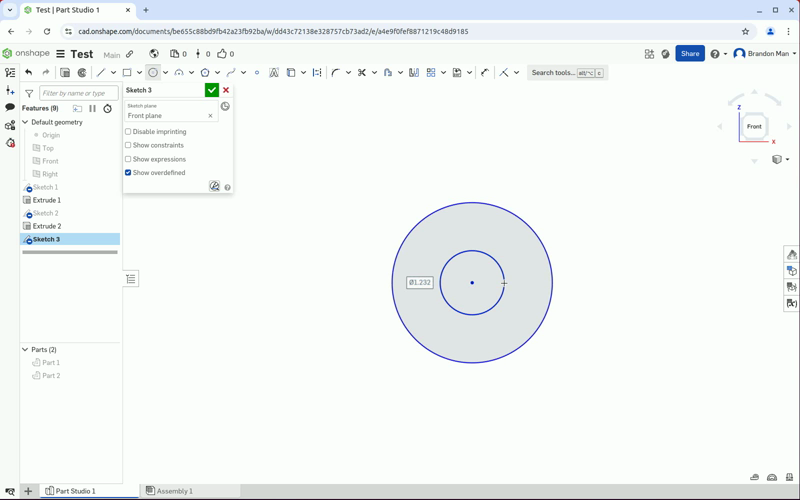
scroll(-6)
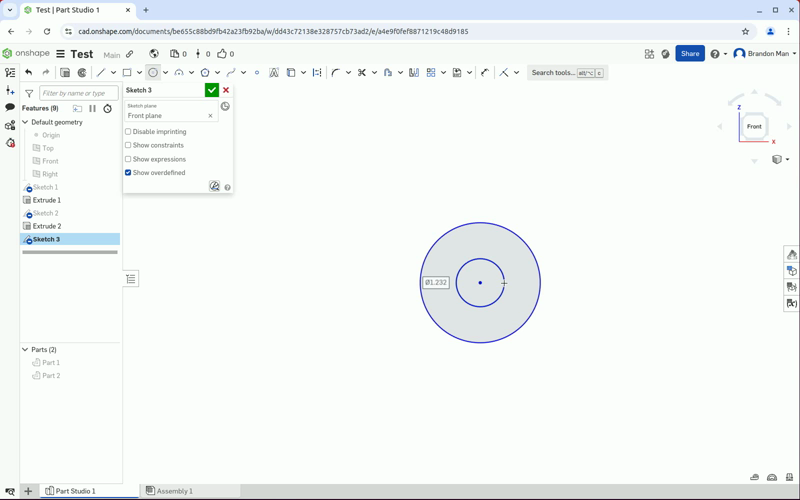
scroll(-6)
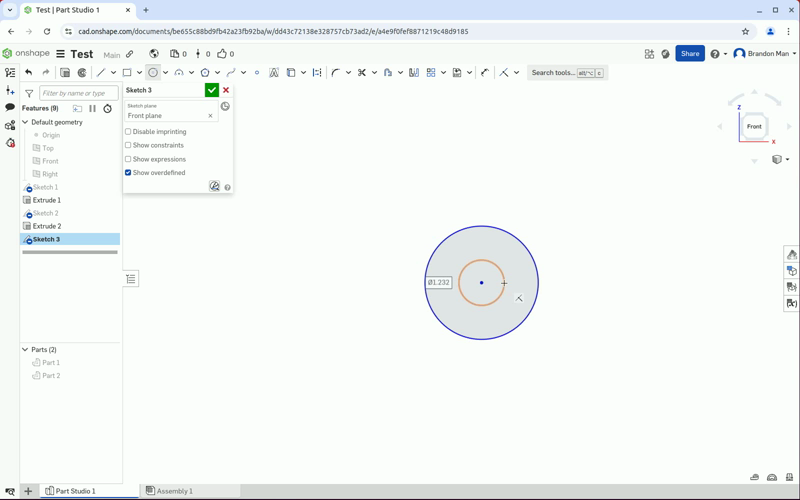
scroll(-6)
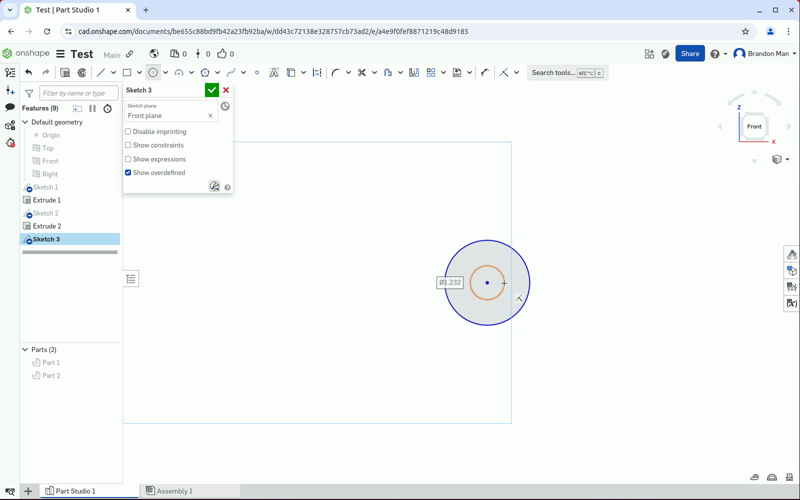
scroll(-6)
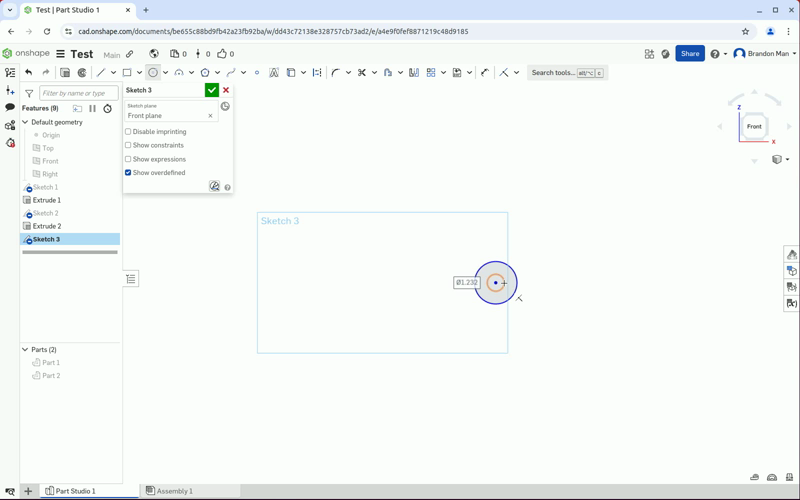
scroll(-6)
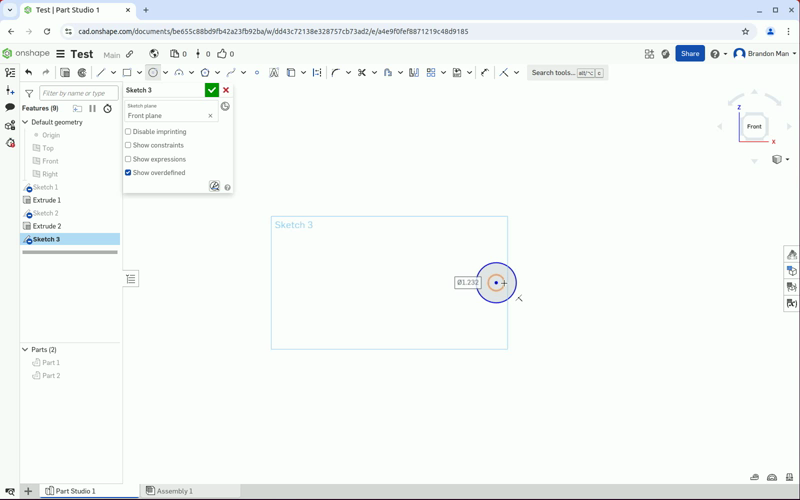
scroll(-6)
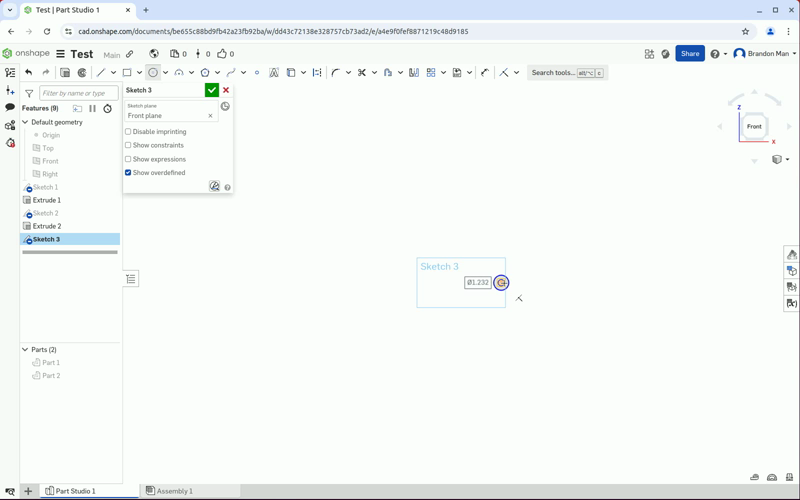
key(esc)
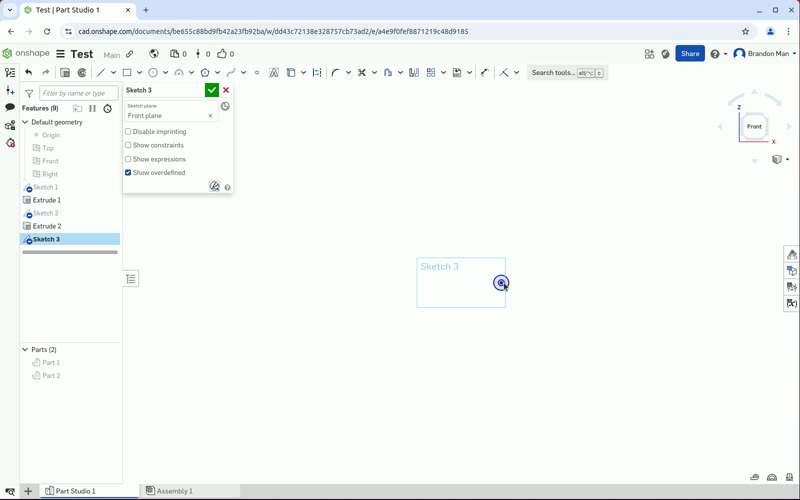
mouse_move(505, 281)
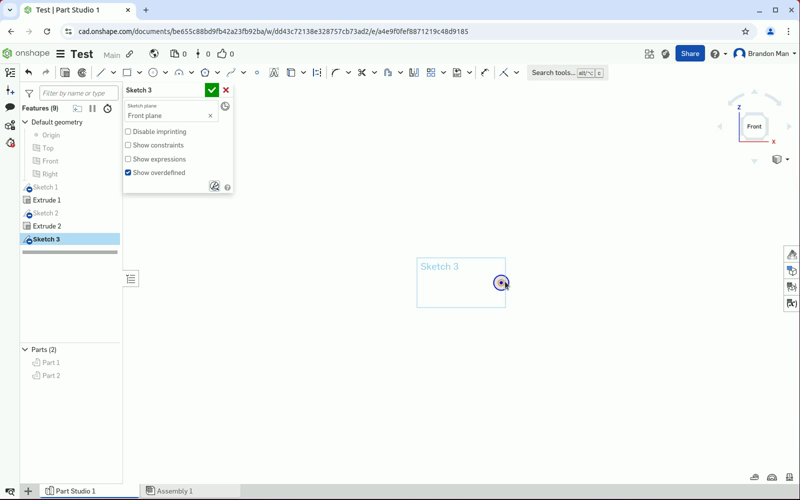
scroll(6)
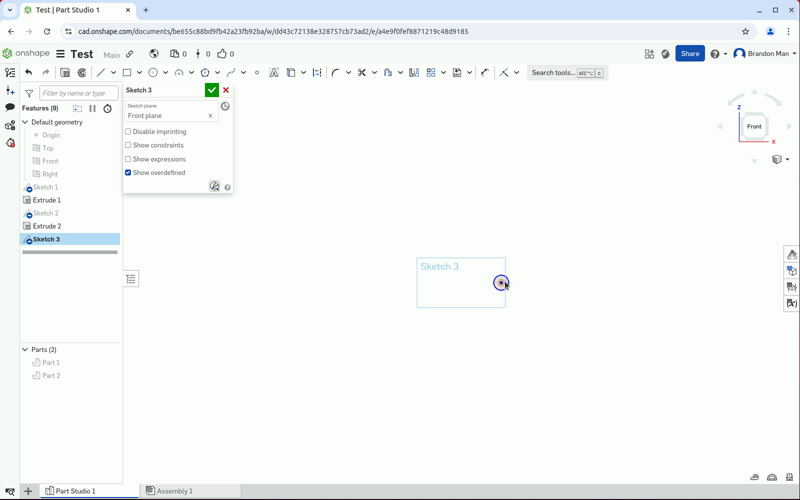
scroll(6)
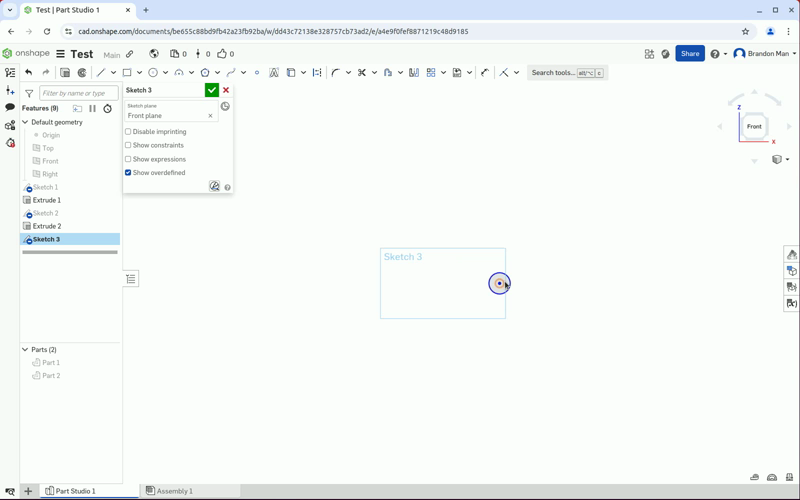
scroll(6)
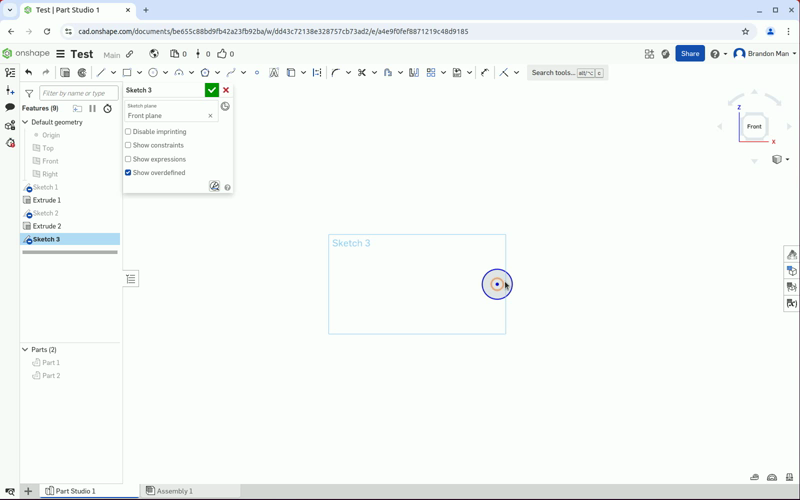
scroll(6)
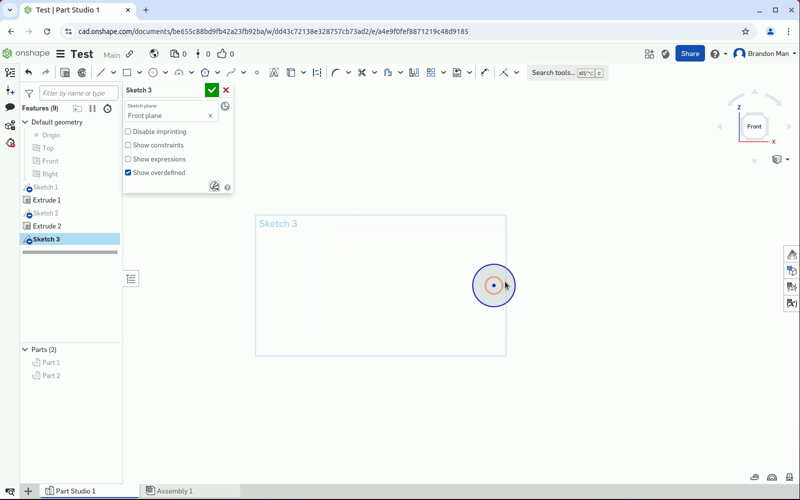
scroll(6)
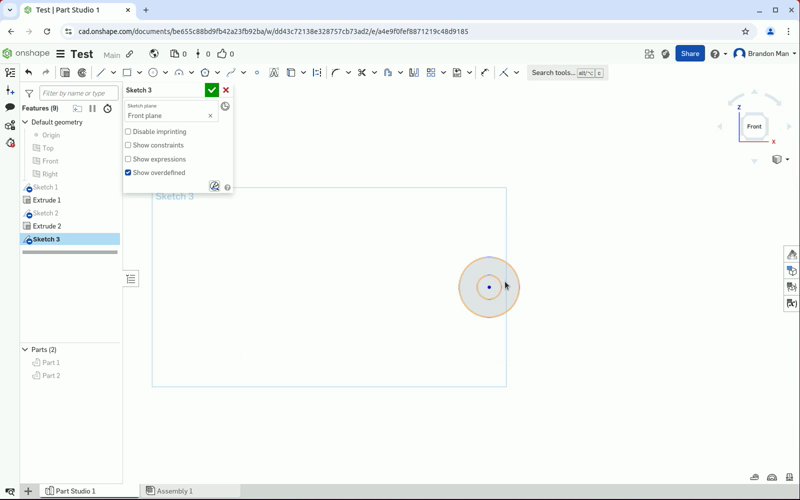
scroll(6)
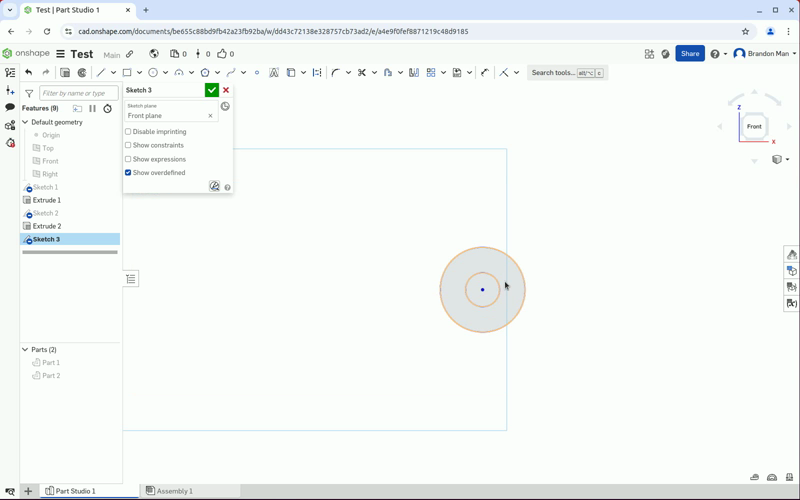
scroll(6)
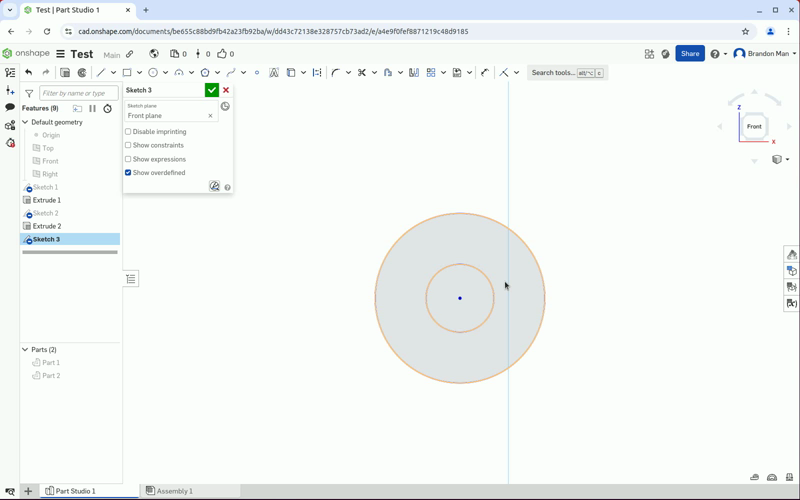
click(505, 281)
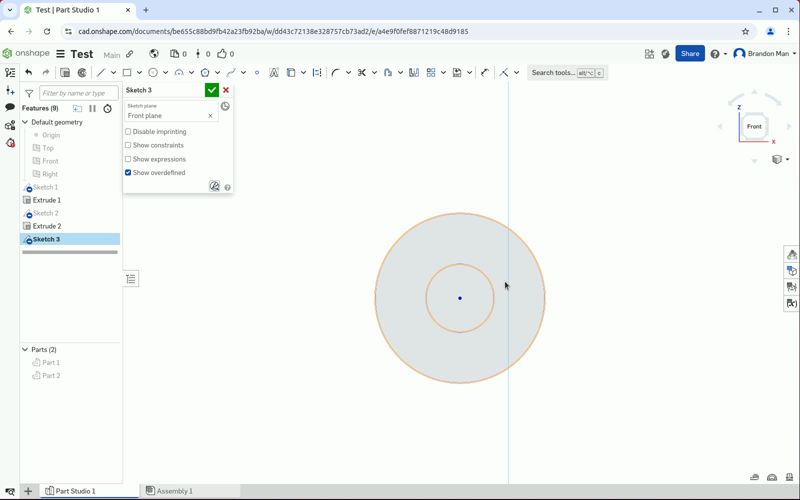
scroll(-6)
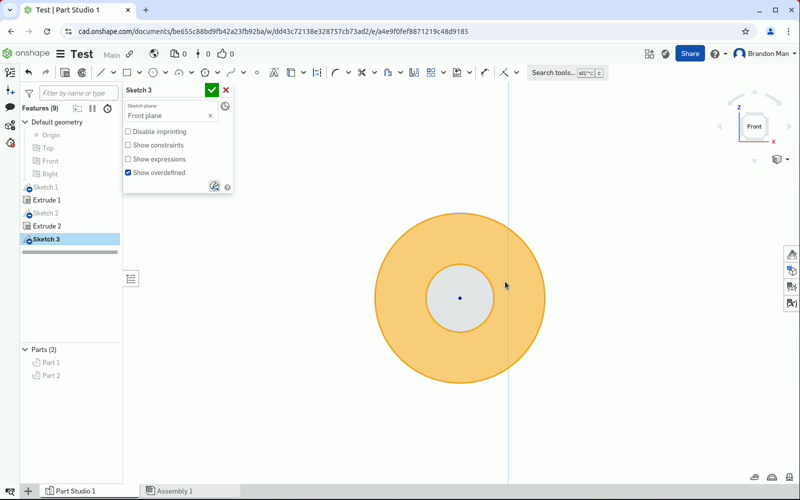
scroll(-6)
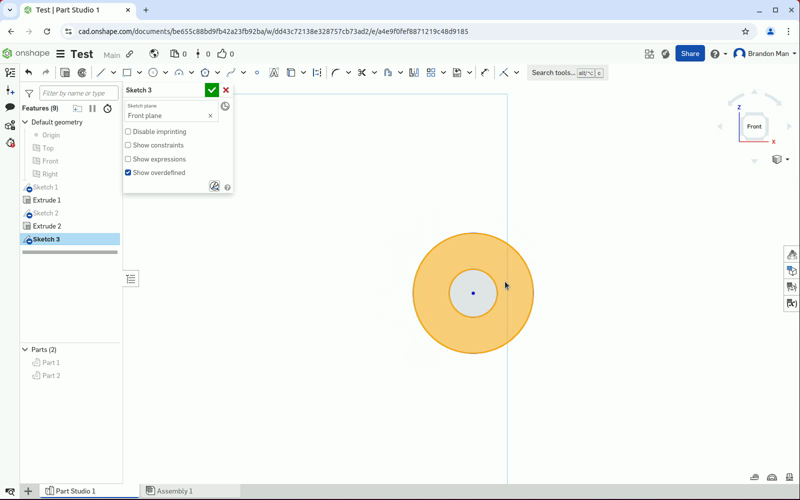
scroll(-6)
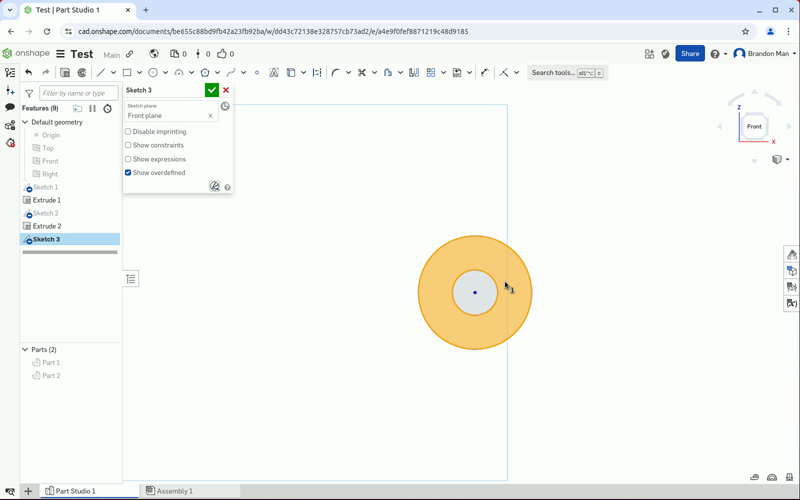
scroll(-6)
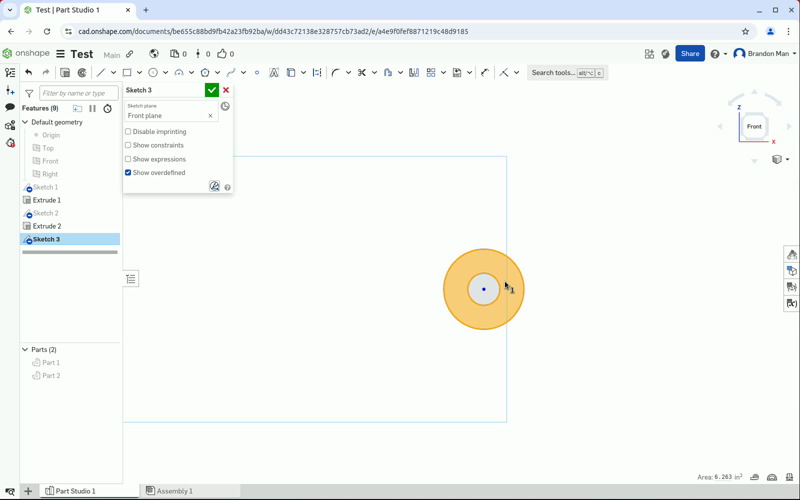
scroll(-6)
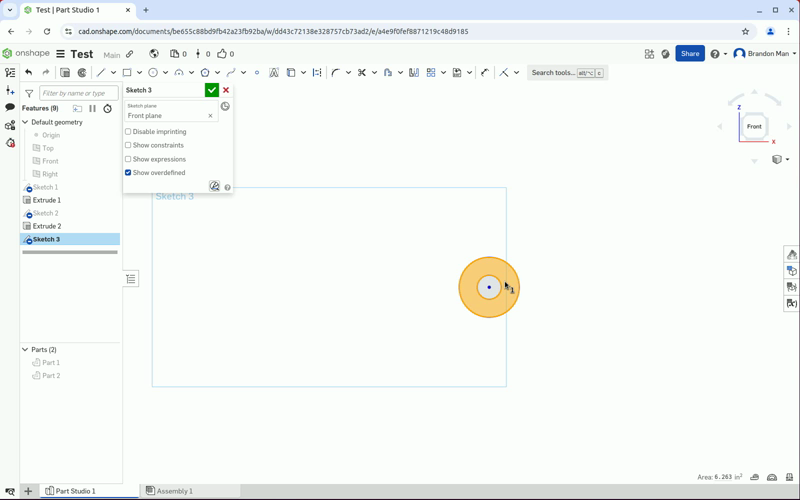
scroll(-6)
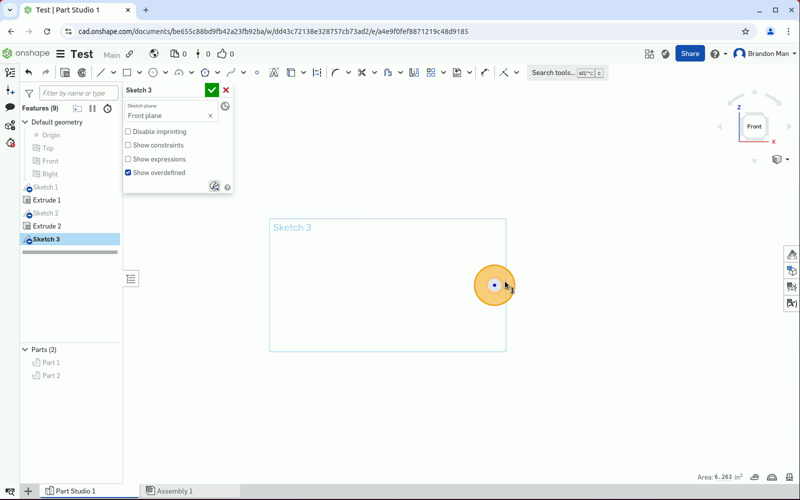
scroll(-6)
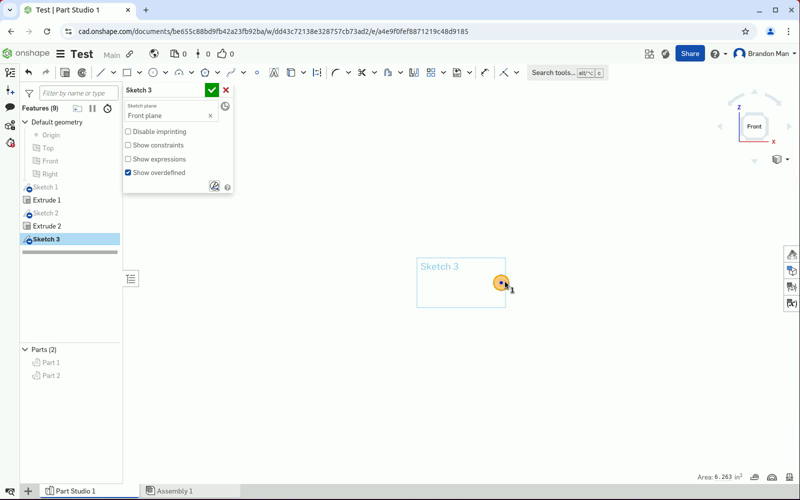
mouse_move(73, 352)
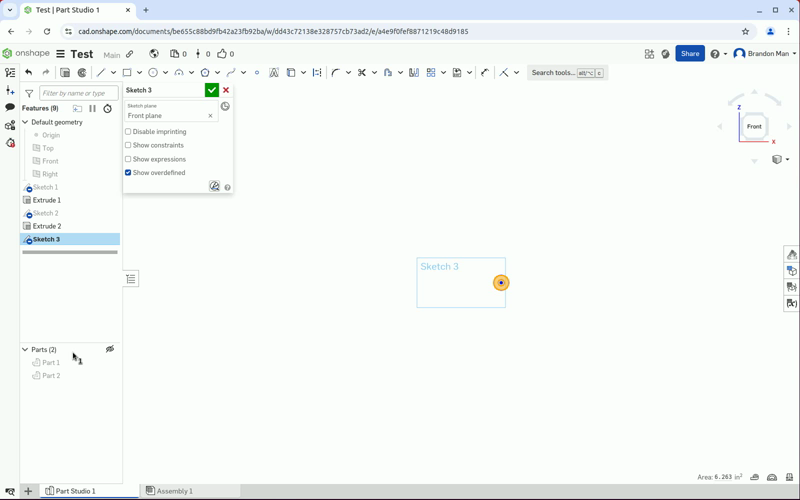
key(shift+y)
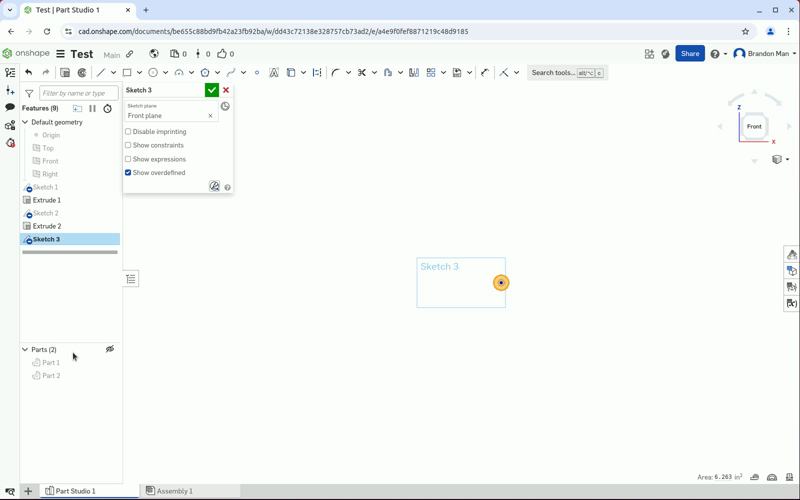
key(shift+e)
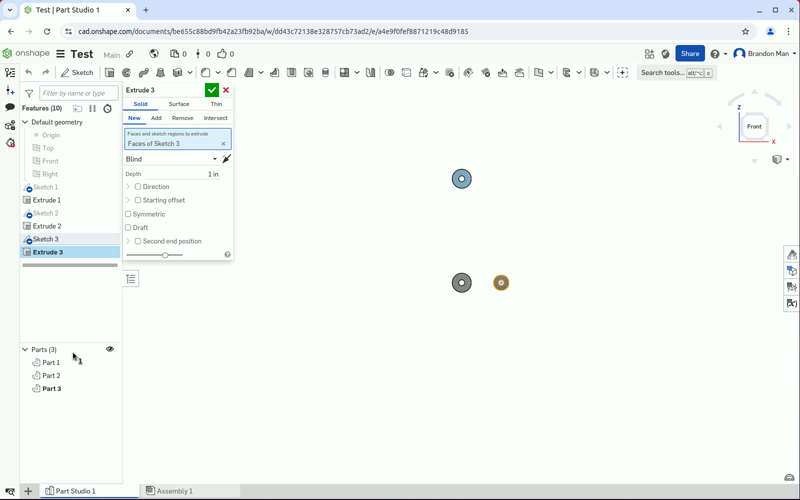
mouse_move(143, 106)
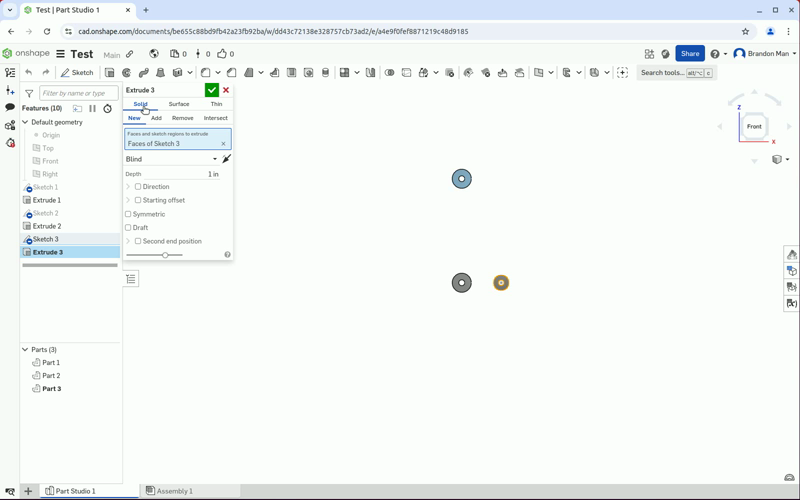
click(143, 106)
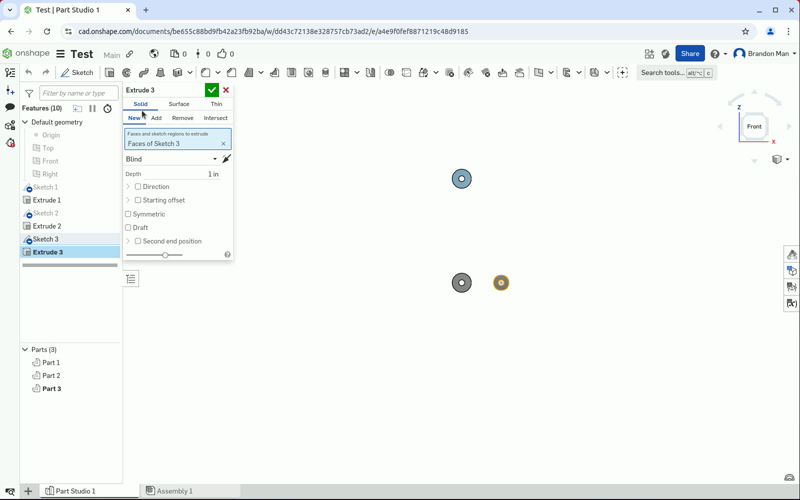
mouse_move(137, 120)
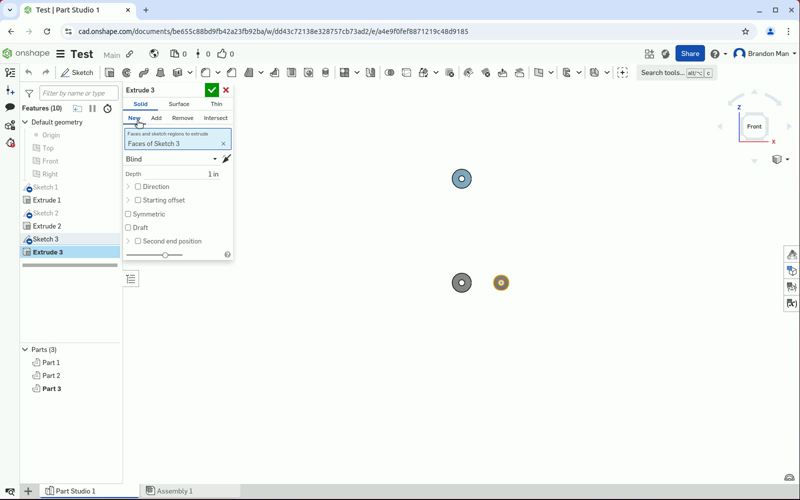
click(137, 120)
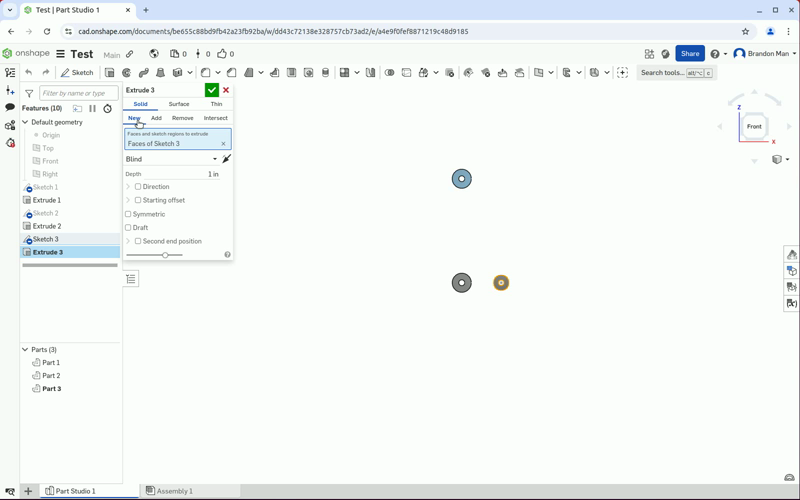
key(tab, 4)
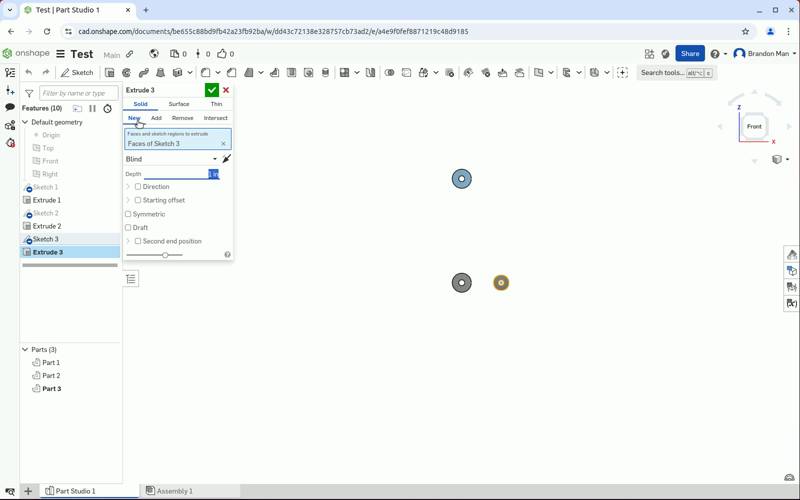
text(0.481)
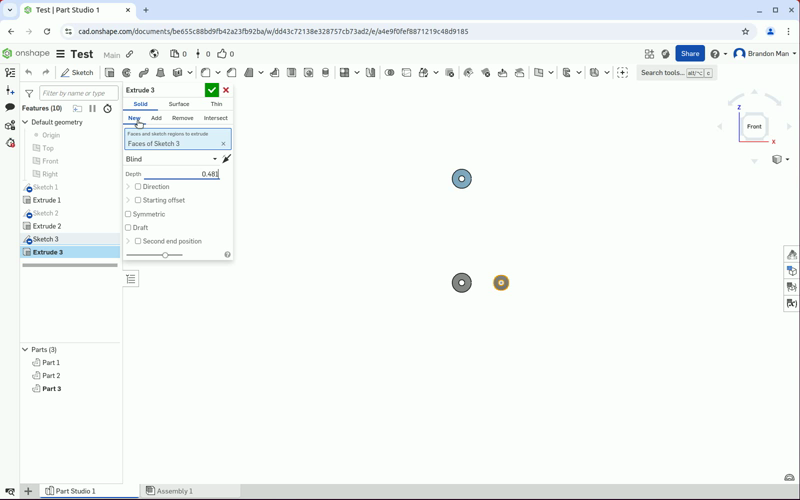
key(enter)
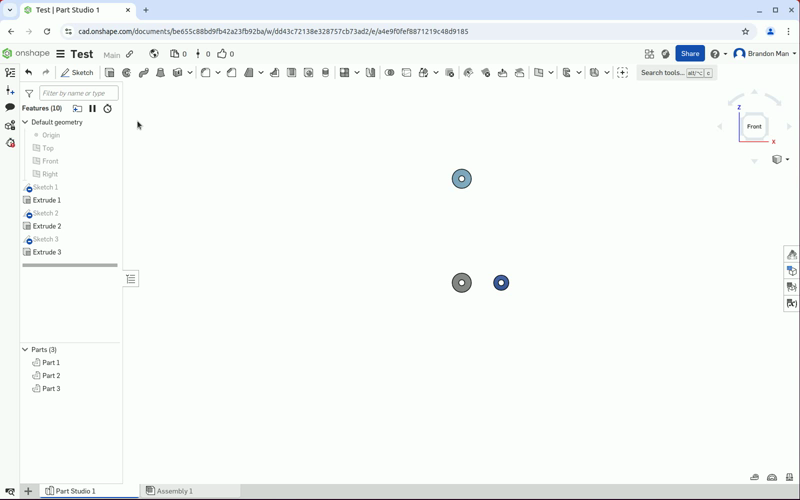
key(shift+h)
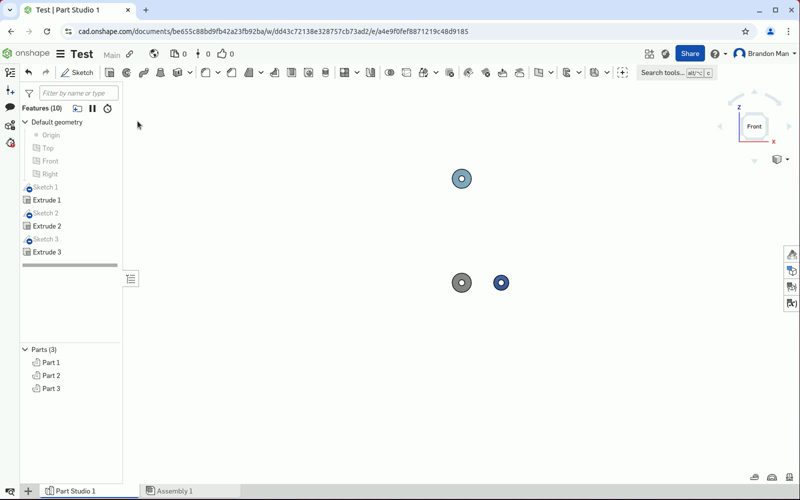
key(shift+h)
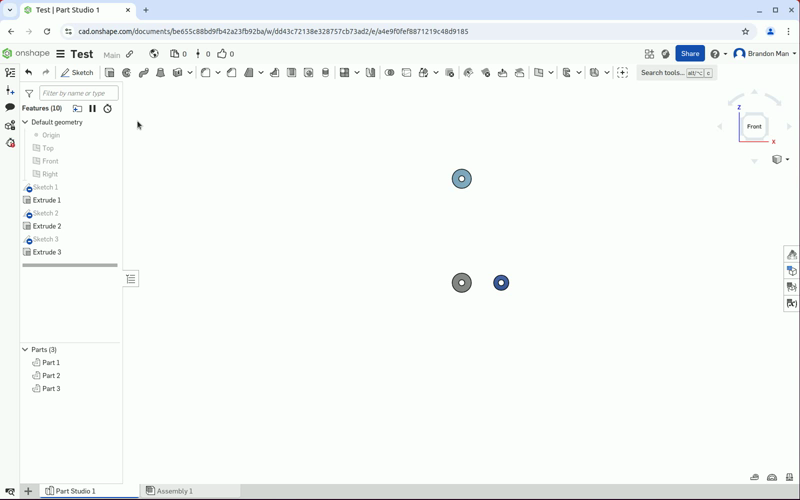
mouse_move(73, 189)
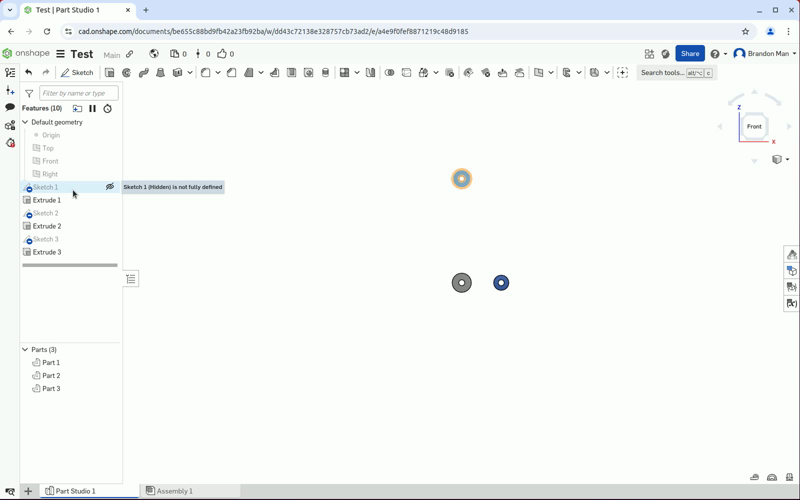
click(73, 189)
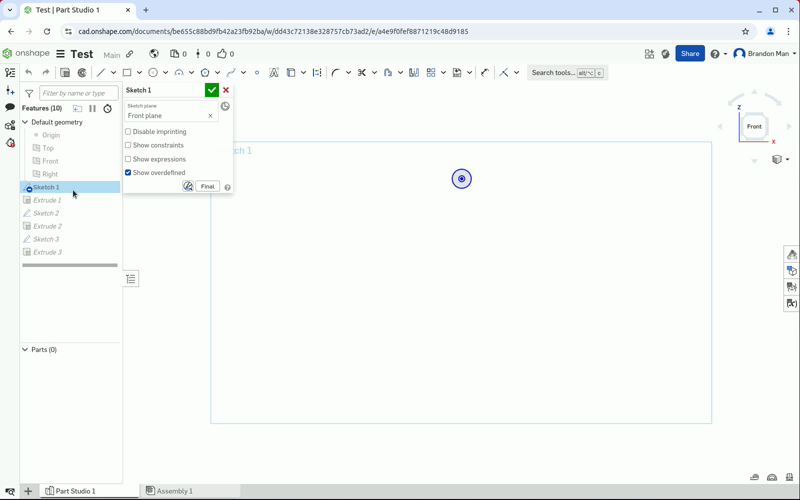
mouse_move(229, 92)
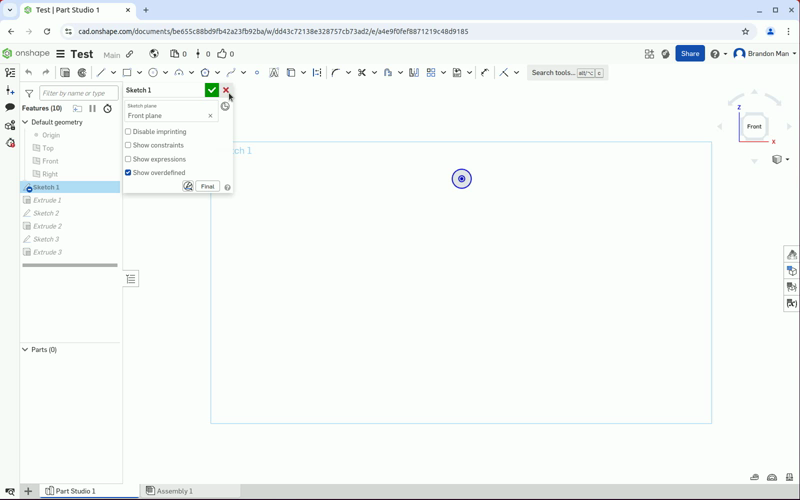
click(229, 92)
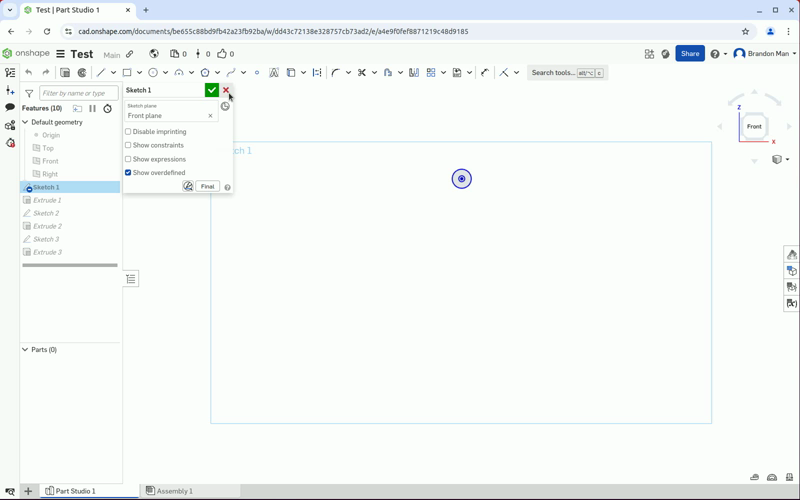
key(shift+s)
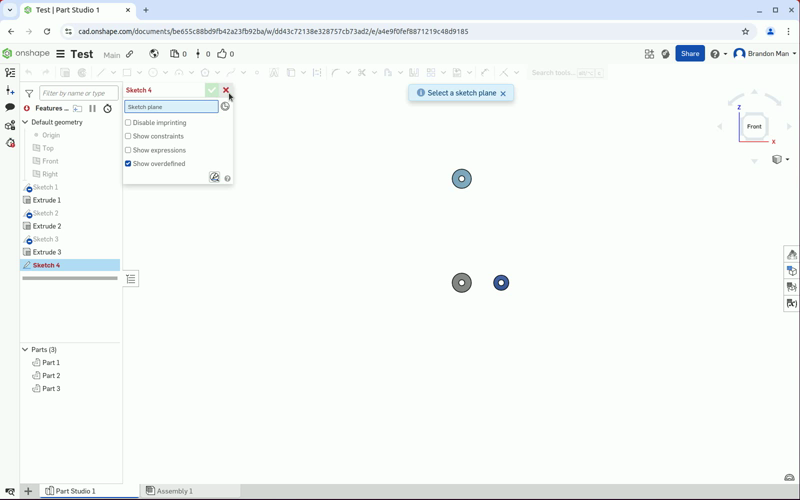
mouse_move(73, 163)
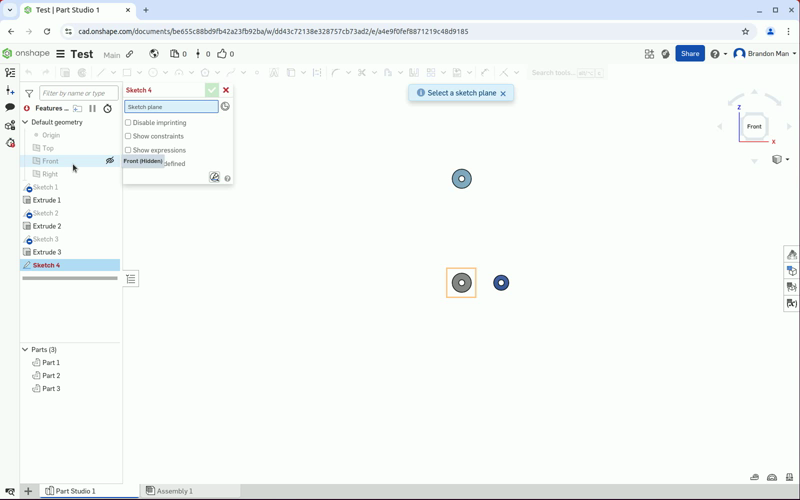
click(73, 163)
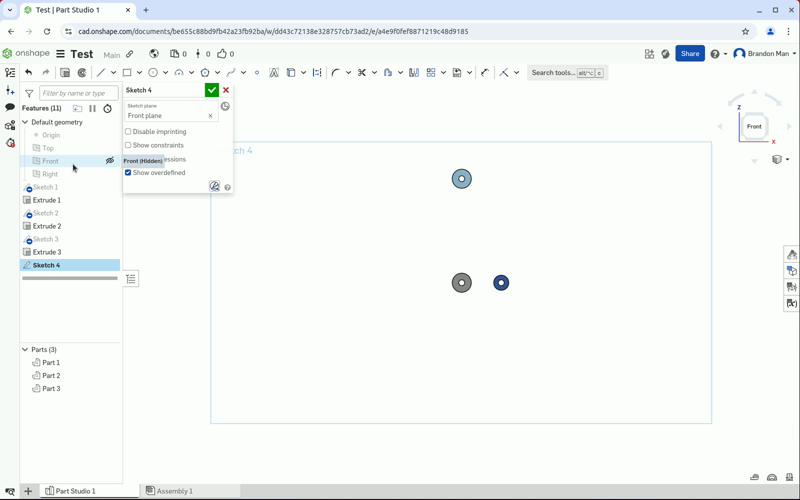
mouse_move(73, 352)
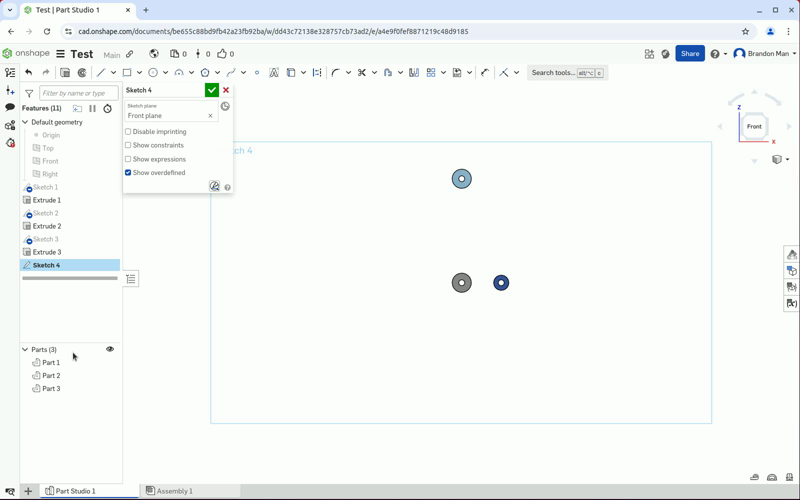
key(y)
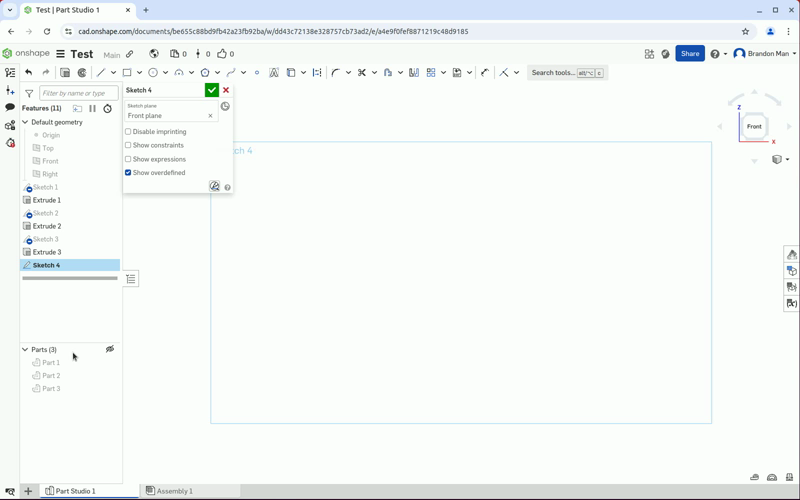
key(a)
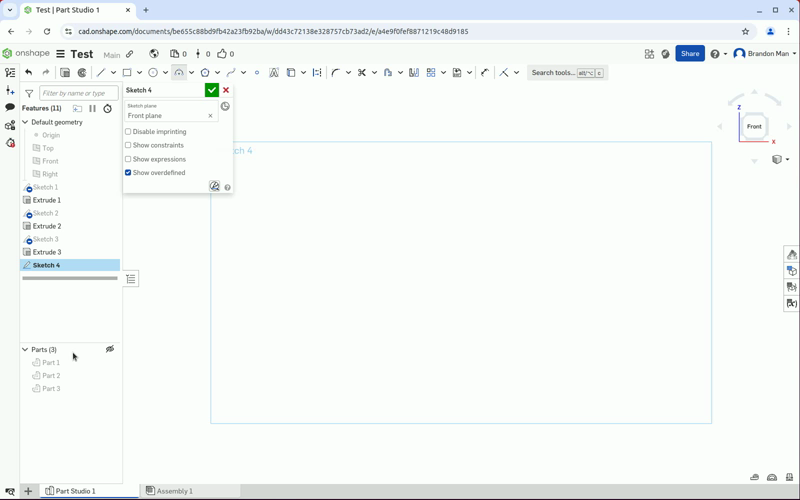
key_down(shift)
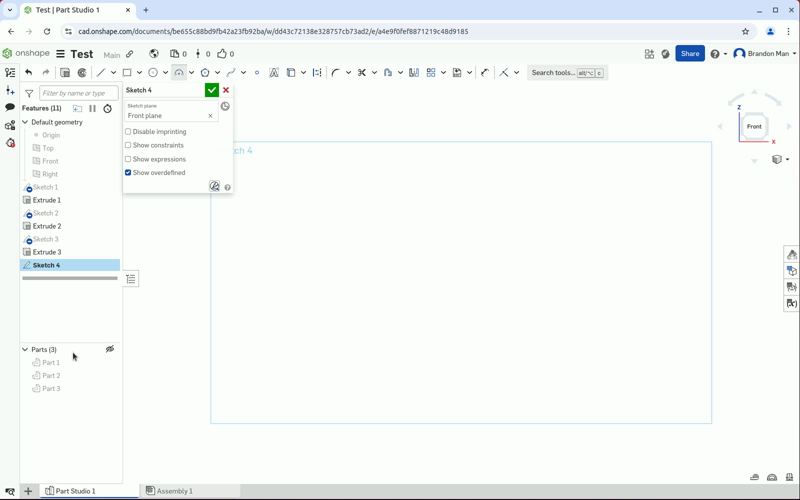
mouse_move(446, 223)
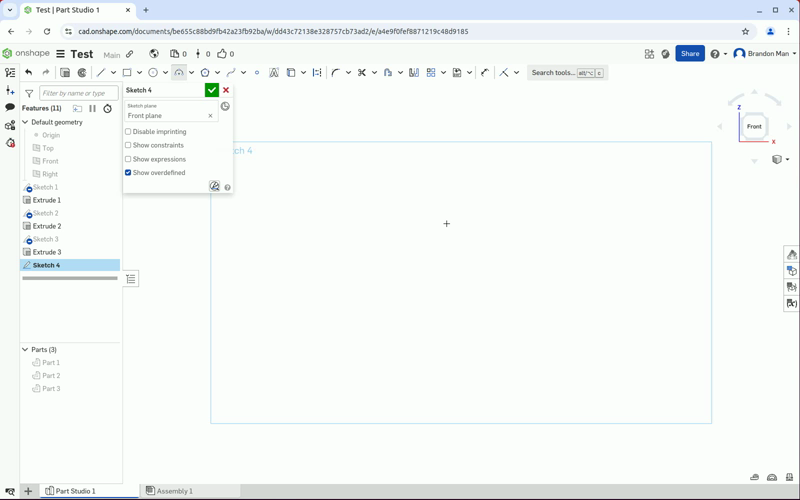
click(446, 223)
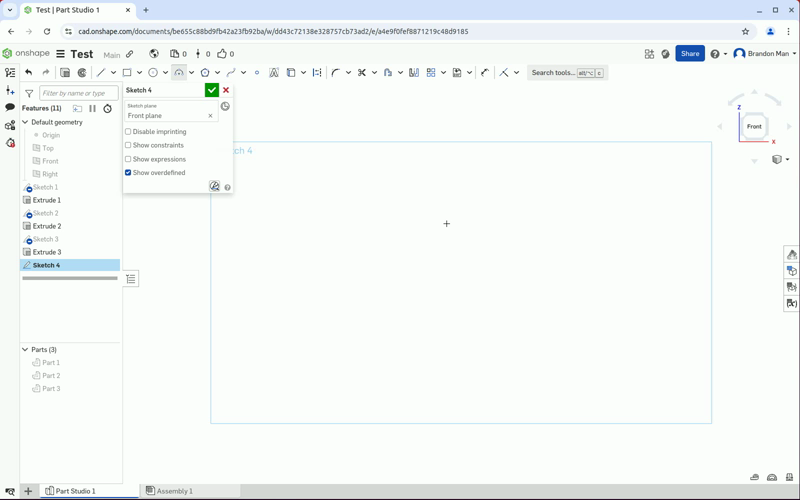
key_up(shift)
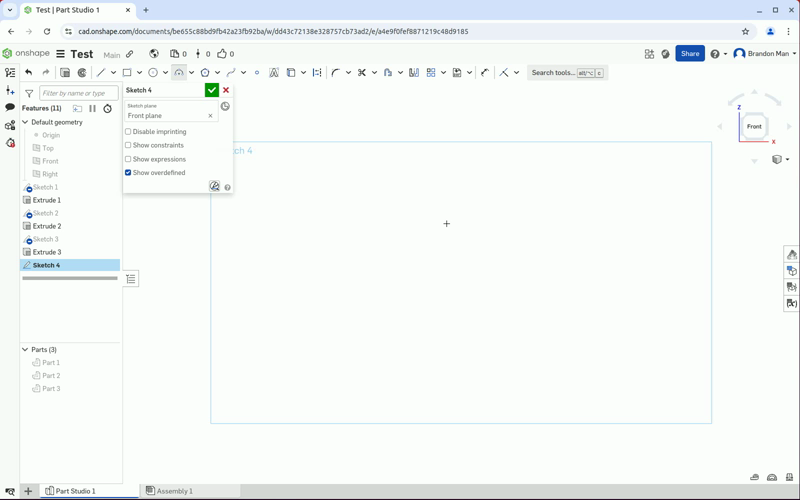
key_down(shift)
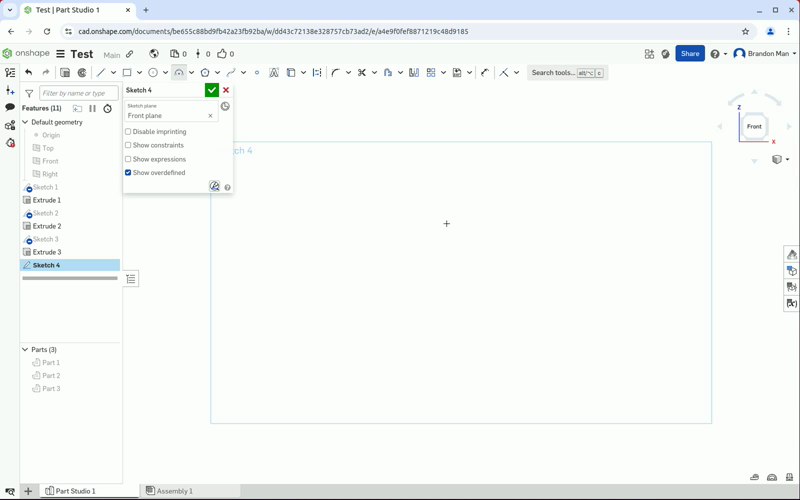
mouse_move(476, 223)
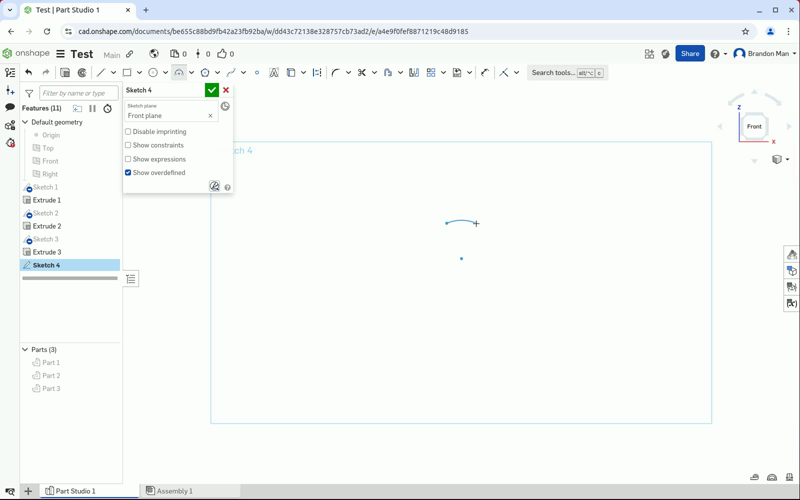
click(476, 223)
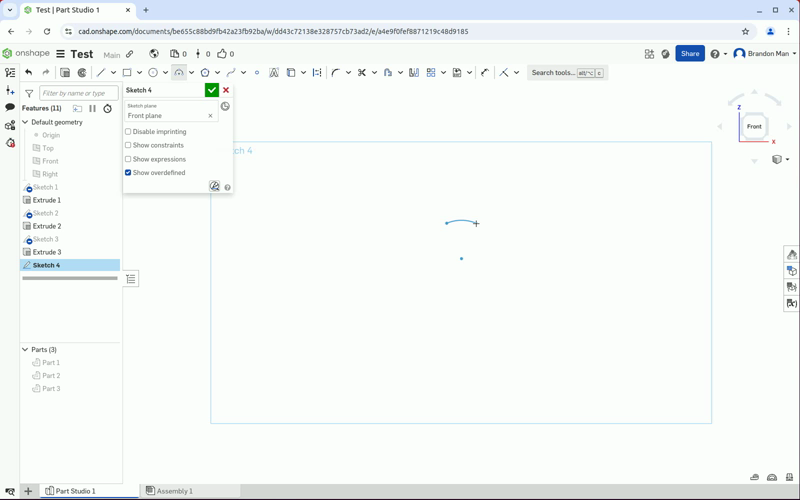
mouse_move(461, 210)
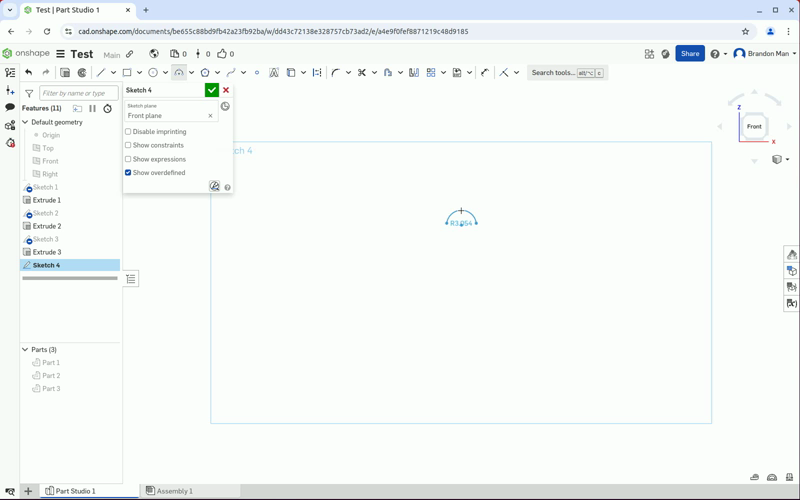
click(461, 210)
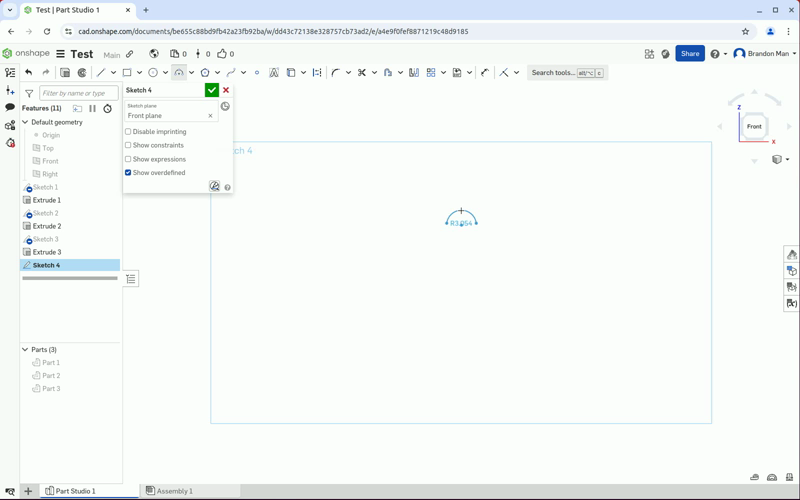
key_up(shift)
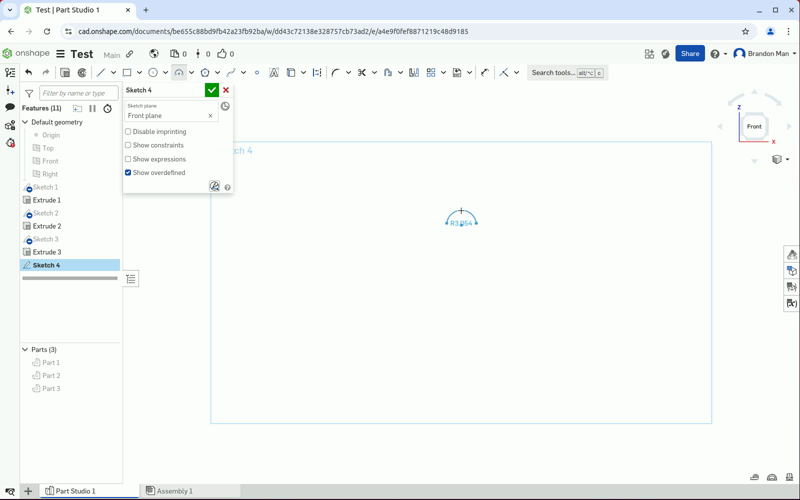
key(esc)
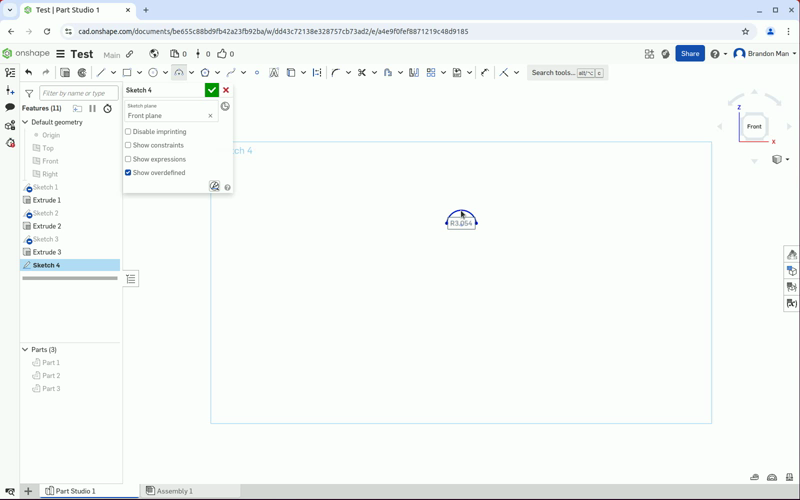
key(l)
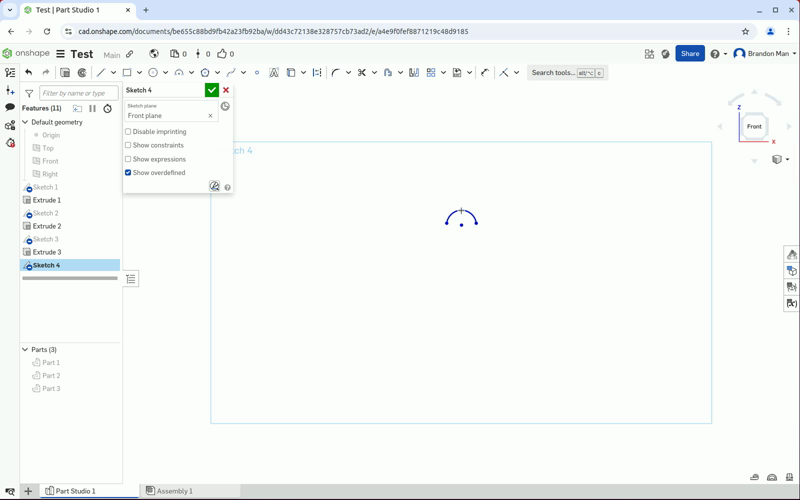
mouse_move(476, 223)
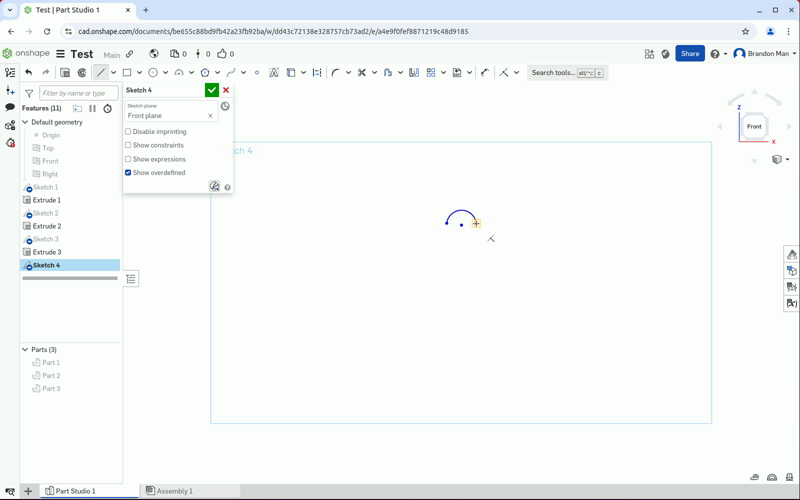
click(476, 223)
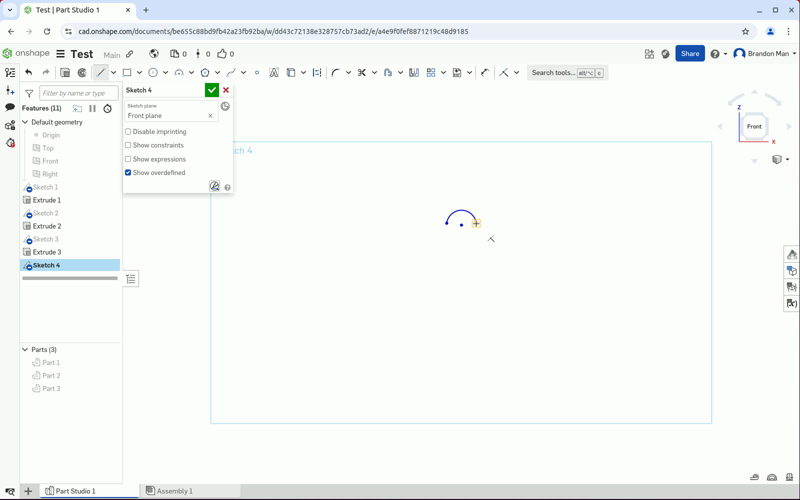
key_down(shift)
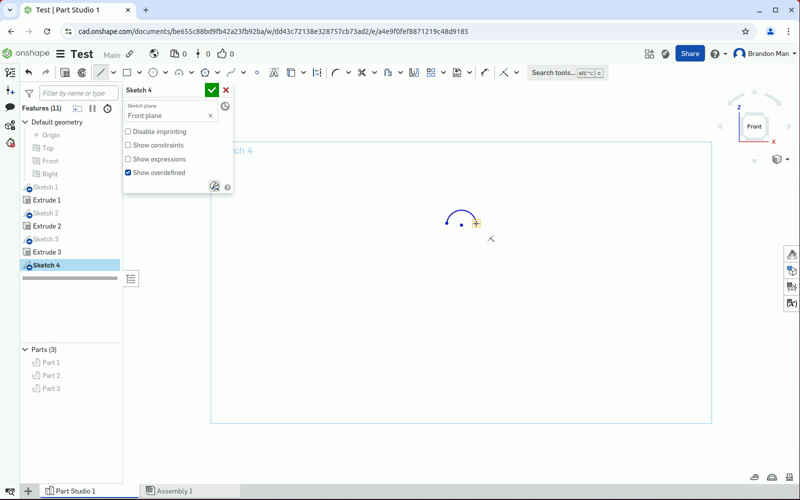
mouse_move(506, 223)
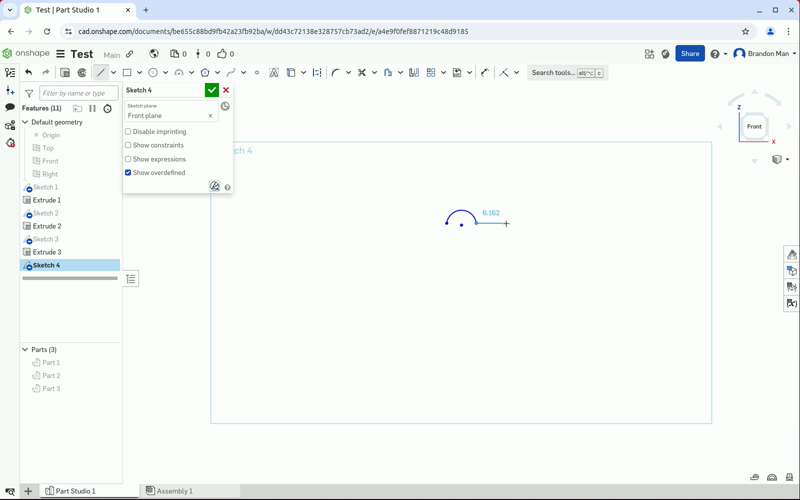
mouse_move(470, 176)
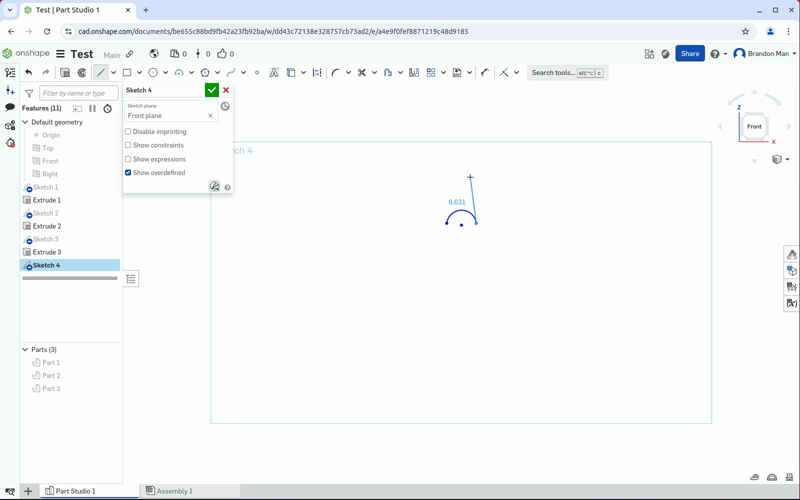
click(470, 176)
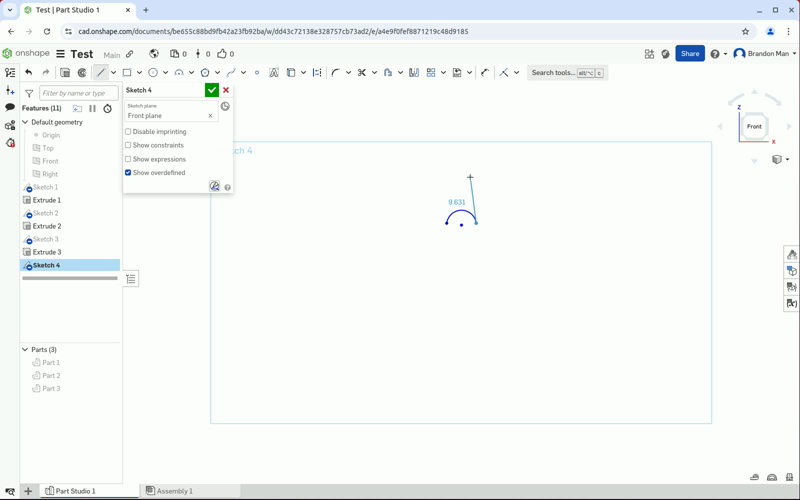
key_up(shift)
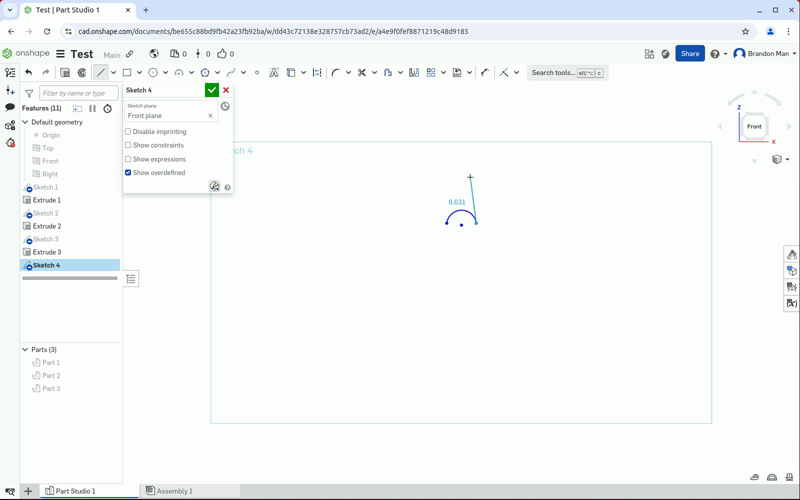
key(esc)
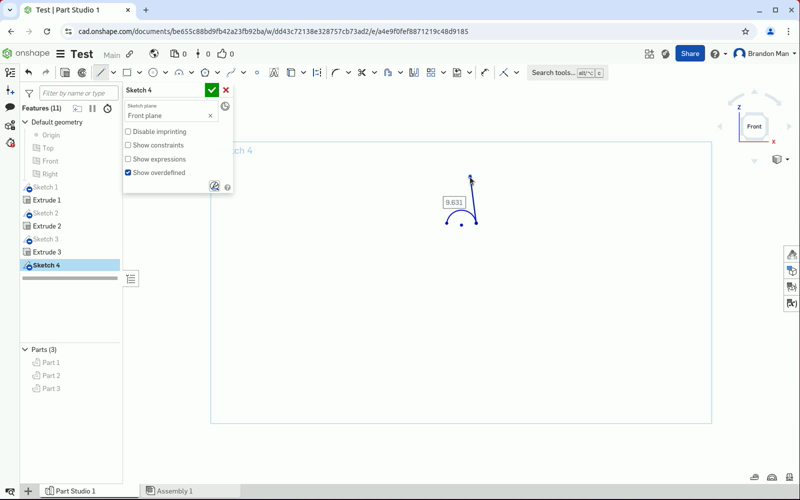
key(a)
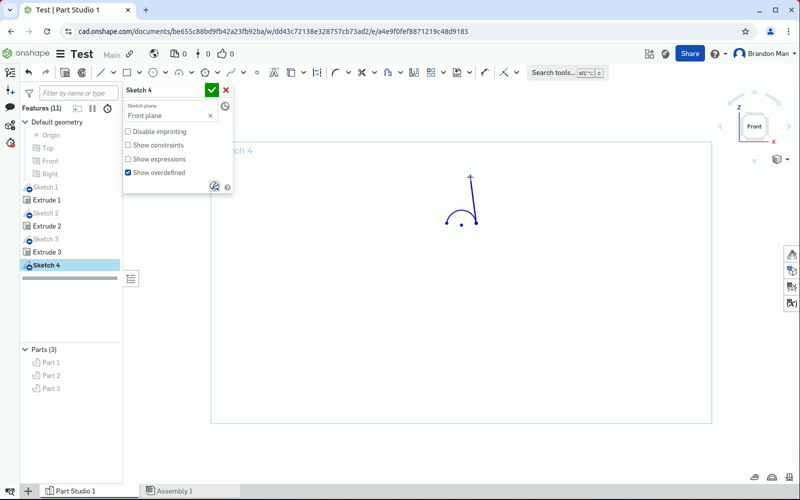
mouse_move(470, 176)
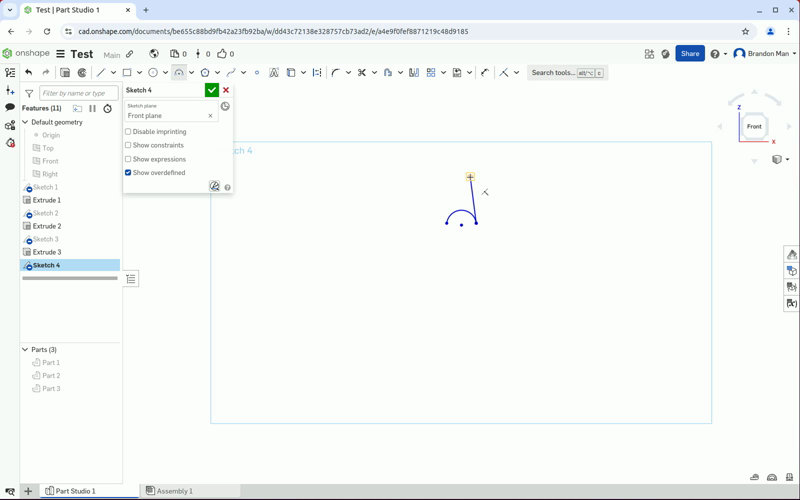
click(470, 176)
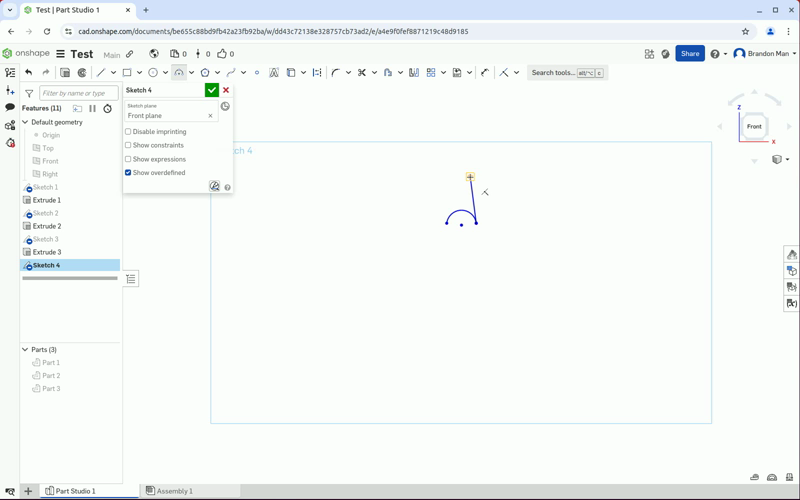
key_down(shift)
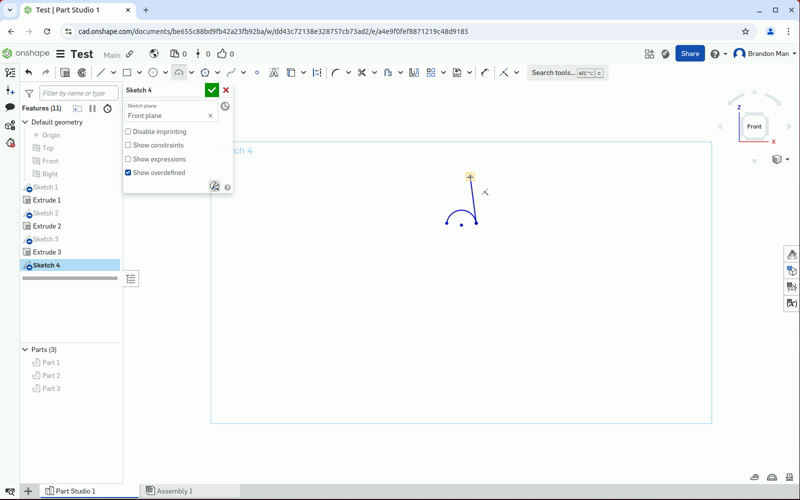
mouse_move(452, 176)
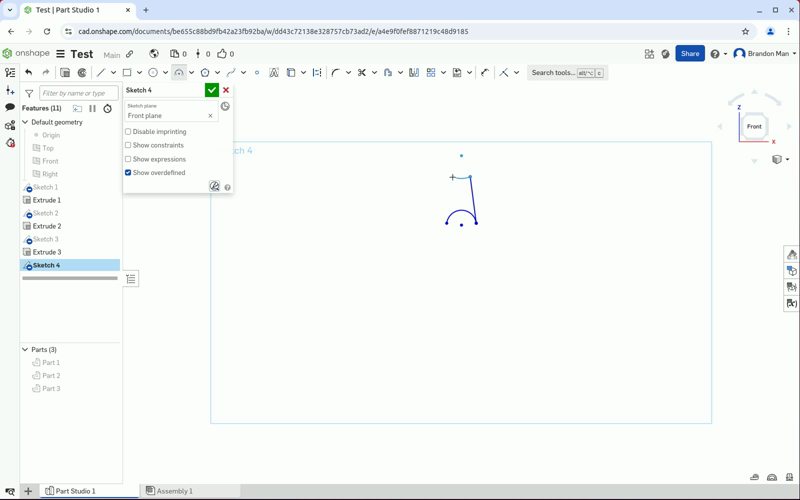
click(452, 176)
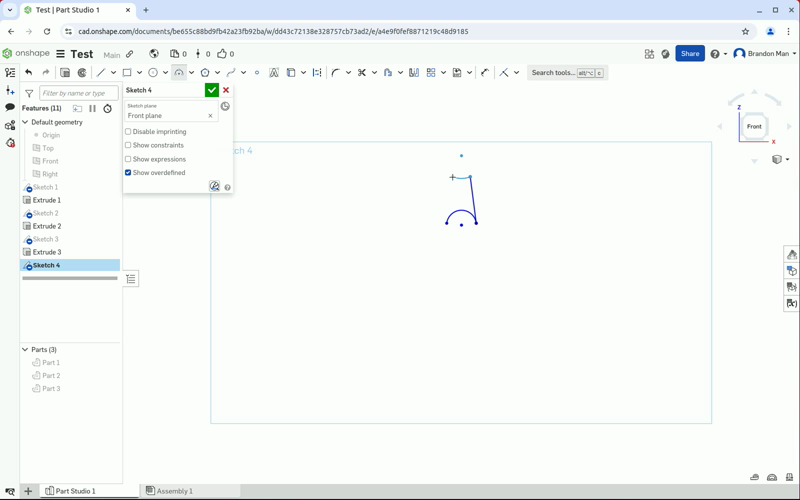
mouse_move(461, 186)
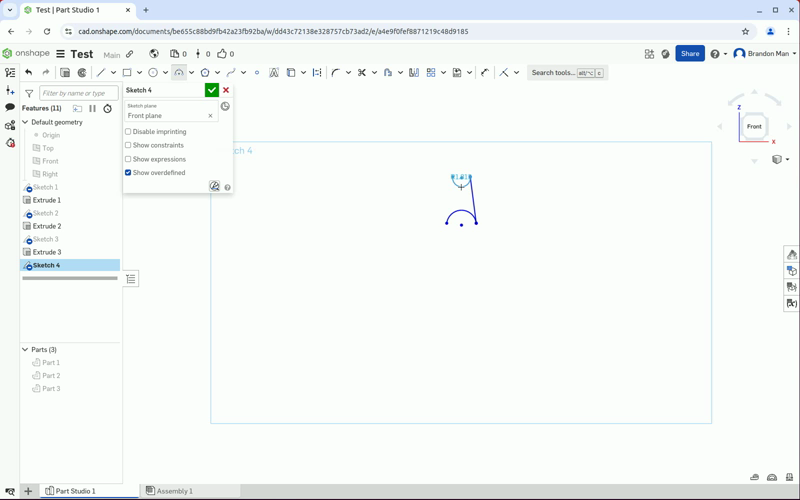
click(461, 186)
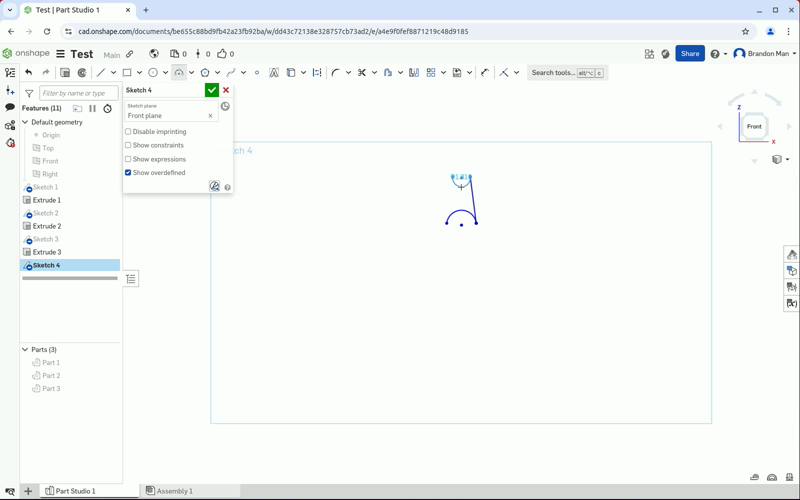
key_up(shift)
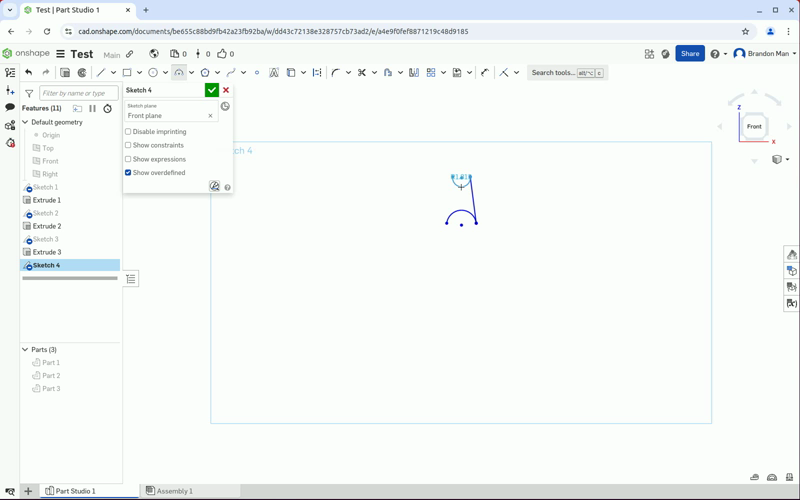
key(esc)
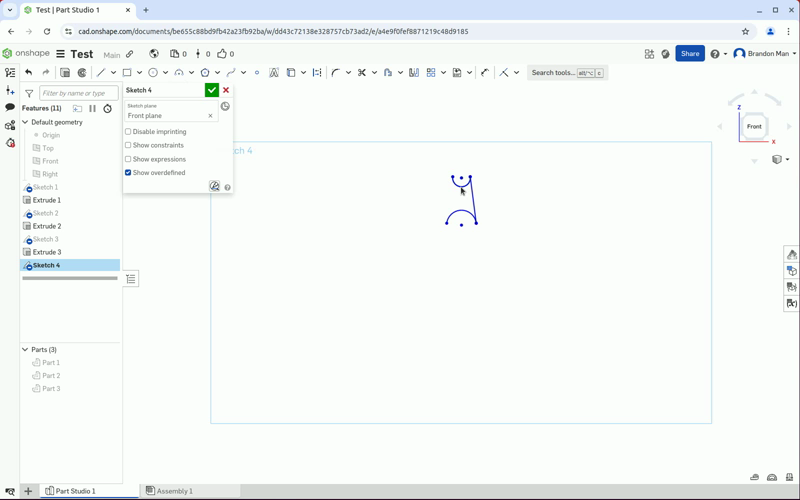
key(l)
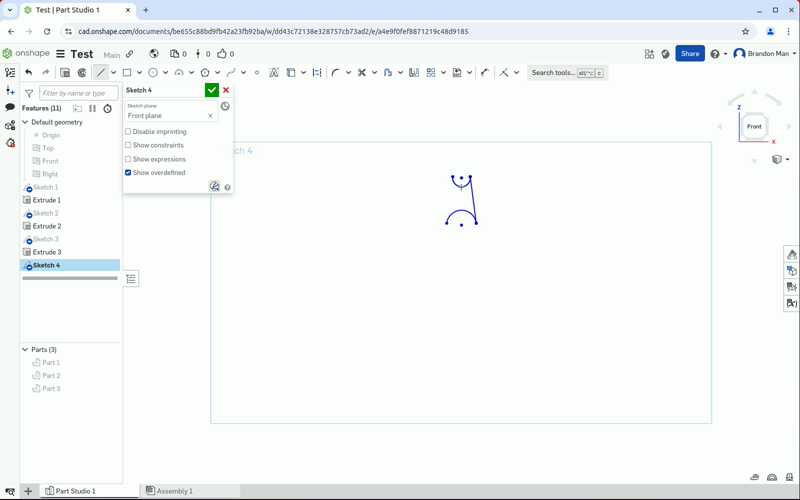
mouse_move(452, 176)
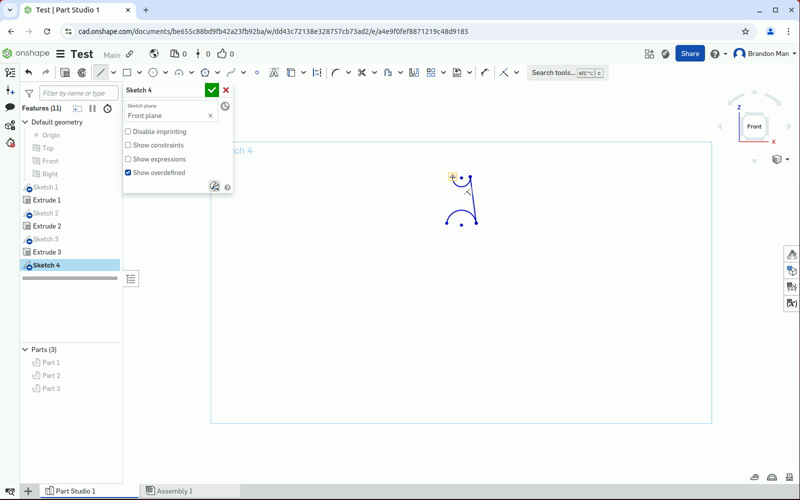
click(452, 176)
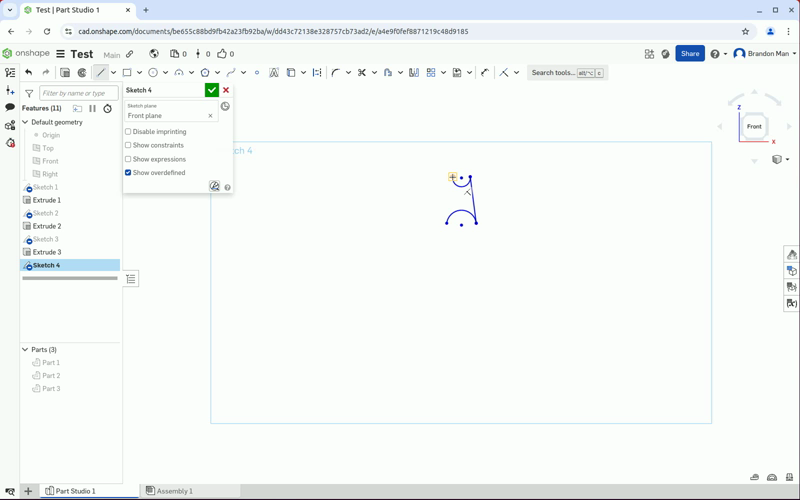
mouse_move(482, 176)
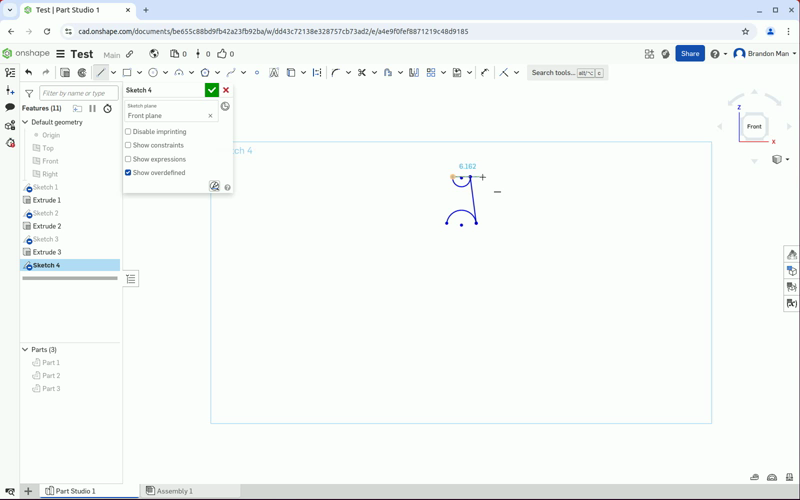
key_down(shift)
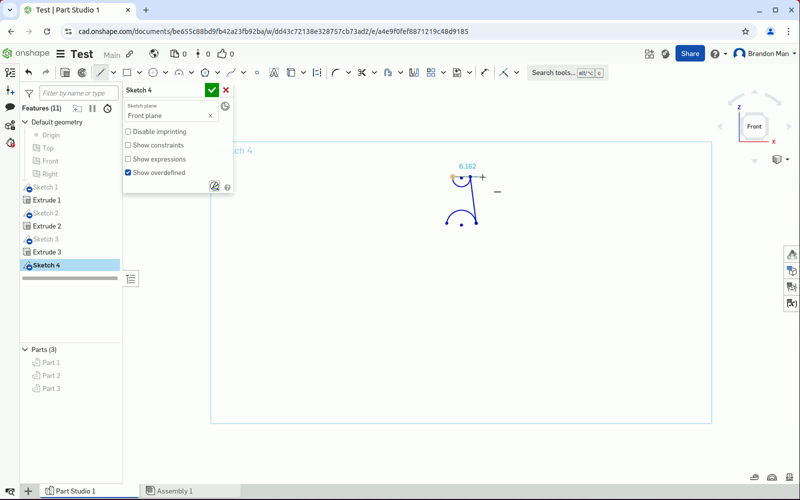
mouse_move(446, 223)
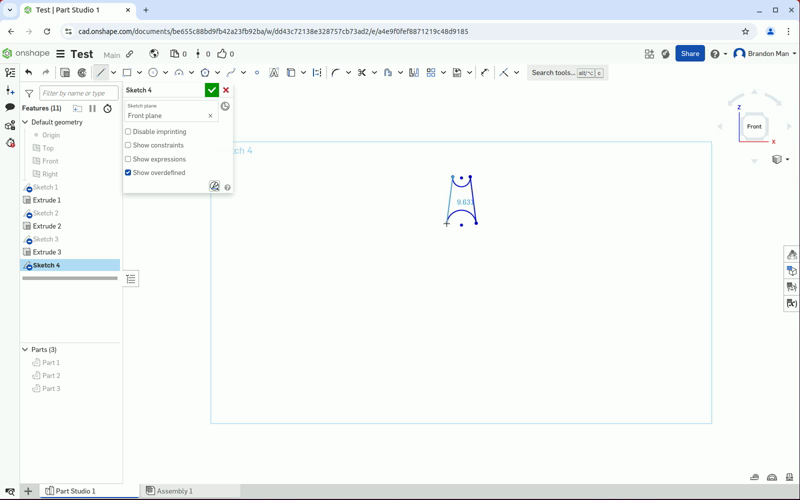
key_up(shift)
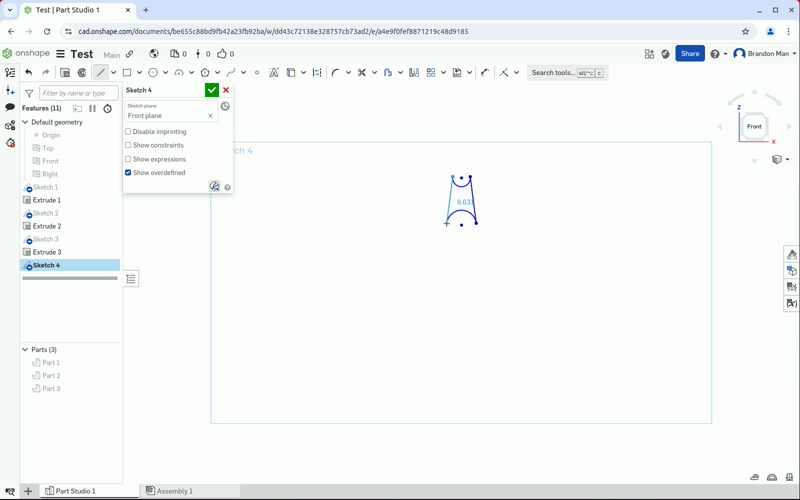
click(446, 223)
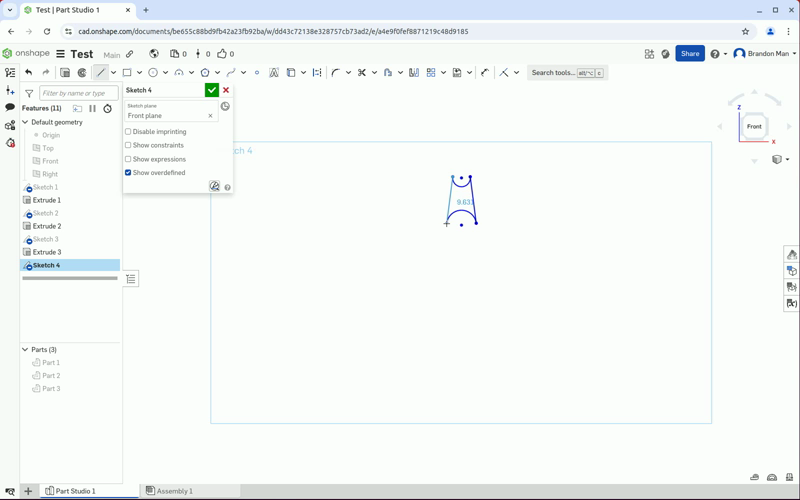
key(esc)
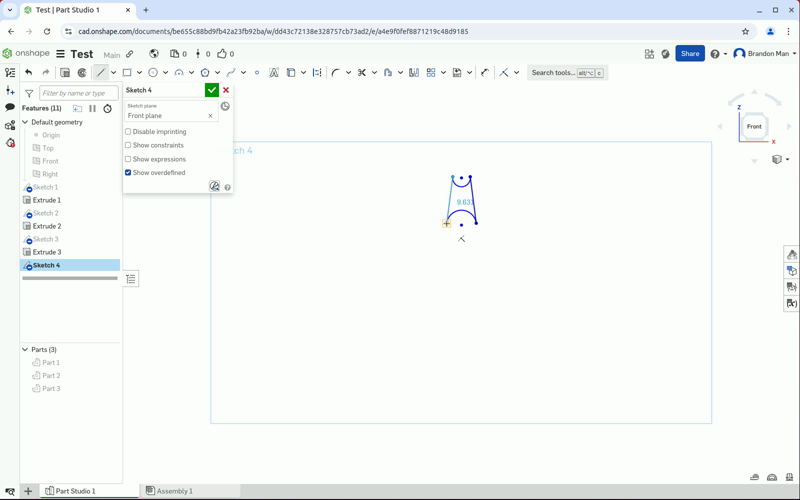
key(c)
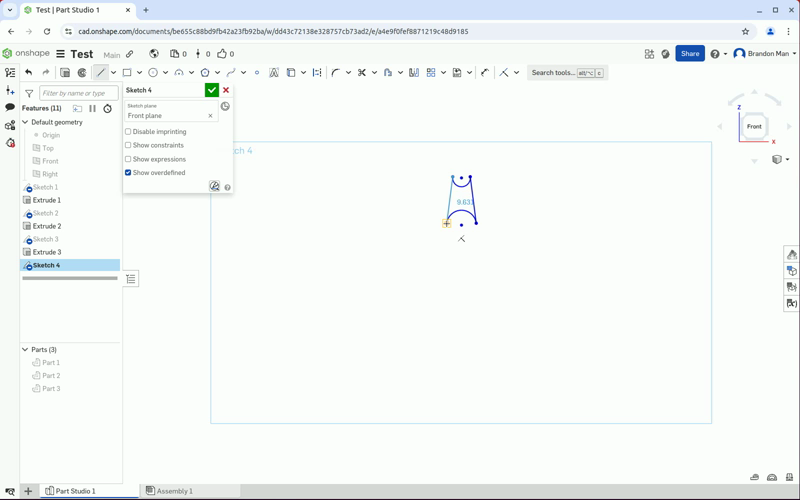
key_down(shift)
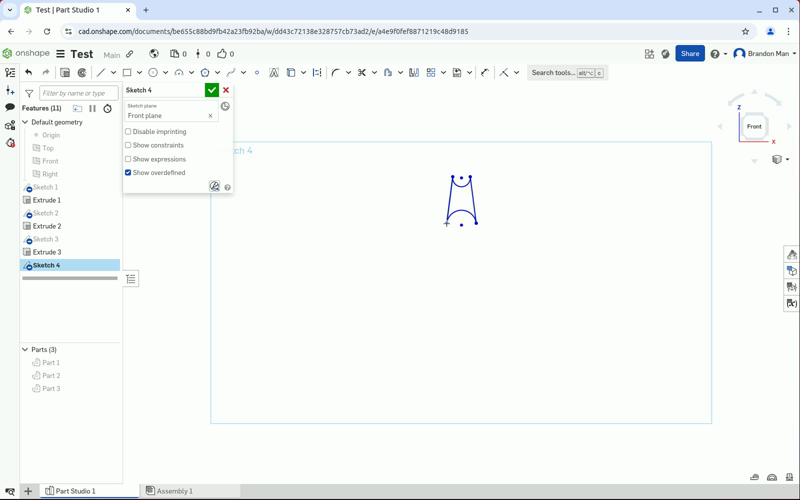
mouse_move(458, 191)
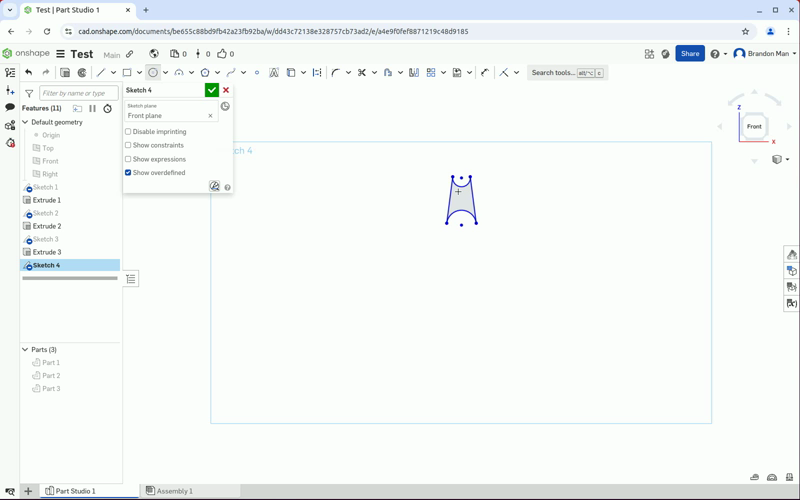
click(458, 191)
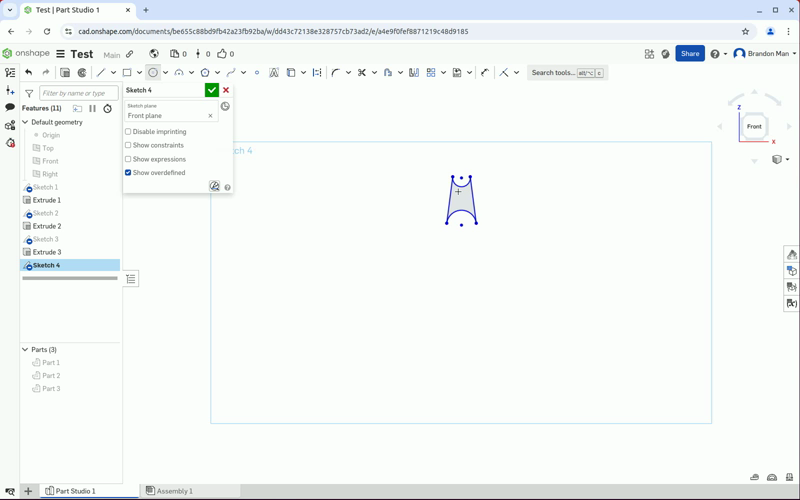
key_up(shift)
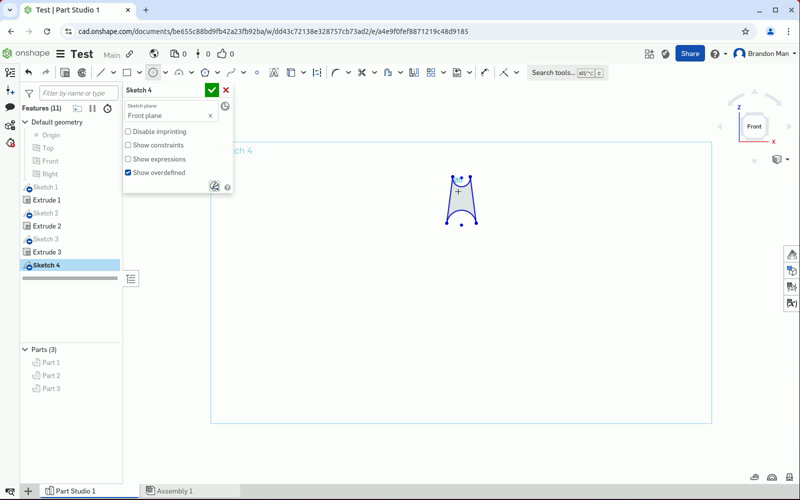
mouse_move(461, 191)
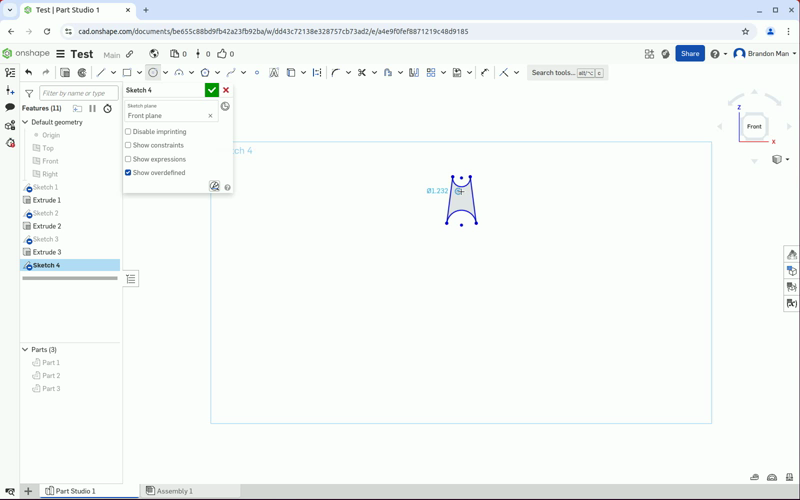
scroll(6)
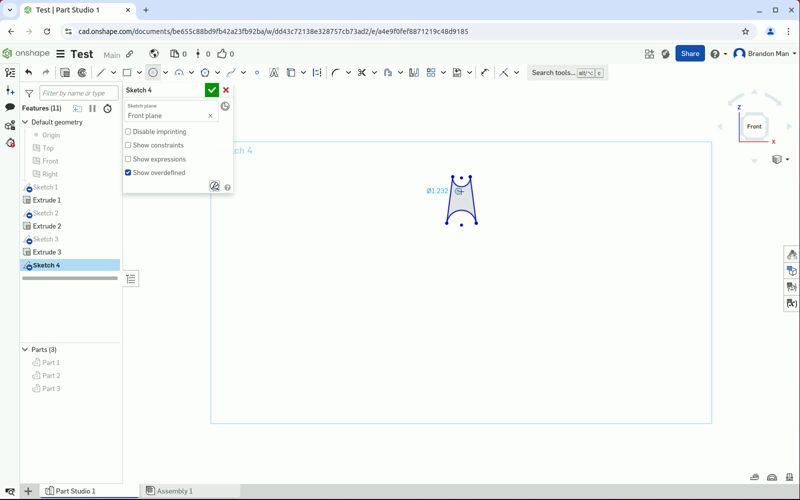
scroll(6)
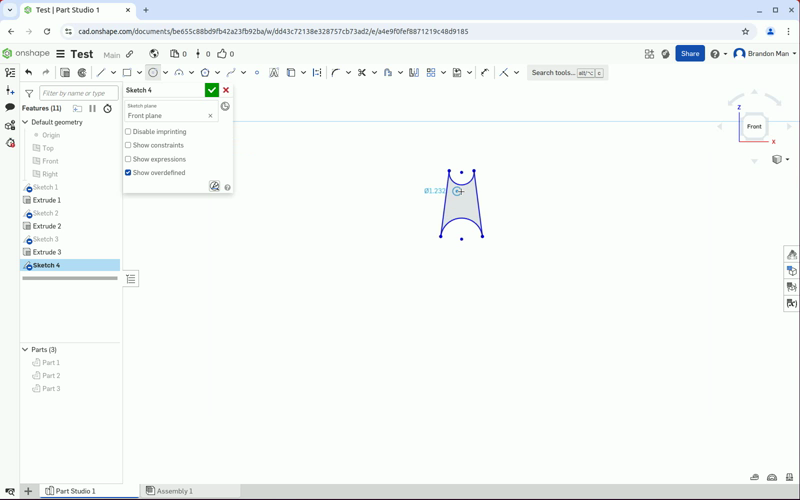
scroll(6)
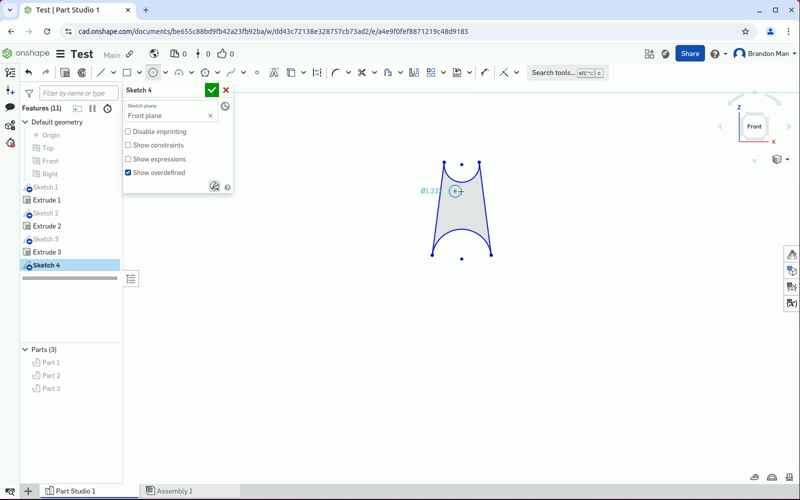
scroll(6)
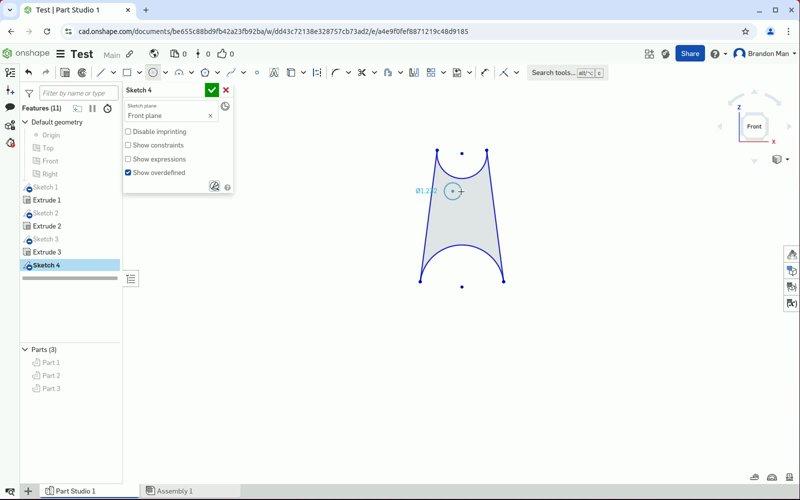
scroll(6)
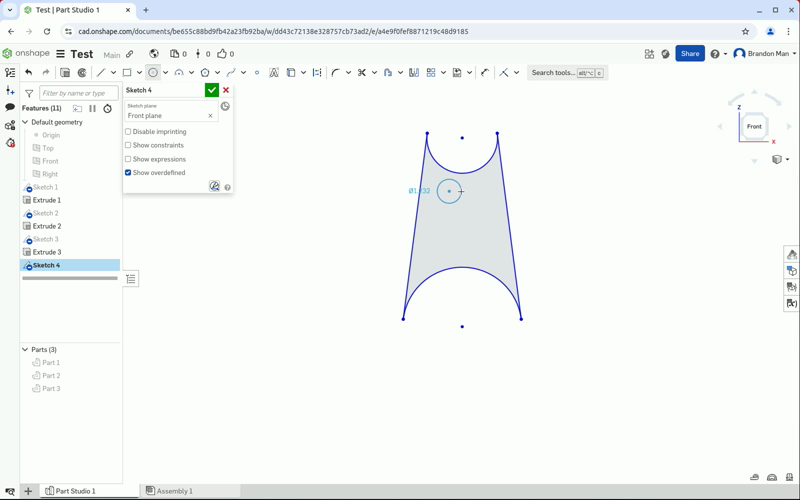
scroll(6)
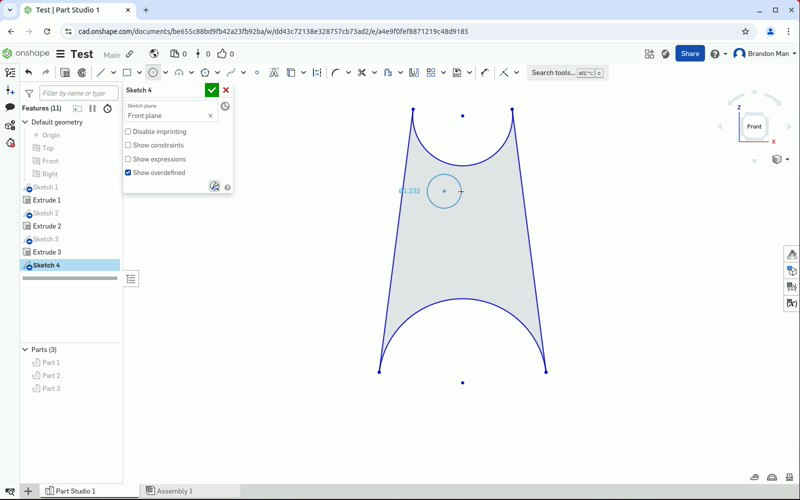
scroll(6)
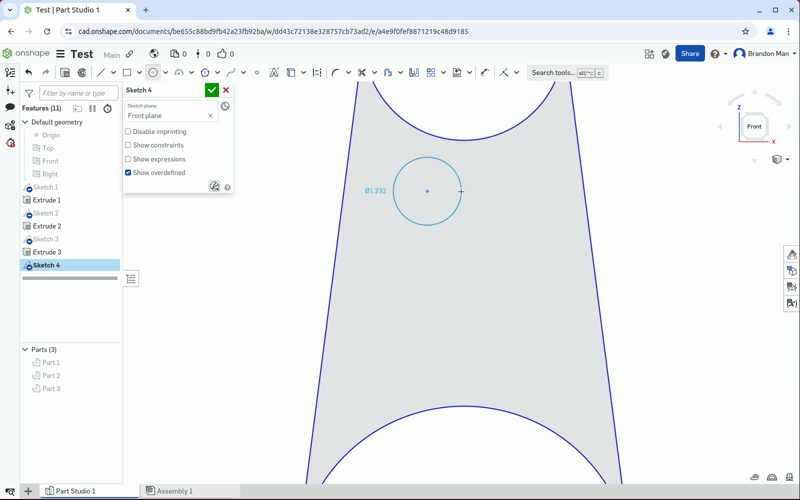
click(461, 191)
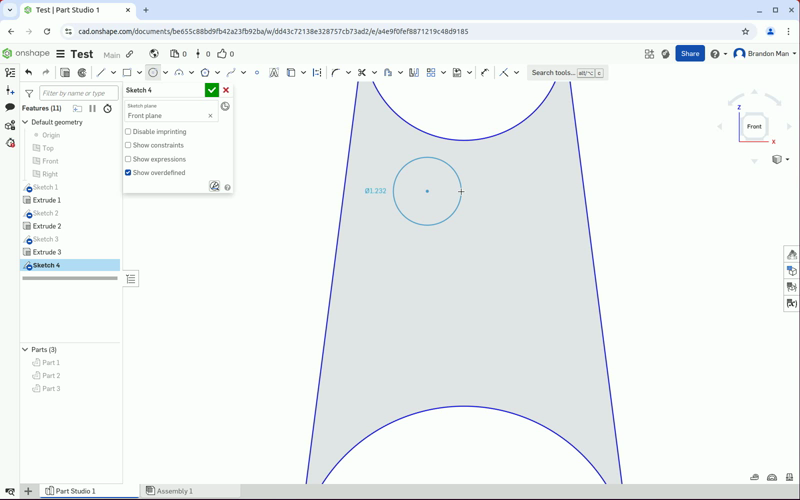
scroll(-6)
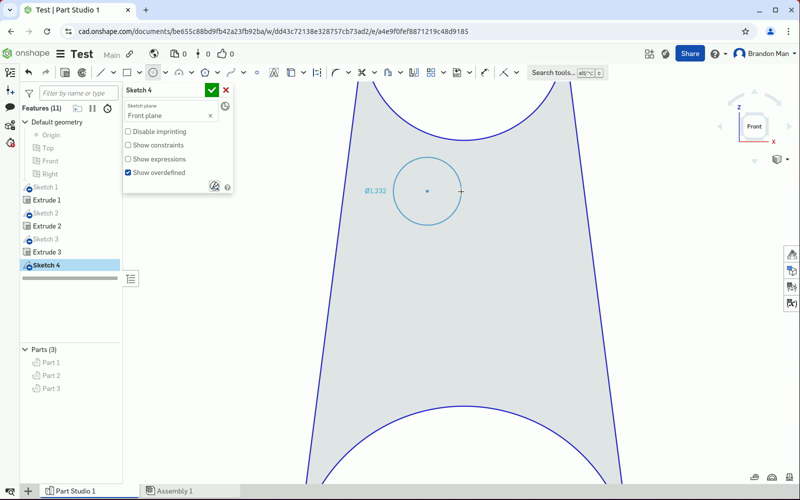
scroll(-6)
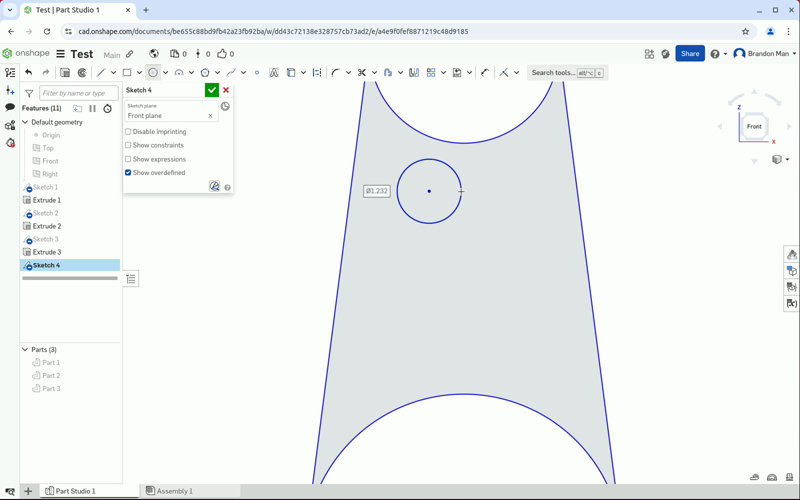
scroll(-6)
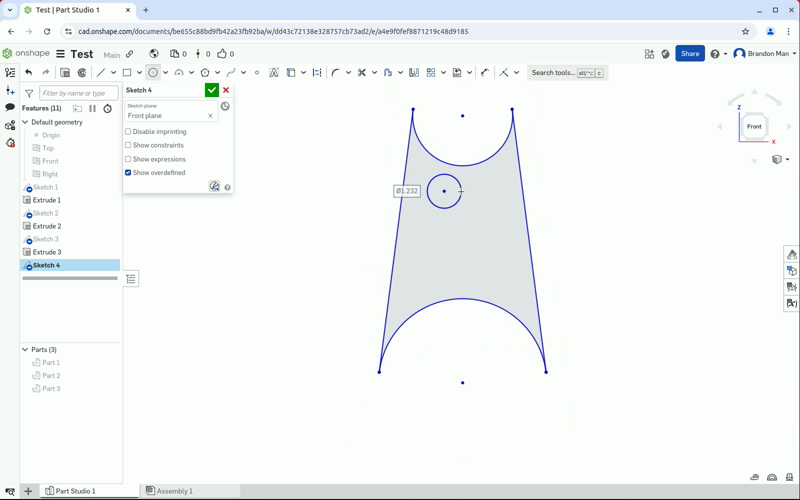
scroll(-6)
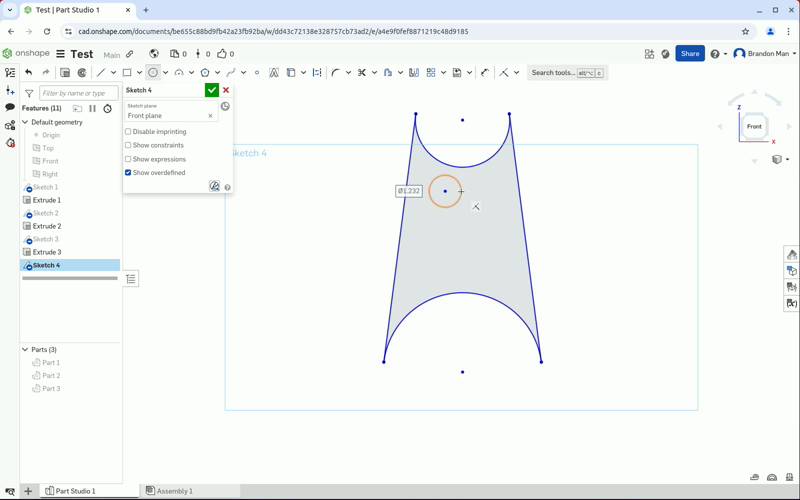
scroll(-6)
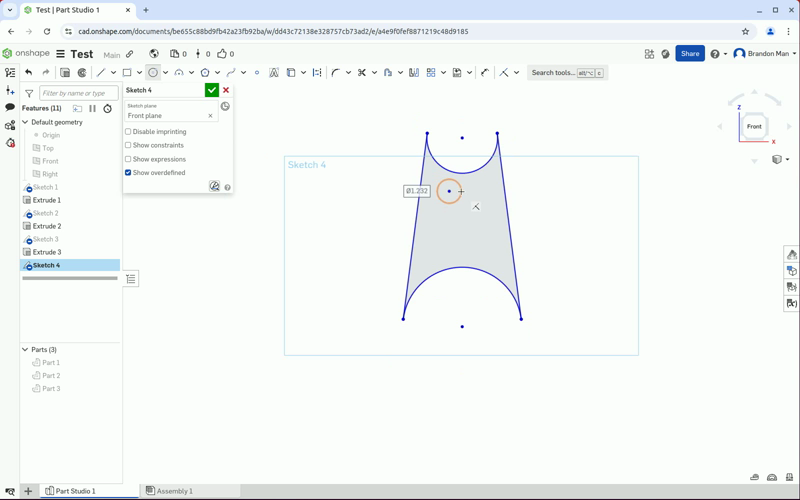
scroll(-6)
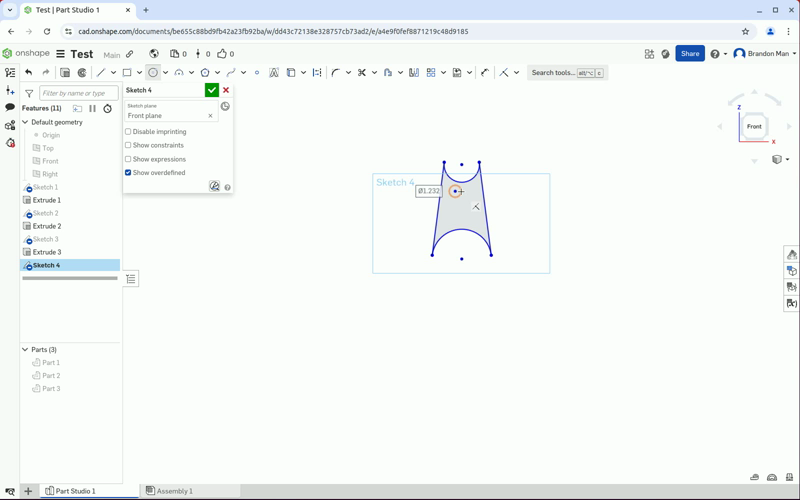
scroll(-6)
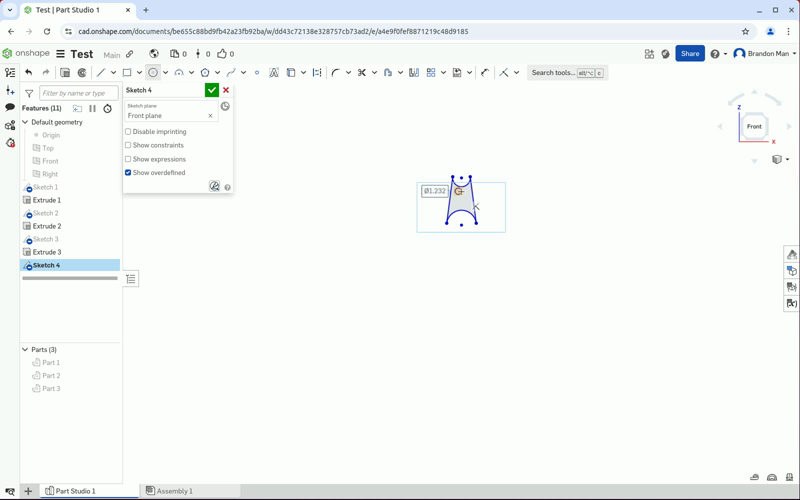
key(esc)
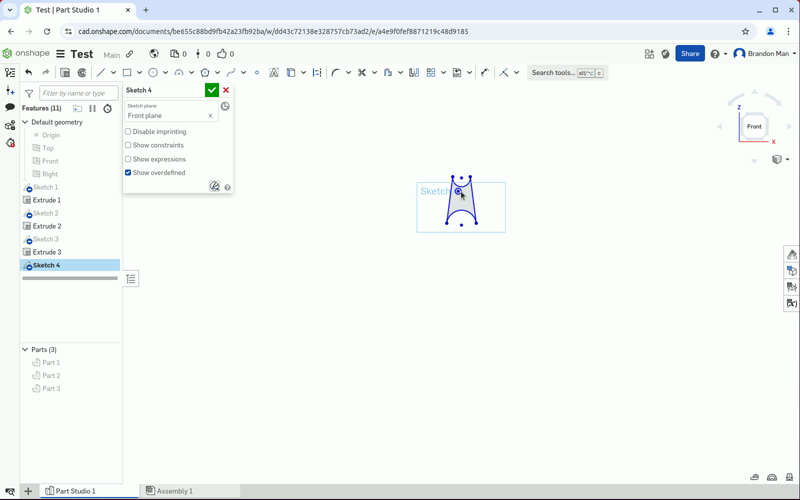
mouse_move(472, 204)
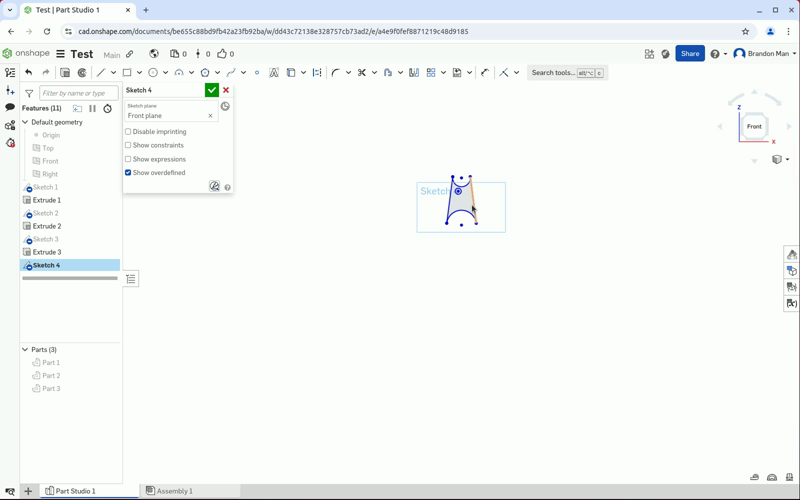
scroll(6)
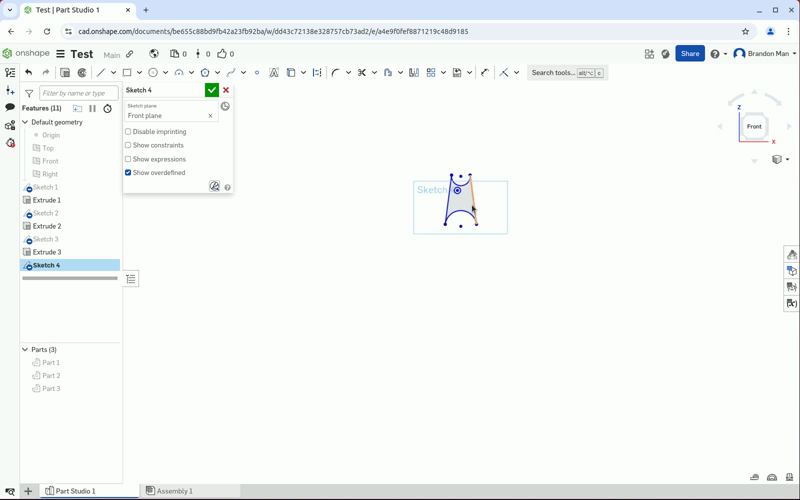
scroll(6)
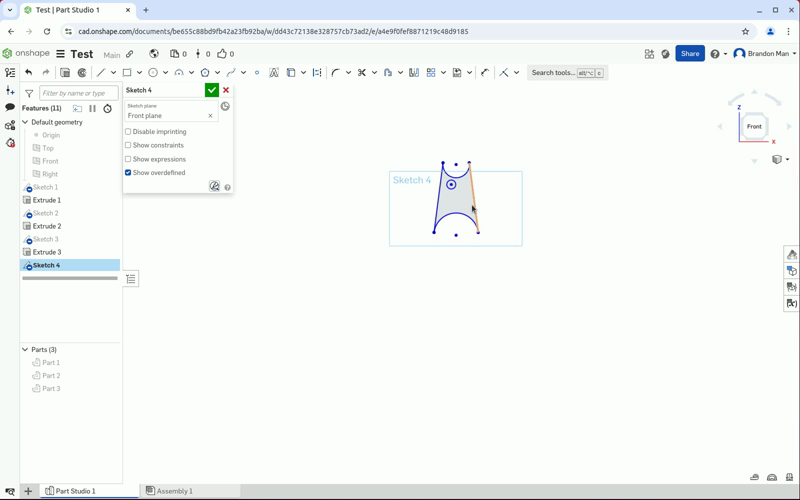
scroll(6)
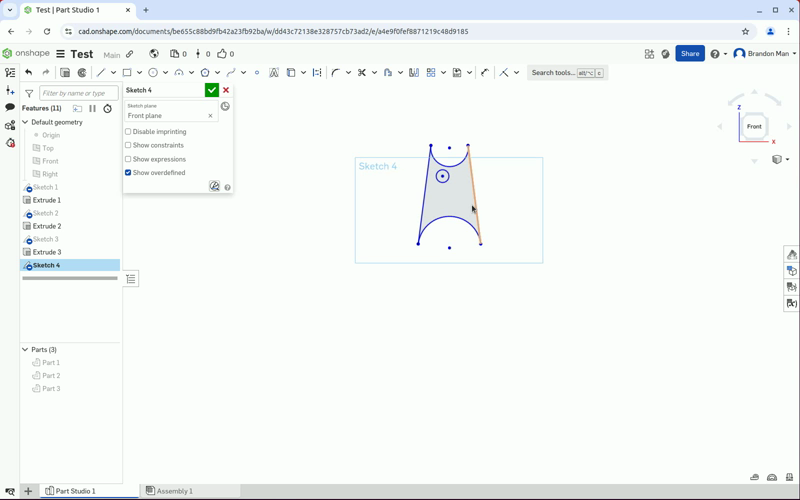
scroll(6)
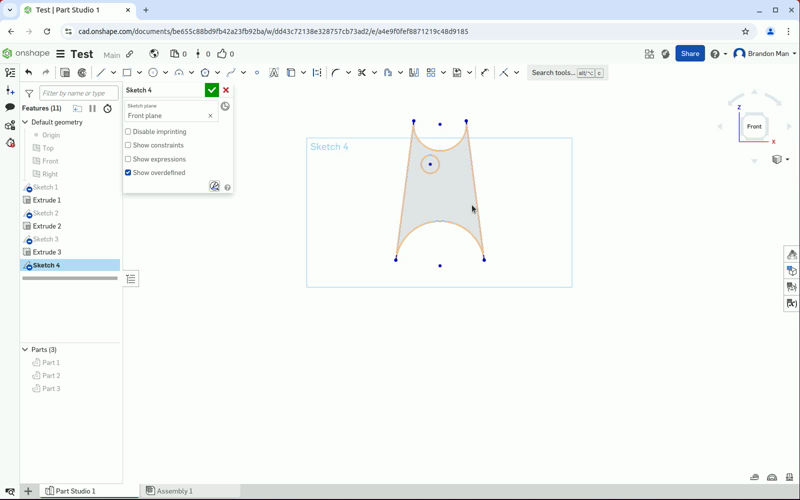
scroll(6)
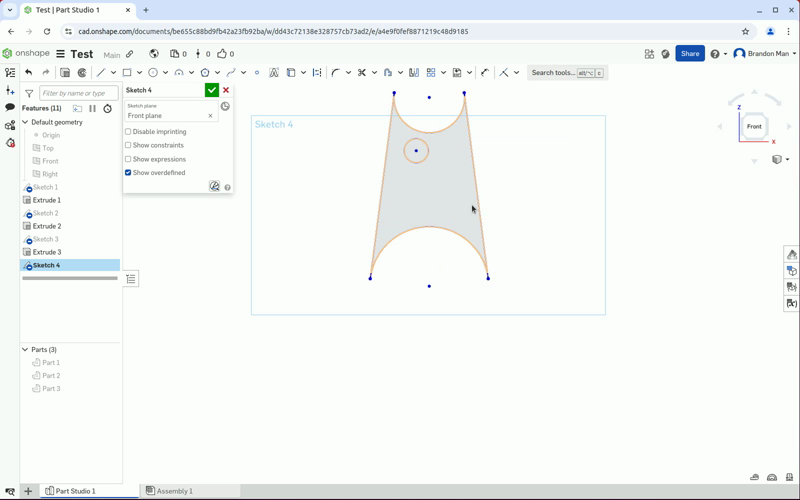
scroll(6)
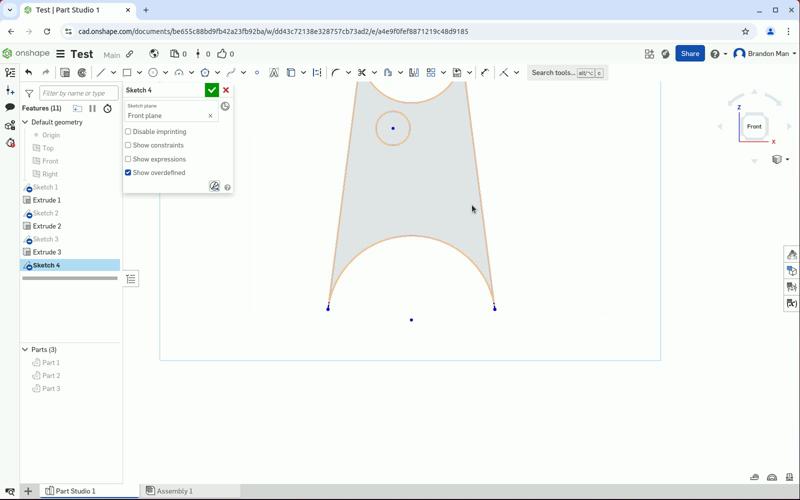
scroll(6)
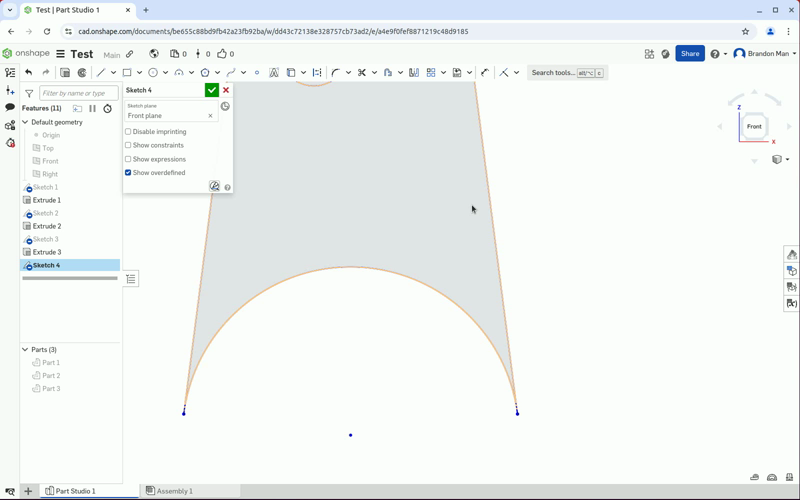
click(472, 204)
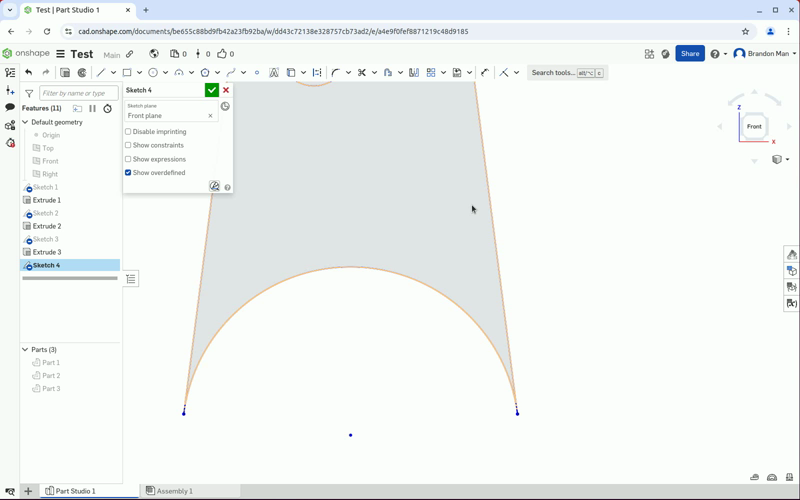
scroll(-6)
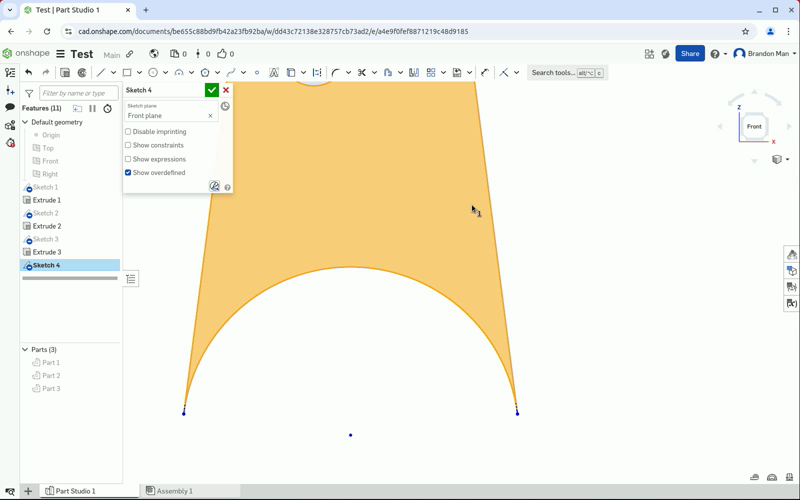
scroll(-6)
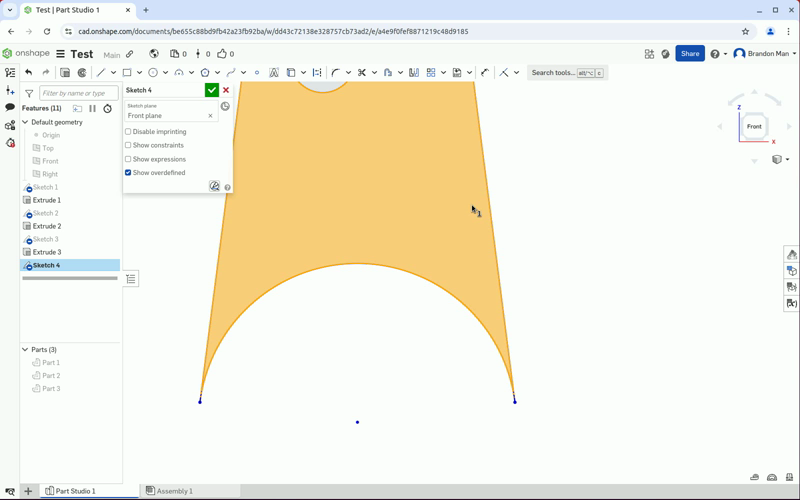
scroll(-6)
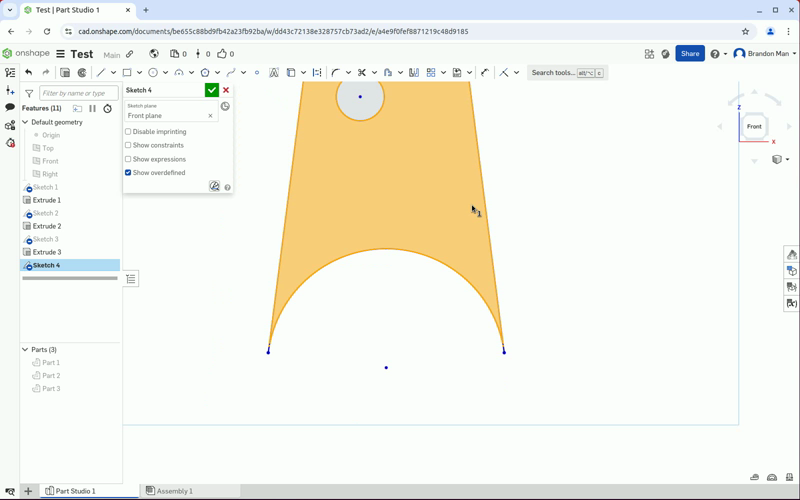
scroll(-6)
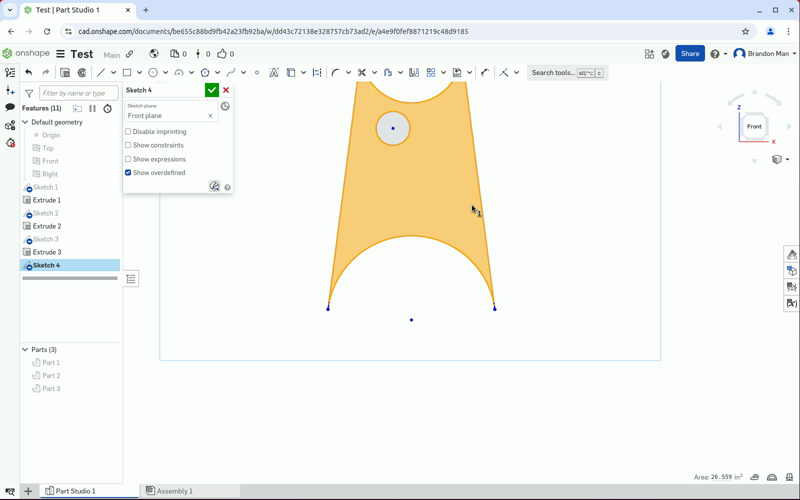
scroll(-6)
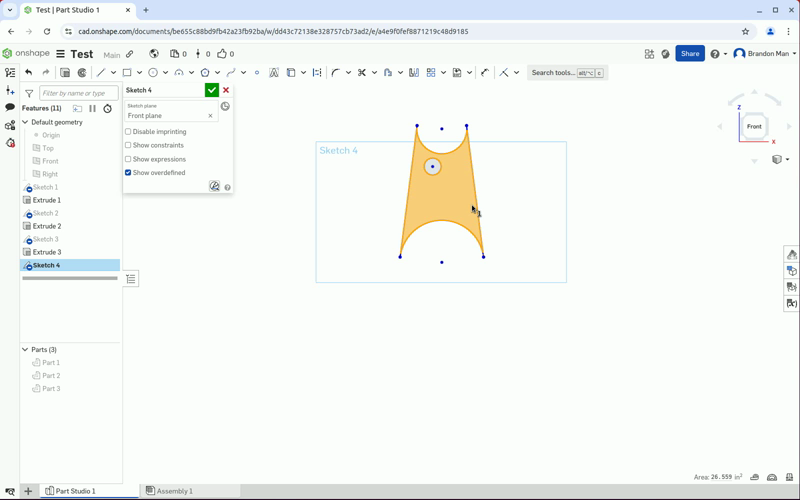
scroll(-6)
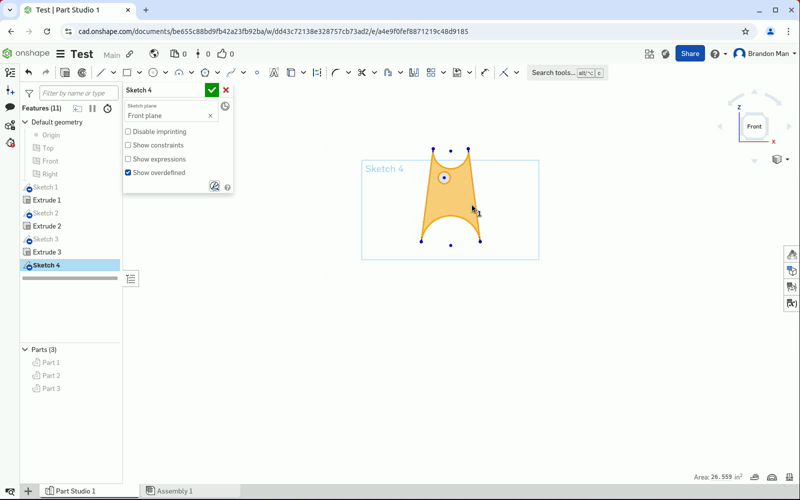
scroll(-6)
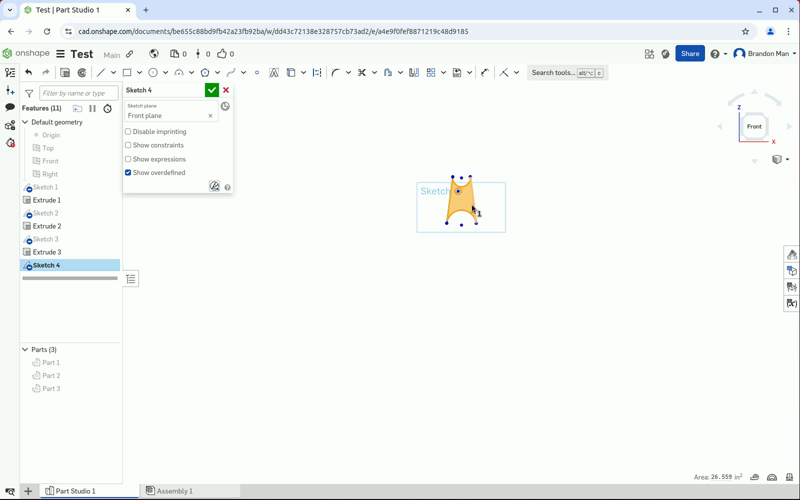
mouse_move(73, 352)
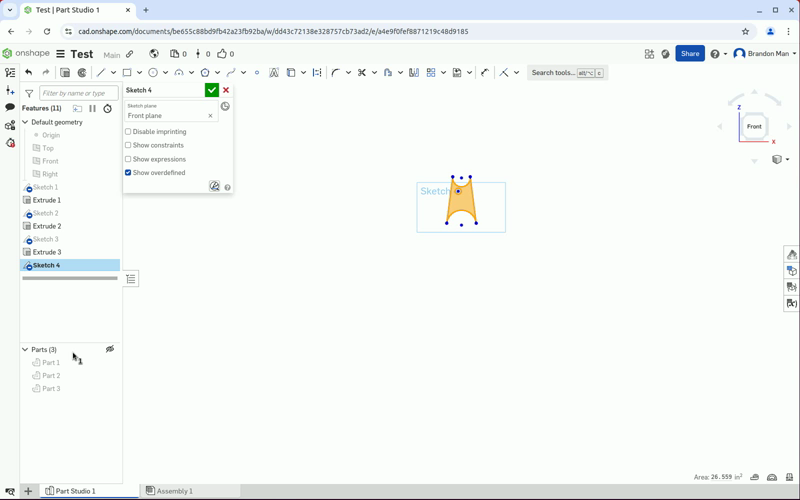
key(shift+y)
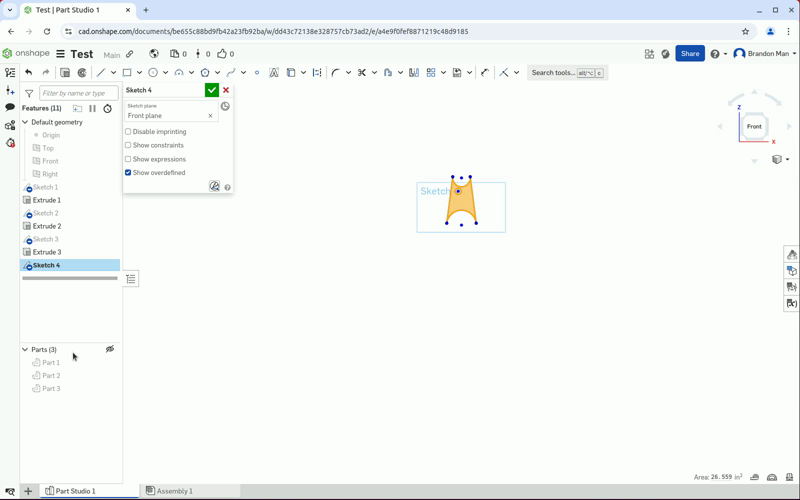
key(shift+e)
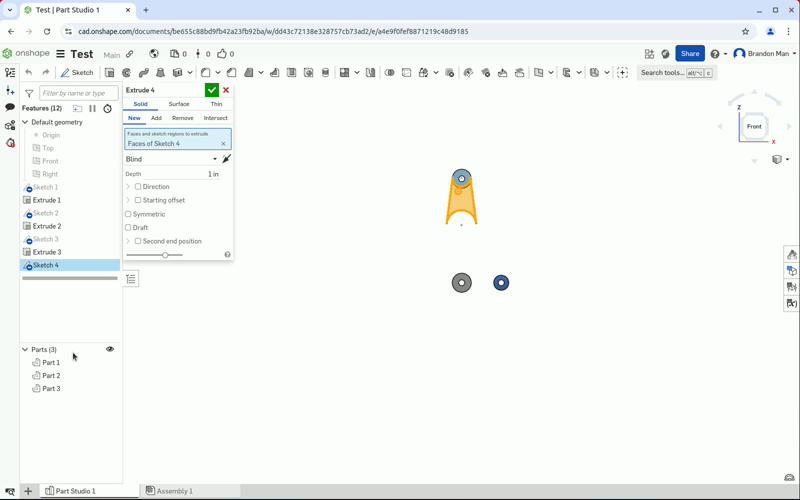
mouse_move(143, 106)
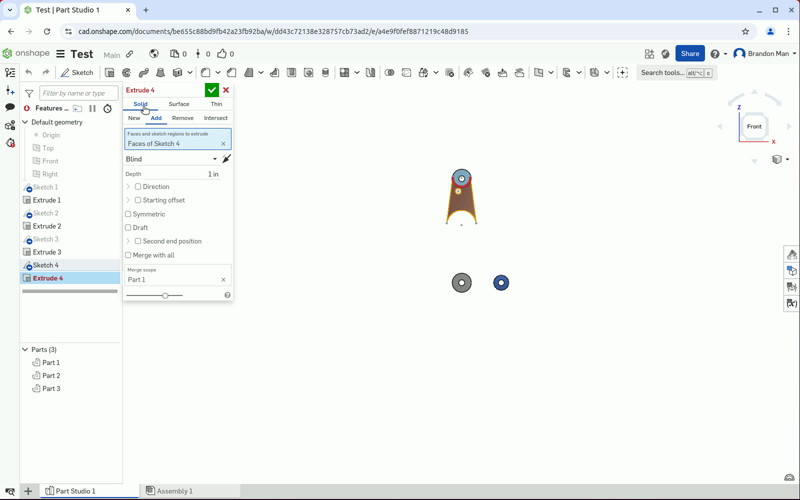
click(143, 106)
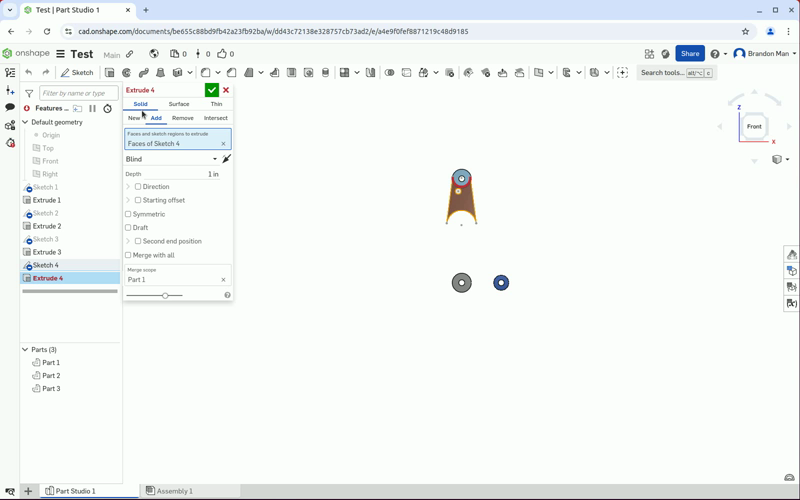
mouse_move(137, 120)
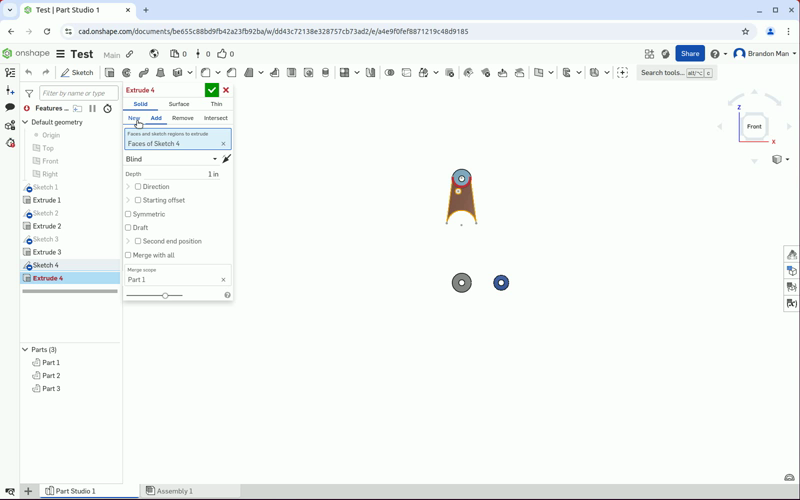
click(137, 120)
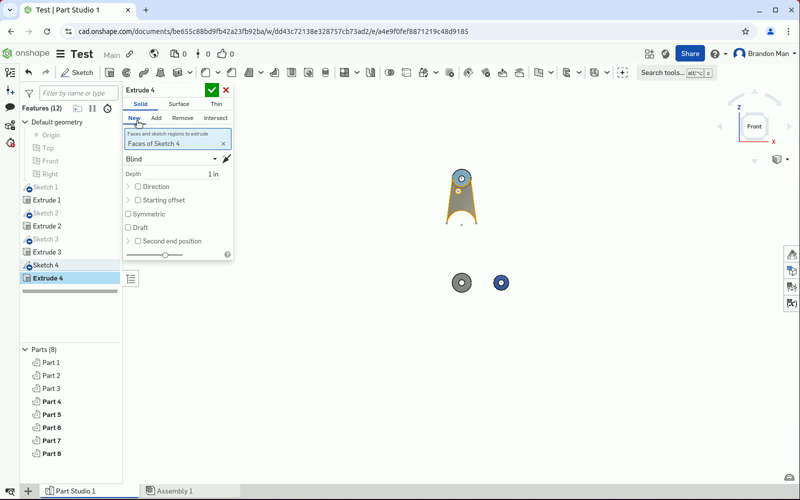
key(tab, 4)
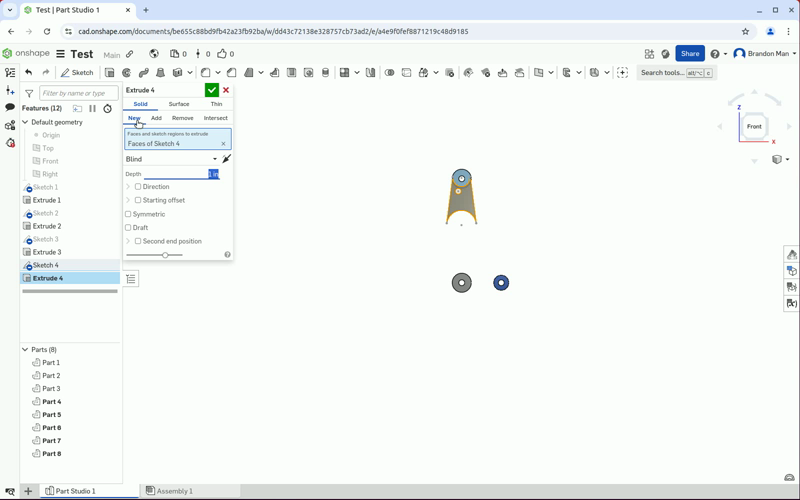
text(0.481)
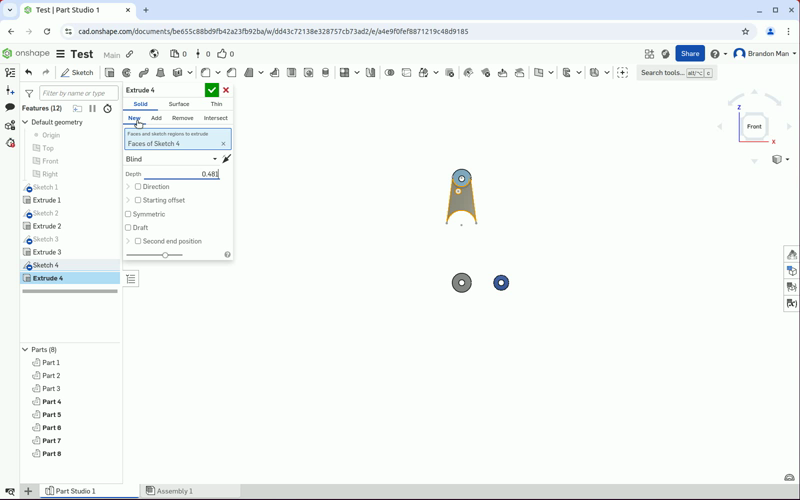
key(enter)
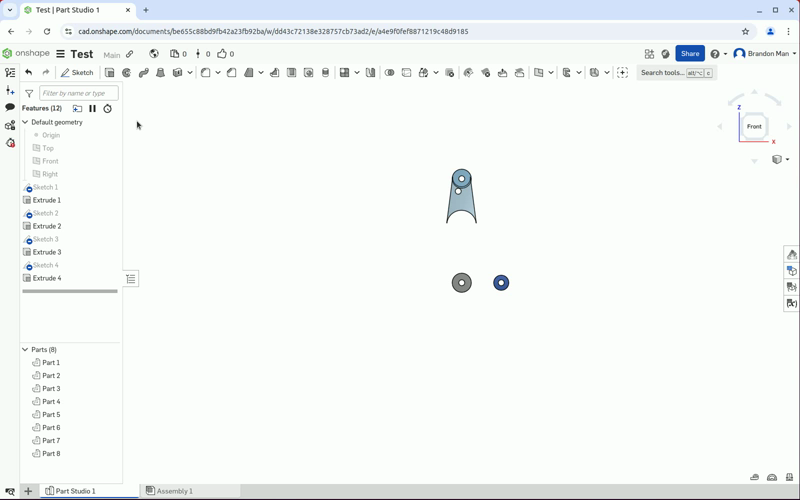
key(shift+h)
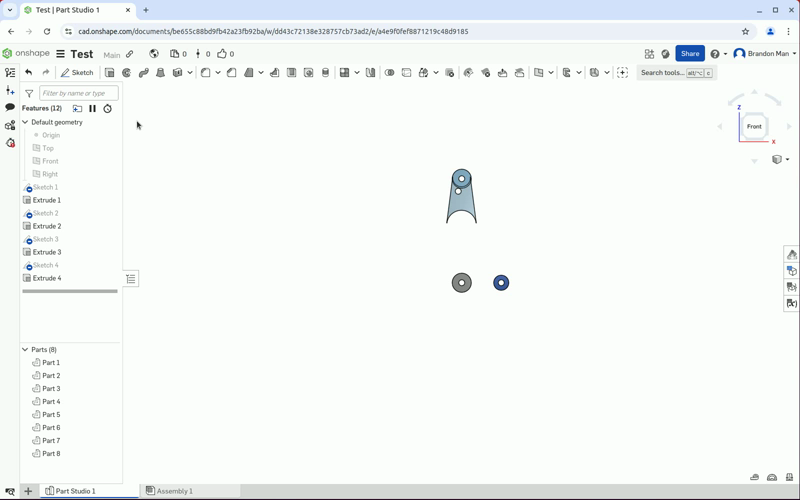
key(shift+h)
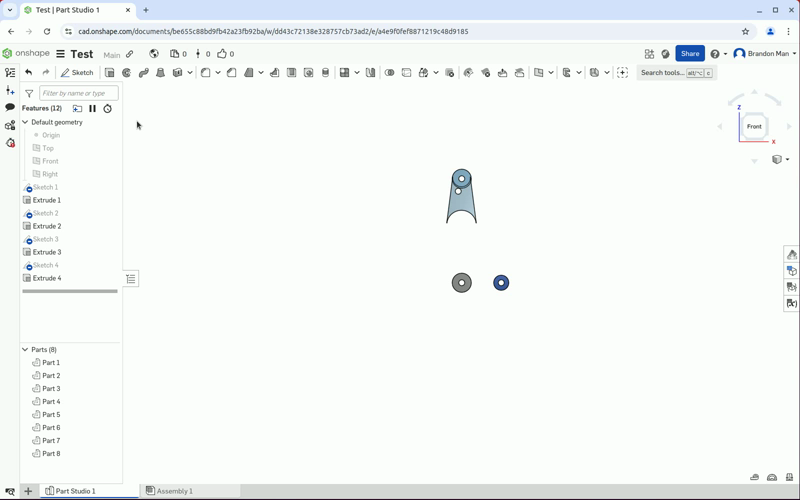
mouse_move(73, 189)
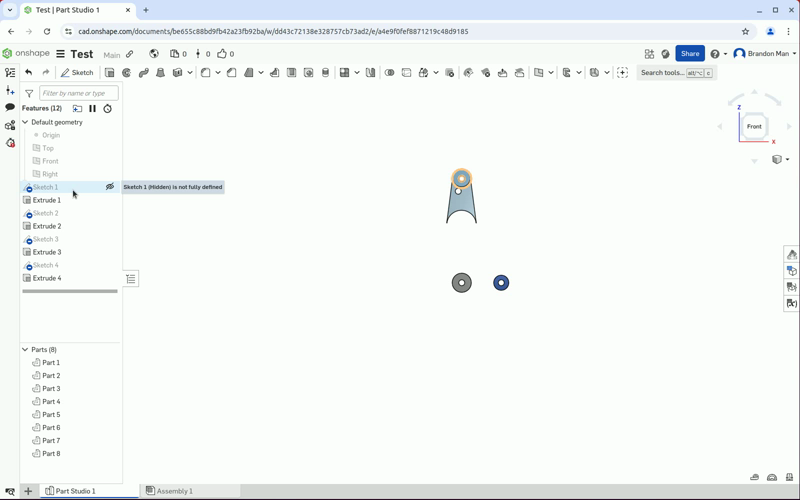
click(73, 189)
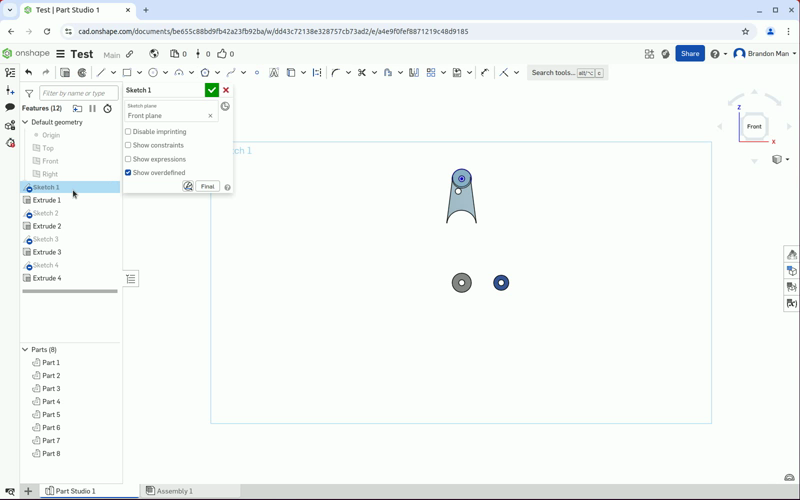
mouse_move(229, 92)
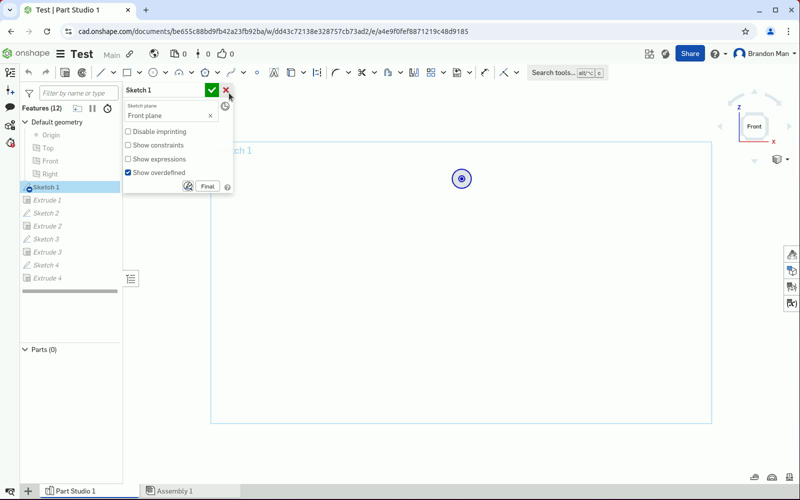
click(229, 92)
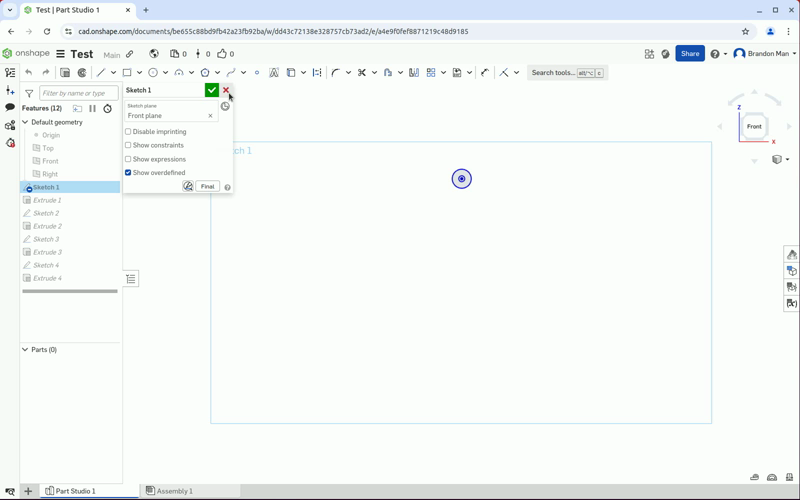
key(shift+s)
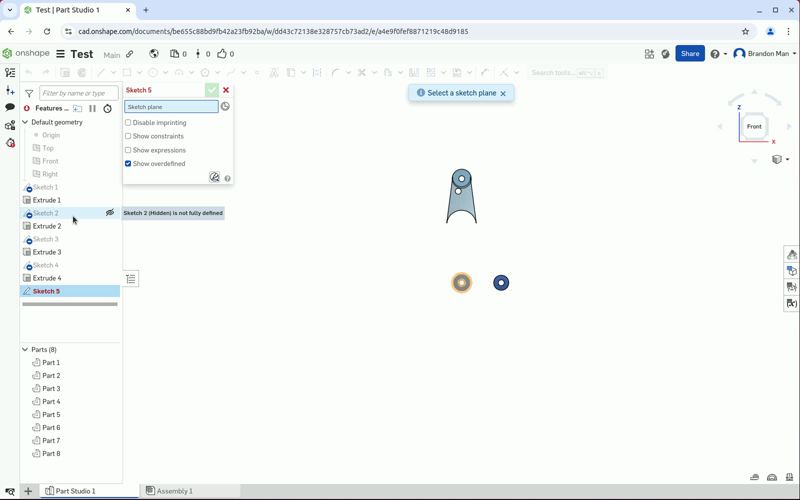
scroll(3)
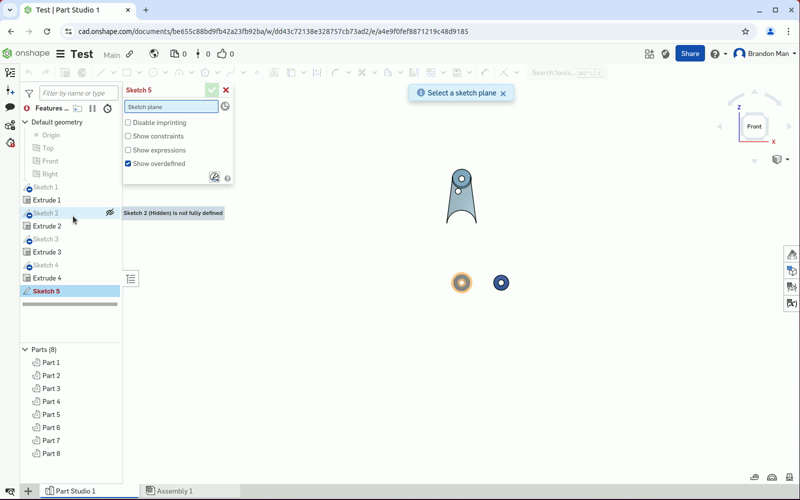
mouse_move(73, 163)
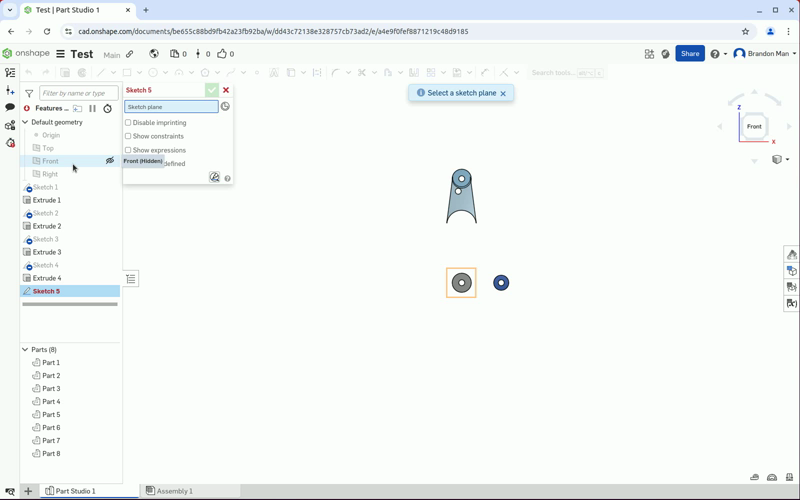
click(73, 163)
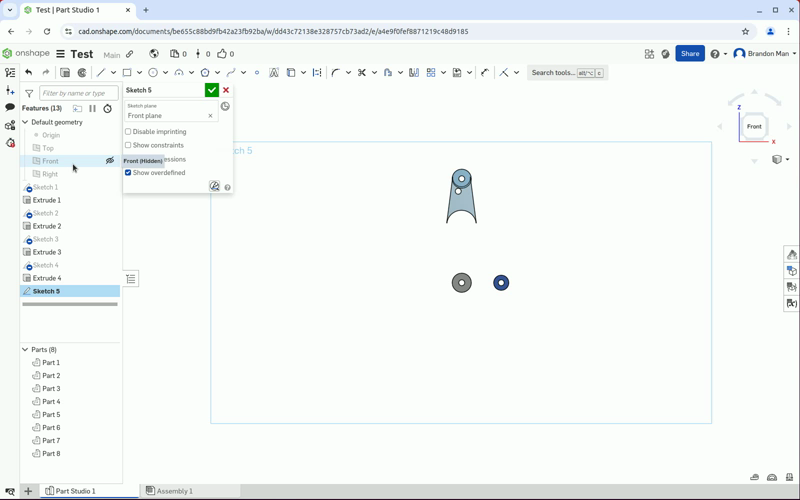
mouse_move(73, 352)
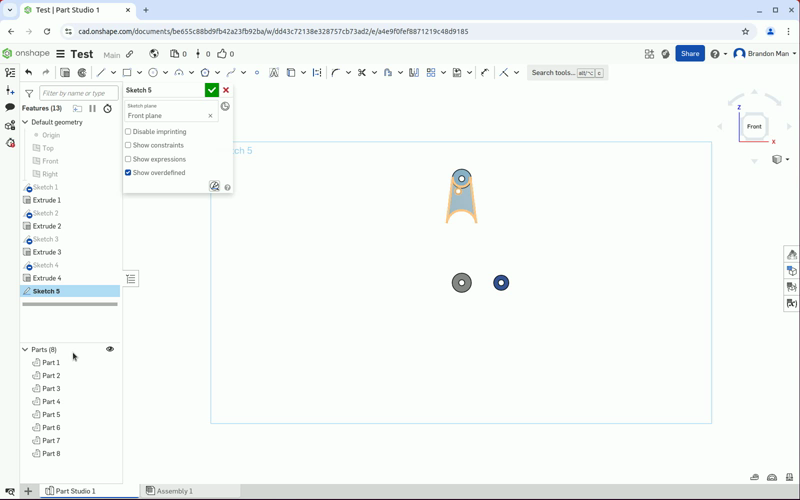
key(y)
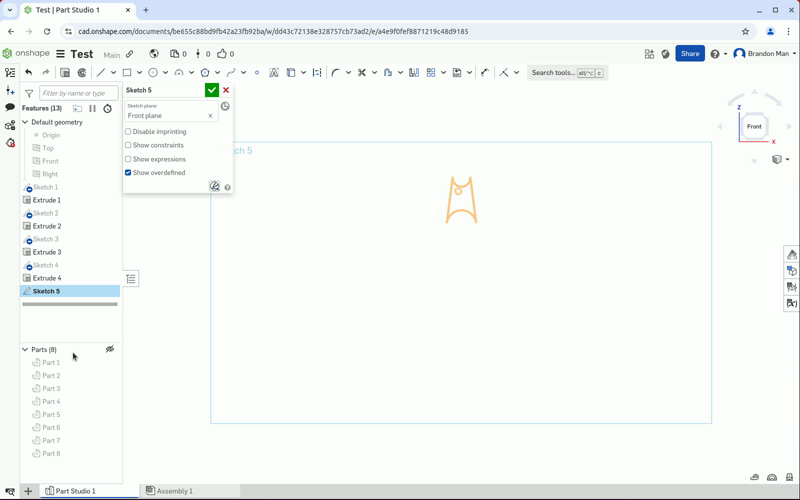
key(l)
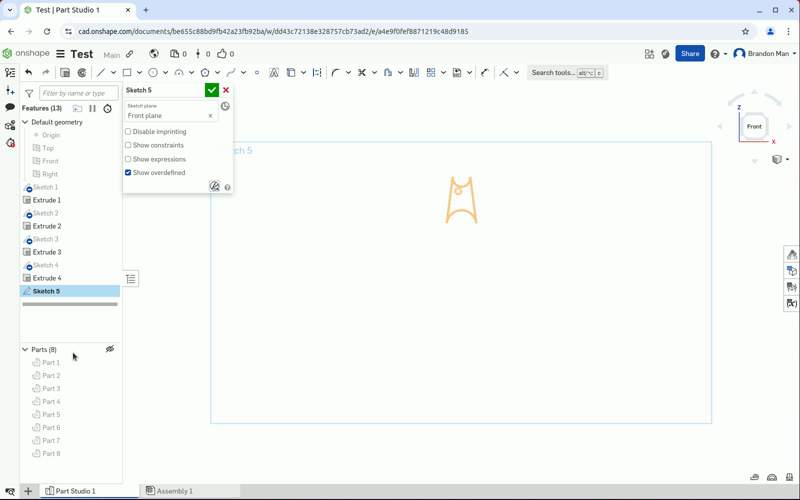
key_down(shift)
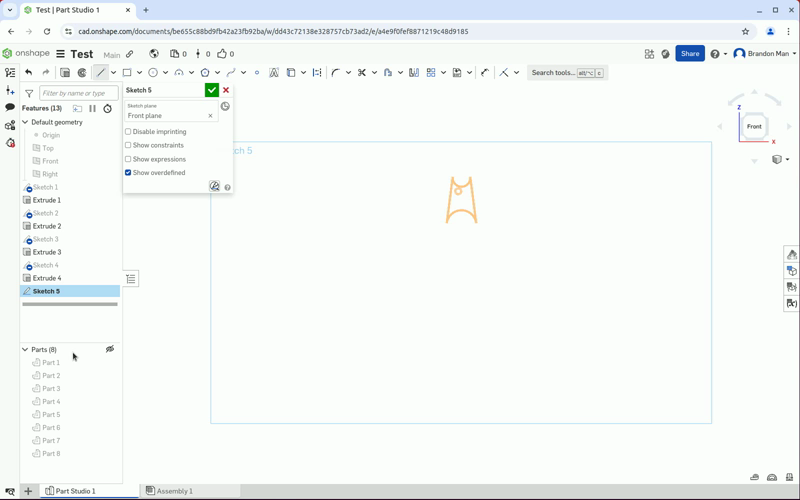
mouse_move(446, 226)
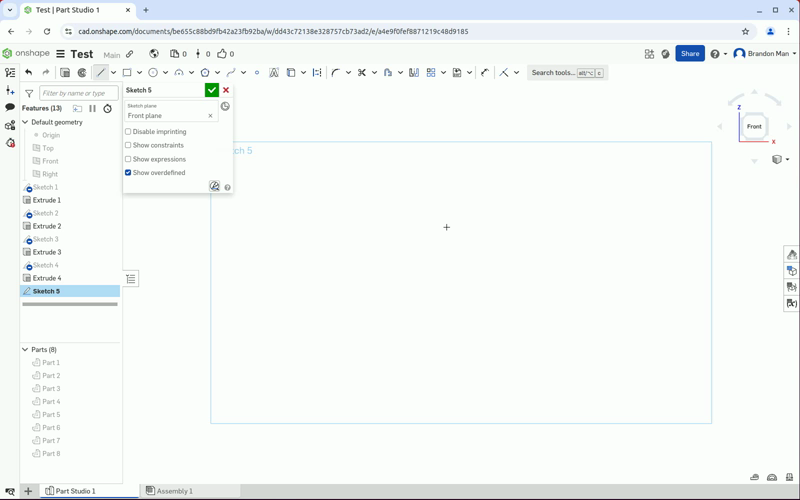
click(446, 226)
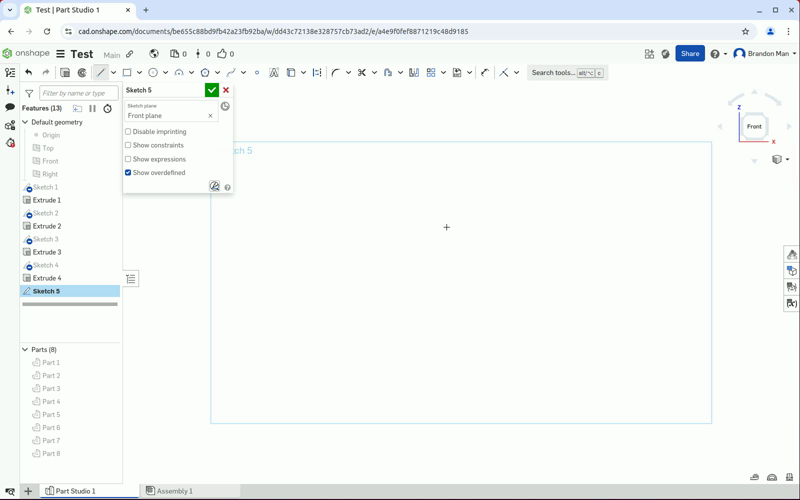
key_up(shift)
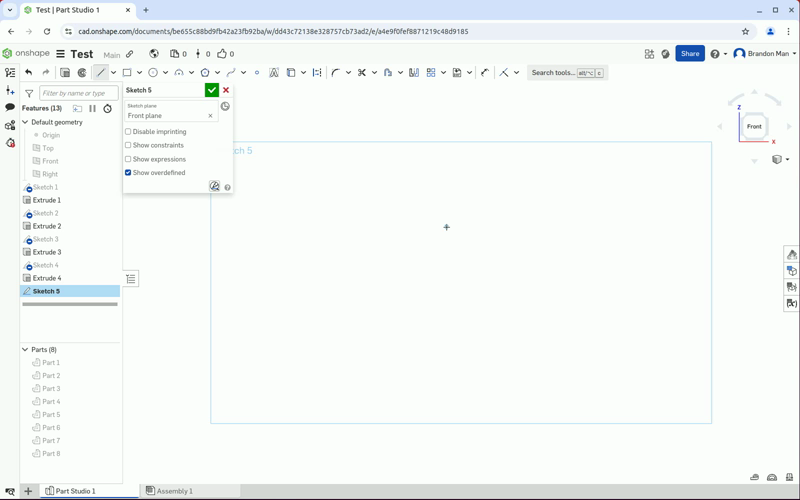
key_down(shift)
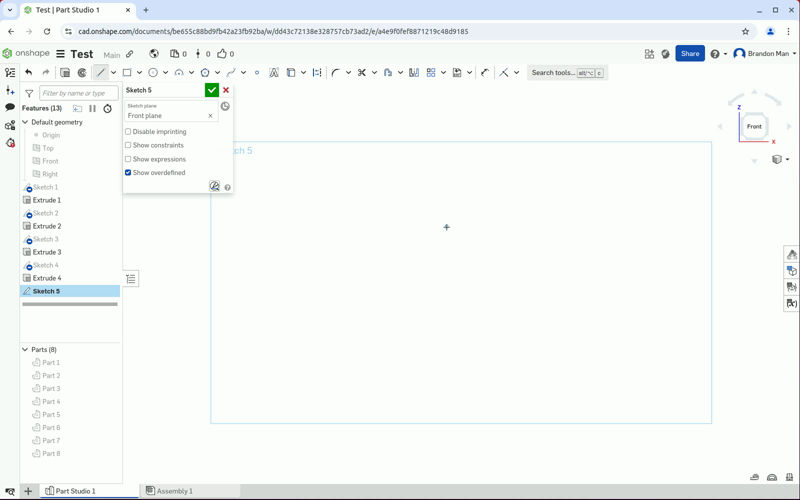
mouse_move(476, 226)
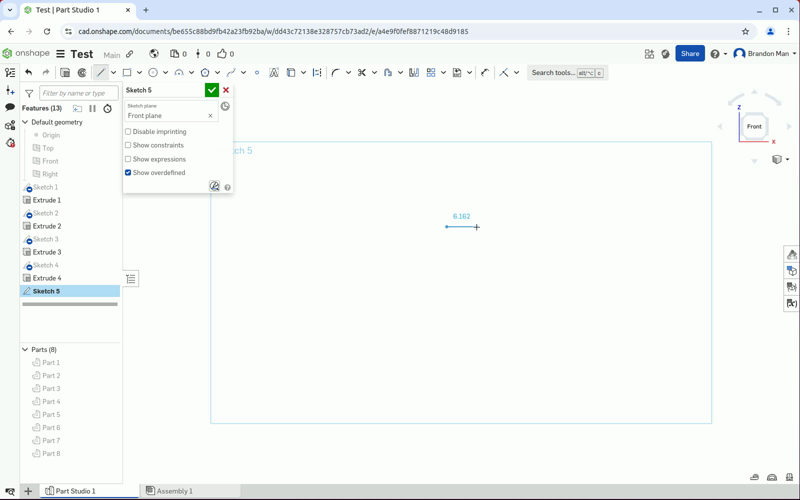
mouse_move(452, 284)
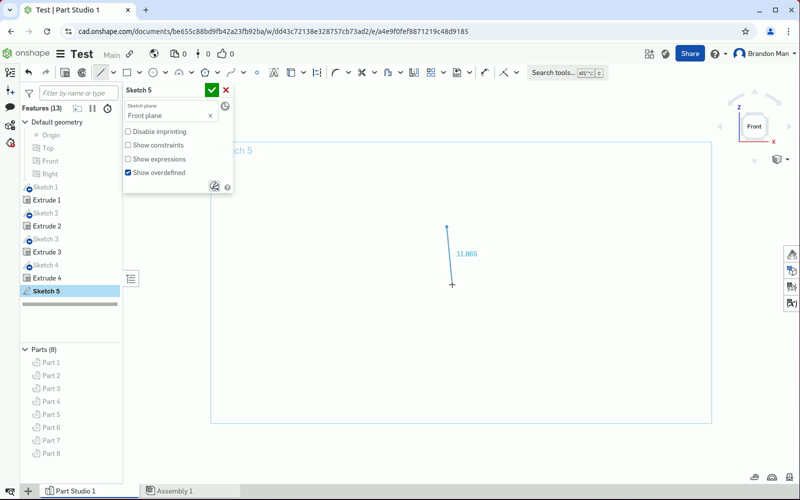
click(452, 284)
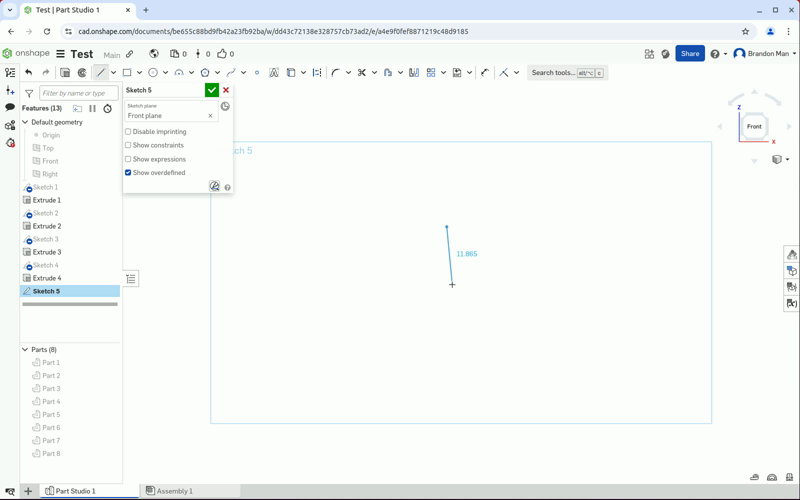
key_up(shift)
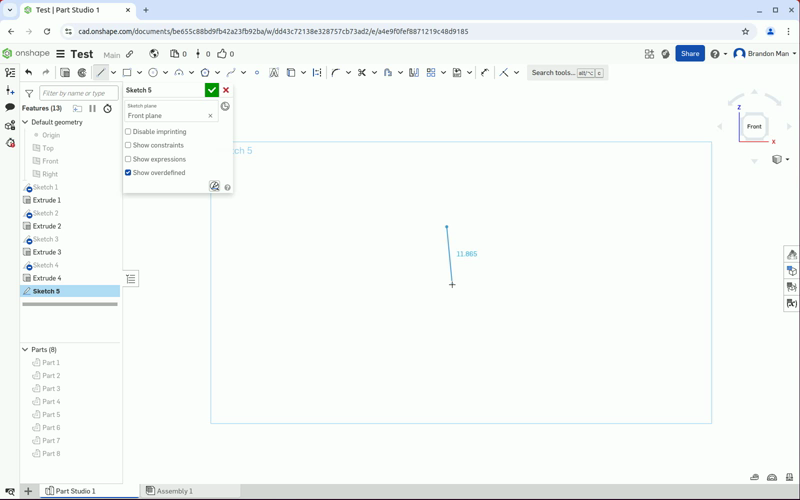
key(esc)
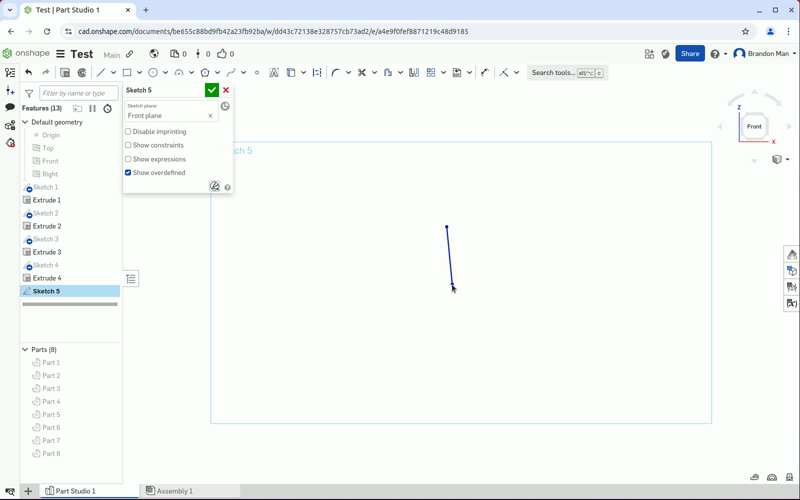
key(a)
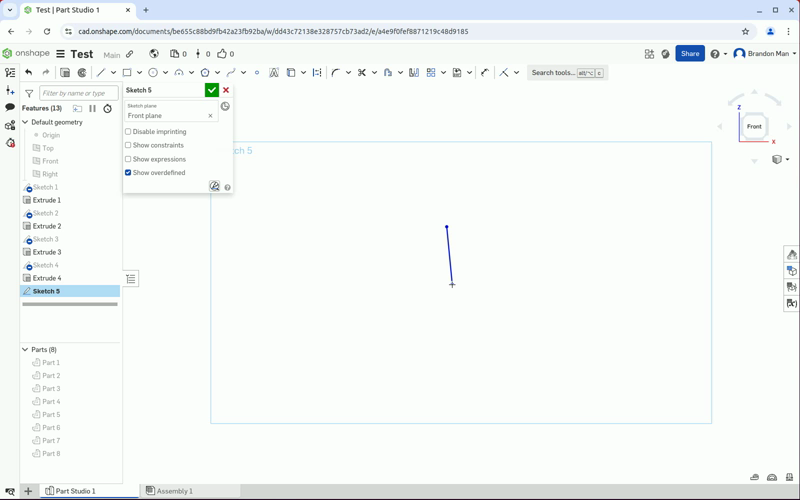
mouse_move(452, 284)
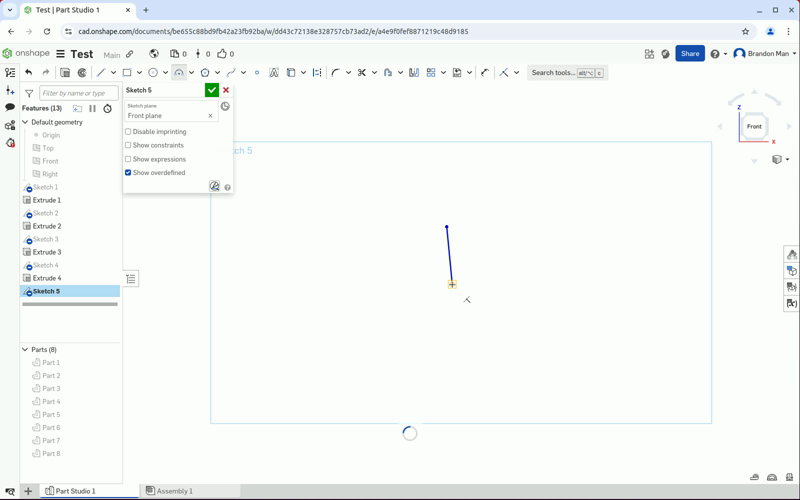
click(452, 284)
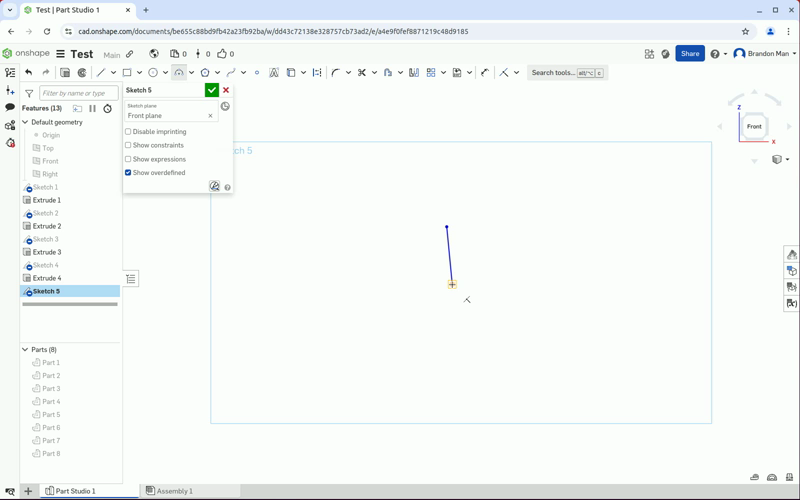
key_down(shift)
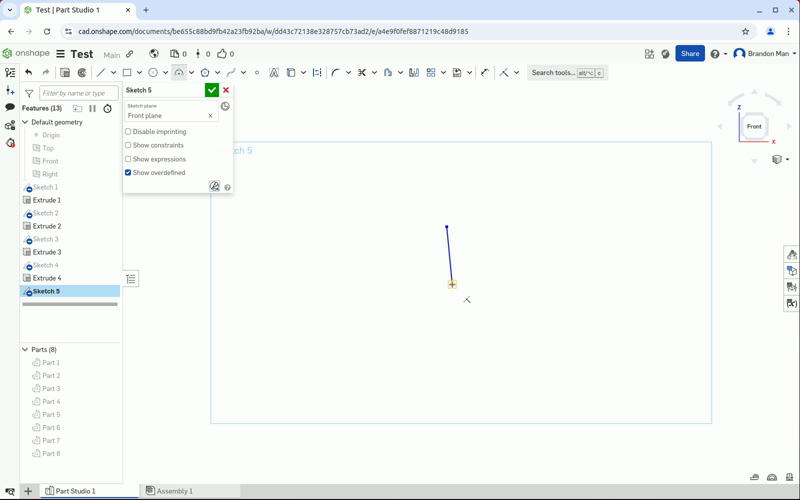
mouse_move(461, 291)
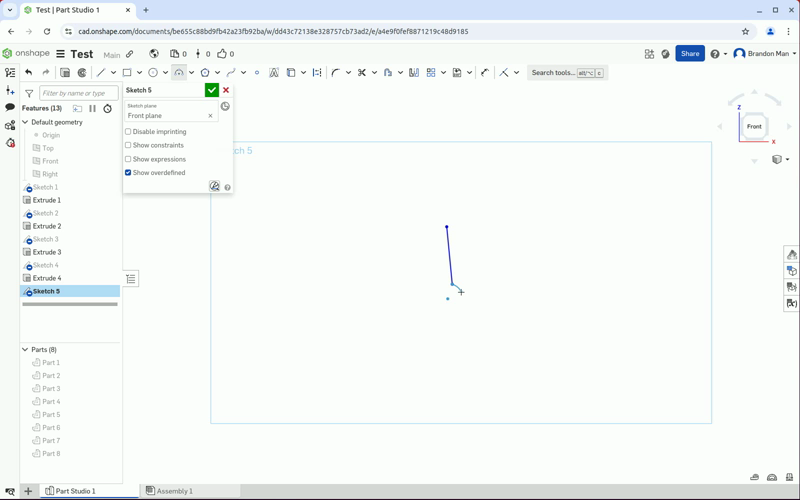
click(461, 291)
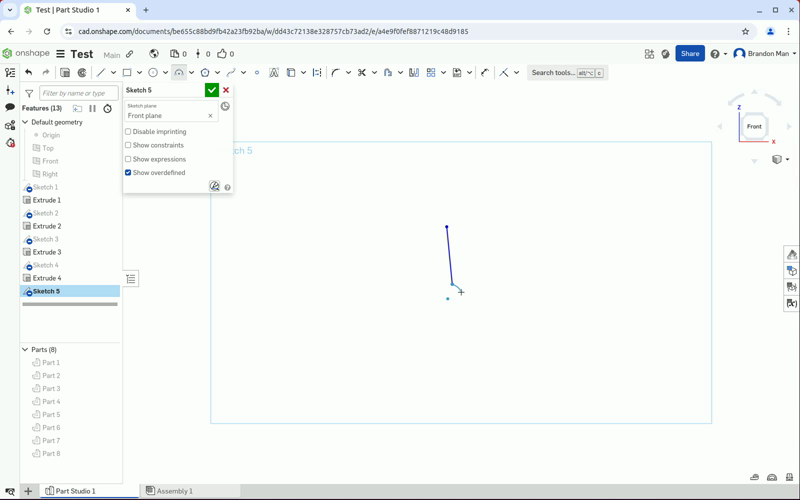
mouse_move(466, 276)
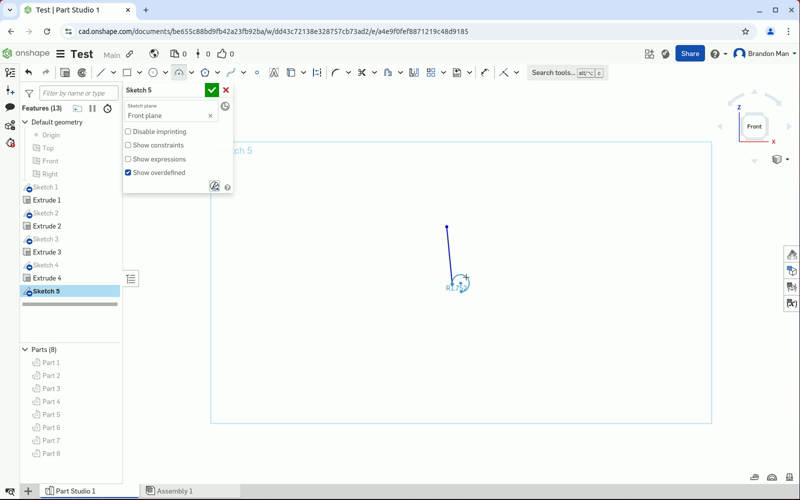
click(466, 276)
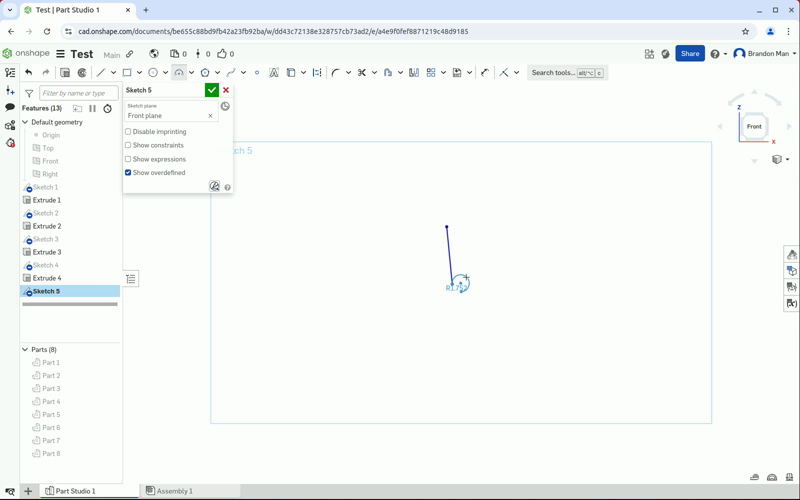
key_up(shift)
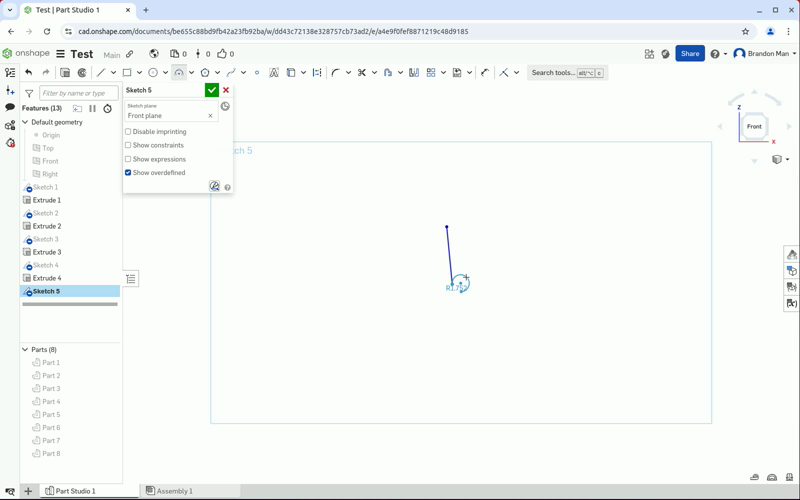
key(esc)
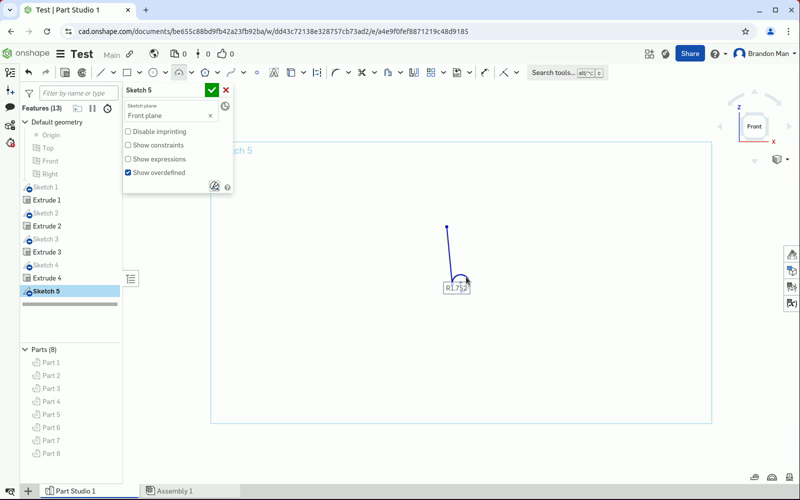
key(l)
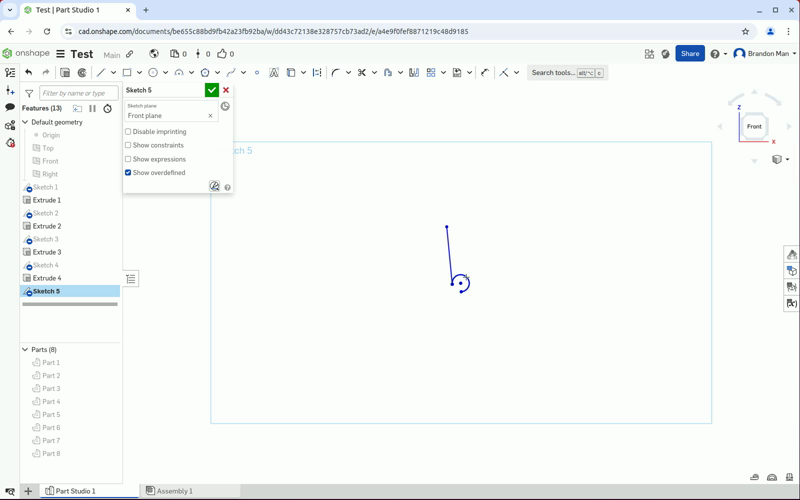
mouse_move(461, 291)
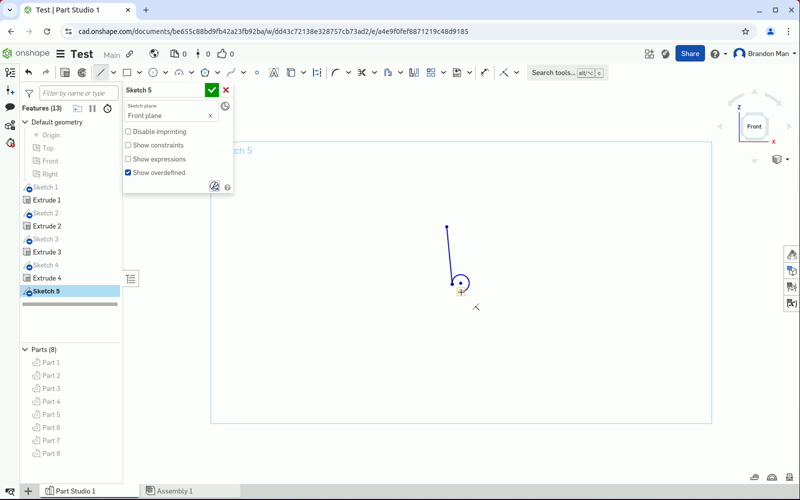
click(461, 291)
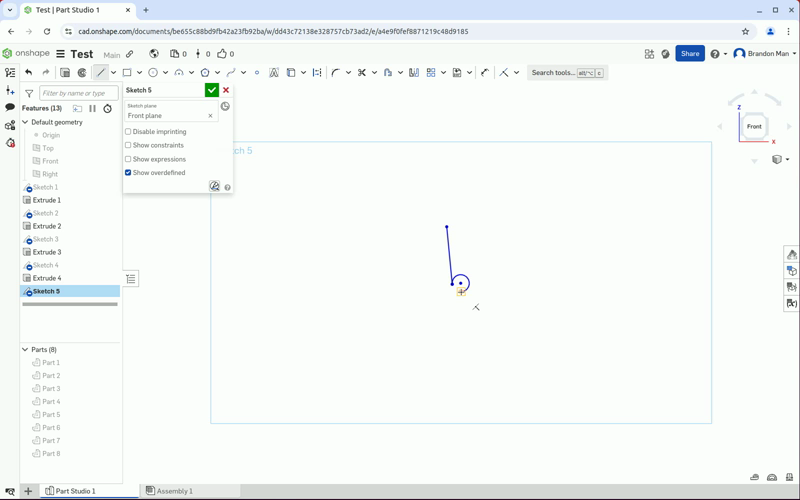
key_down(shift)
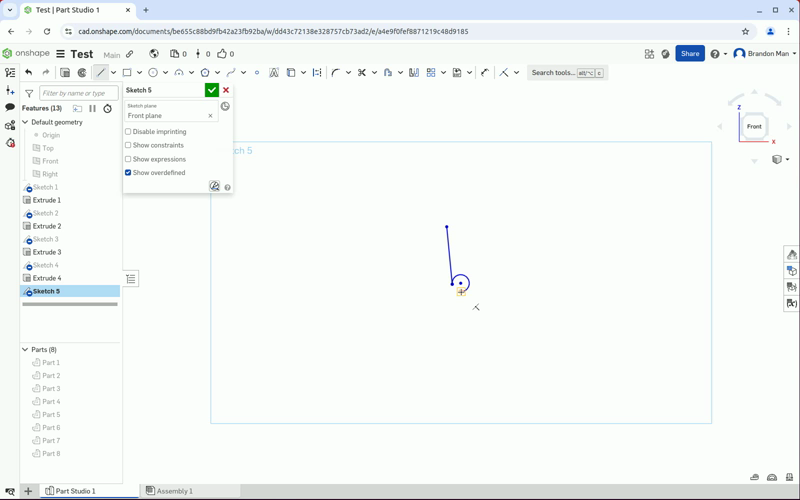
mouse_move(491, 291)
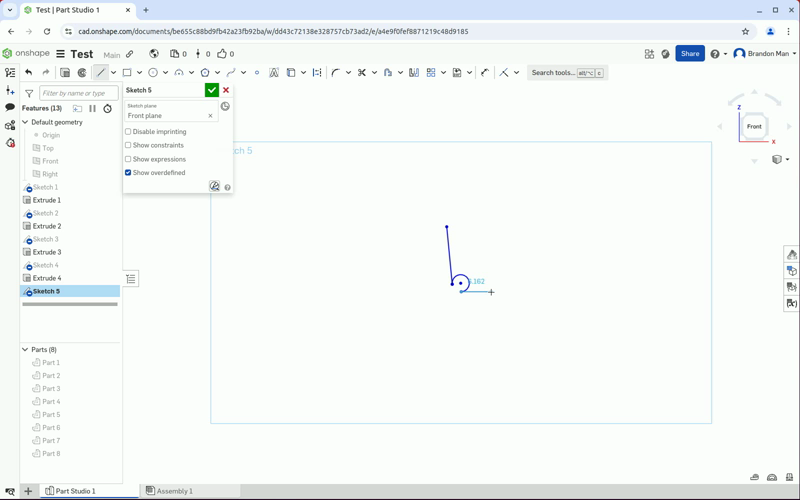
mouse_move(502, 290)
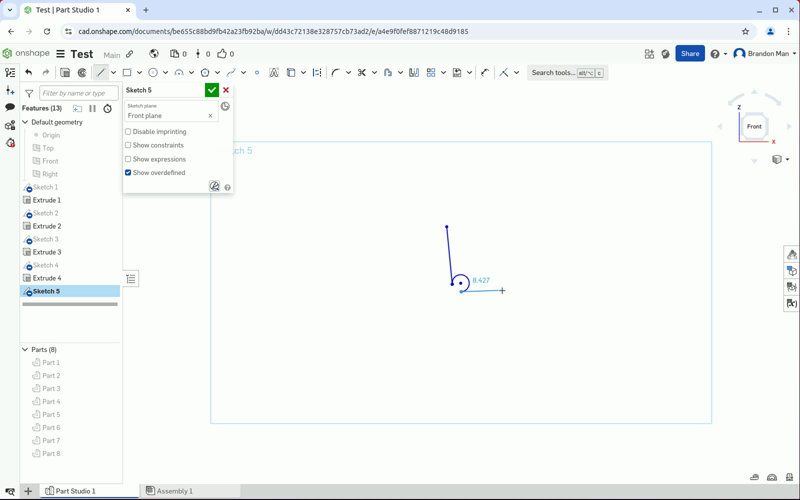
click(502, 290)
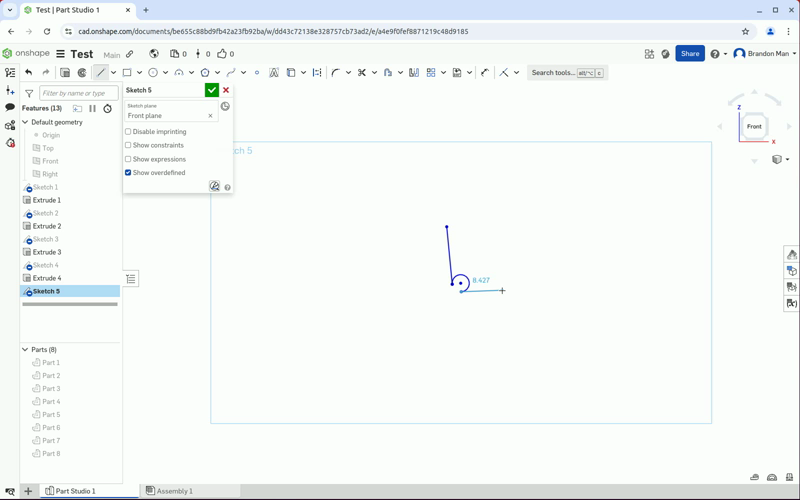
key_up(shift)
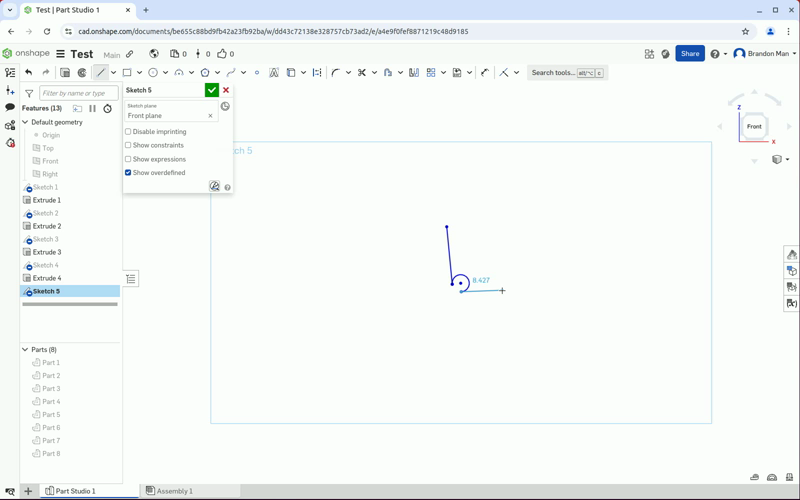
key(esc)
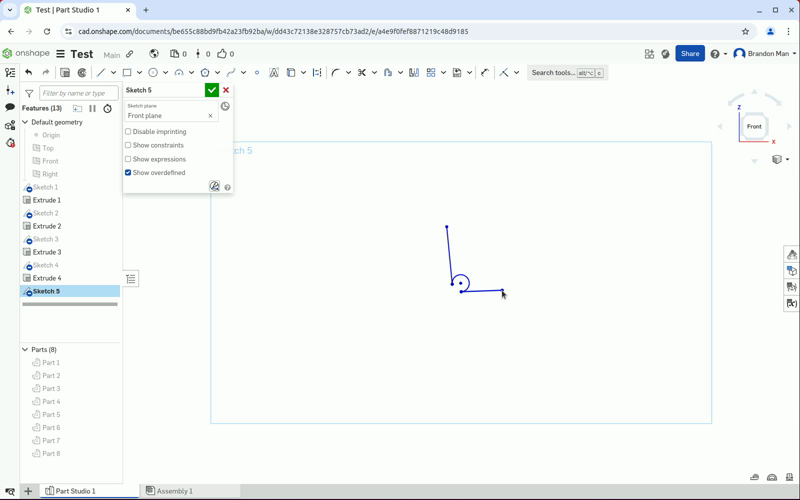
key(a)
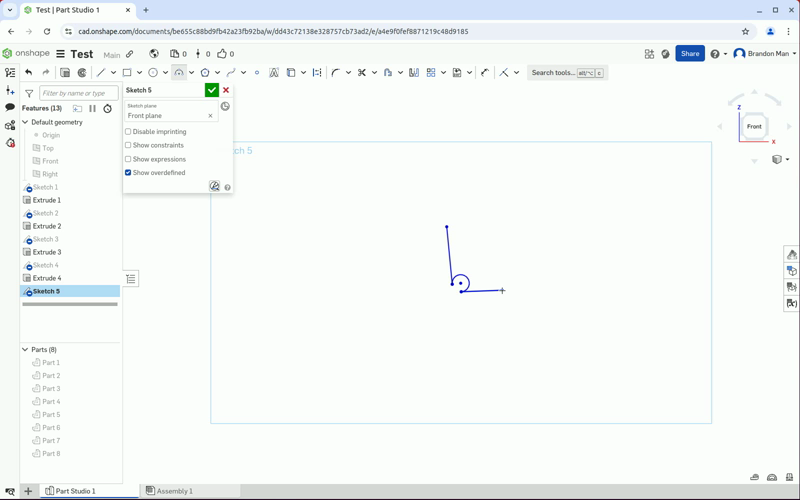
mouse_move(502, 290)
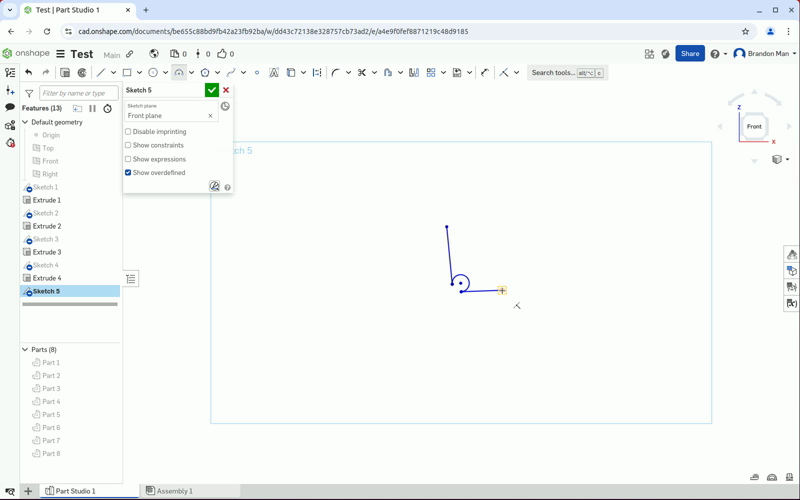
click(502, 290)
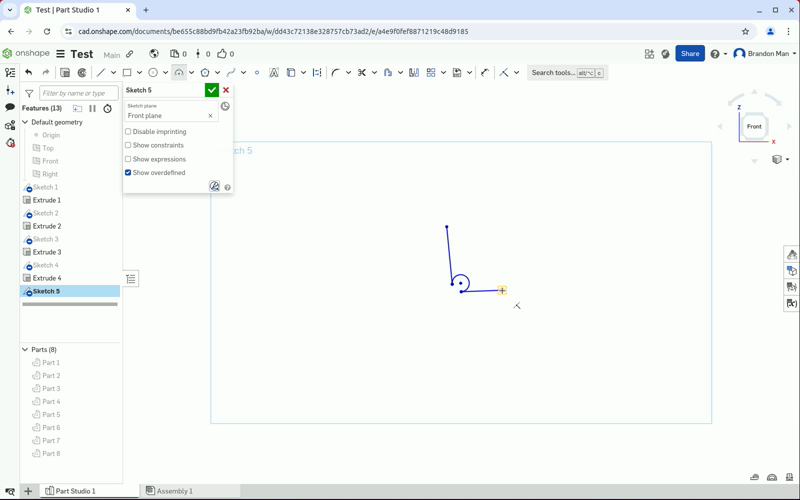
key_down(shift)
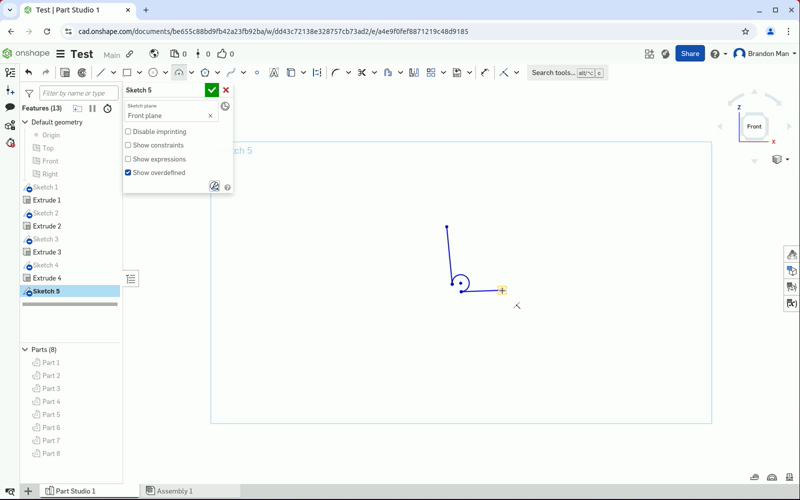
mouse_move(502, 276)
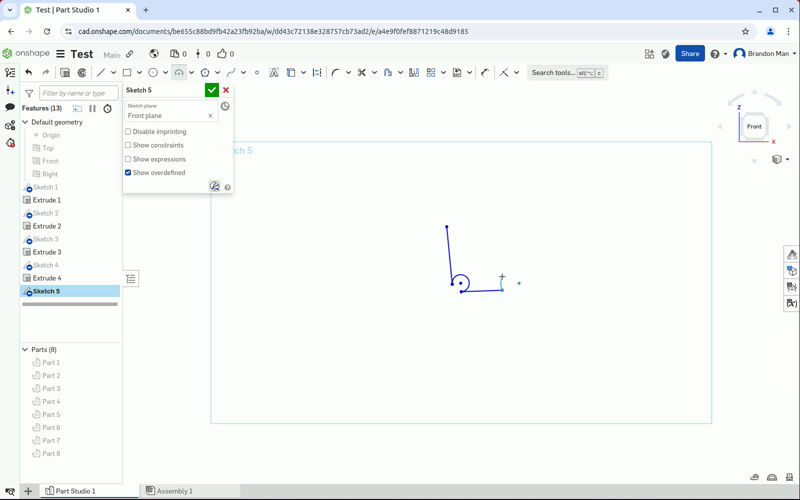
click(502, 276)
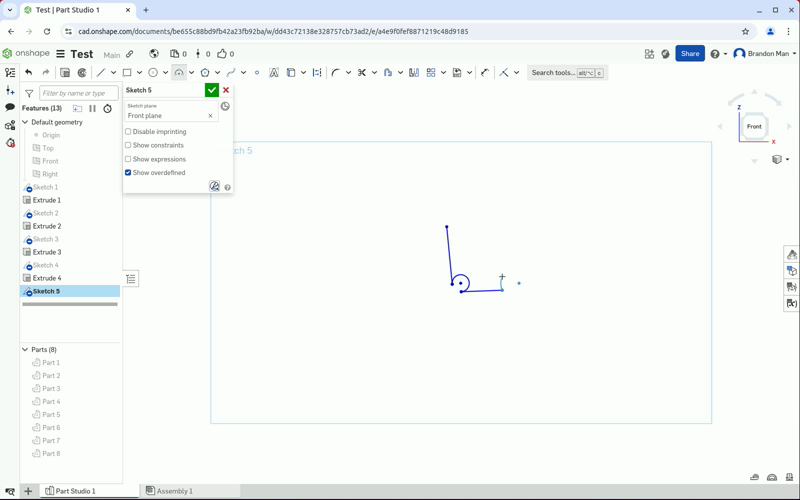
mouse_move(494, 282)
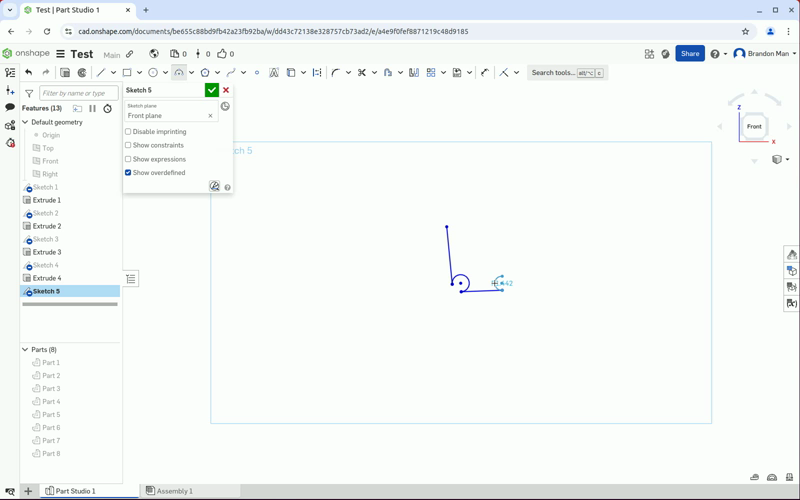
click(494, 282)
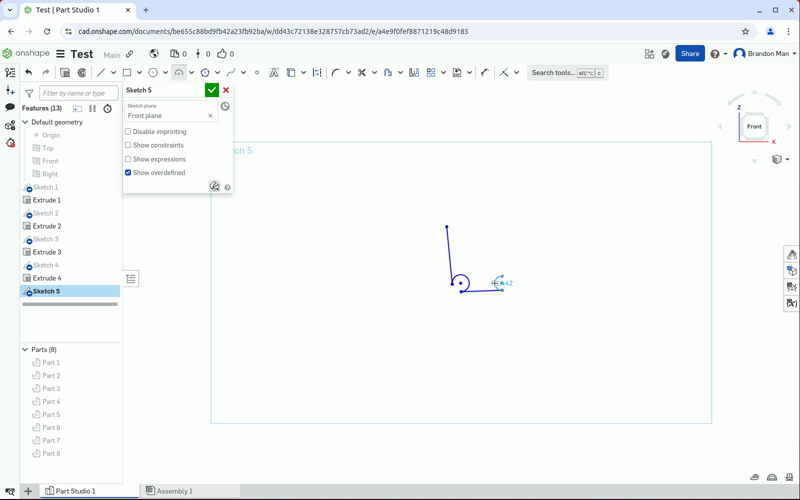
key_up(shift)
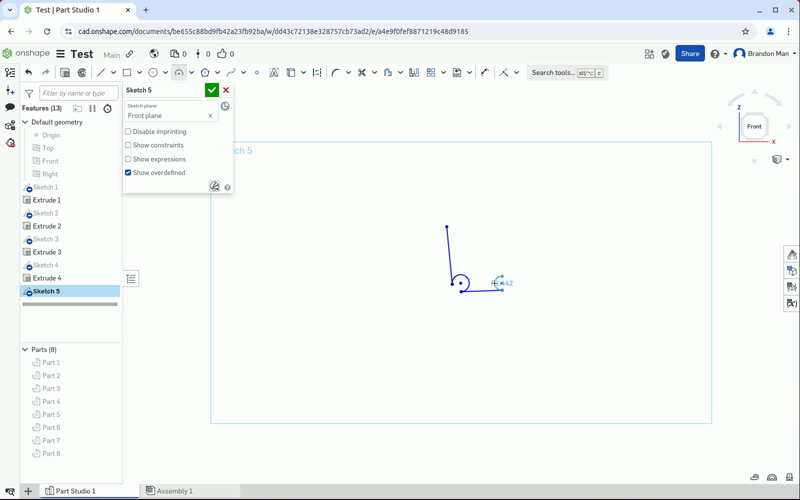
key(esc)
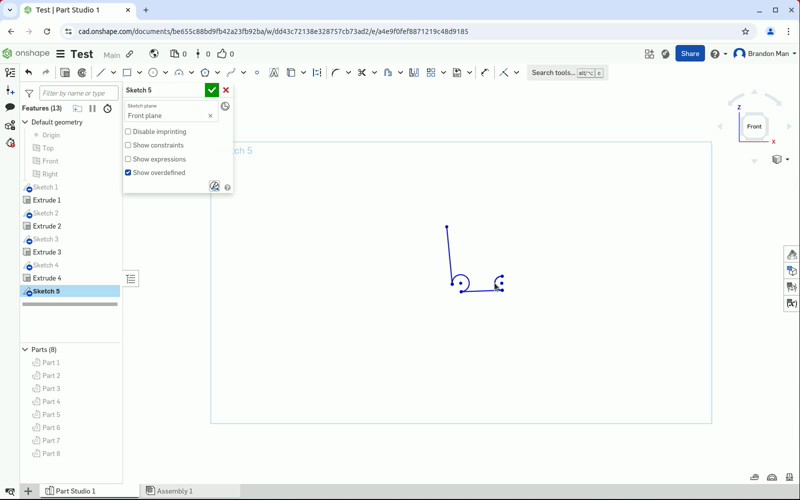
key(l)
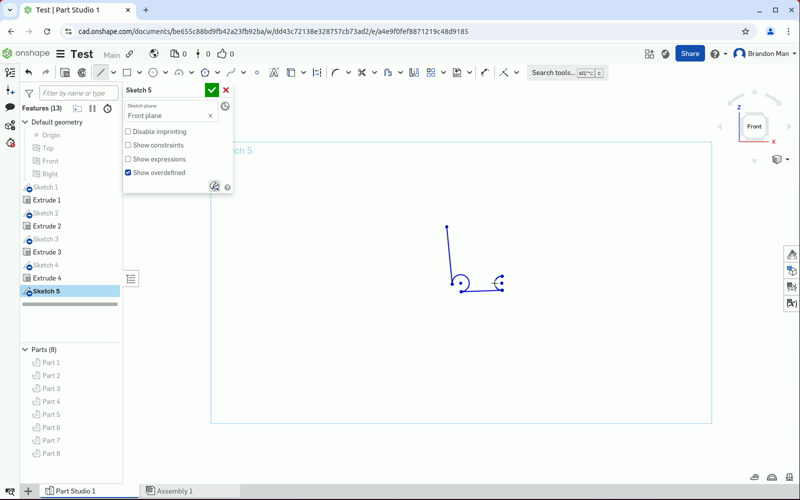
mouse_move(502, 276)
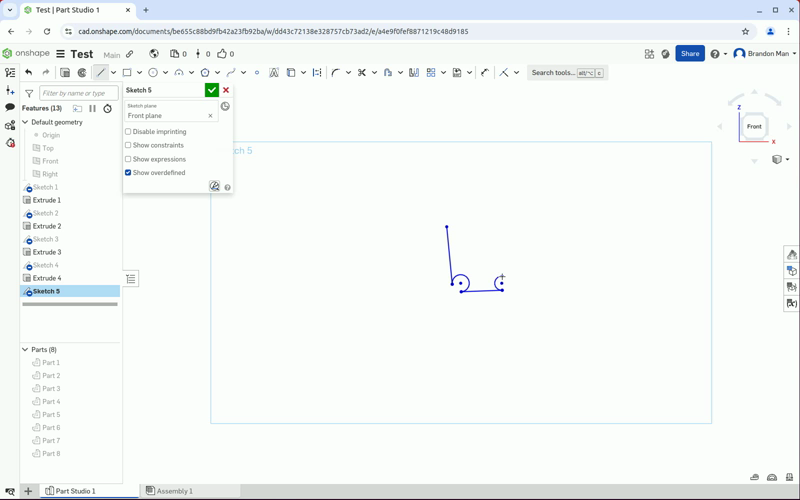
click(502, 276)
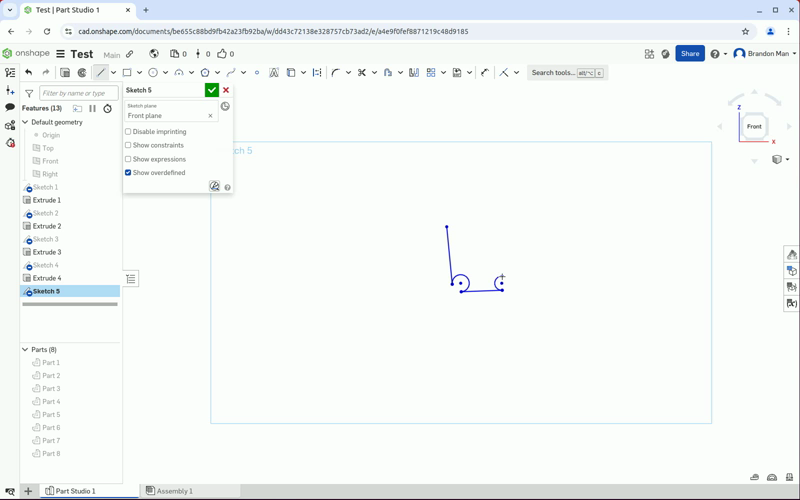
key_down(shift)
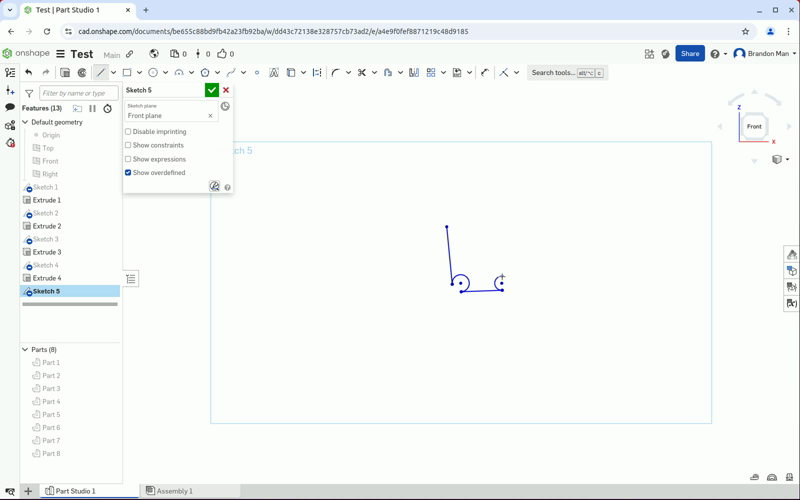
mouse_move(532, 276)
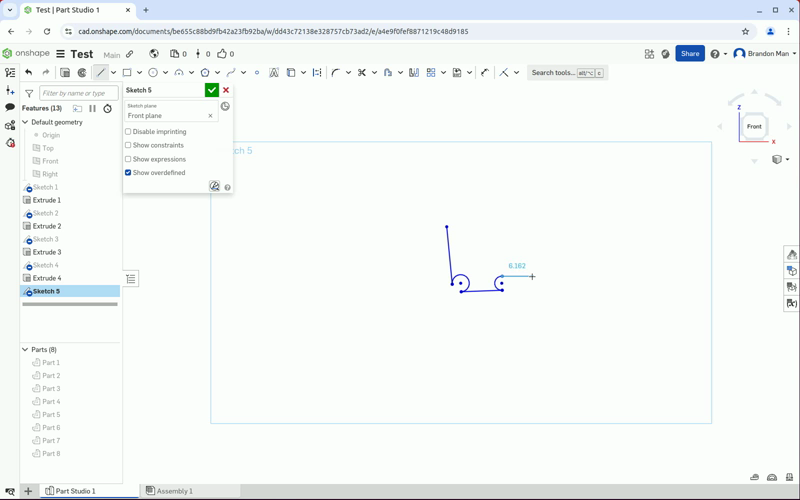
mouse_move(478, 275)
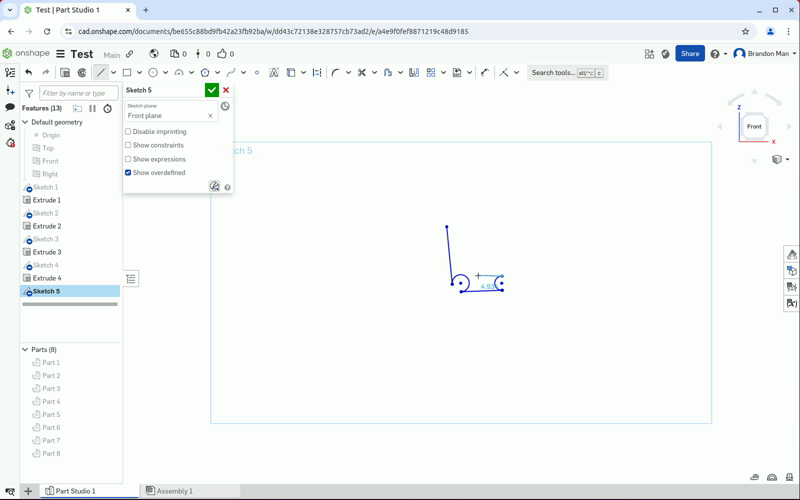
click(478, 275)
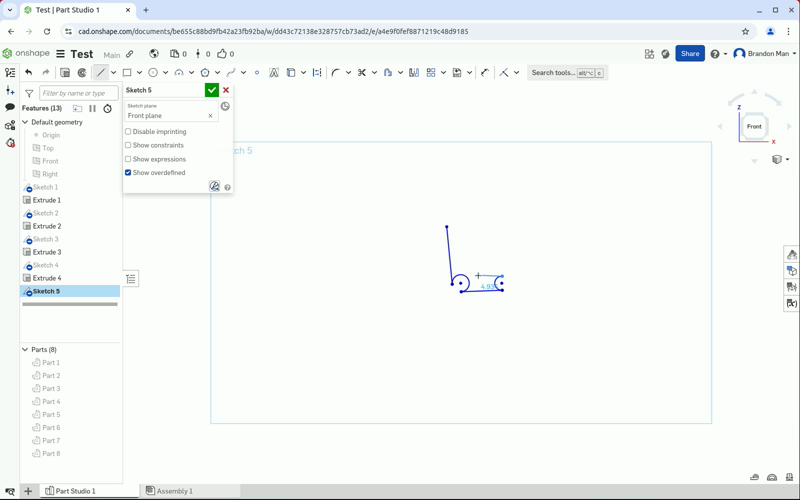
key_up(shift)
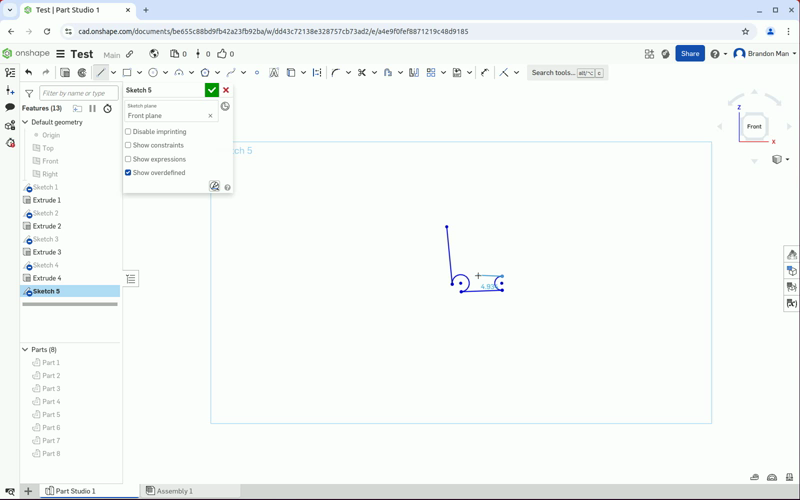
key(esc)
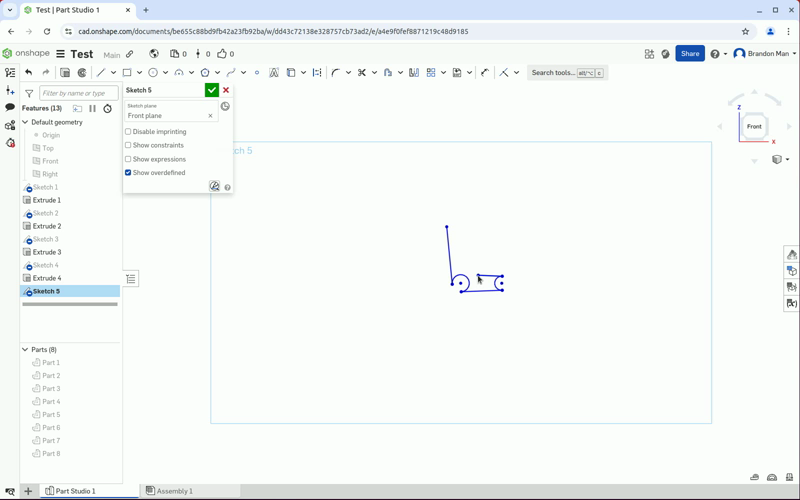
key(a)
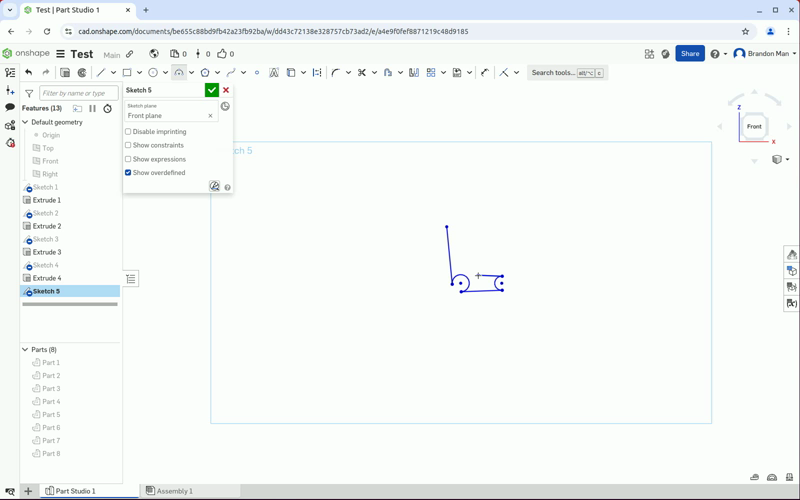
mouse_move(478, 275)
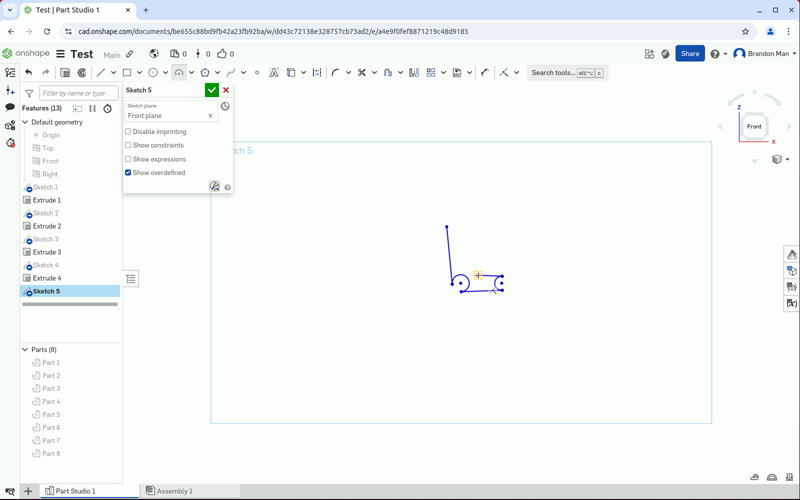
click(478, 275)
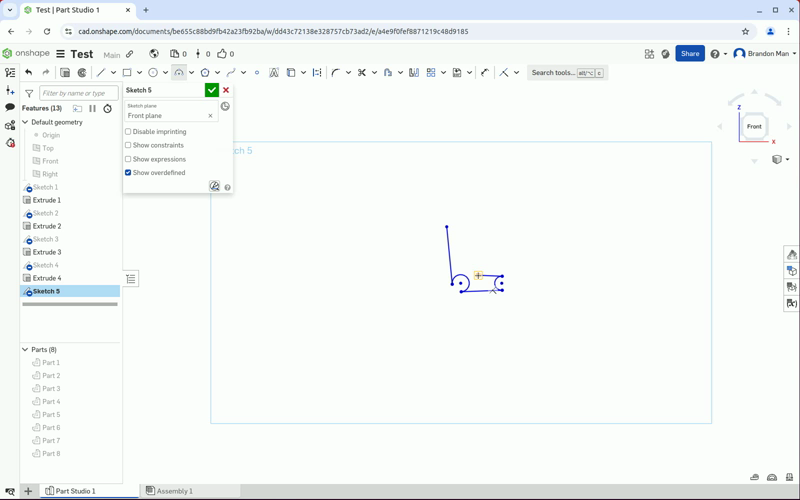
key_down(shift)
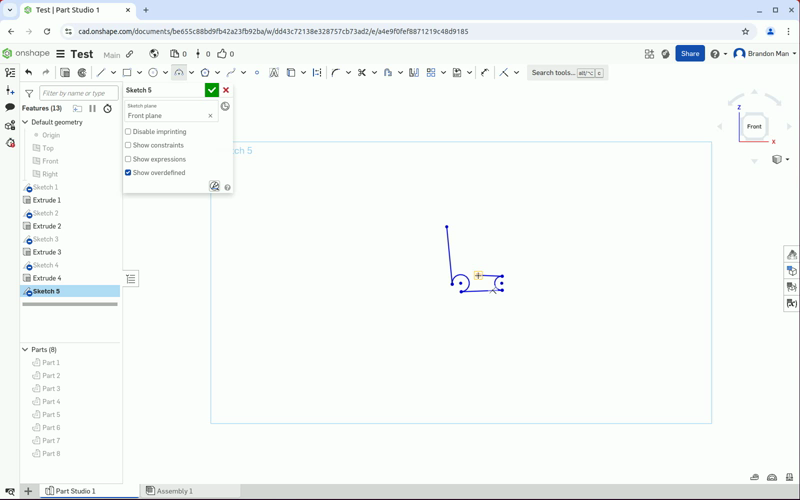
mouse_move(471, 267)
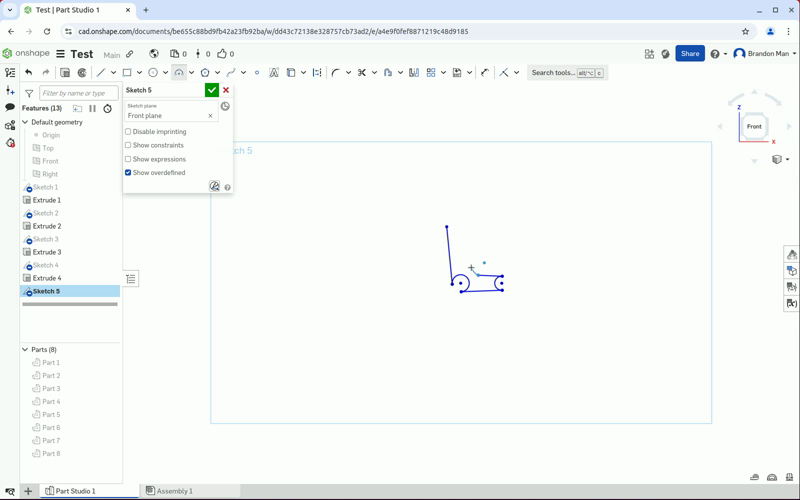
click(471, 267)
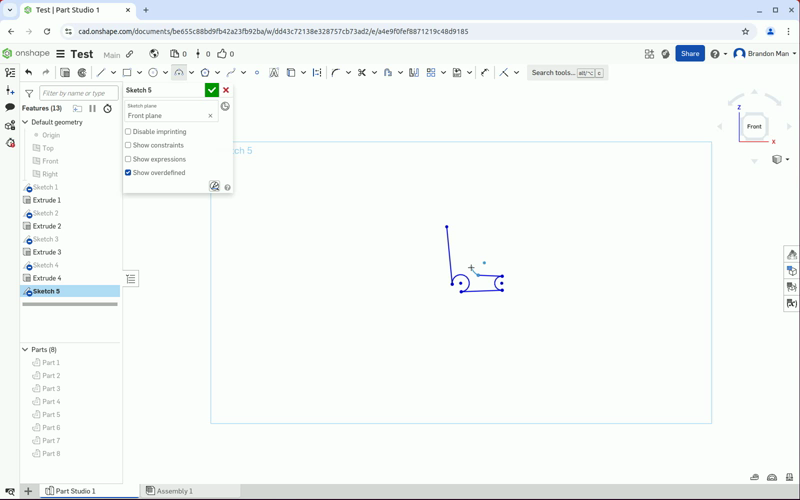
mouse_move(472, 272)
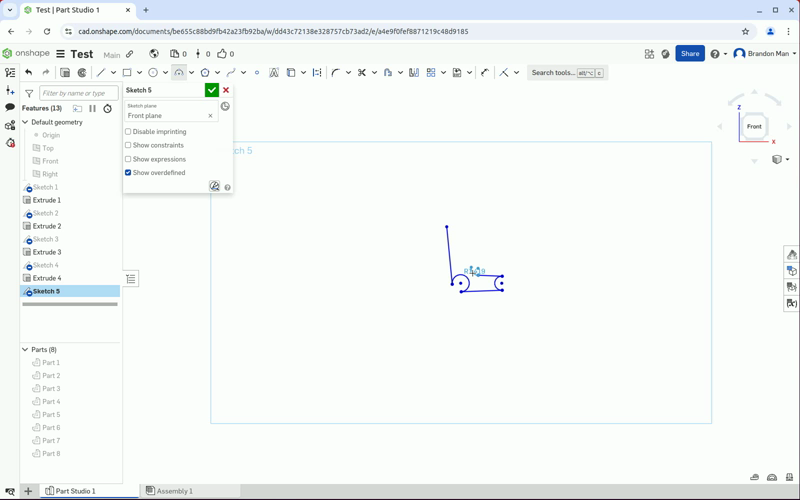
click(472, 272)
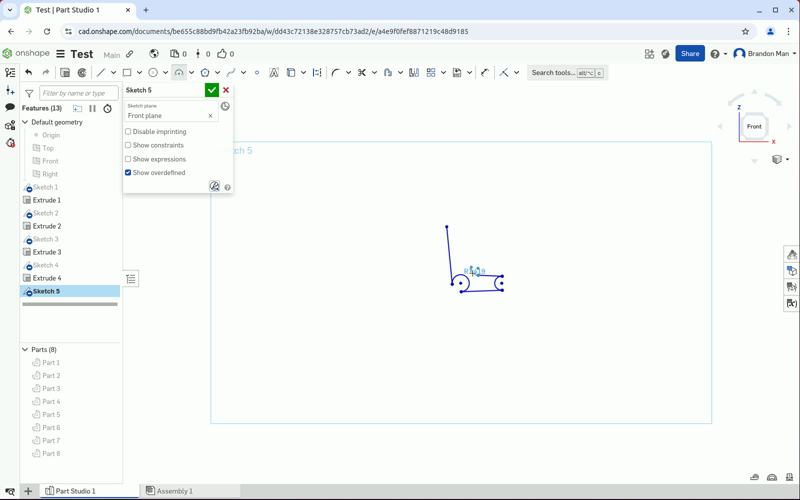
key_up(shift)
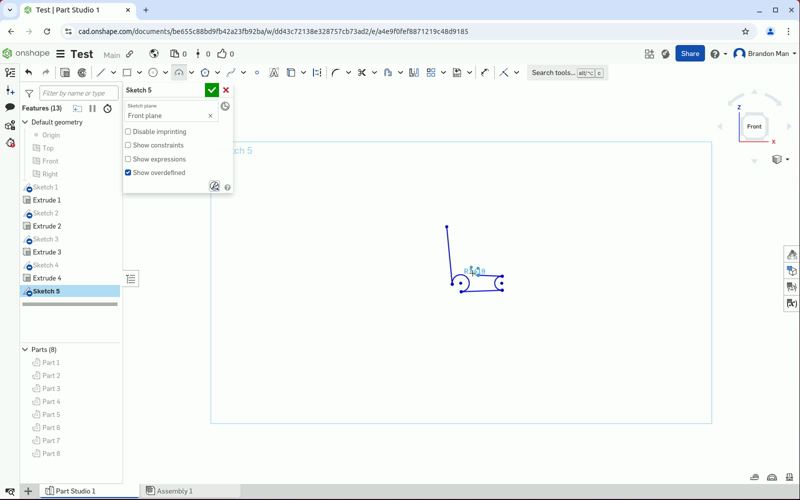
key(esc)
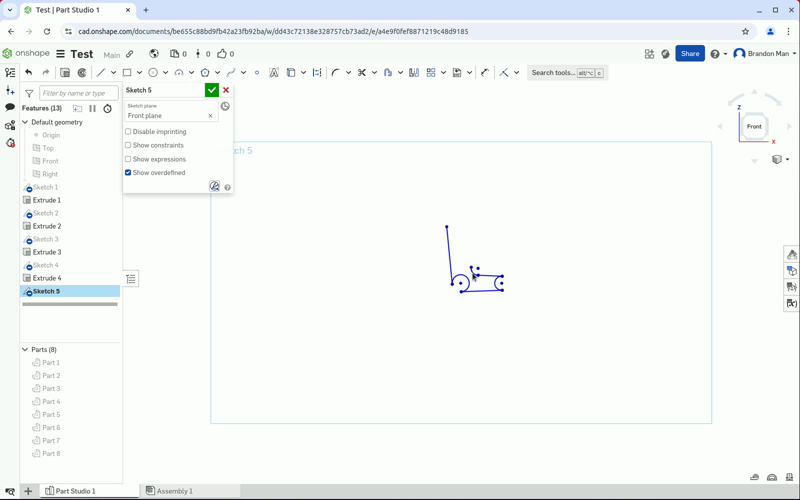
key(l)
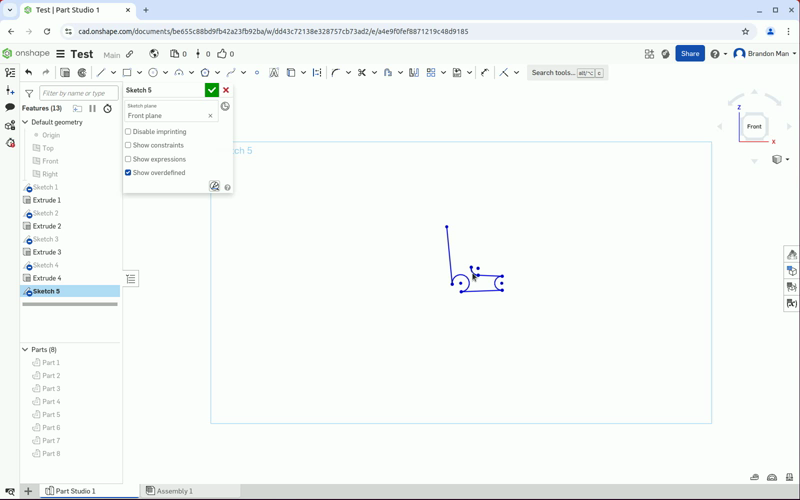
mouse_move(471, 267)
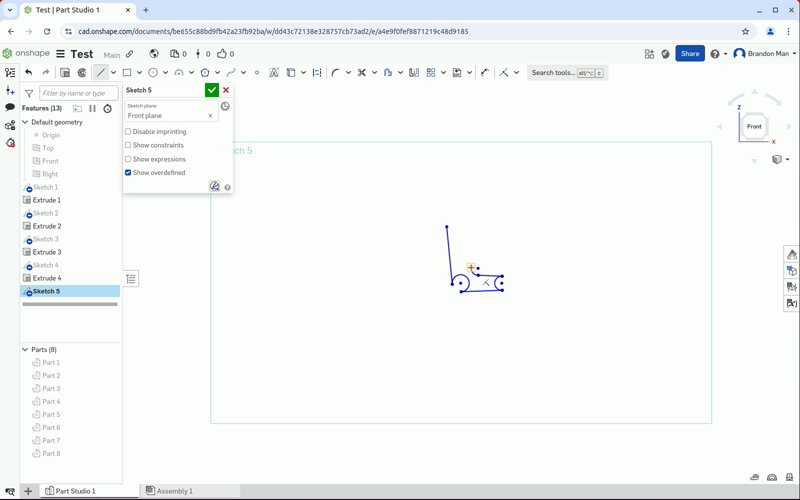
click(471, 267)
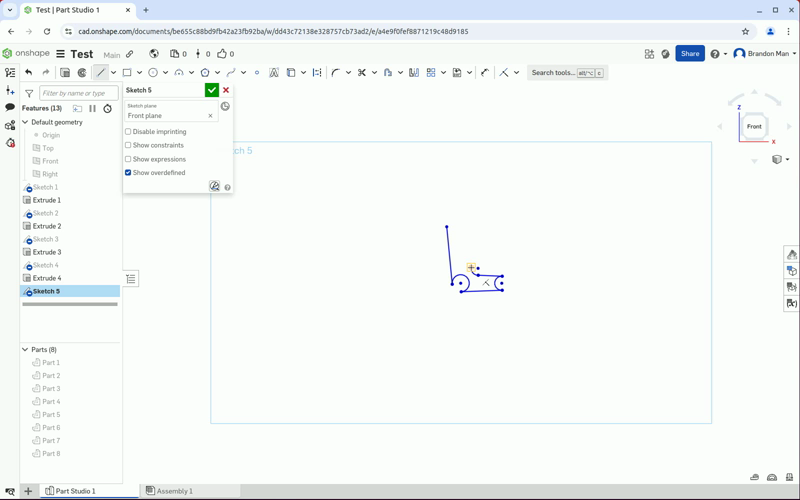
key_down(shift)
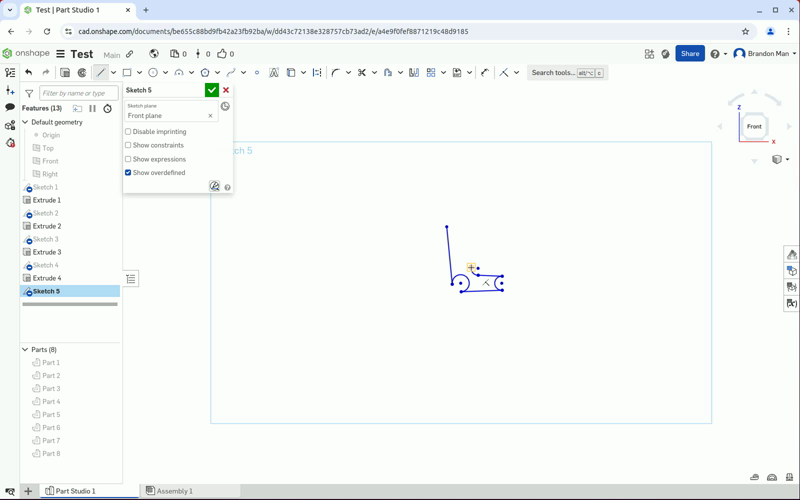
mouse_move(501, 267)
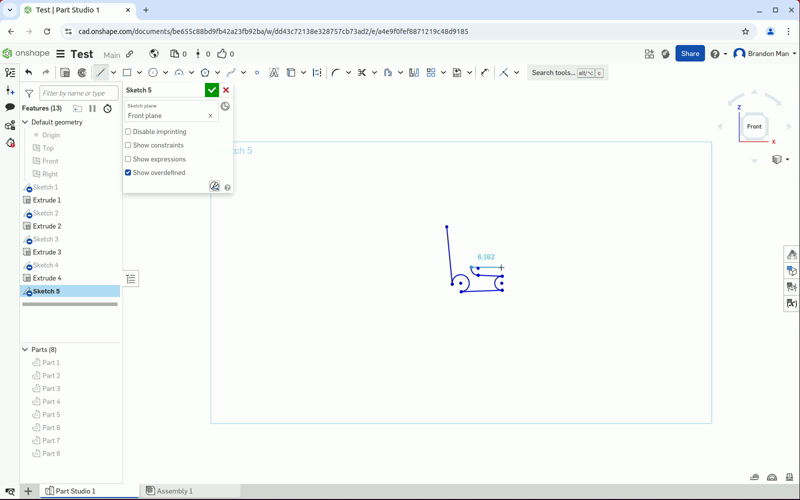
mouse_move(475, 226)
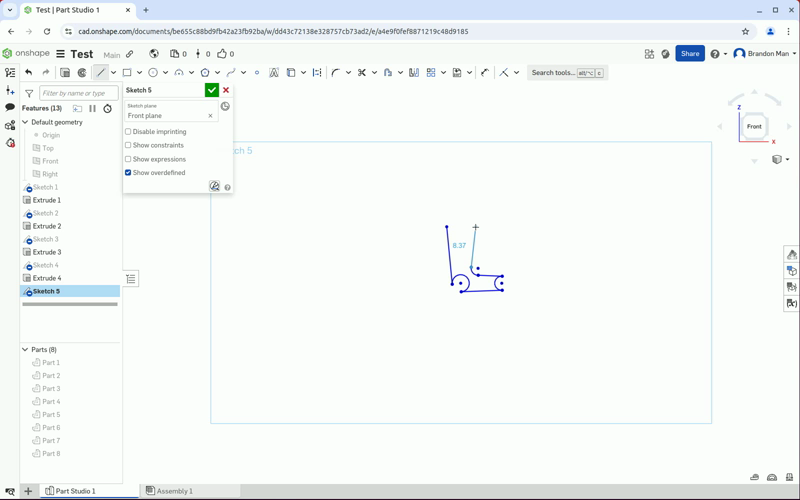
click(475, 226)
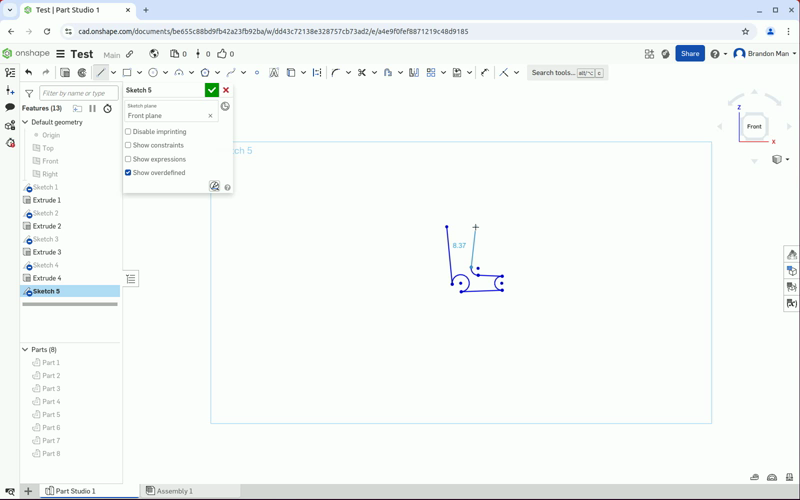
key_up(shift)
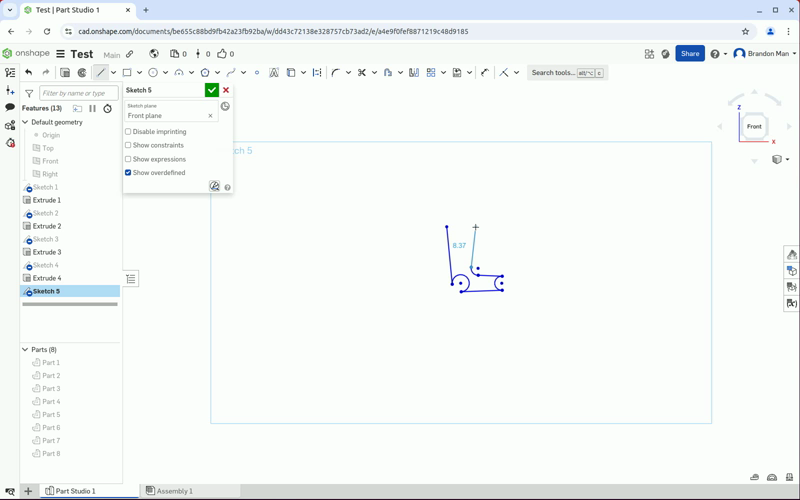
key(esc)
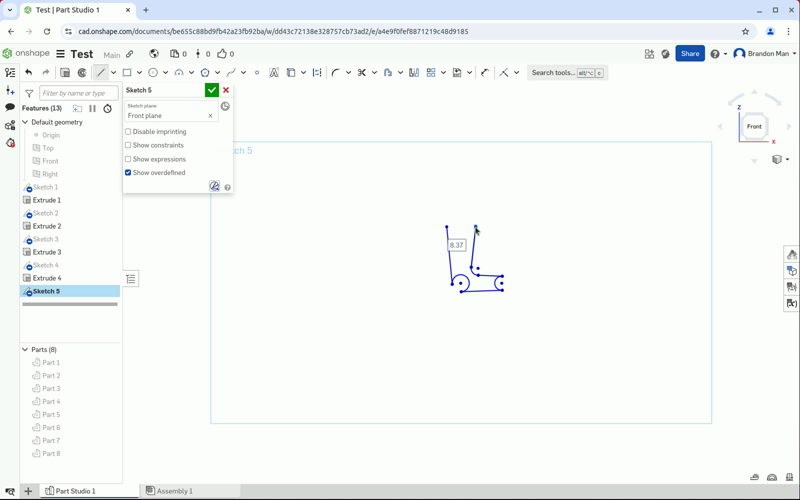
key(a)
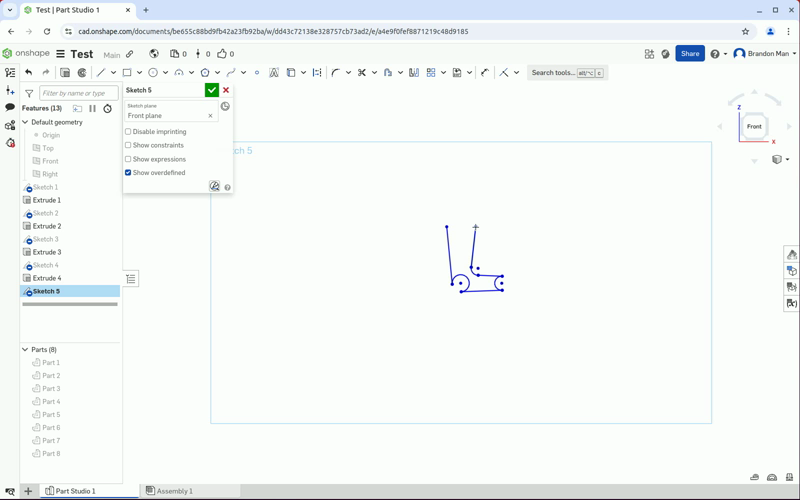
mouse_move(475, 226)
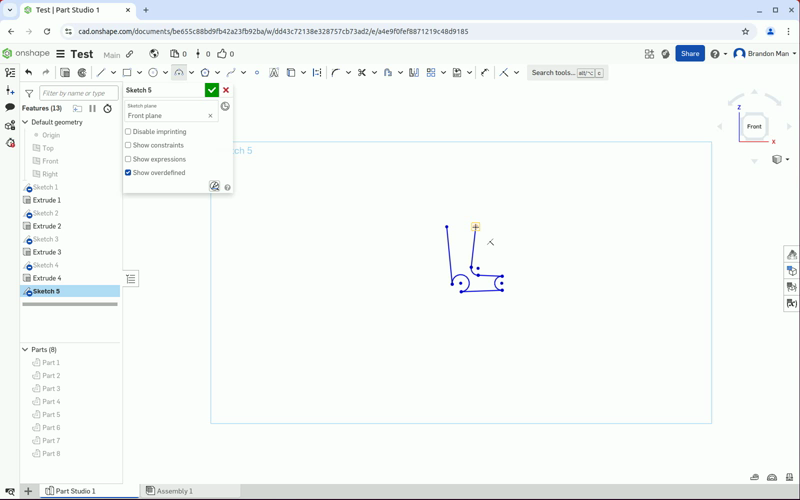
click(475, 226)
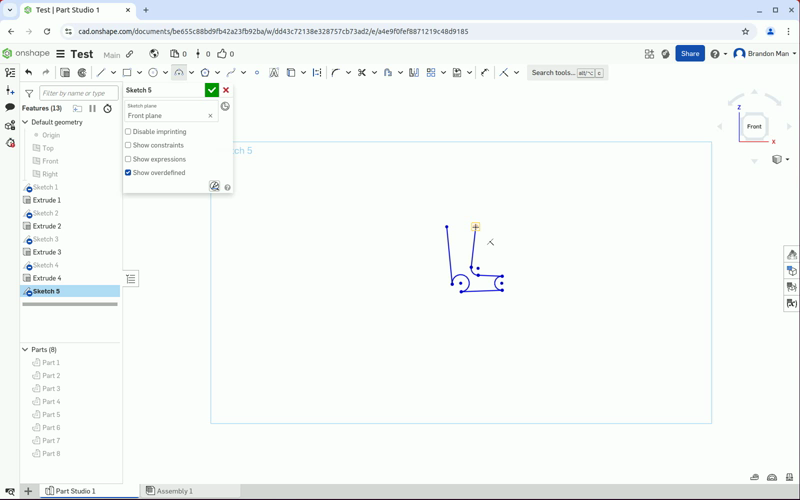
mouse_move(446, 226)
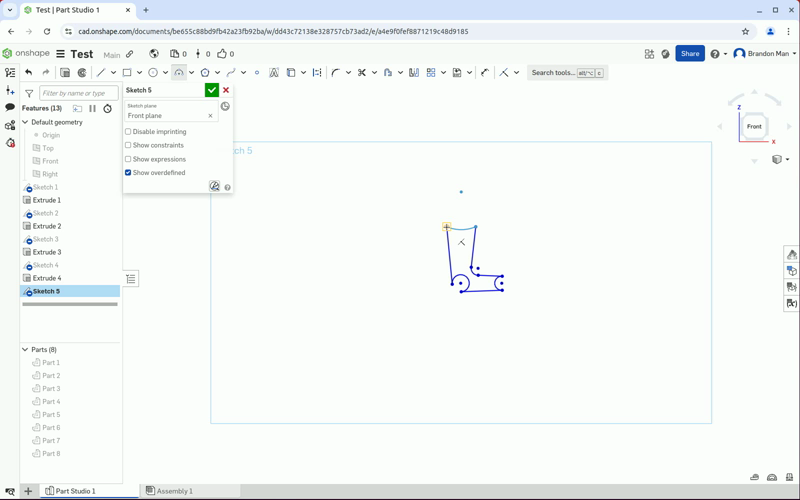
click(446, 226)
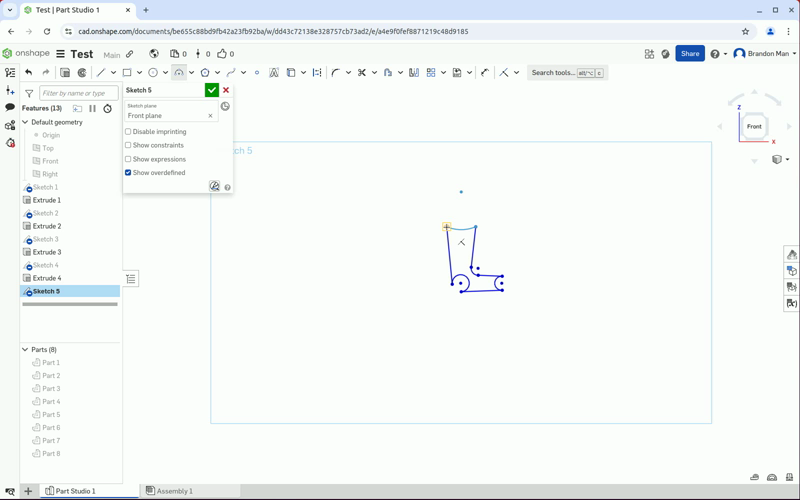
key_down(shift)
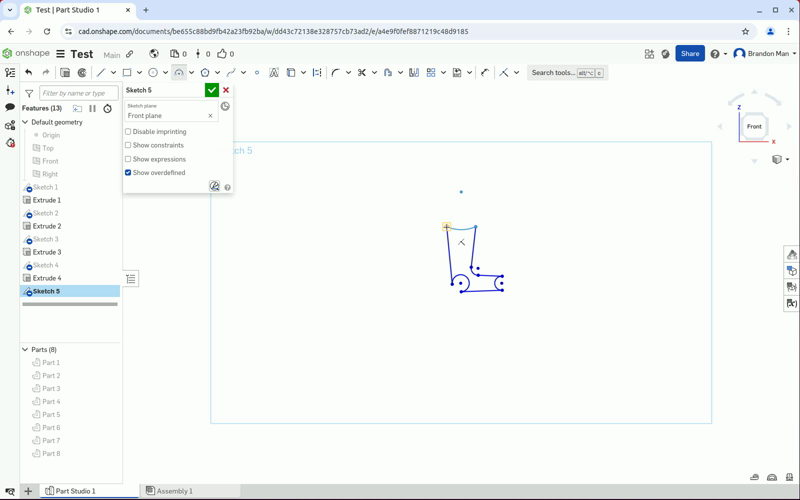
mouse_move(461, 239)
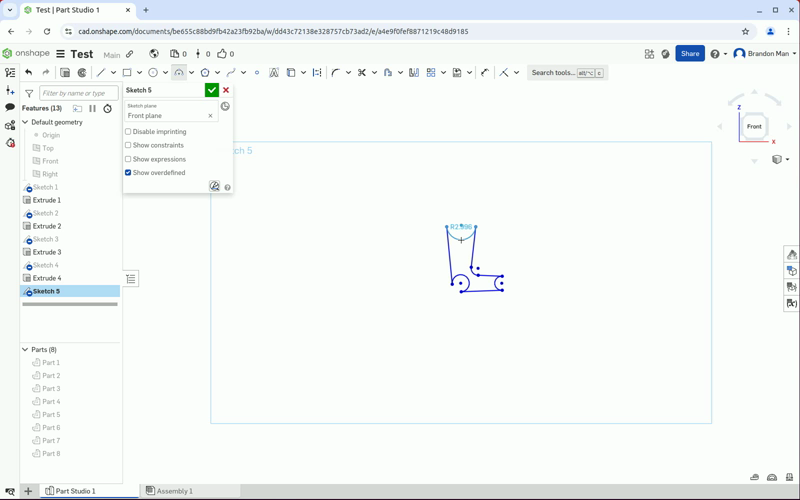
click(461, 239)
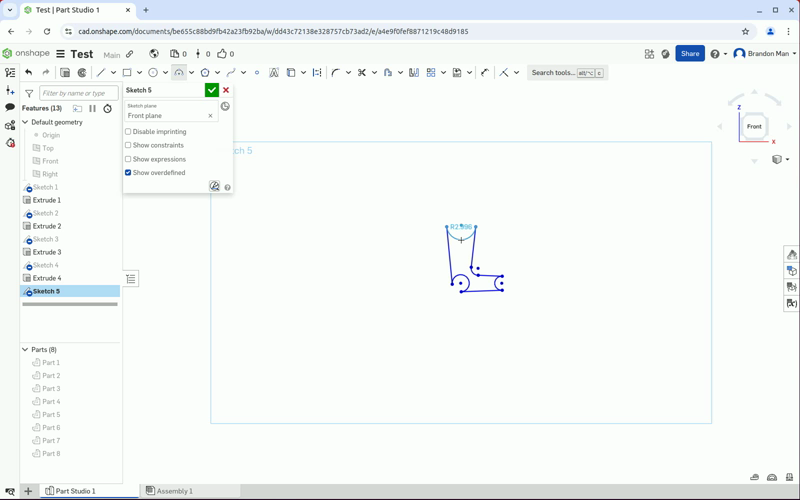
key_up(shift)
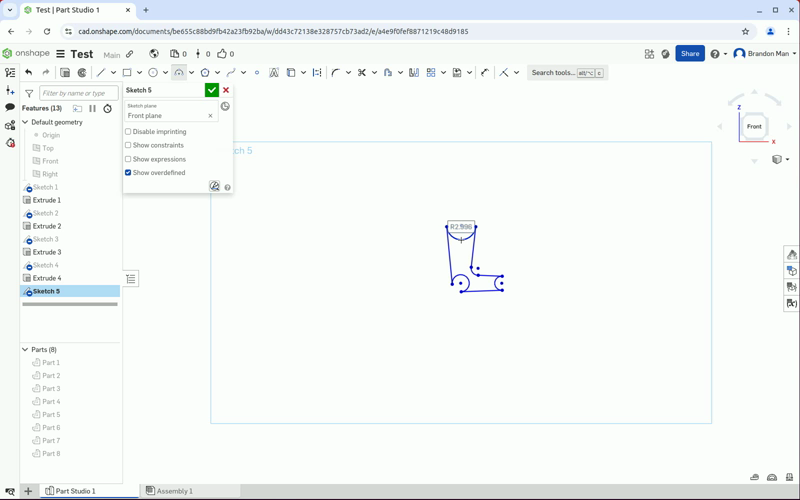
key(esc)
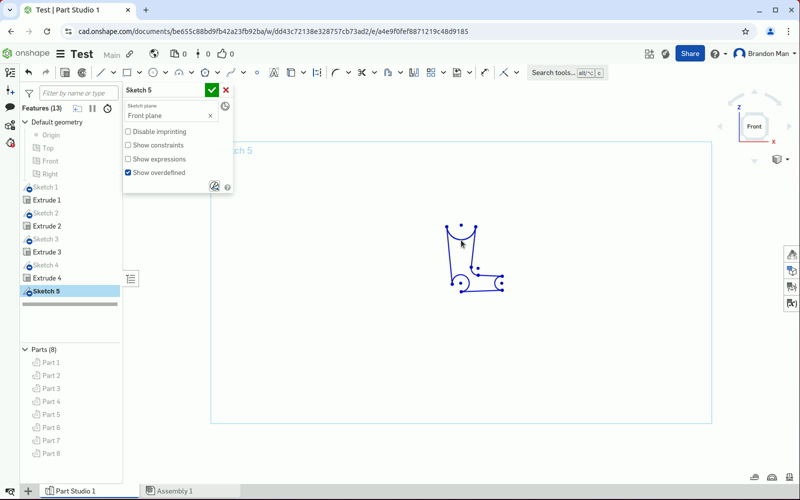
mouse_move(469, 286)
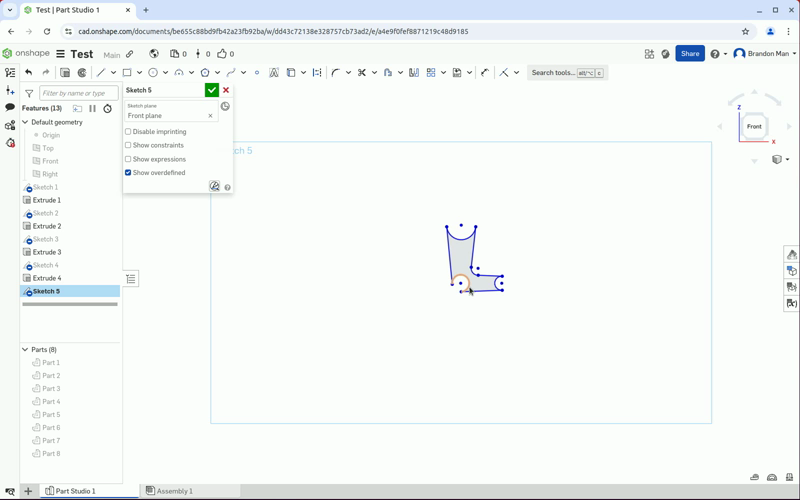
scroll(6)
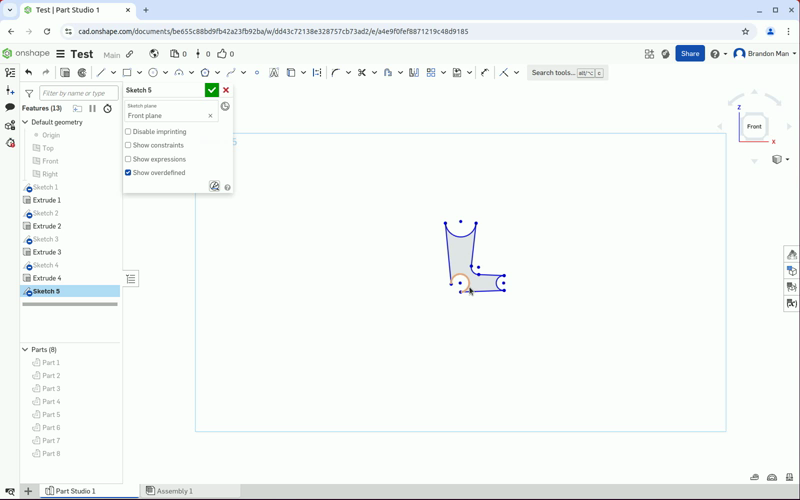
scroll(6)
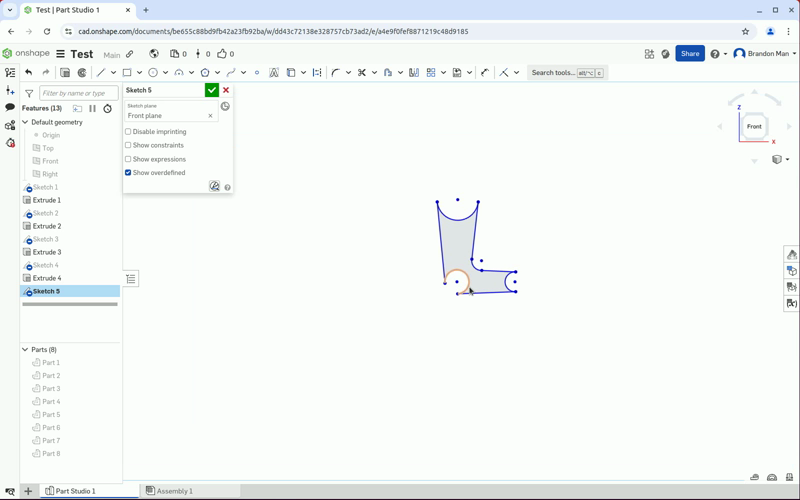
scroll(6)
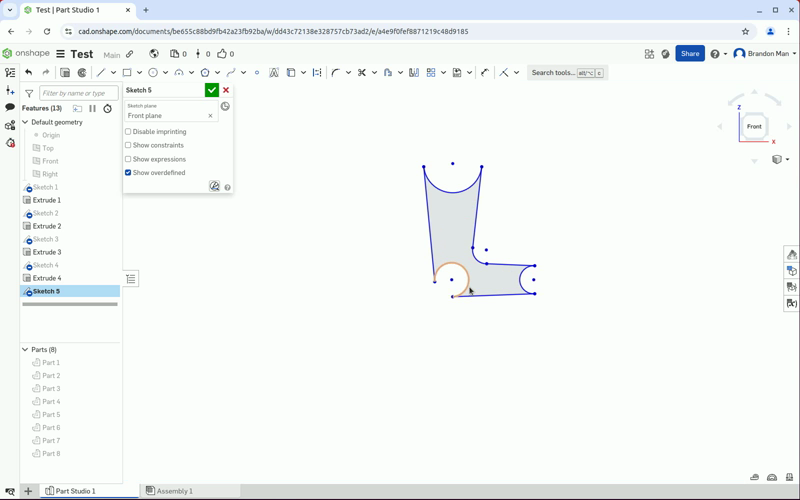
scroll(6)
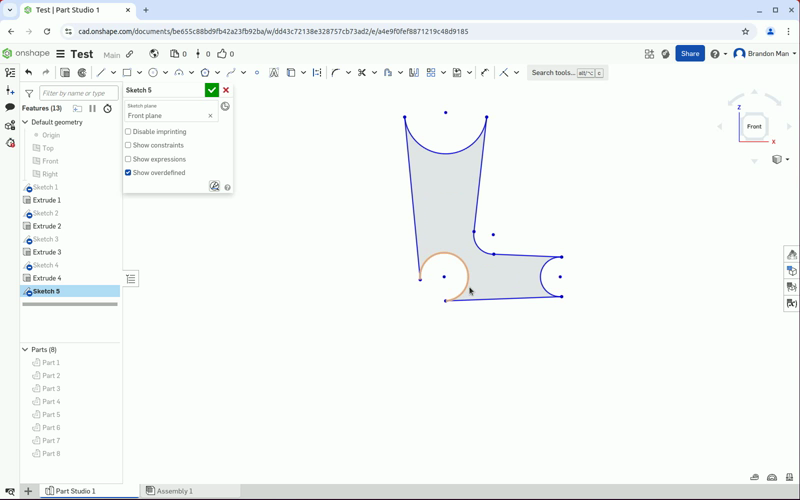
scroll(6)
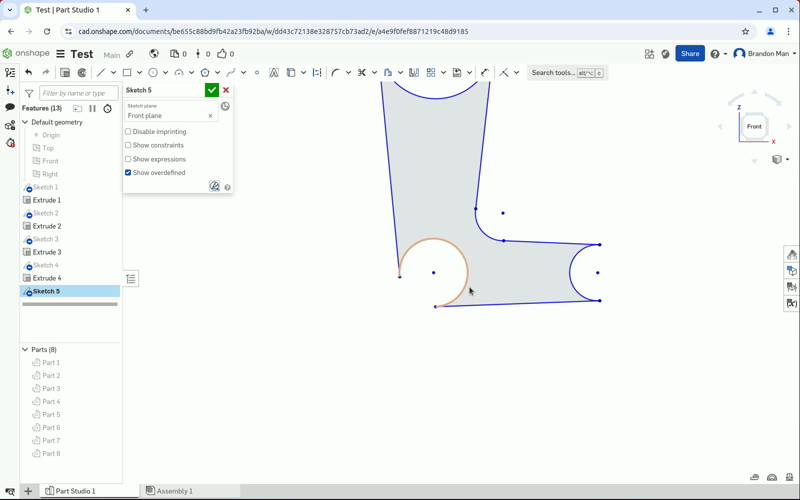
scroll(6)
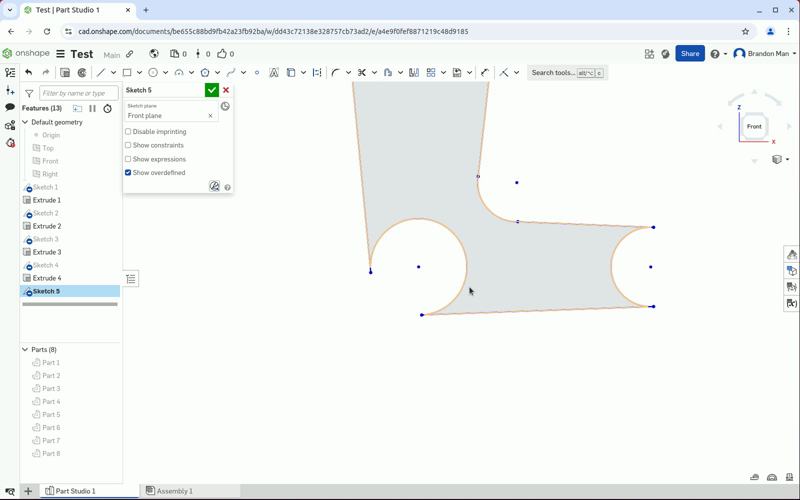
scroll(6)
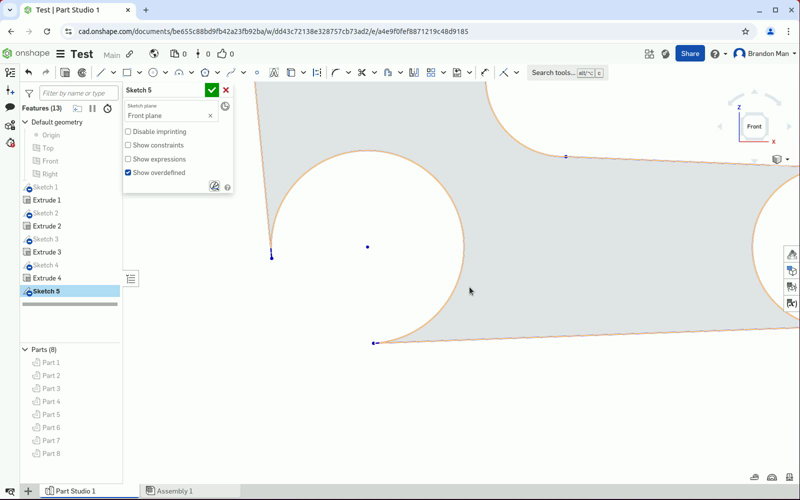
click(469, 286)
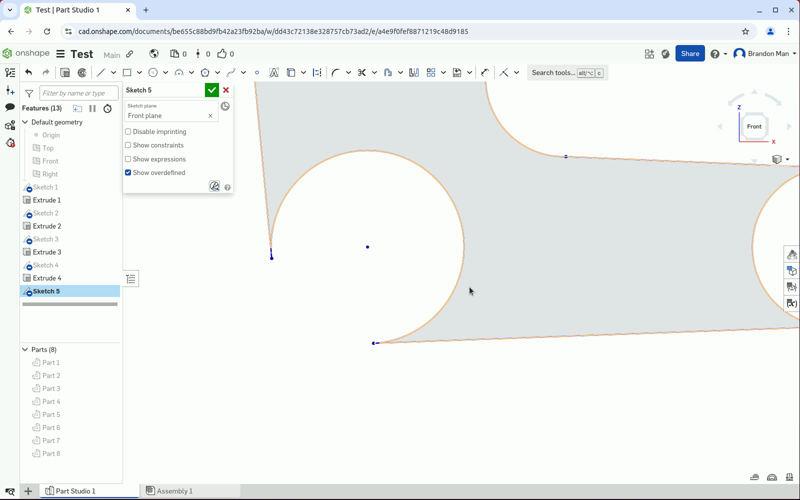
scroll(-6)
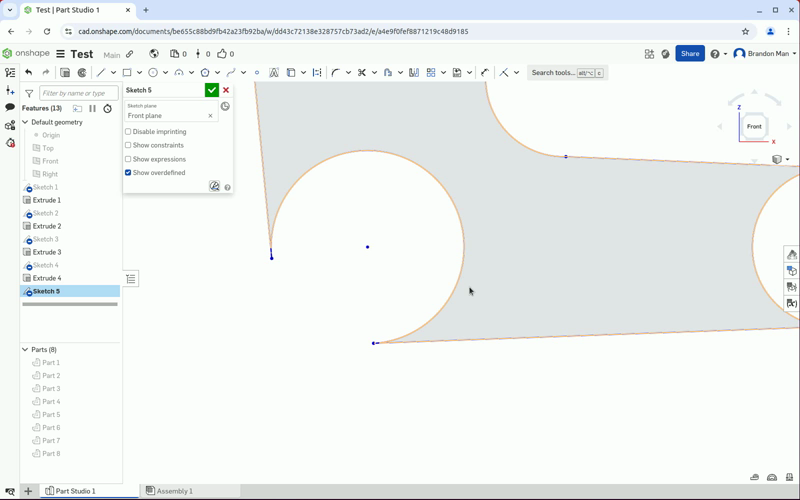
scroll(-6)
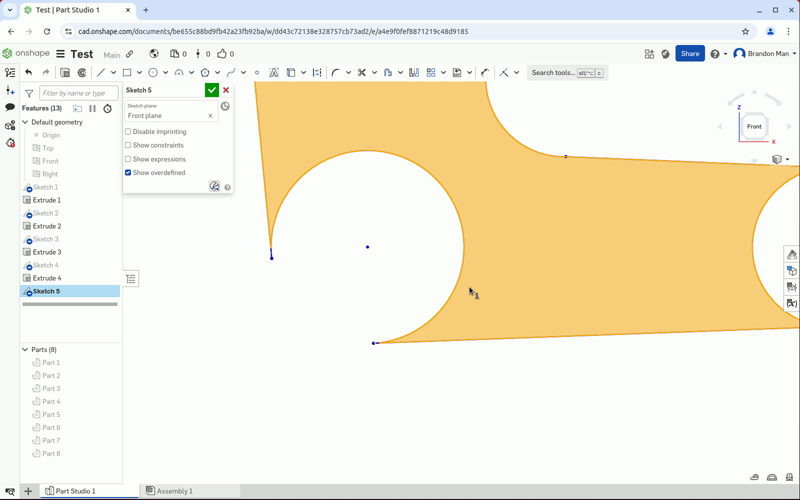
scroll(-6)
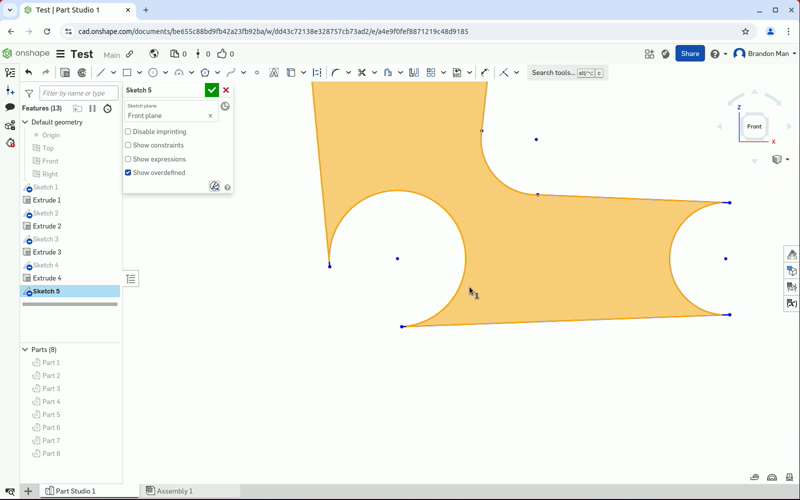
scroll(-6)
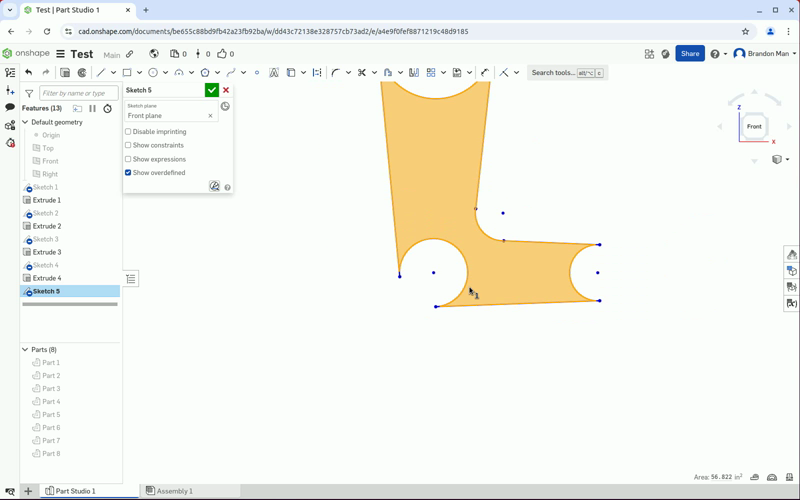
scroll(-6)
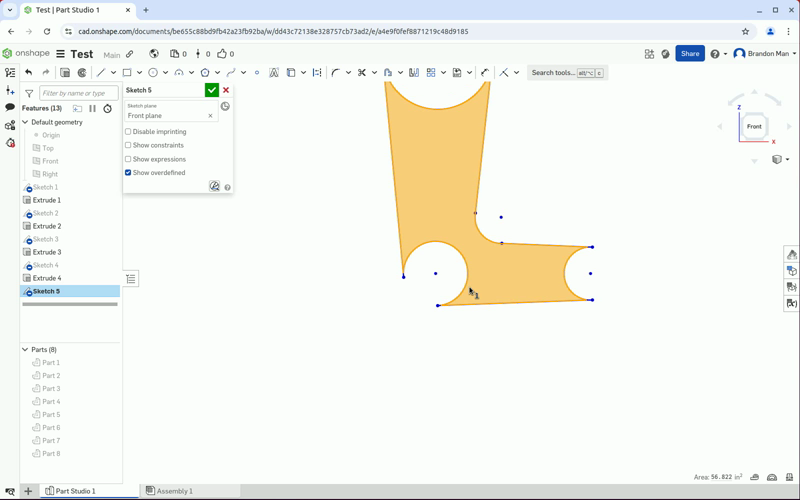
scroll(-6)
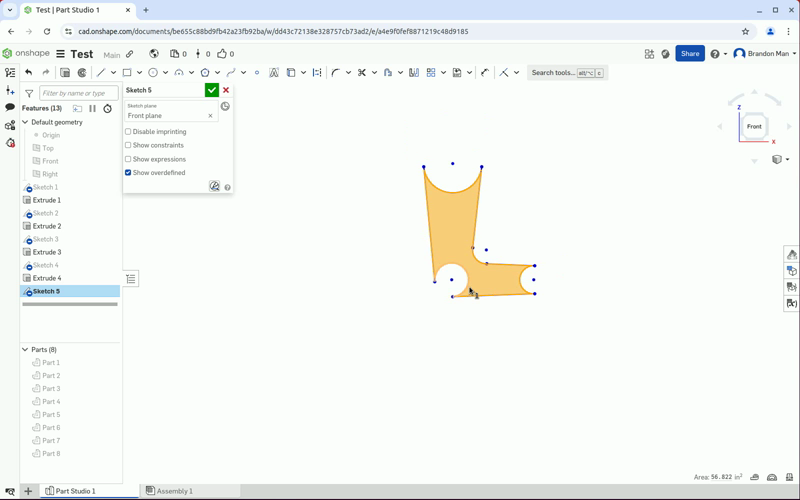
scroll(-6)
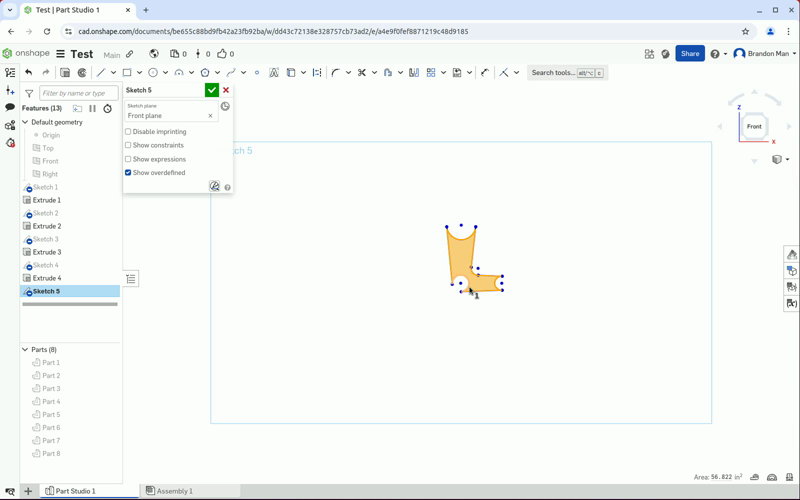
mouse_move(73, 352)
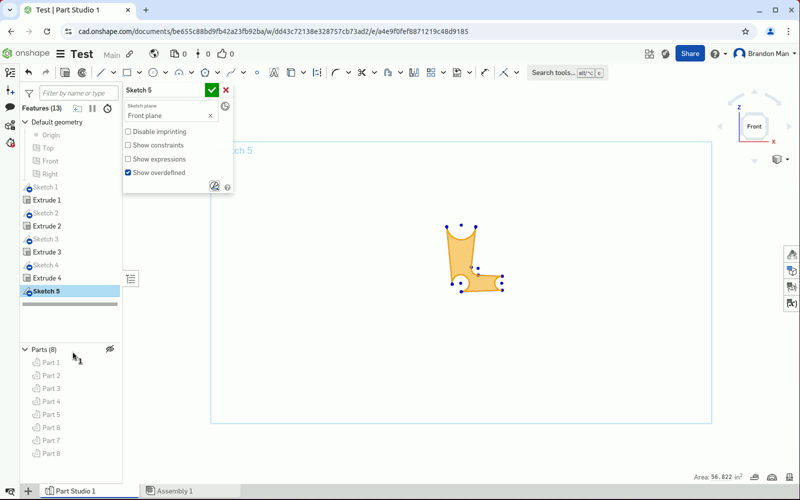
key(shift+y)
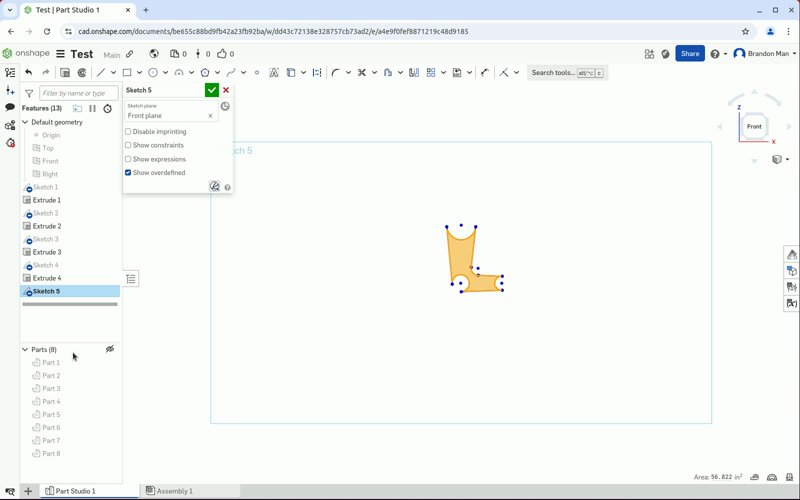
key(shift+e)
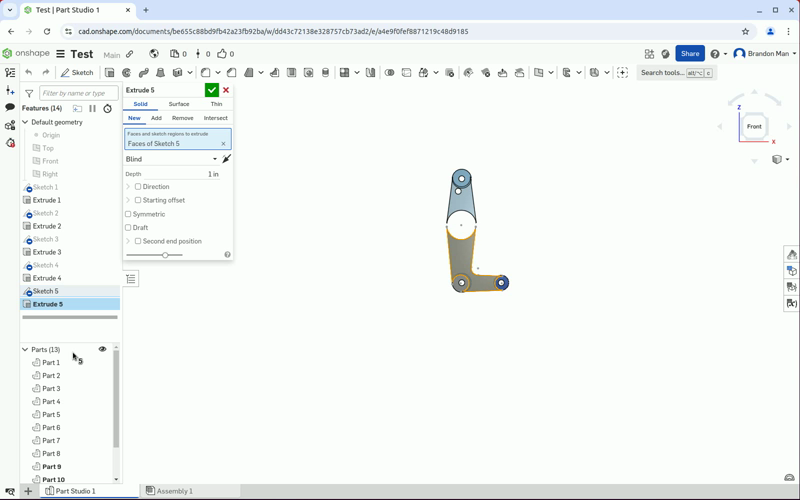
mouse_move(143, 106)
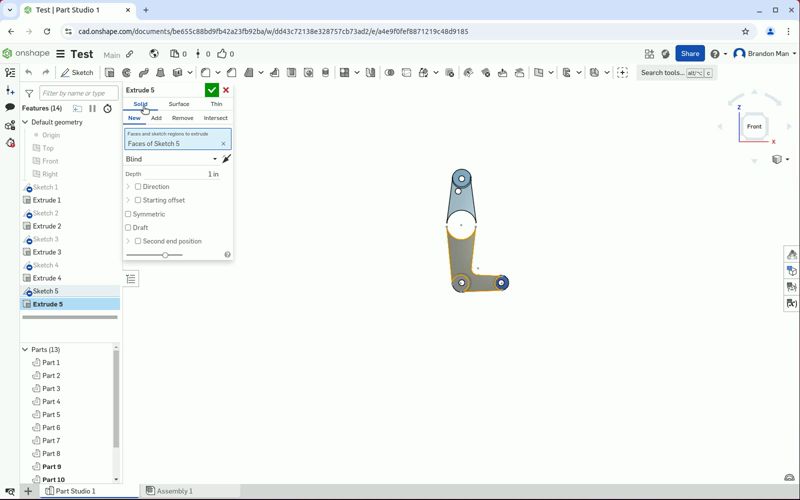
click(143, 106)
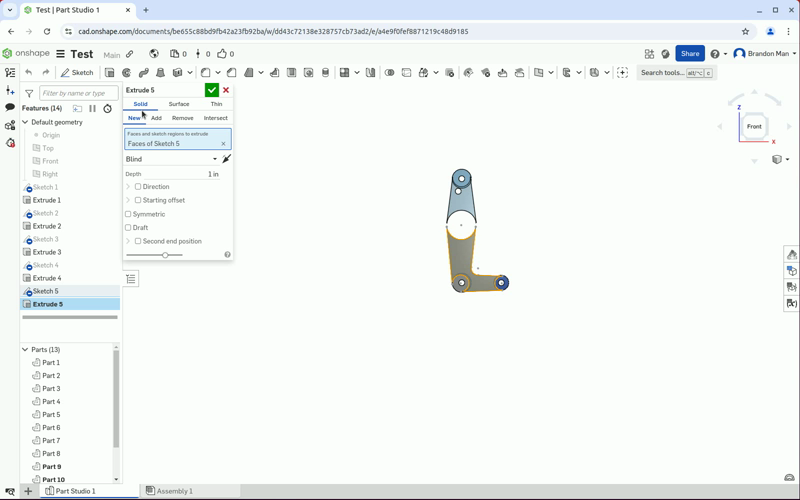
mouse_move(137, 120)
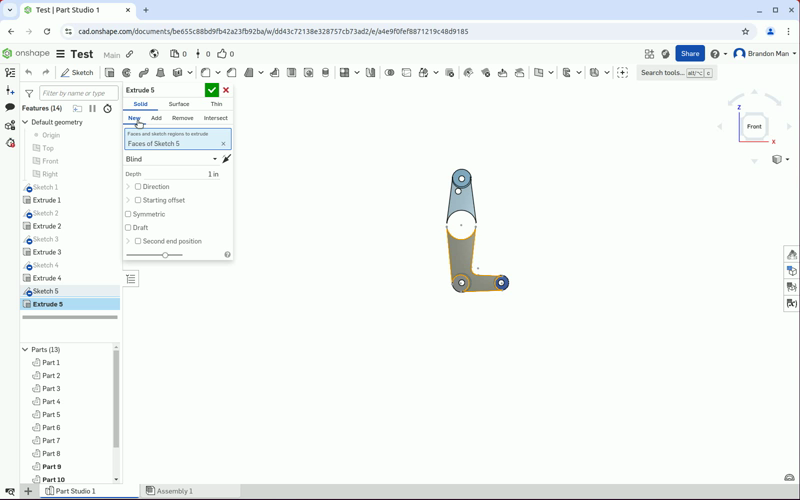
click(137, 120)
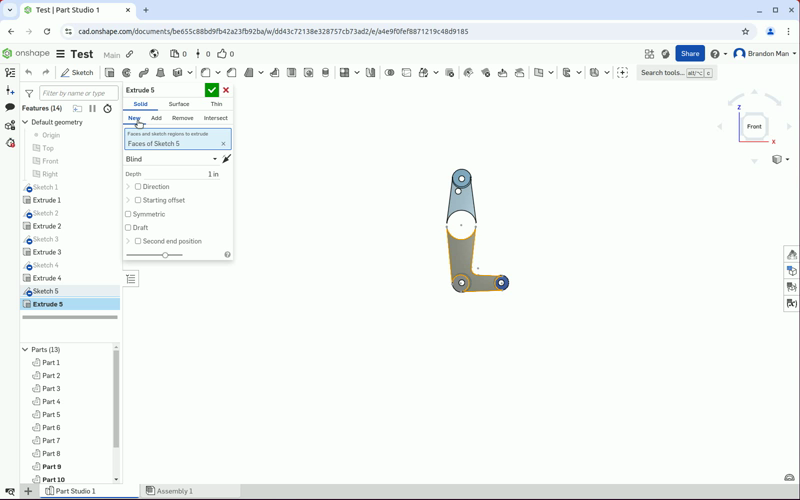
key(tab, 4)
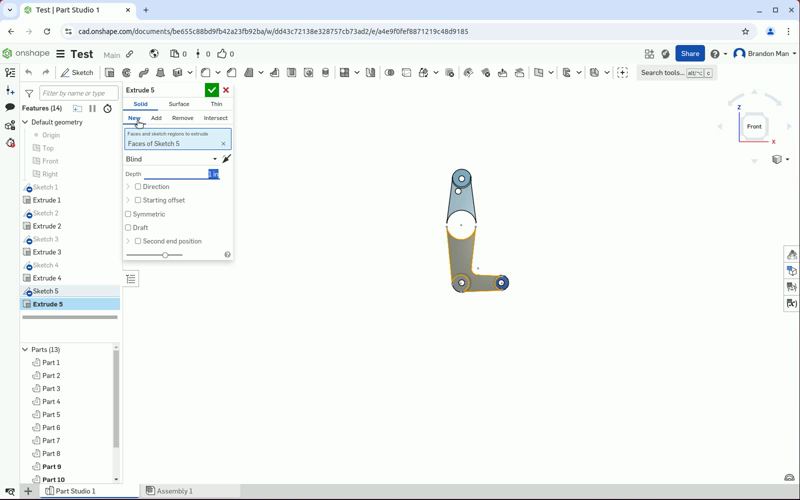
text(0.481)
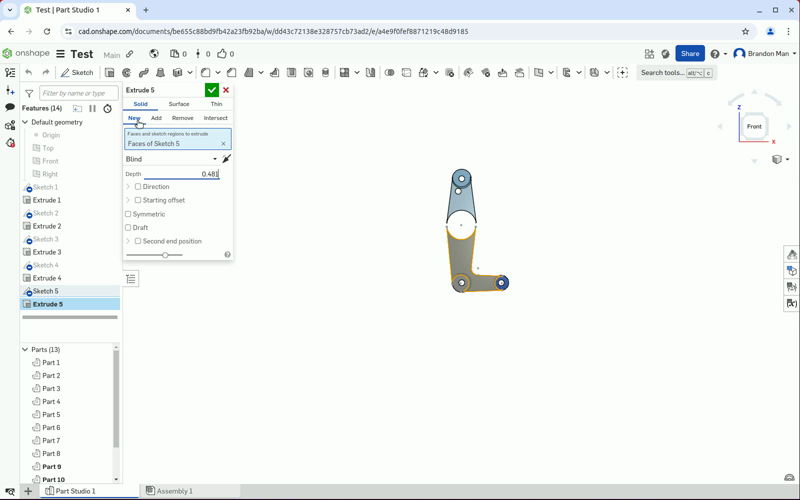
key(enter)
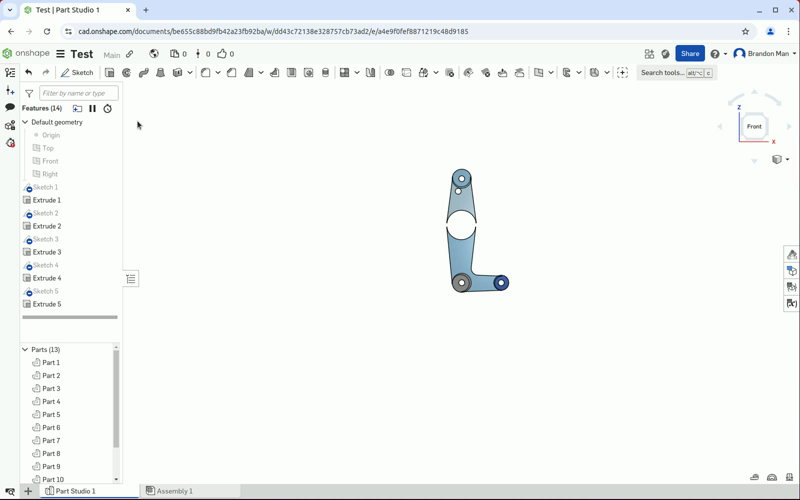
key(shift+h)
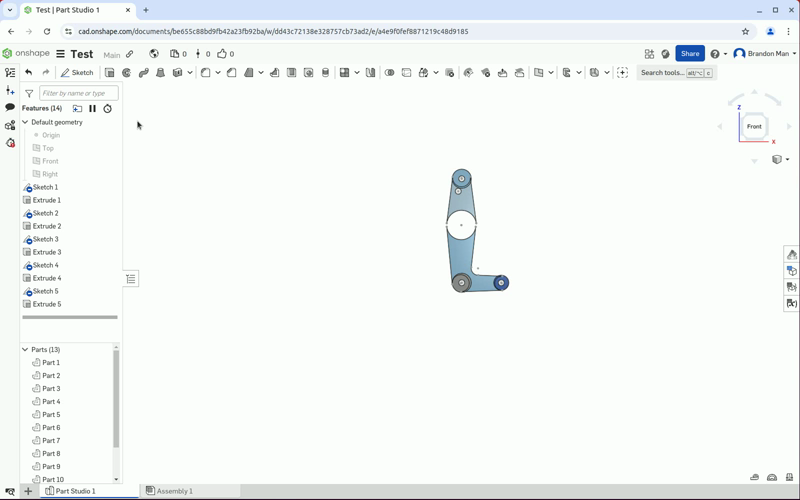
key(shift+h)
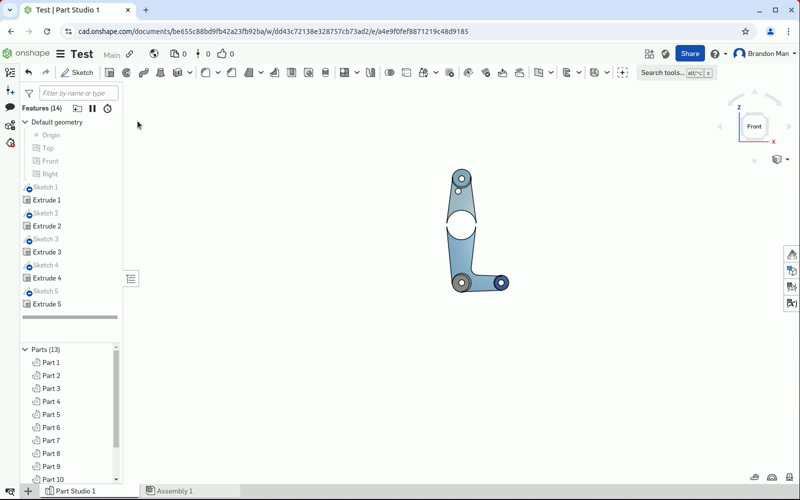
mouse_move(73, 189)
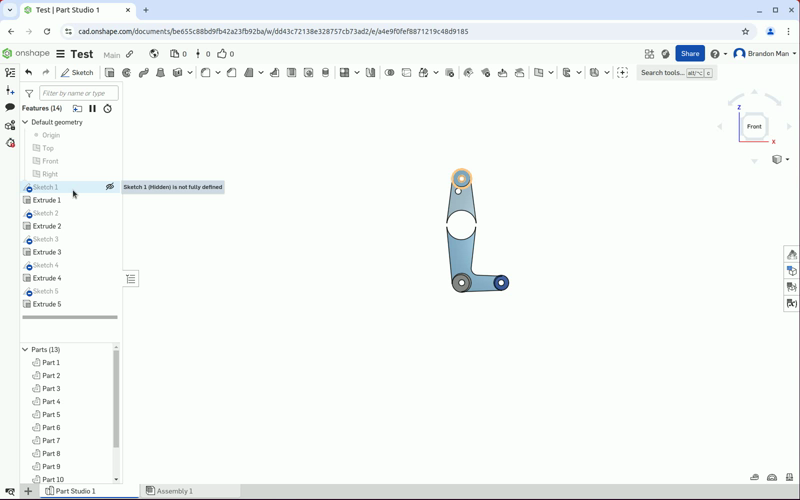
click(73, 189)
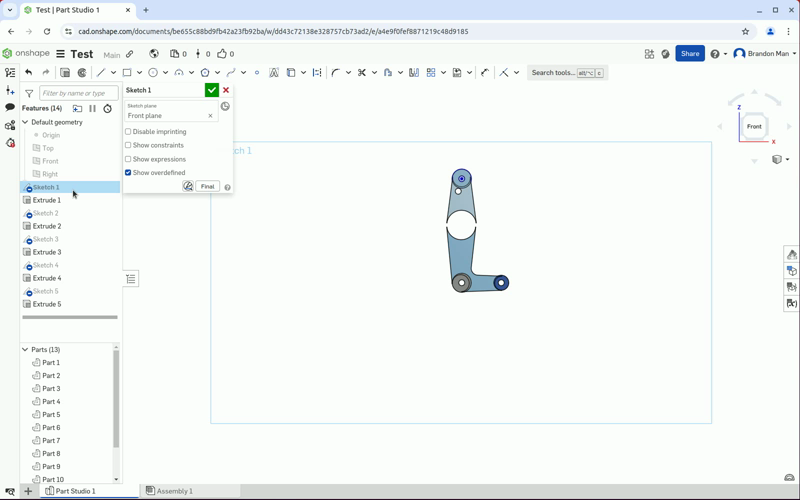
mouse_move(229, 92)
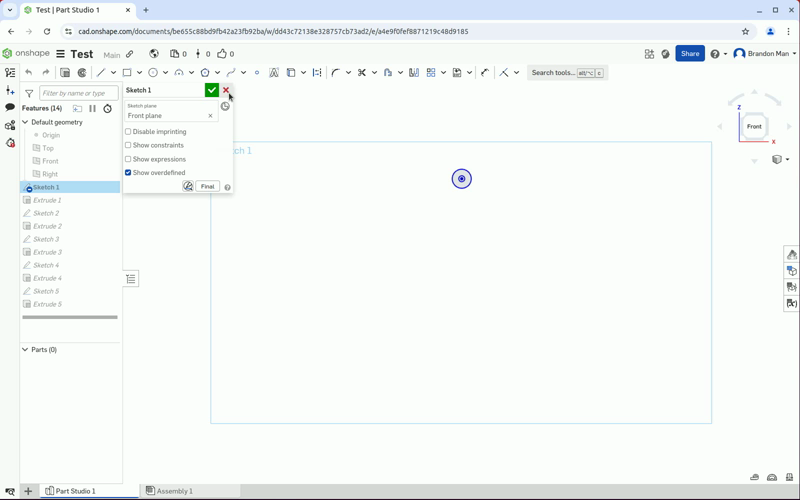
click(229, 92)
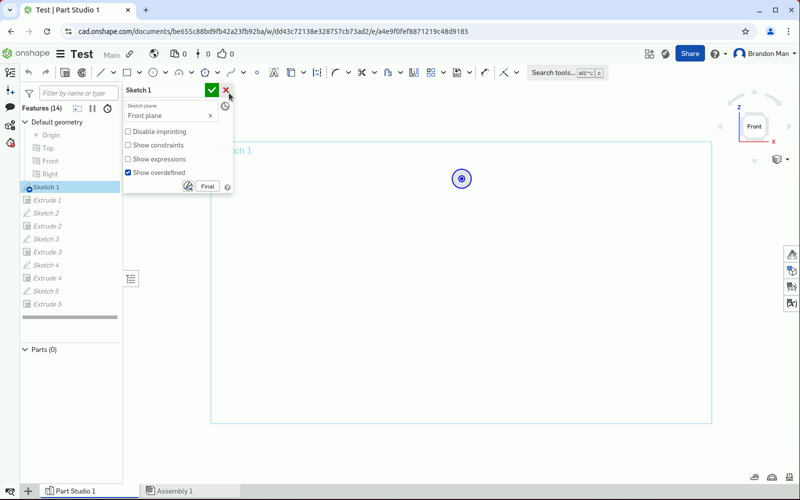
key(shift+s)
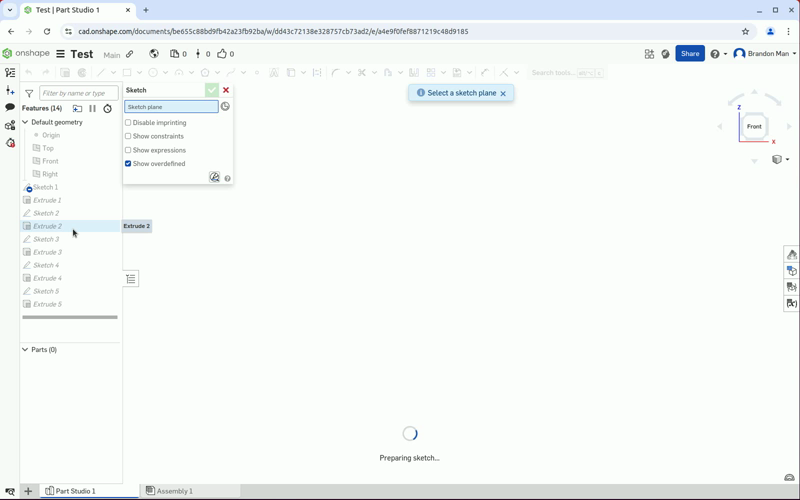
scroll(3)
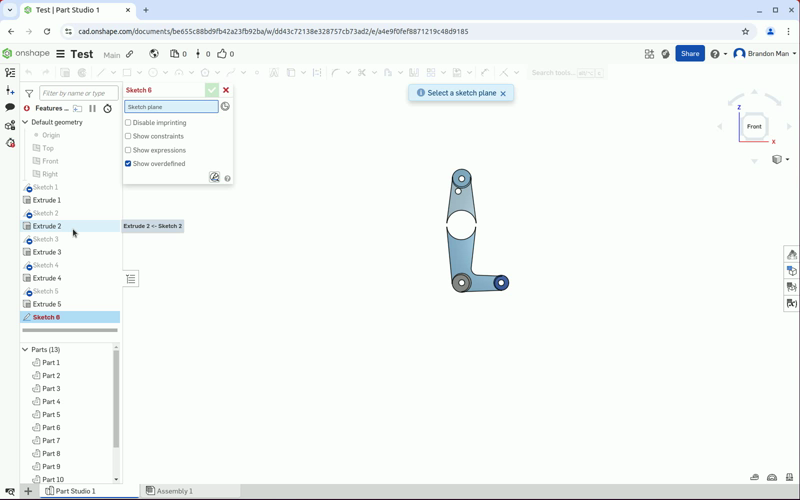
mouse_move(73, 163)
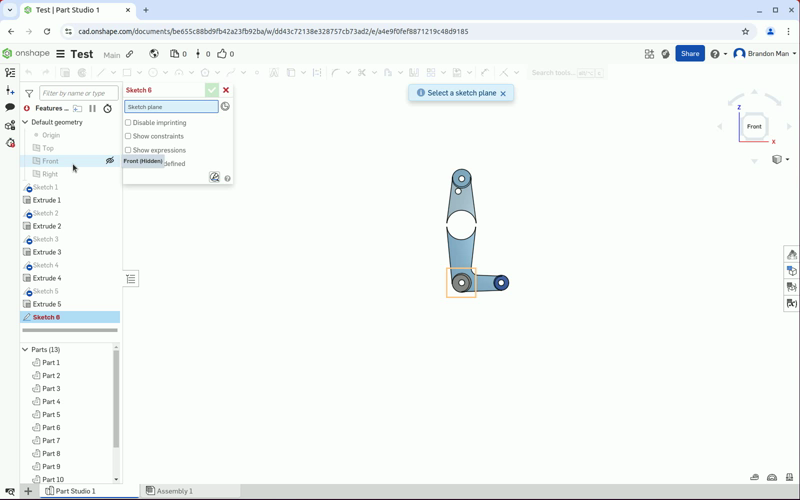
click(73, 163)
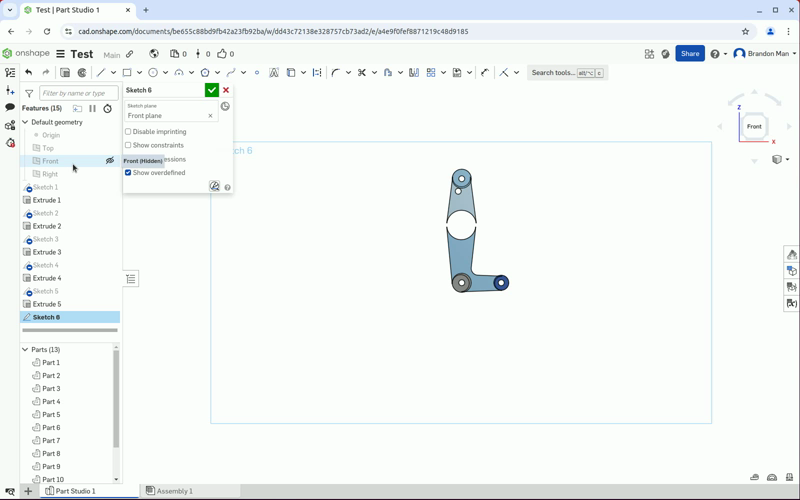
mouse_move(69, 352)
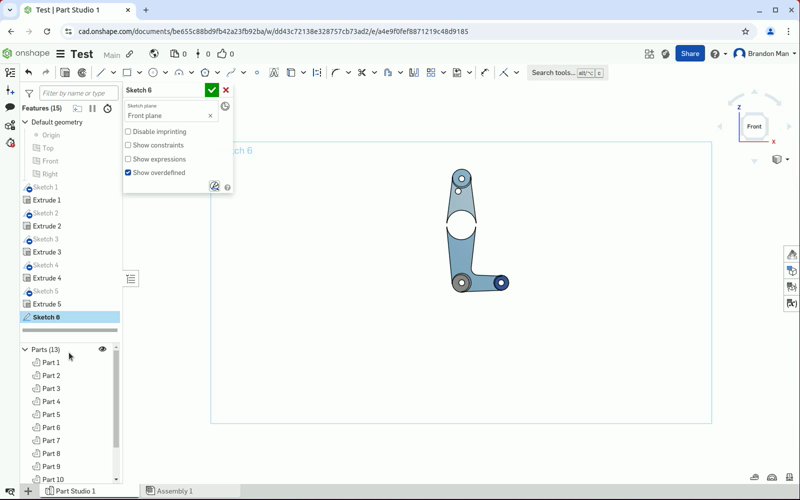
key(y)
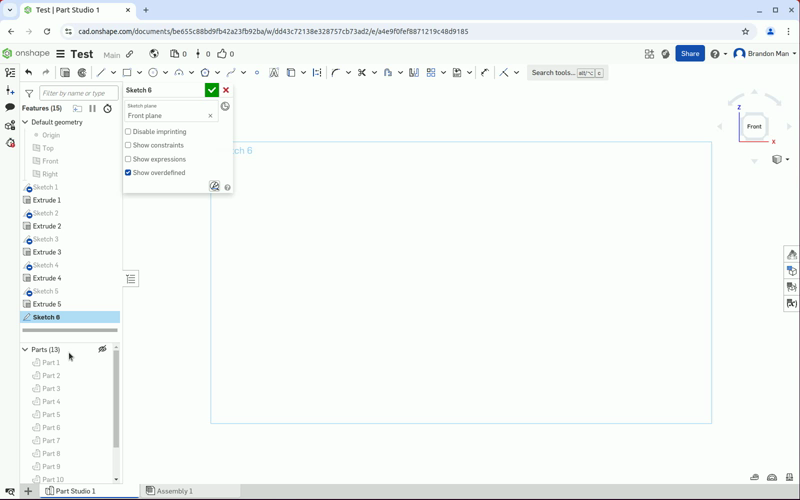
key(c)
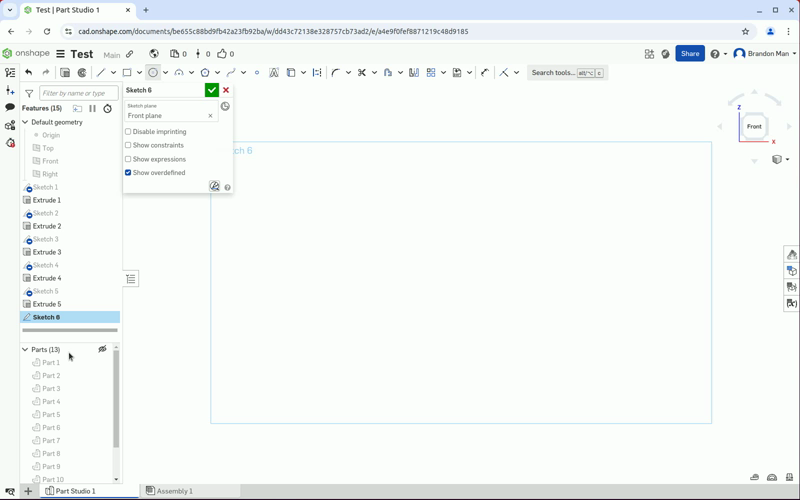
key_down(shift)
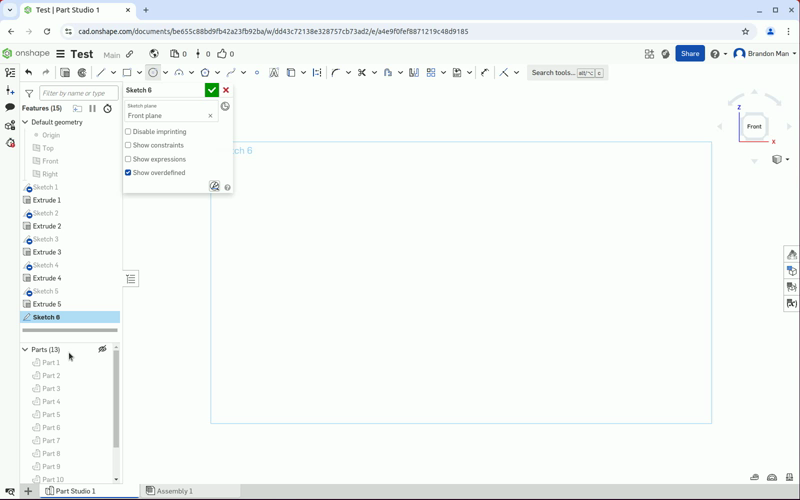
mouse_move(461, 225)
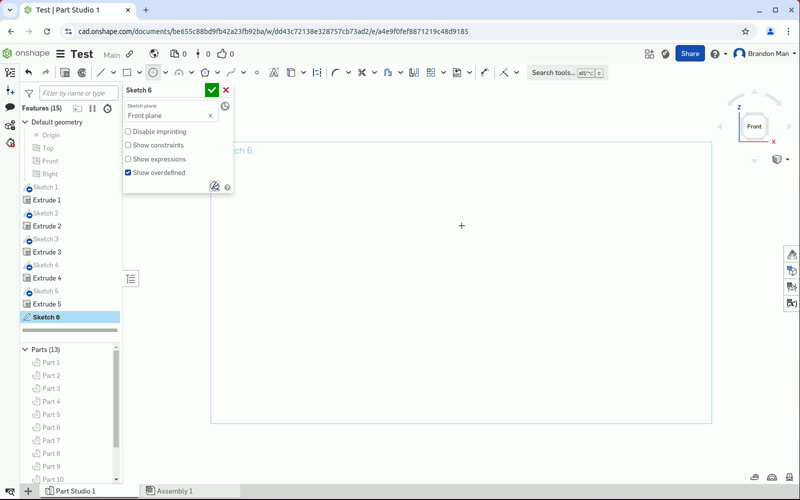
click(461, 225)
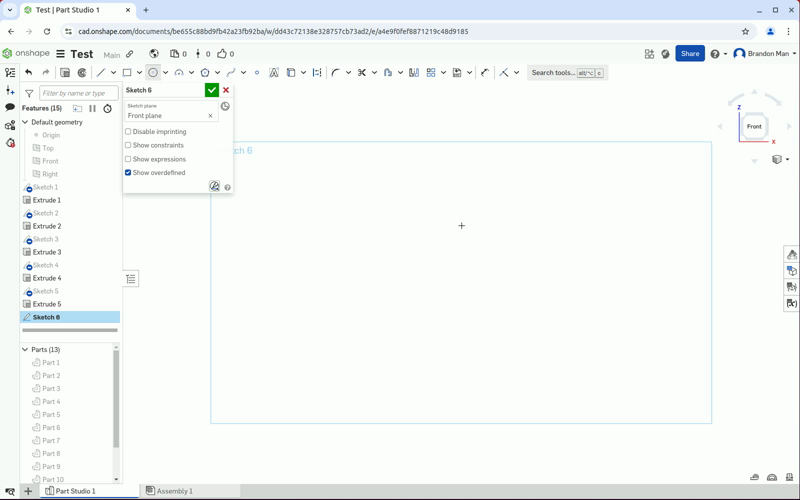
key_up(shift)
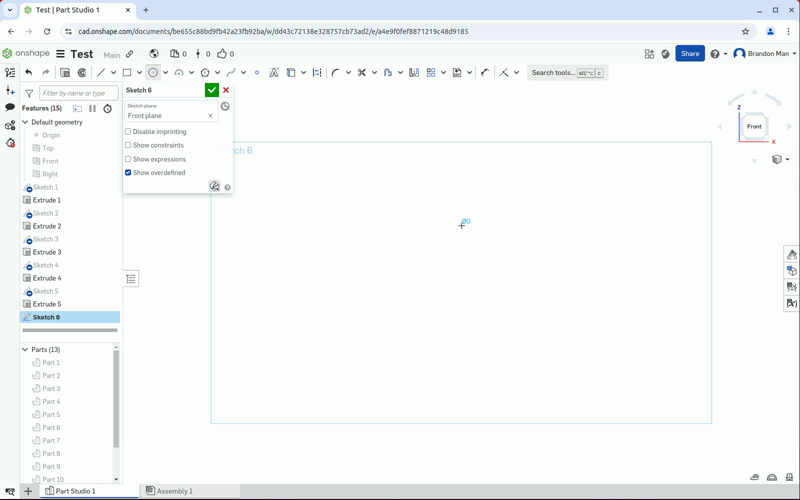
mouse_move(477, 225)
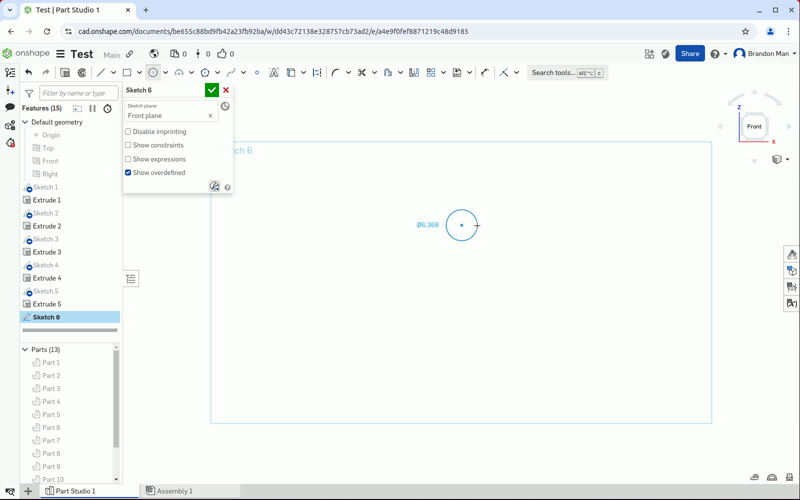
click(477, 225)
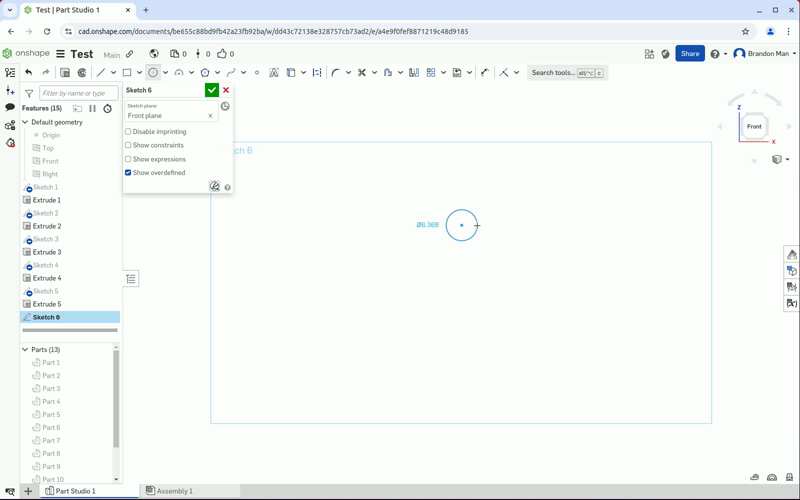
key(esc)
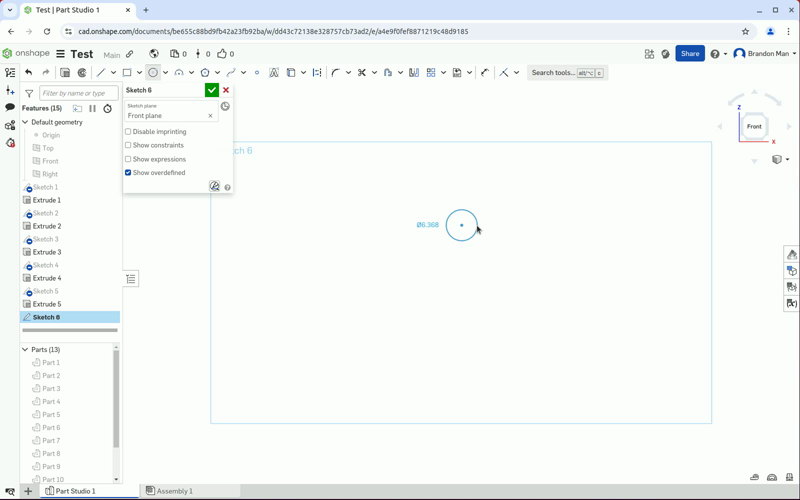
key(c)
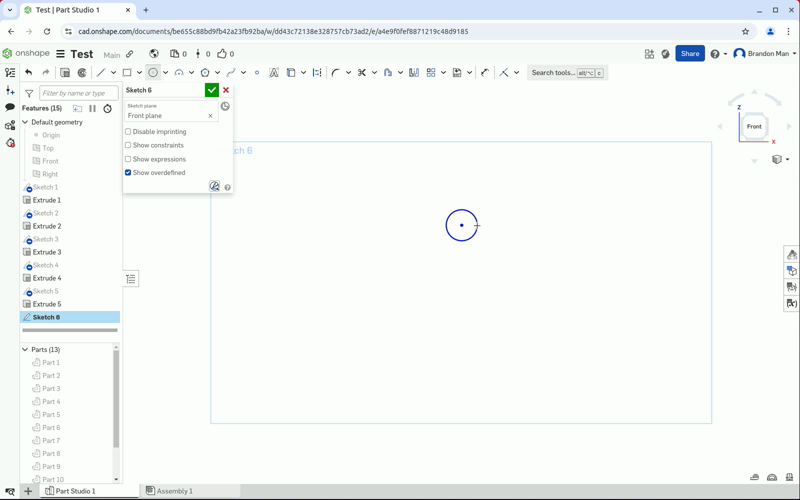
key_down(shift)
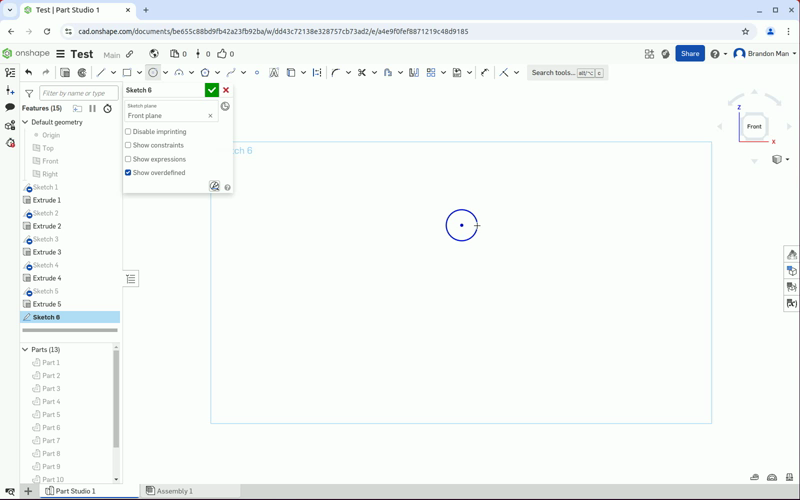
mouse_move(461, 225)
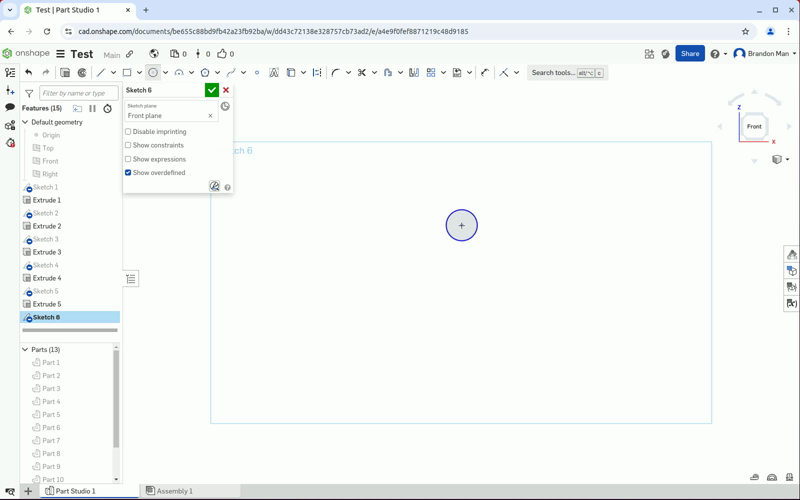
click(461, 225)
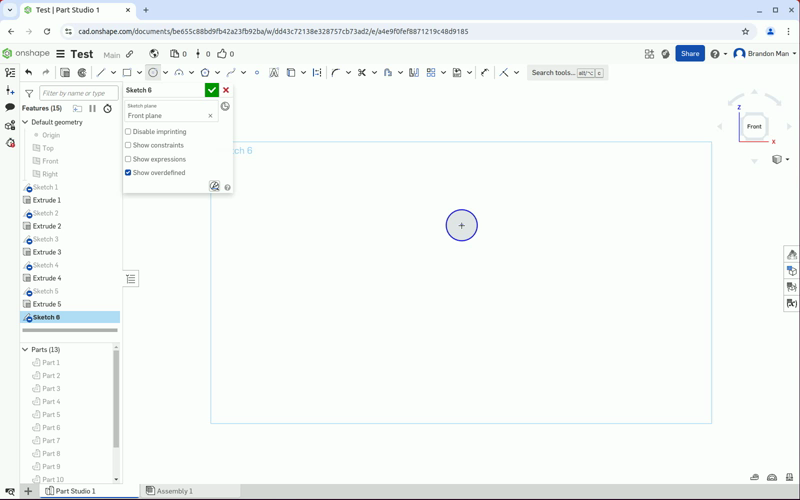
key_up(shift)
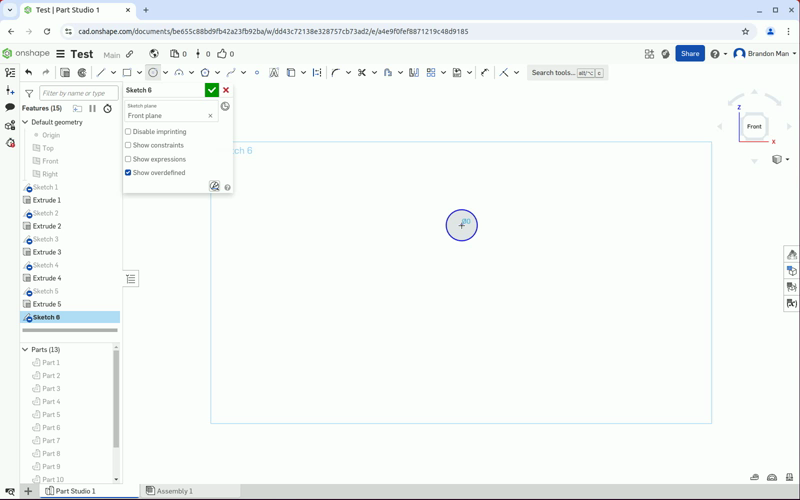
mouse_move(465, 225)
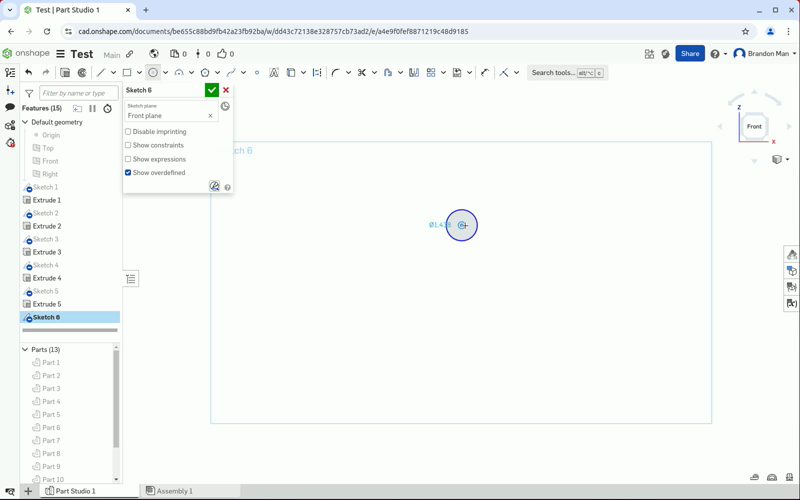
scroll(6)
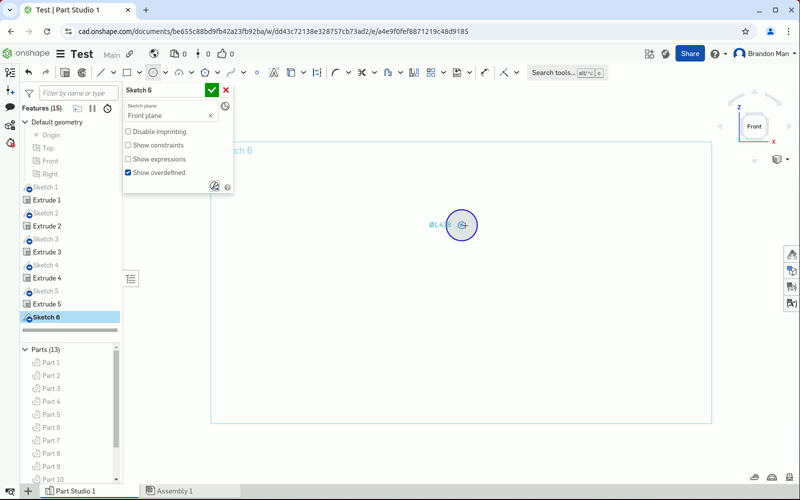
scroll(6)
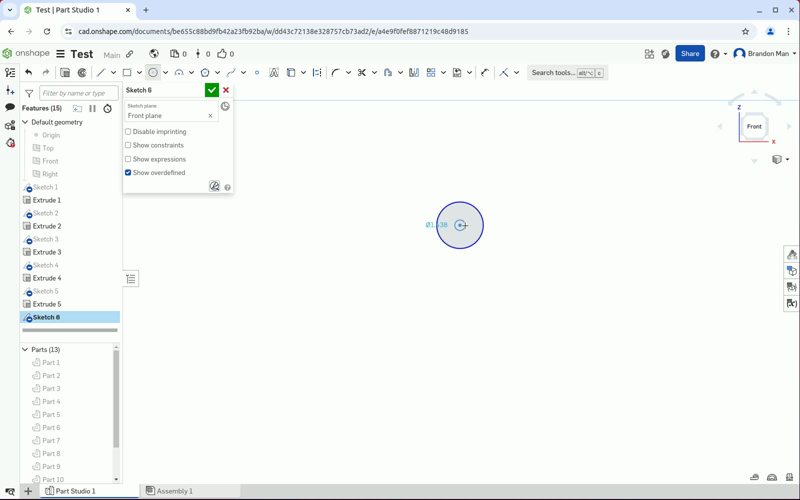
scroll(6)
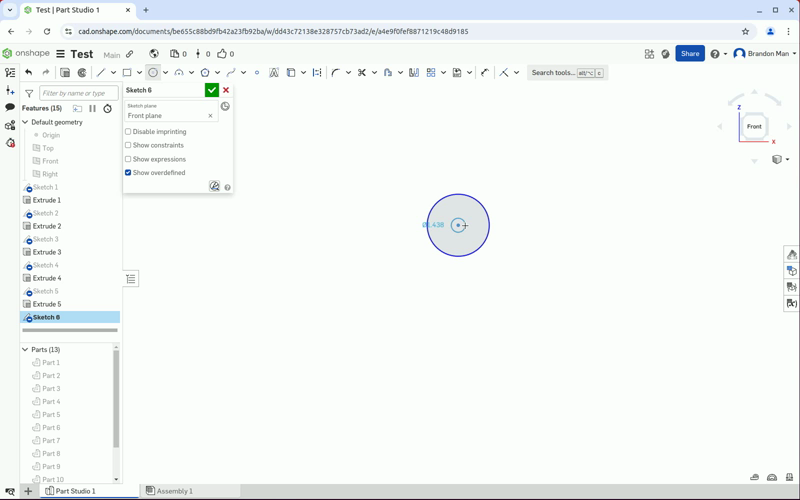
scroll(6)
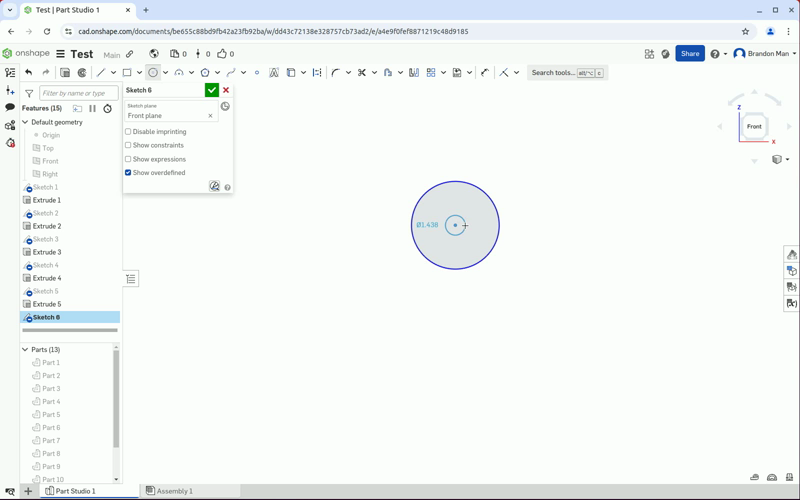
scroll(6)
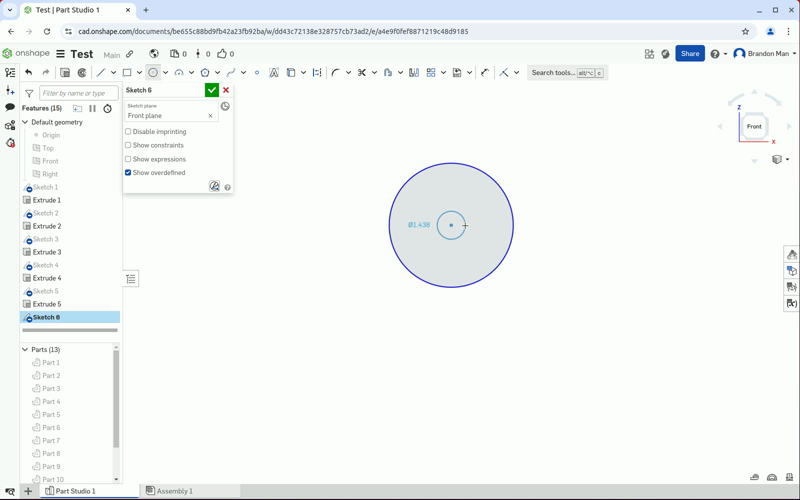
scroll(6)
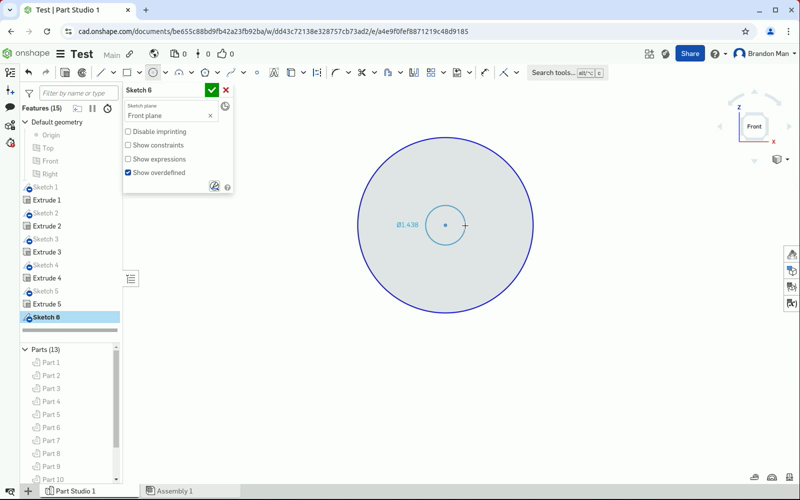
scroll(6)
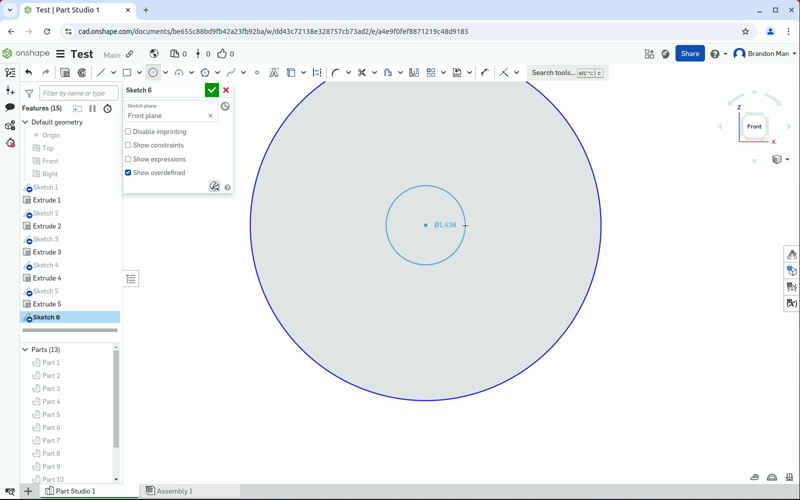
click(465, 225)
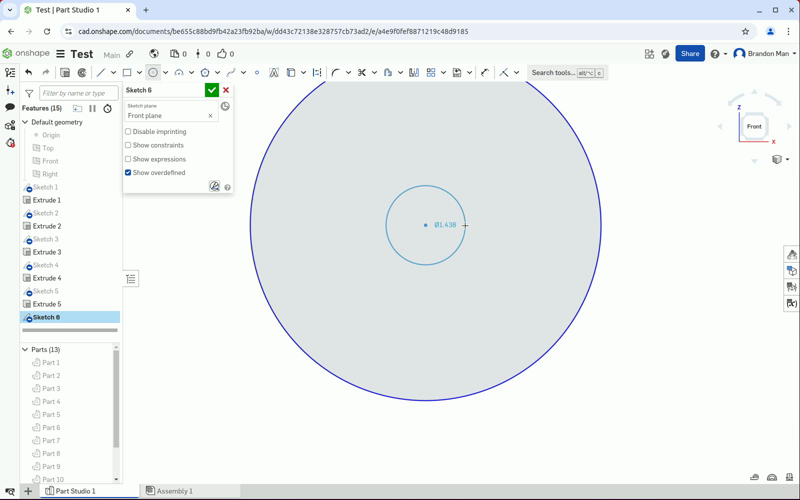
scroll(-6)
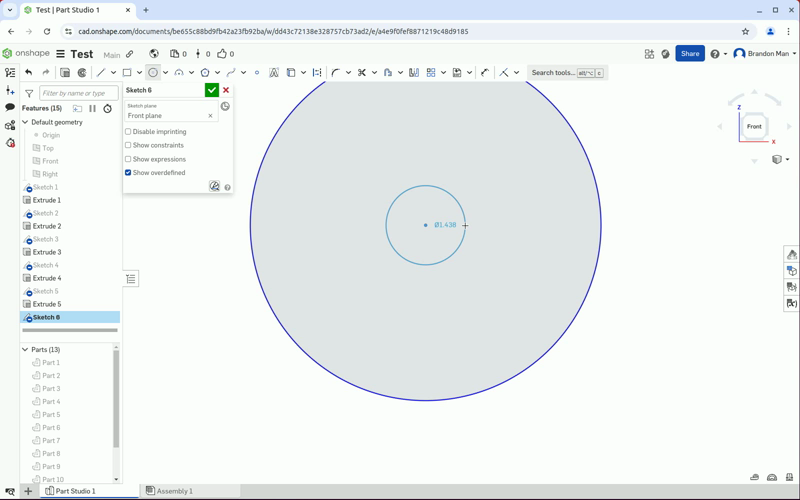
scroll(-6)
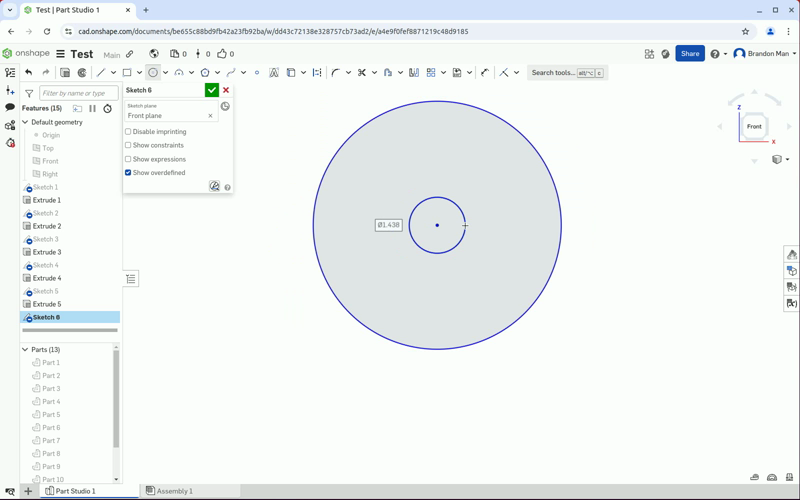
scroll(-6)
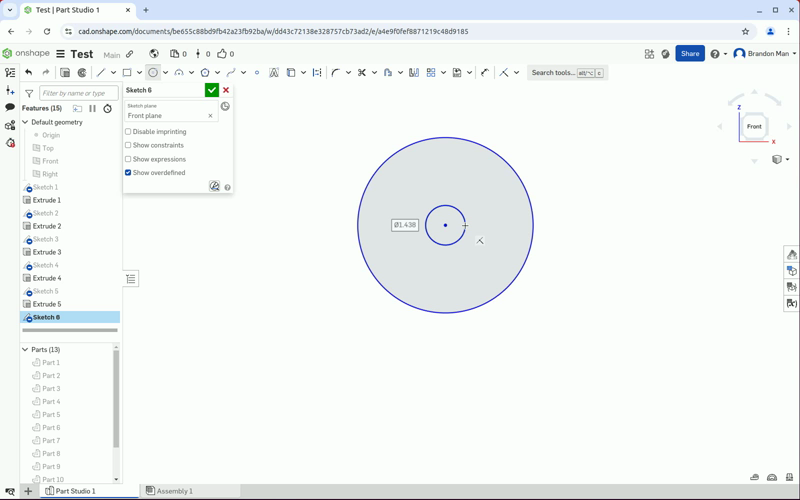
scroll(-6)
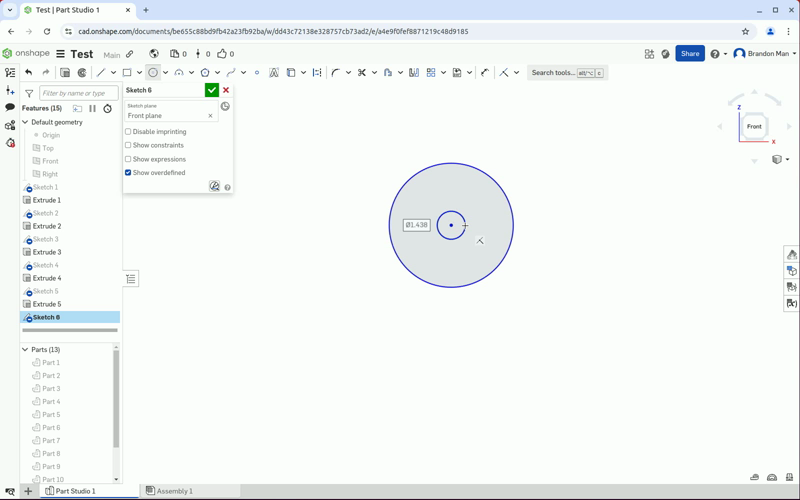
scroll(-6)
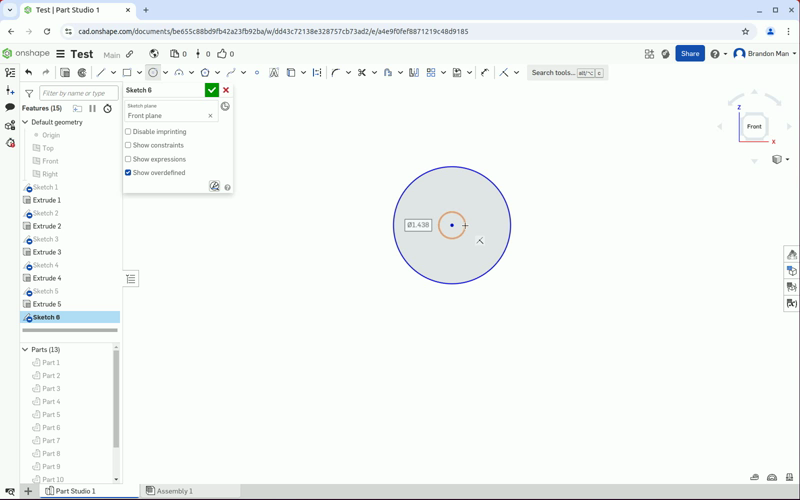
scroll(-6)
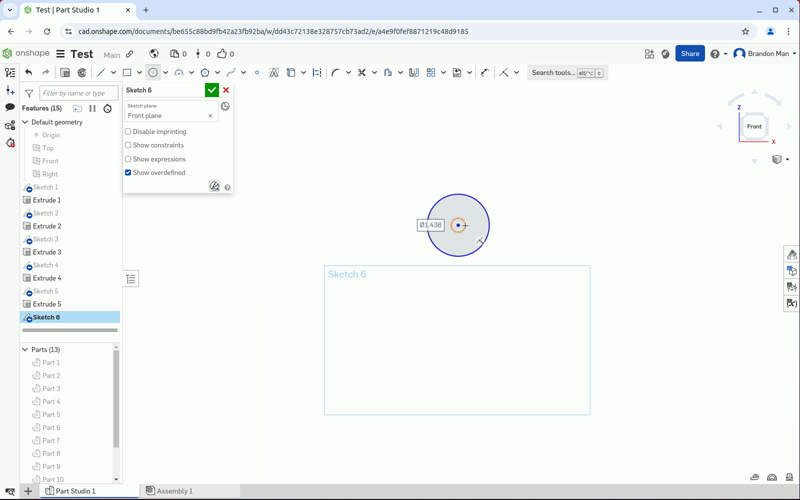
scroll(-6)
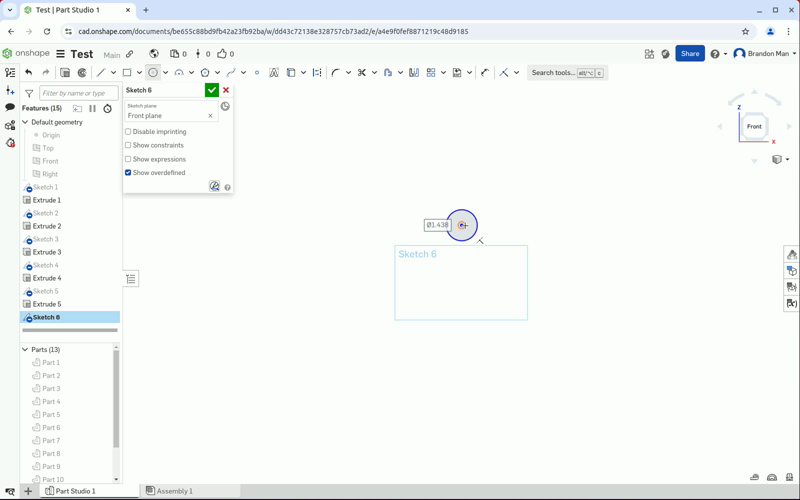
key(esc)
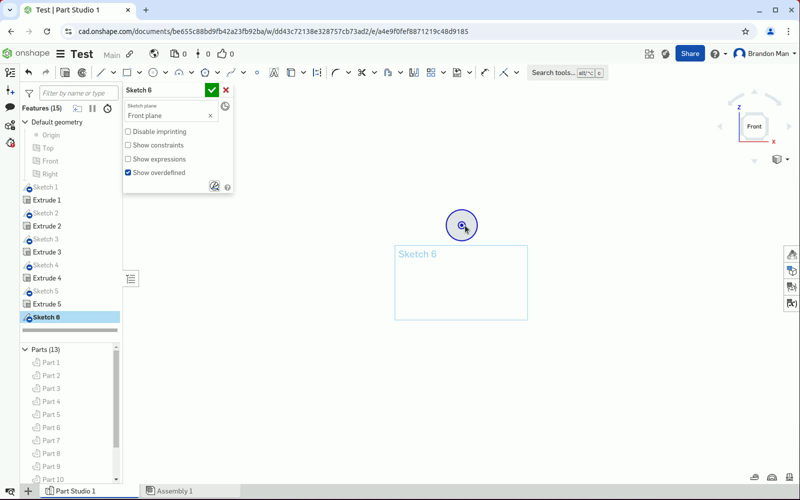
mouse_move(468, 238)
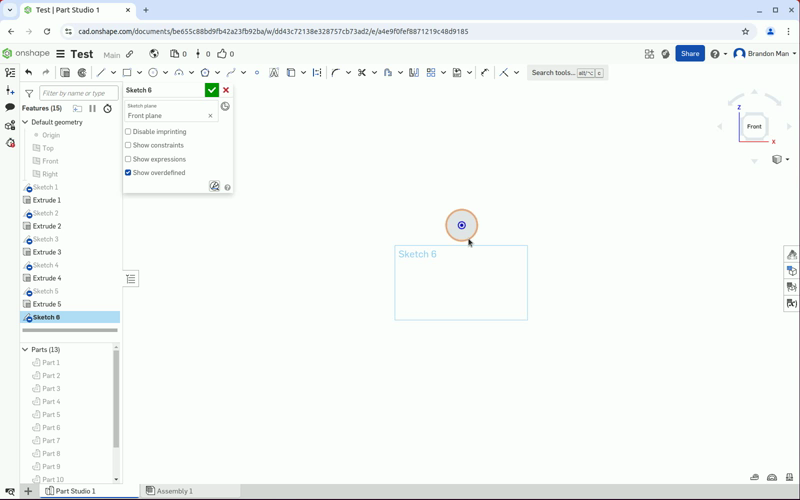
scroll(6)
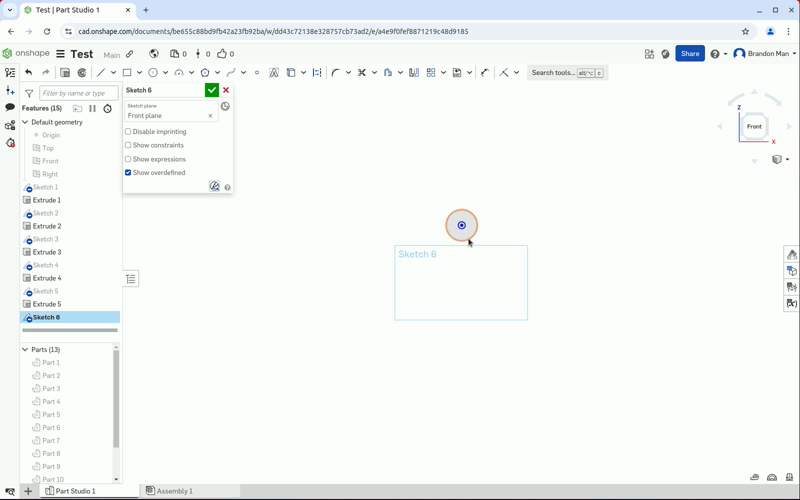
scroll(6)
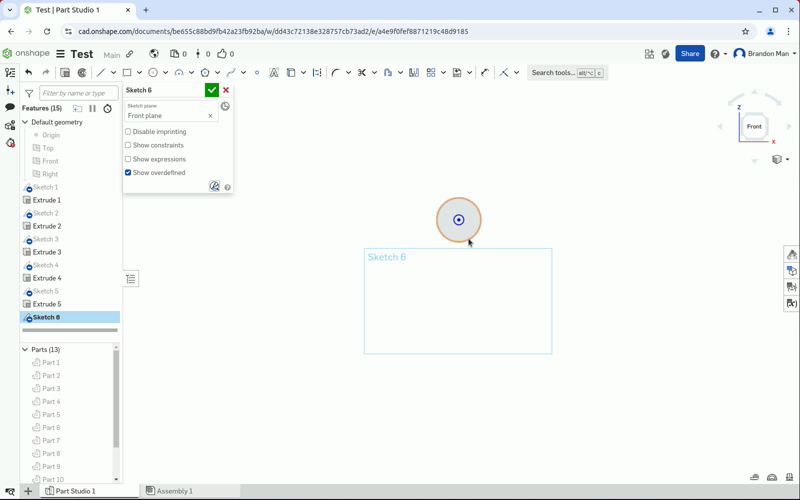
scroll(6)
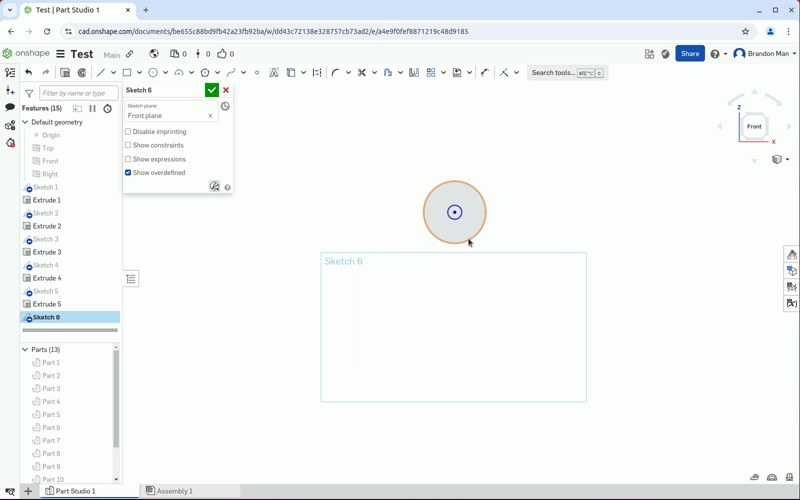
scroll(6)
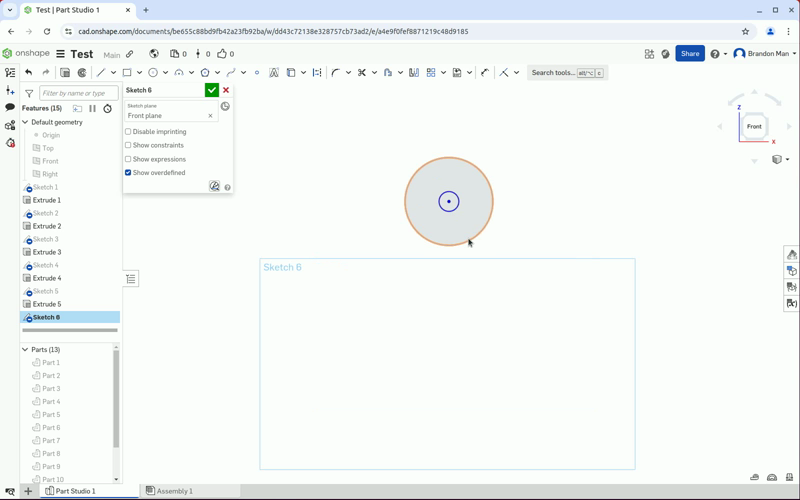
scroll(6)
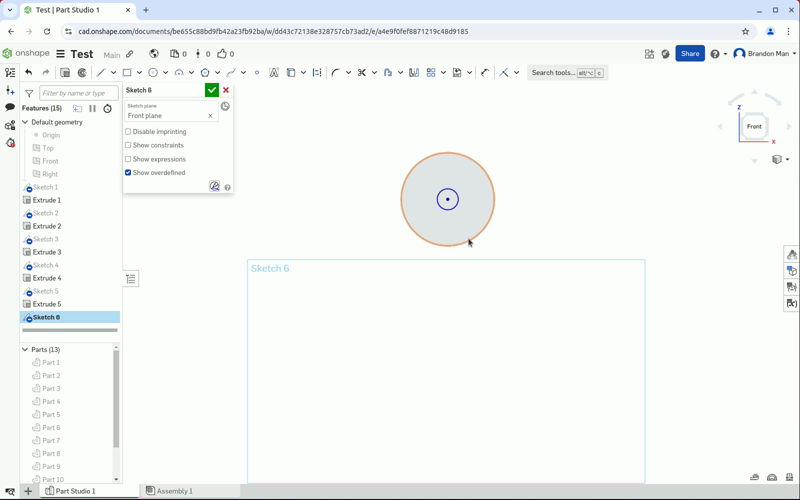
scroll(6)
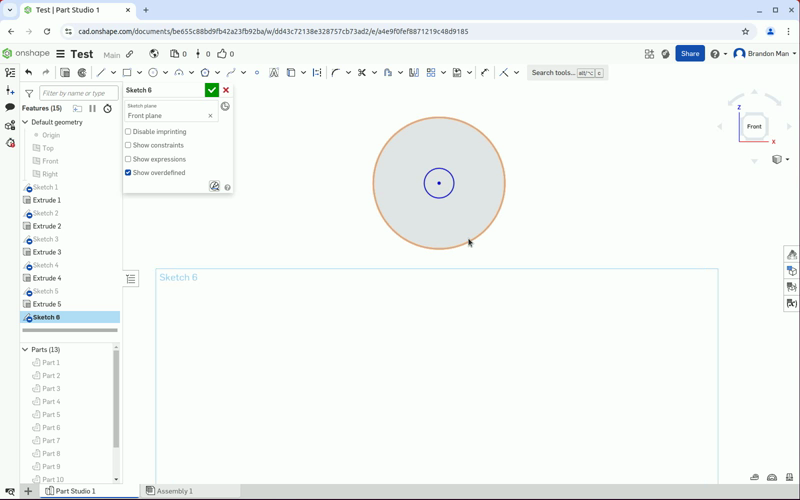
scroll(6)
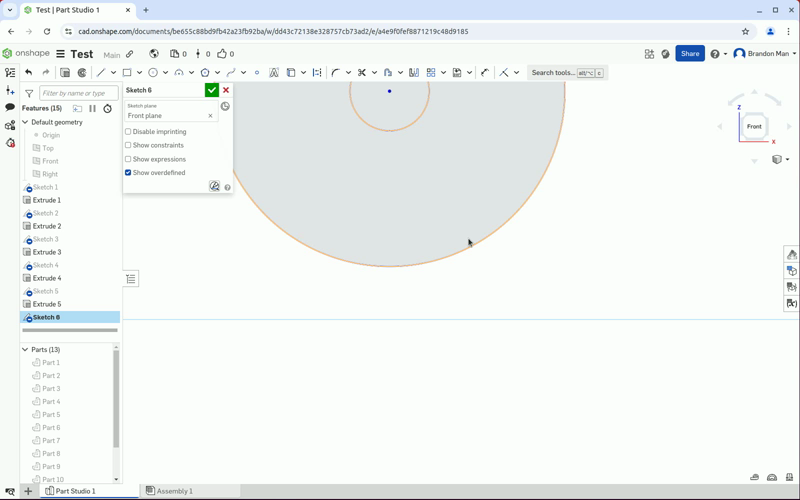
click(468, 238)
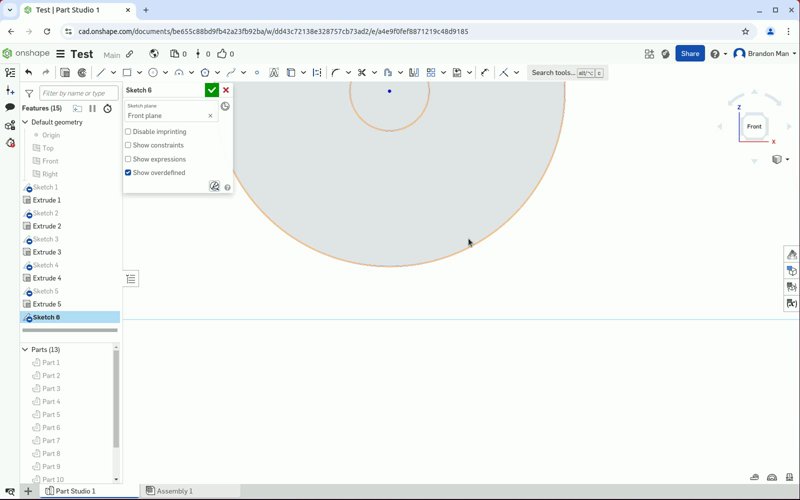
scroll(-6)
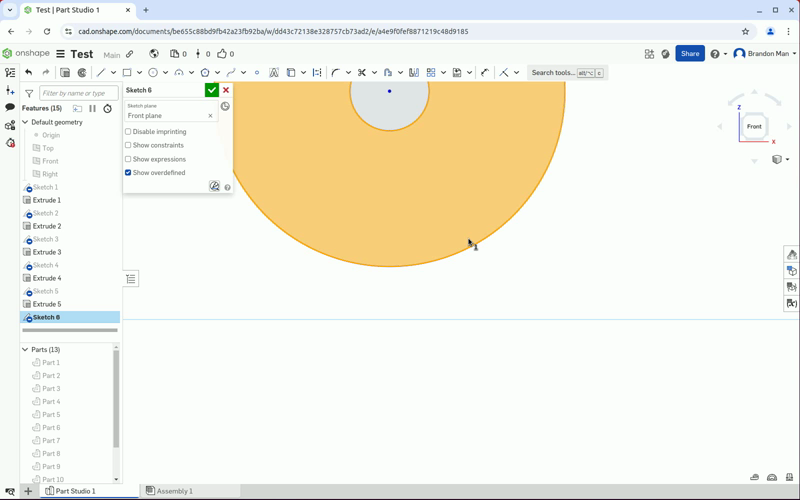
scroll(-6)
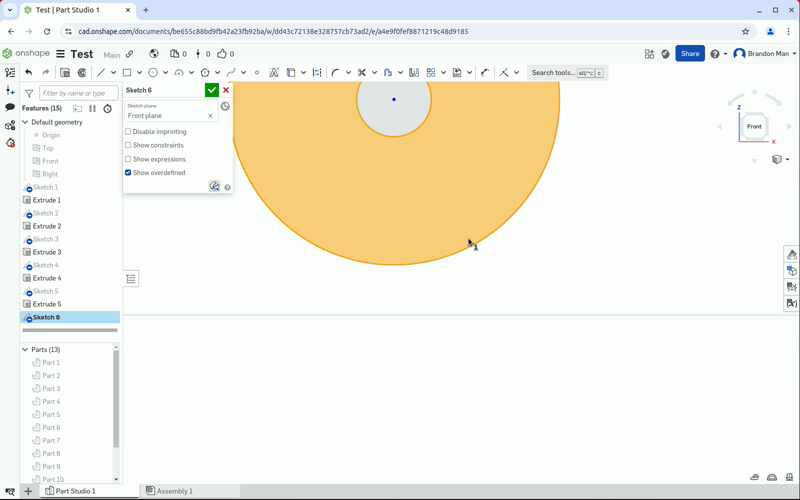
scroll(-6)
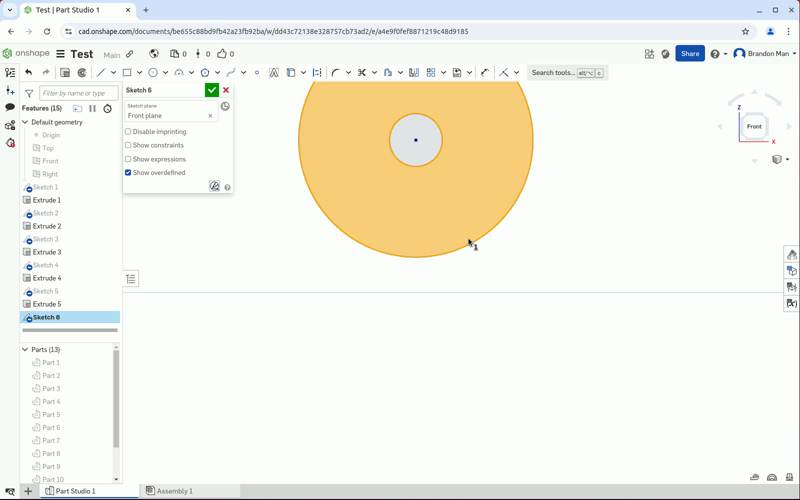
scroll(-6)
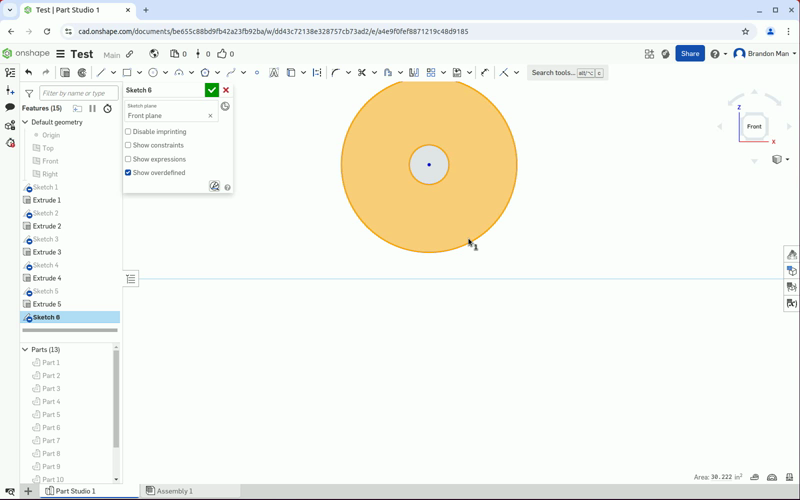
scroll(-6)
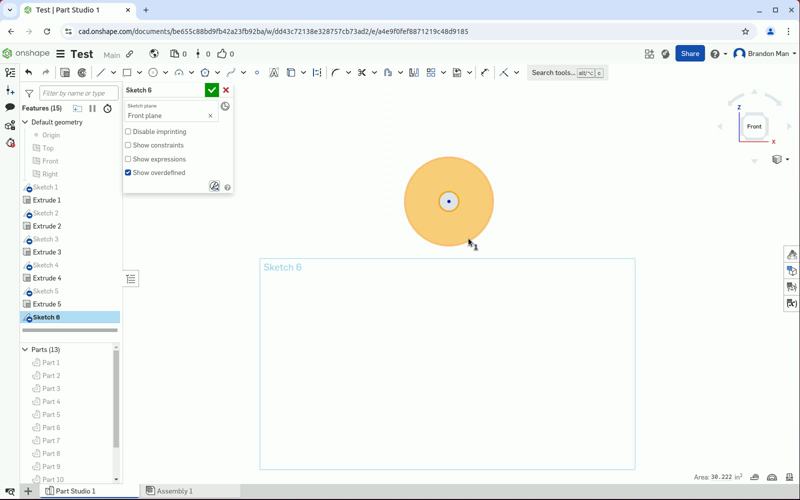
scroll(-6)
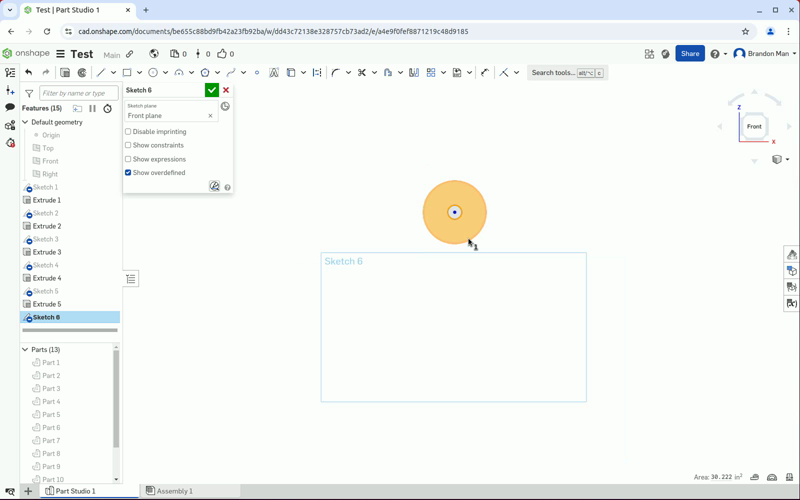
scroll(-6)
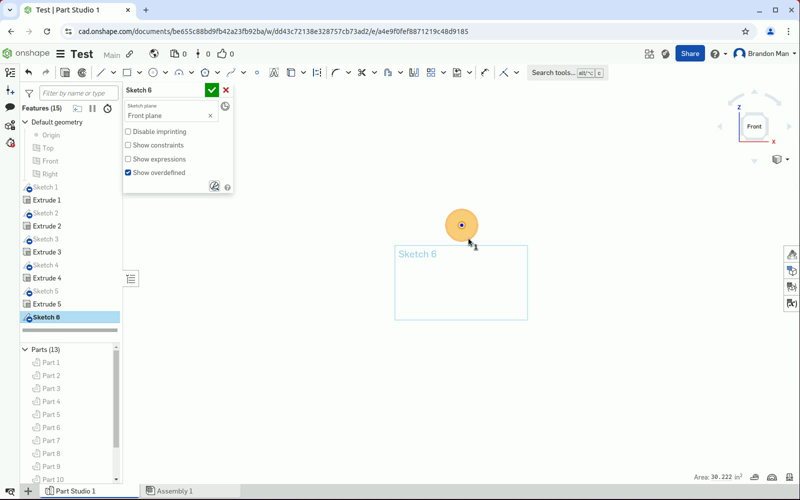
mouse_move(69, 352)
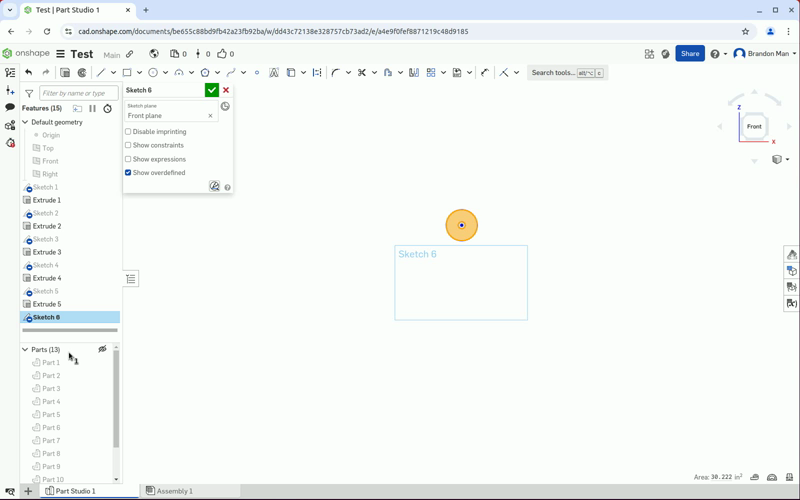
key(shift+y)
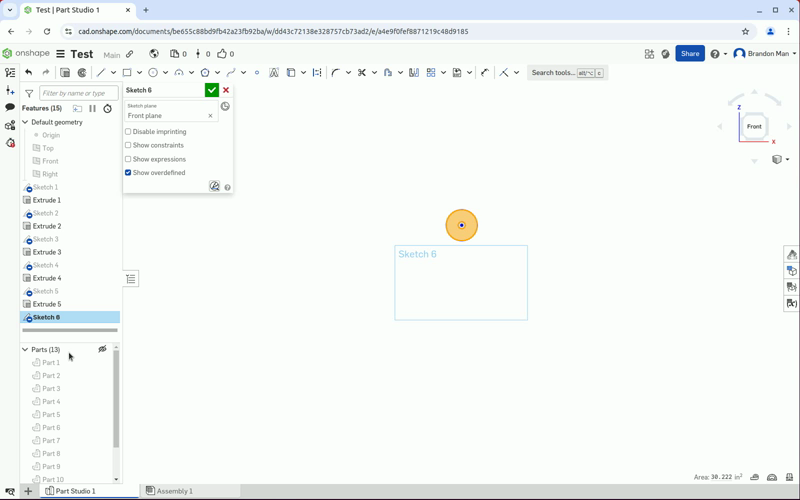
key(shift+e)
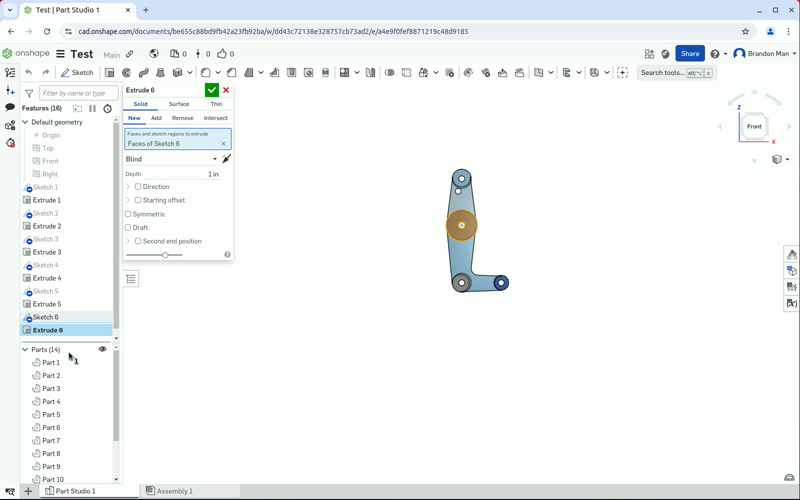
mouse_move(143, 106)
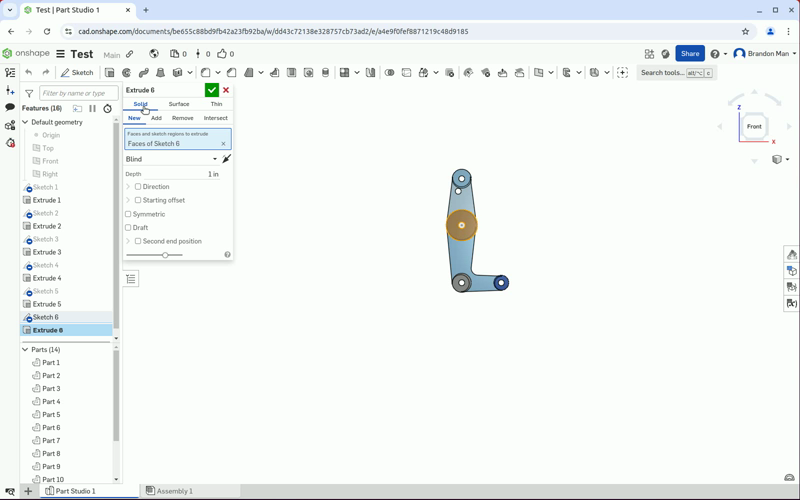
click(143, 106)
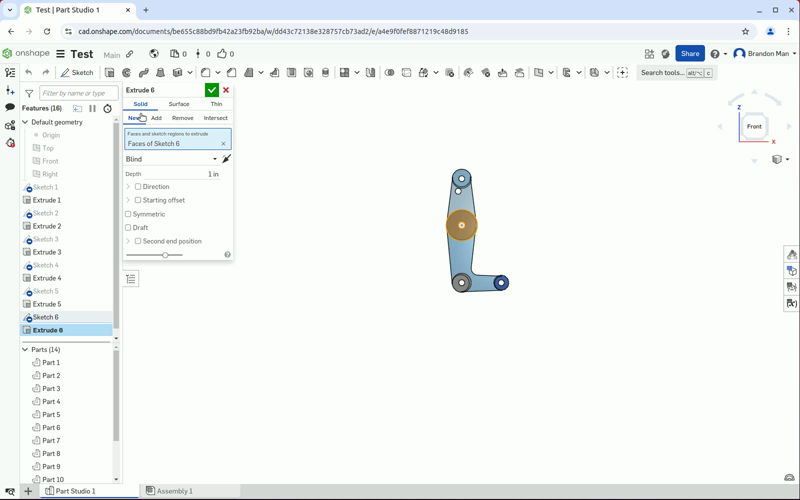
mouse_move(137, 120)
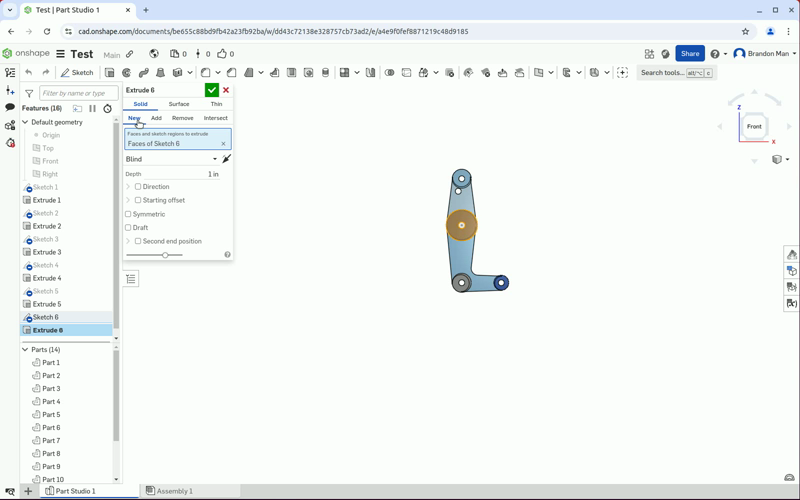
click(137, 120)
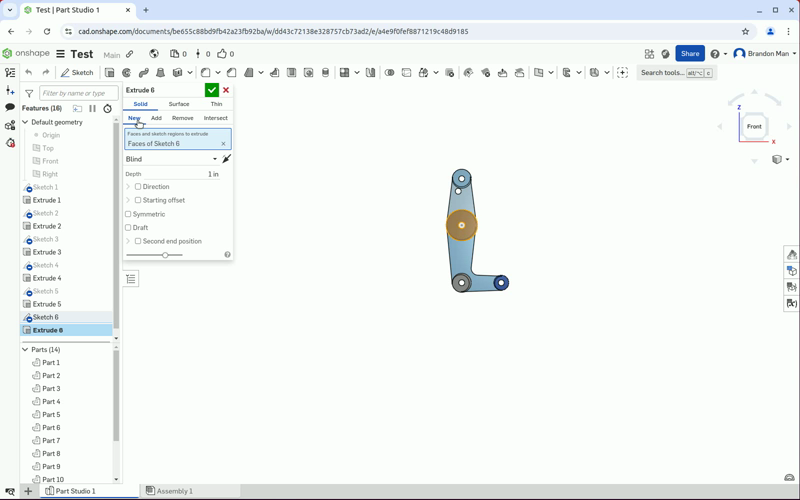
key(tab, 4)
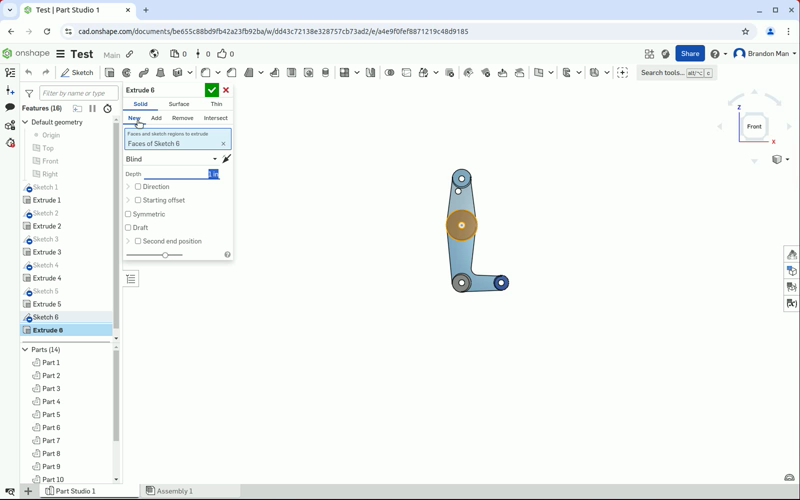
text(0.481)
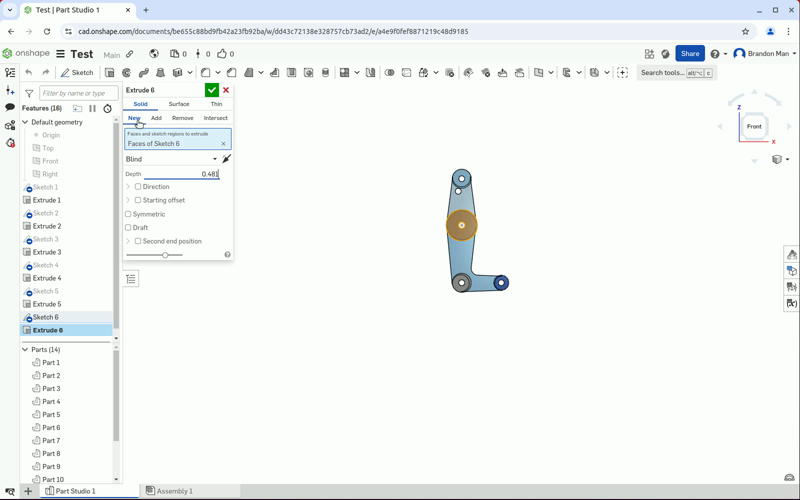
key(enter)
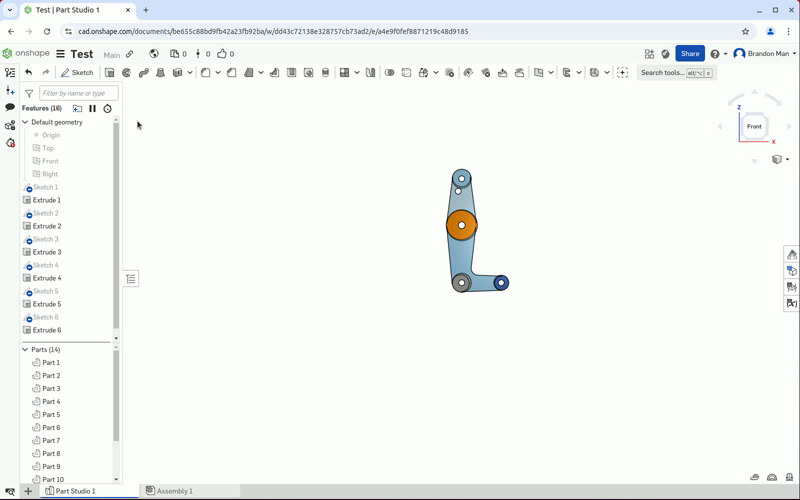
key(shift+h)
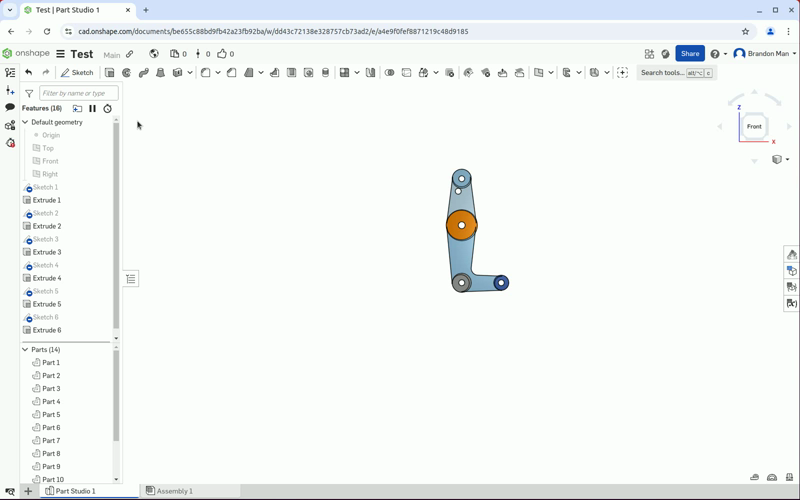
key(shift+h)
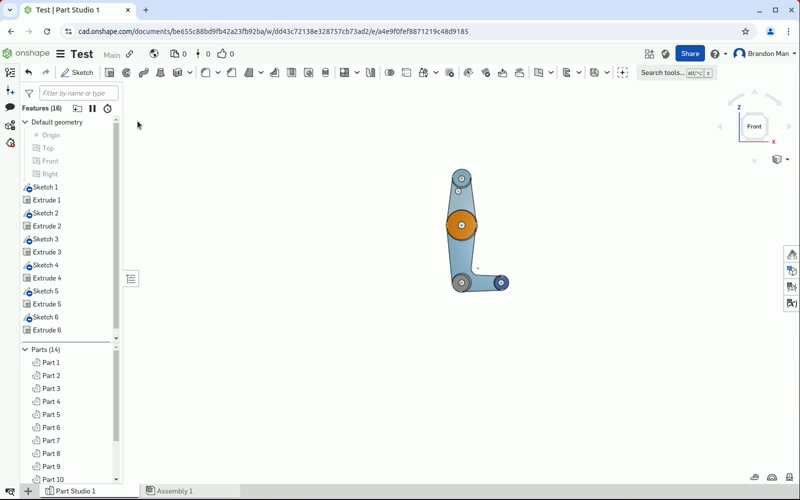
key(shift+7)
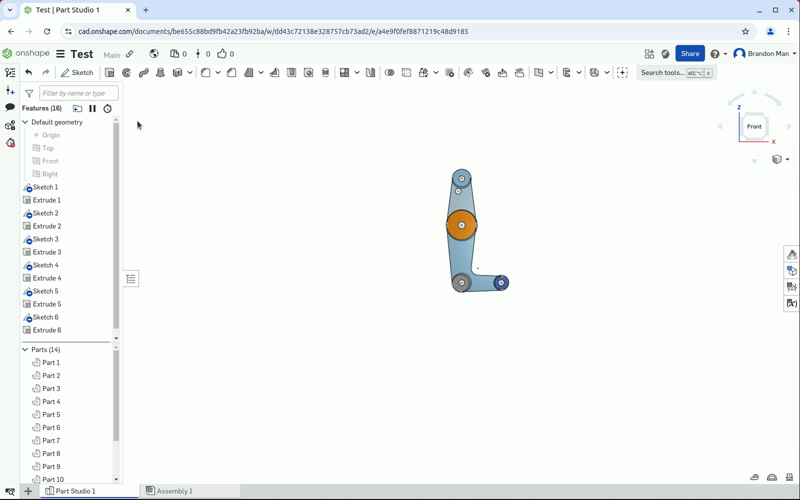
key(left, 2)
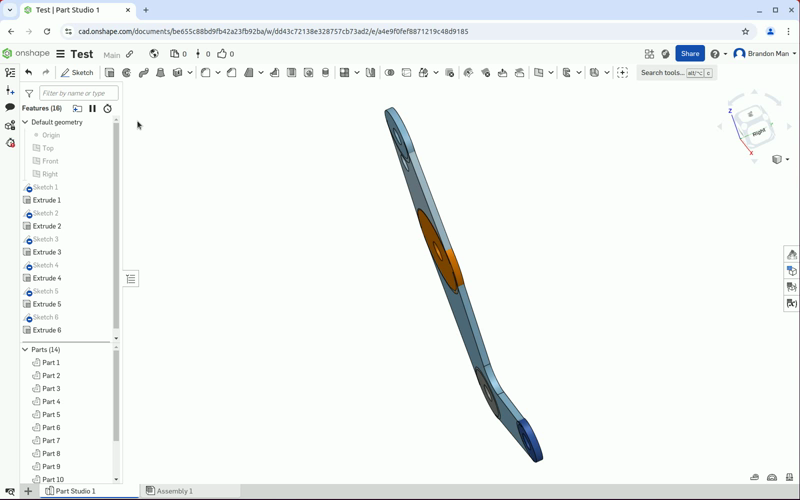
key(down, 2)
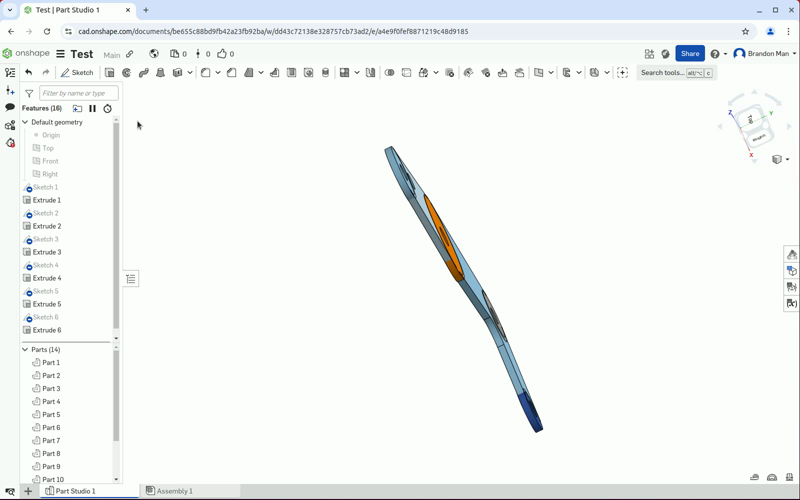
key(up, 2)
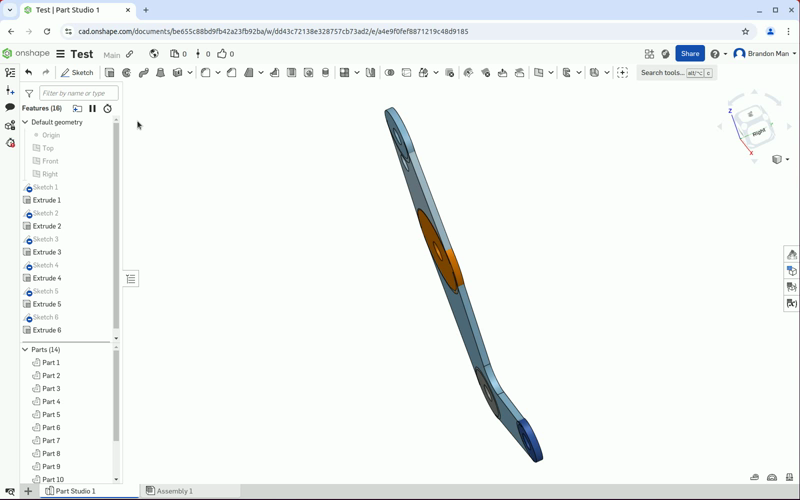
key(right, 2)
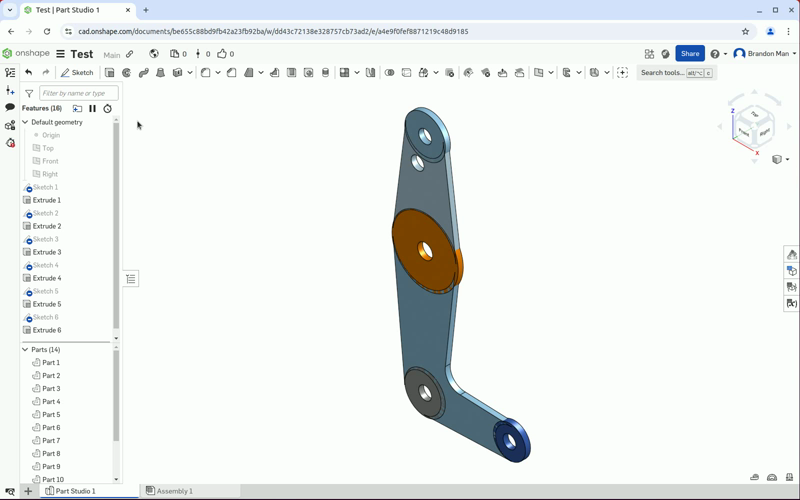
mouse_move(69, 189)
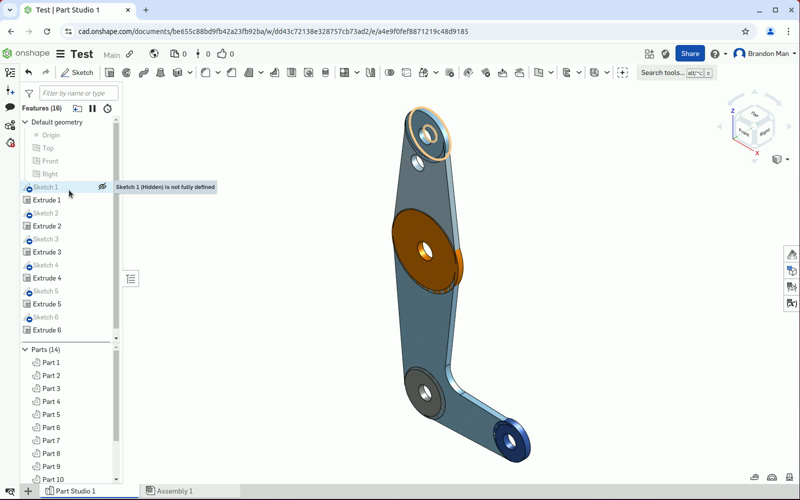
click(69, 189)